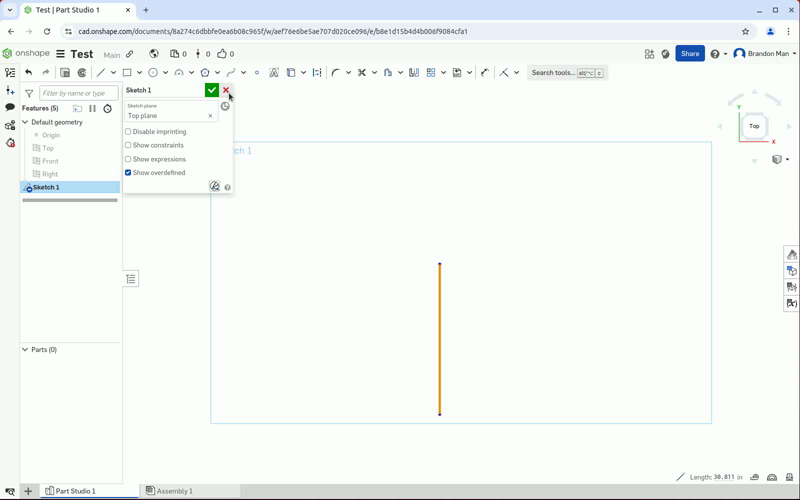
key(shift+h)
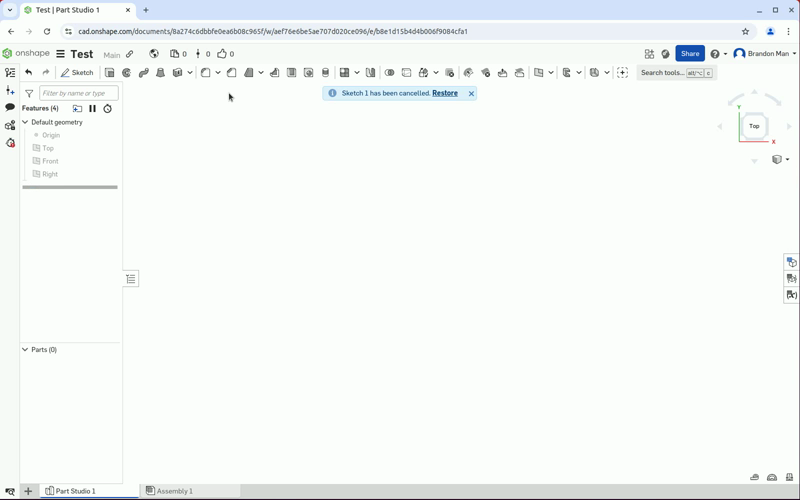
mouse_move(73, 352)
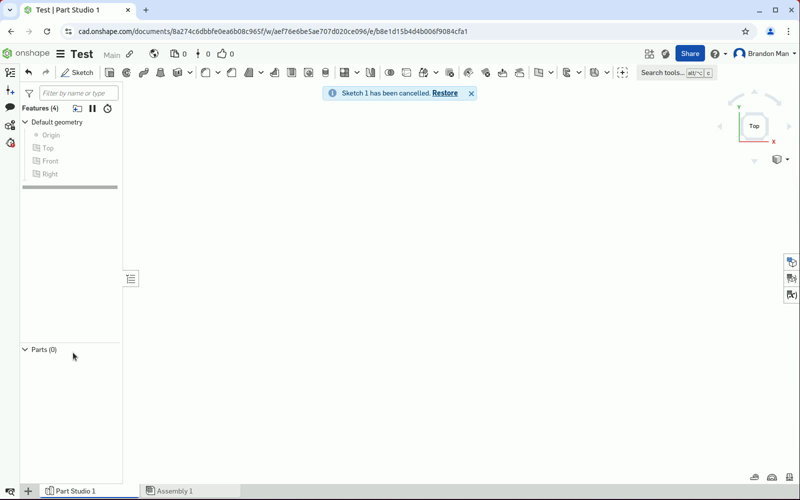
key(y)
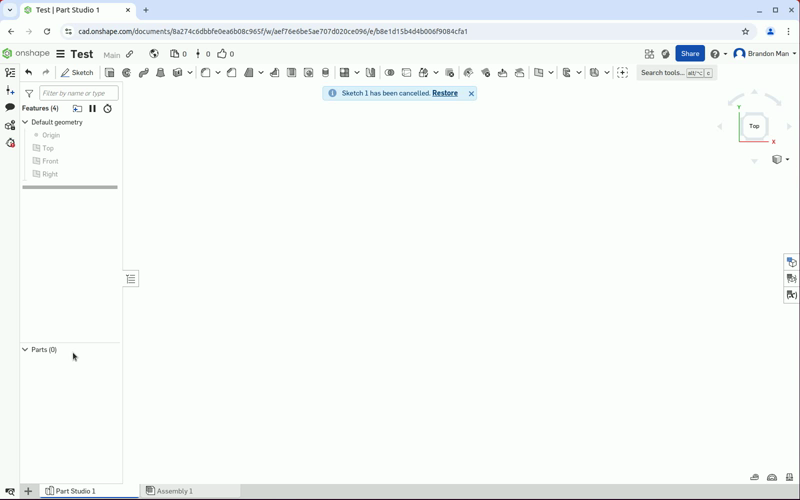
key(shift+p)
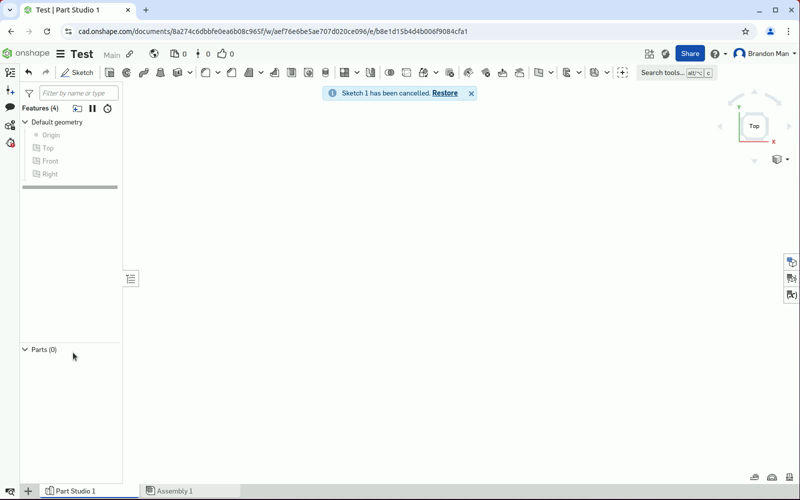
key(space)
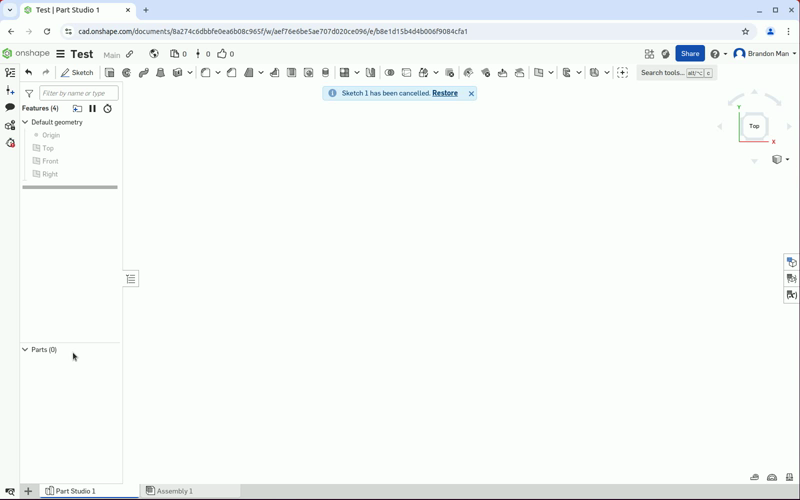
key_down(shift)
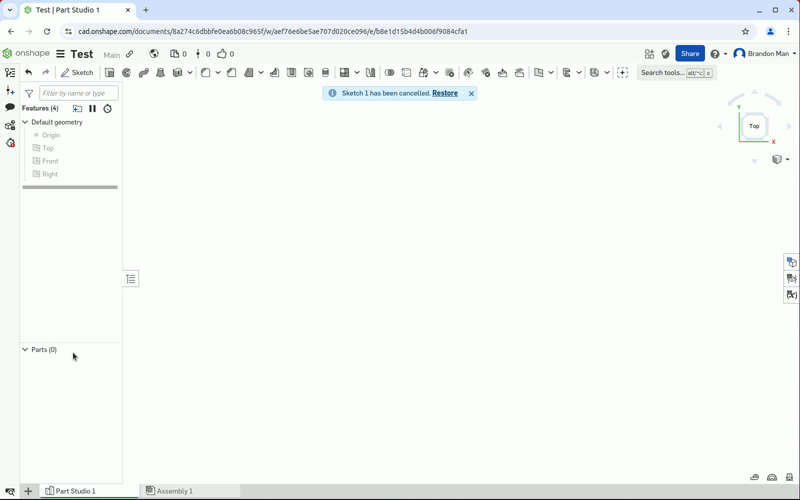
key(up)
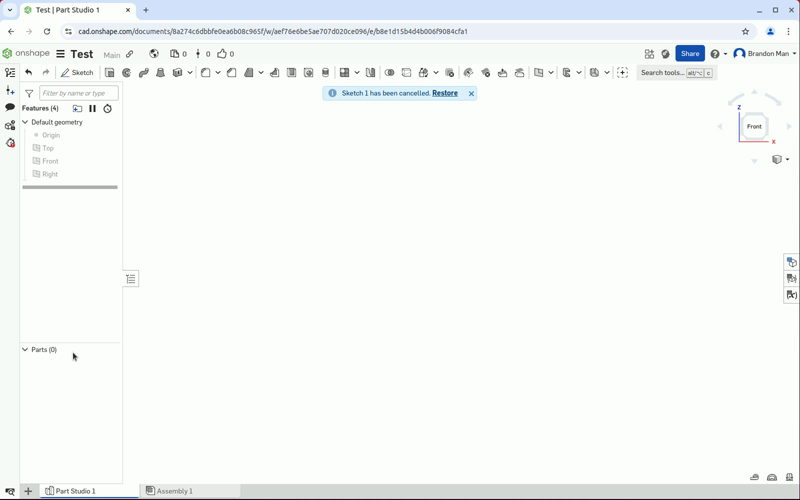
key_up(shift)
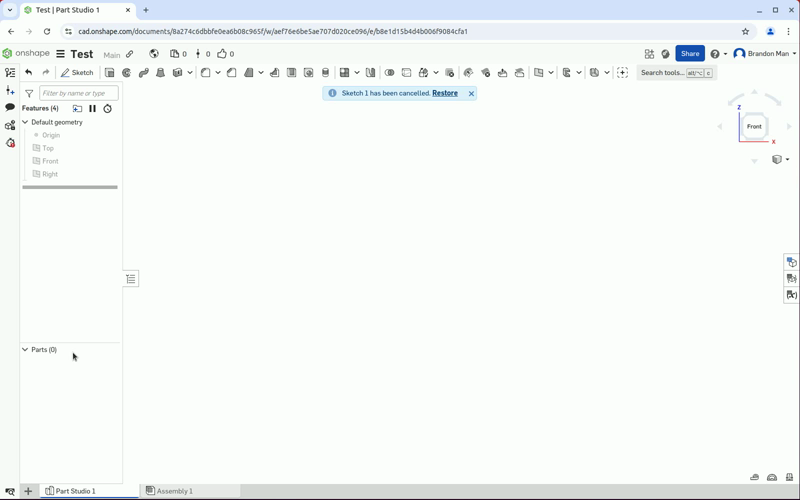
mouse_move(73, 352)
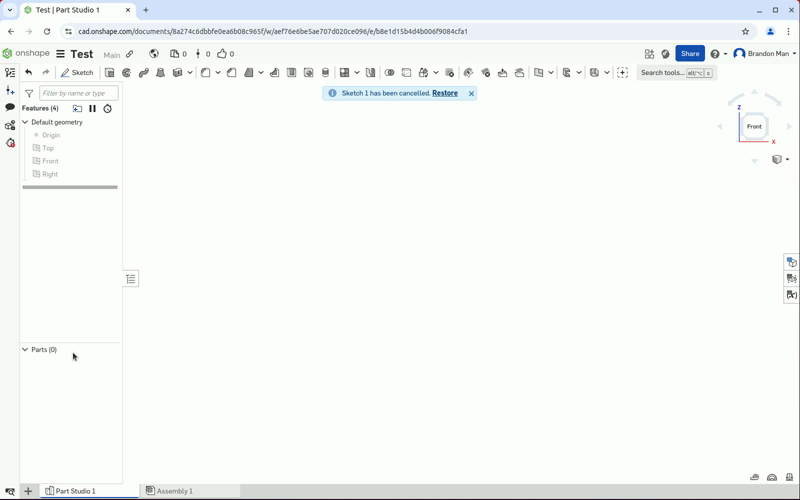
key(shift+y)
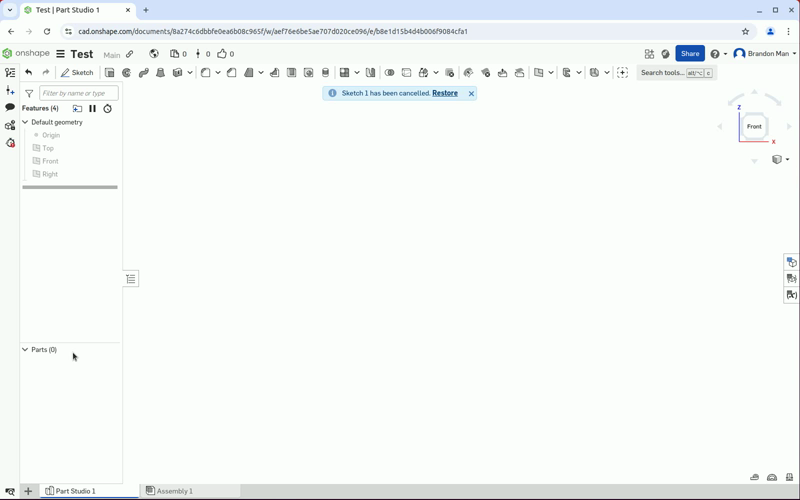
key(shift+s)
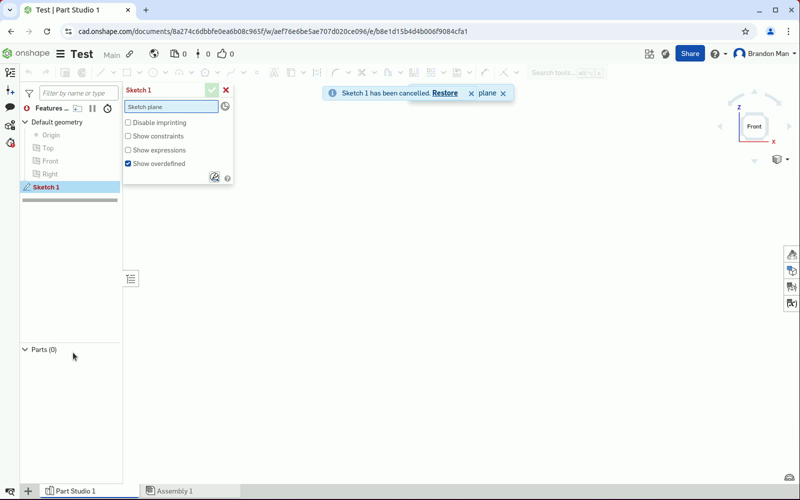
mouse_move(73, 163)
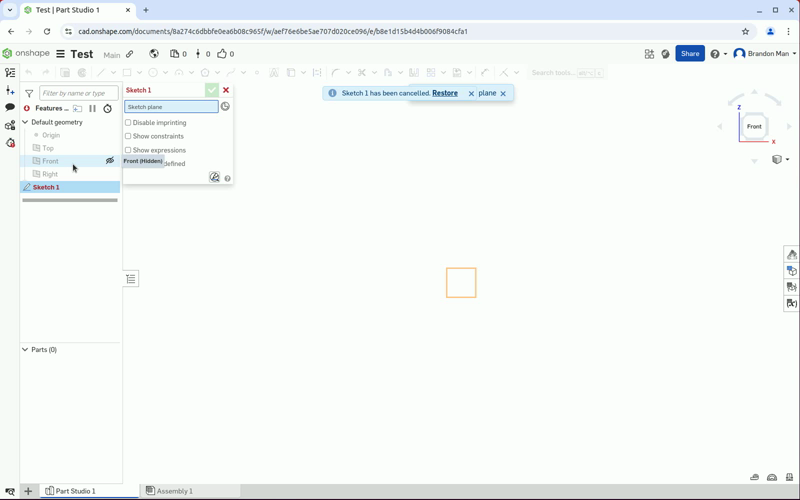
click(73, 163)
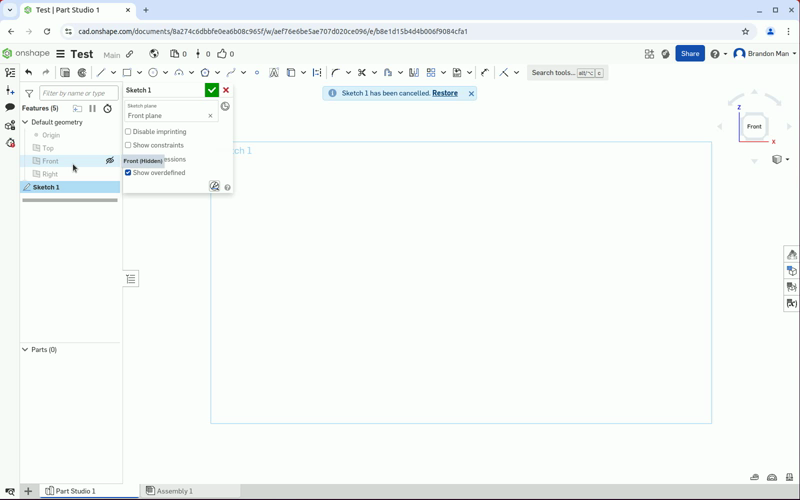
mouse_move(73, 352)
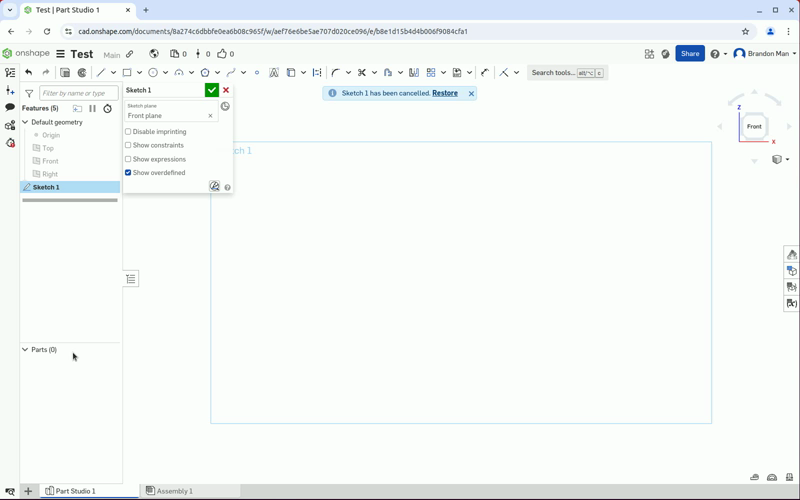
key(y)
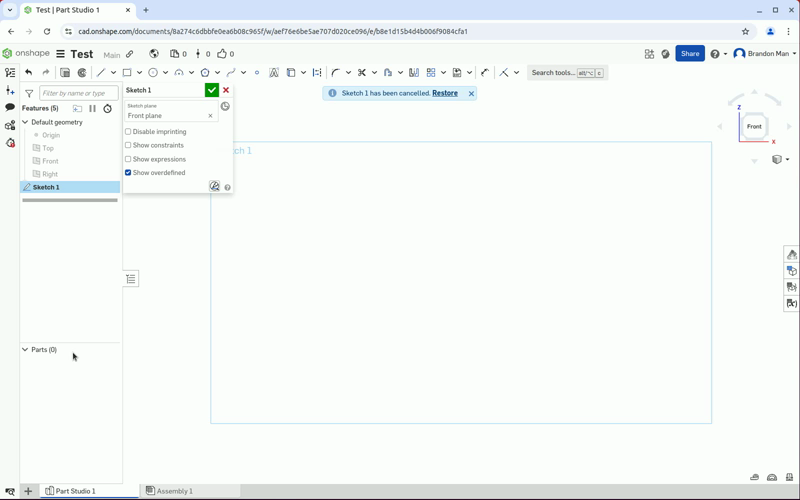
key(l)
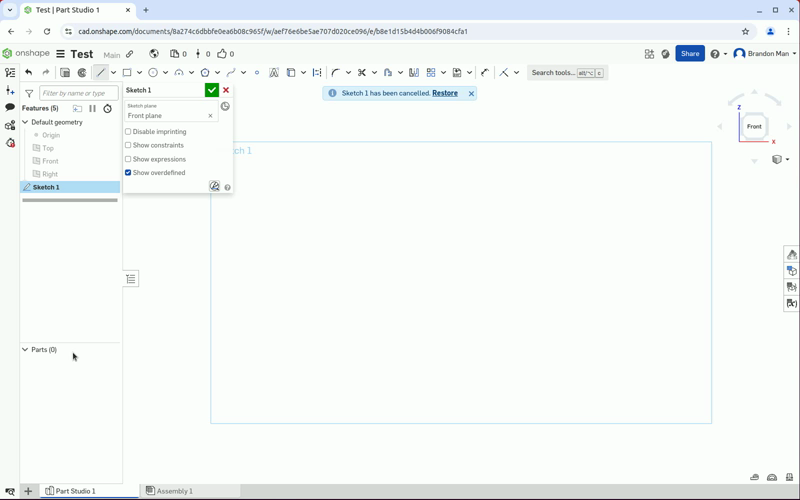
key_down(shift)
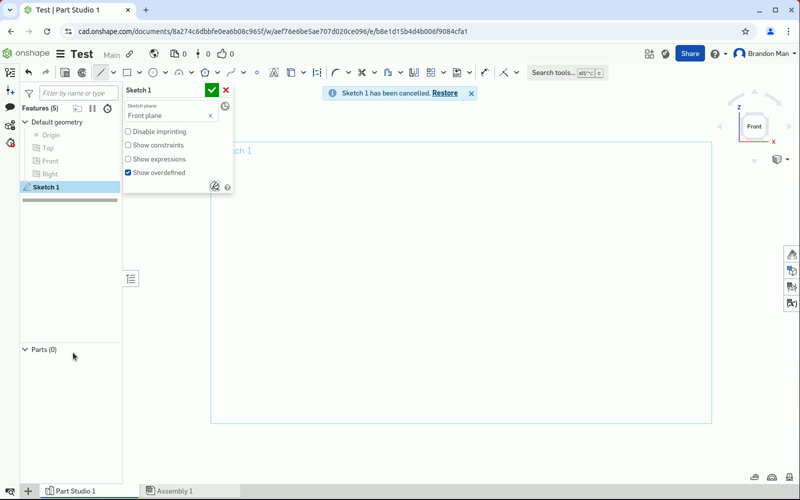
mouse_move(384, 244)
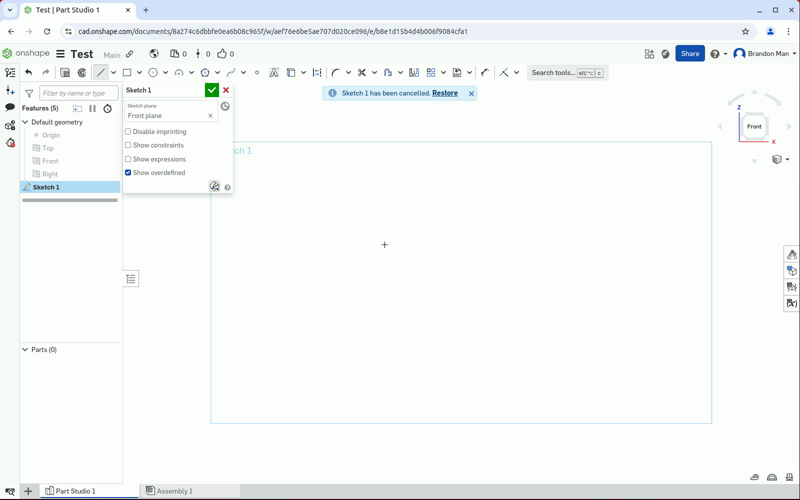
click(384, 244)
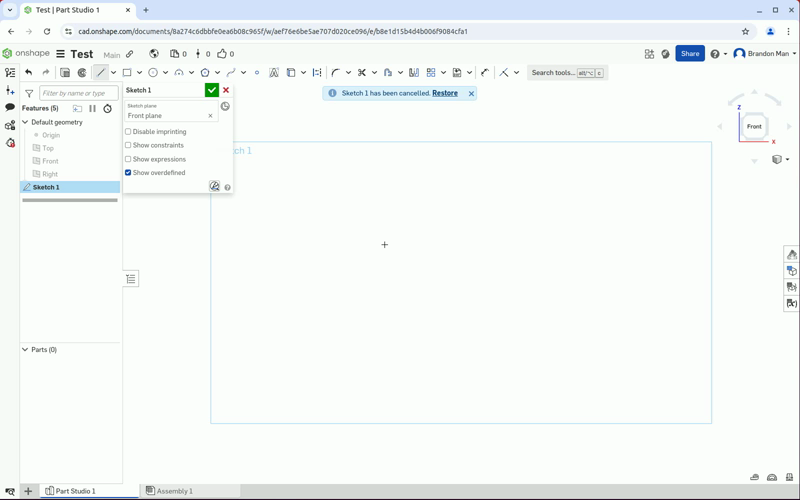
key_up(shift)
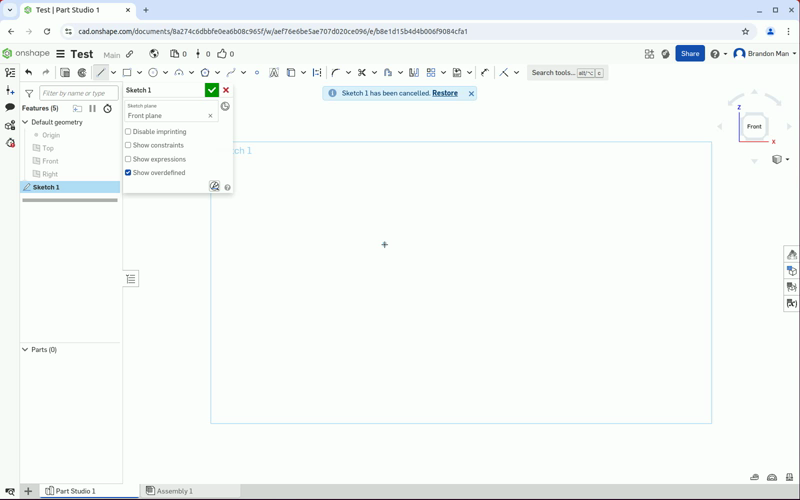
key_down(shift)
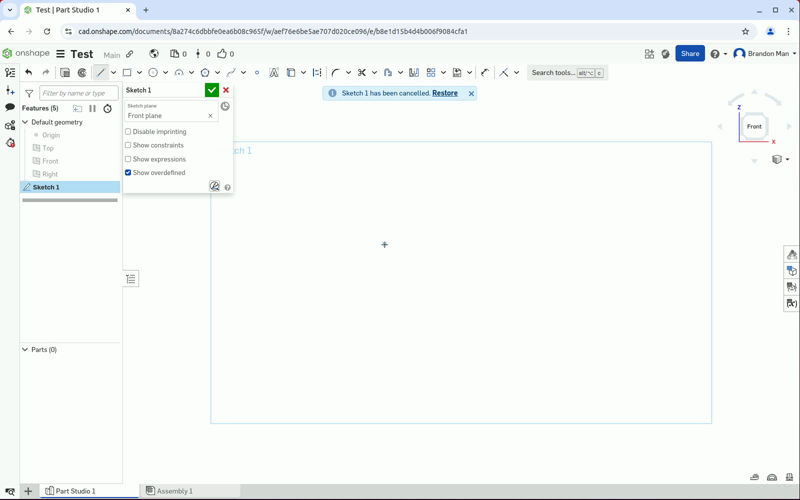
mouse_move(414, 244)
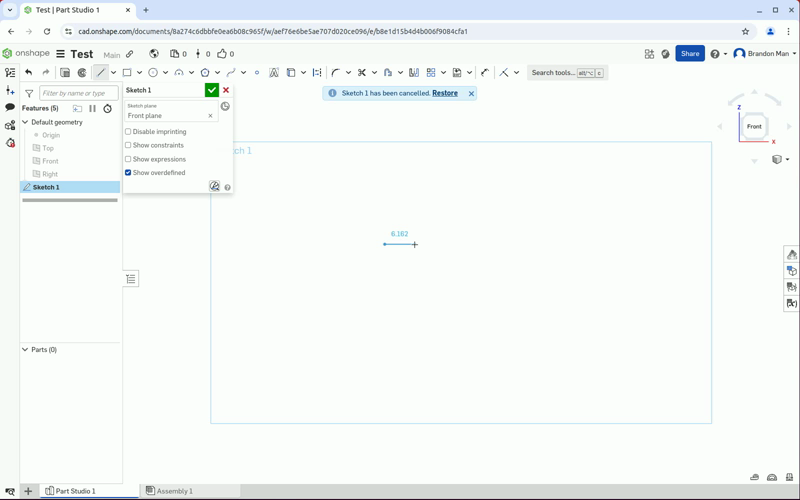
mouse_move(399, 244)
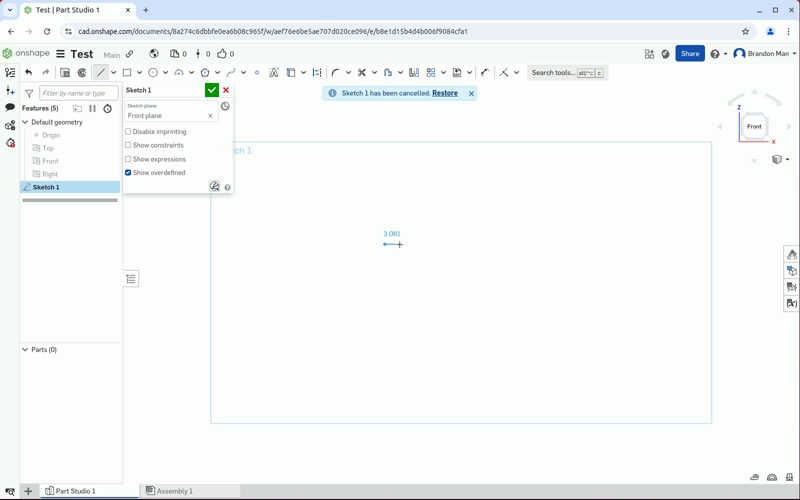
click(399, 244)
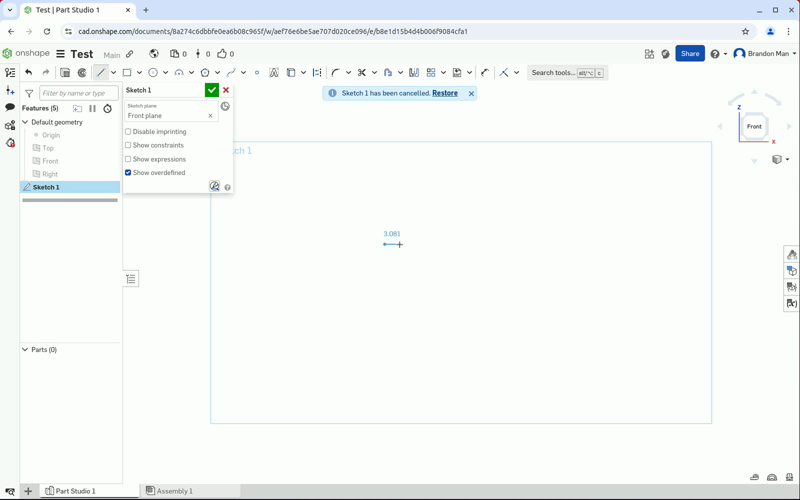
key_up(shift)
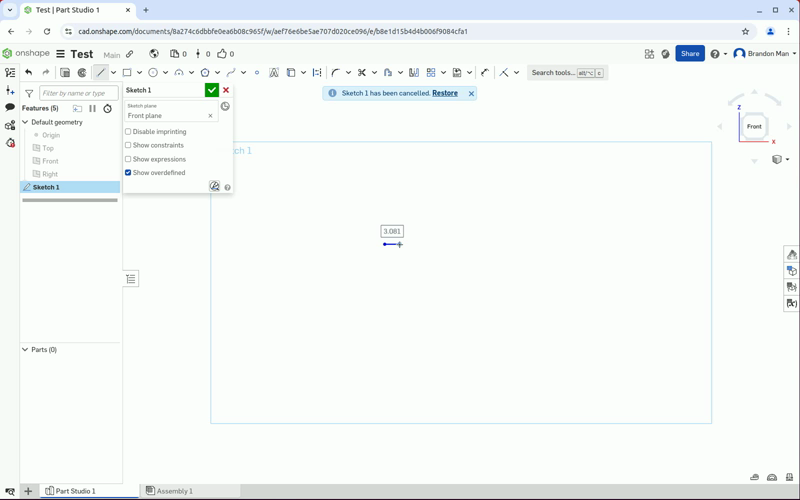
key_down(shift)
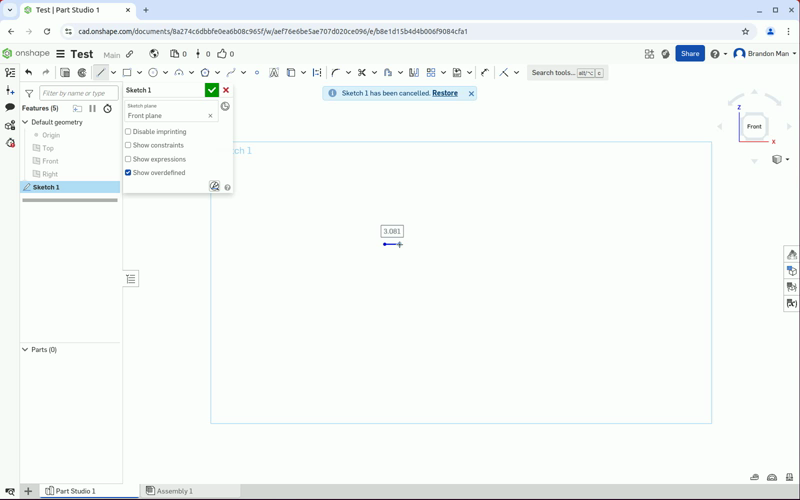
mouse_move(429, 244)
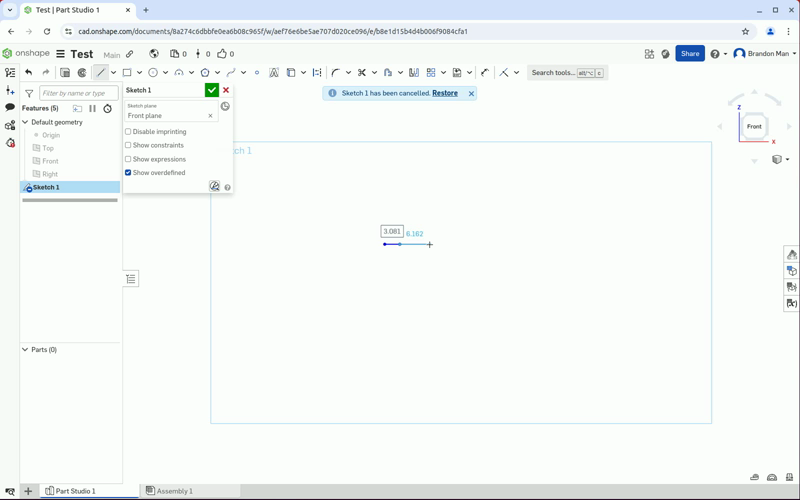
mouse_move(399, 229)
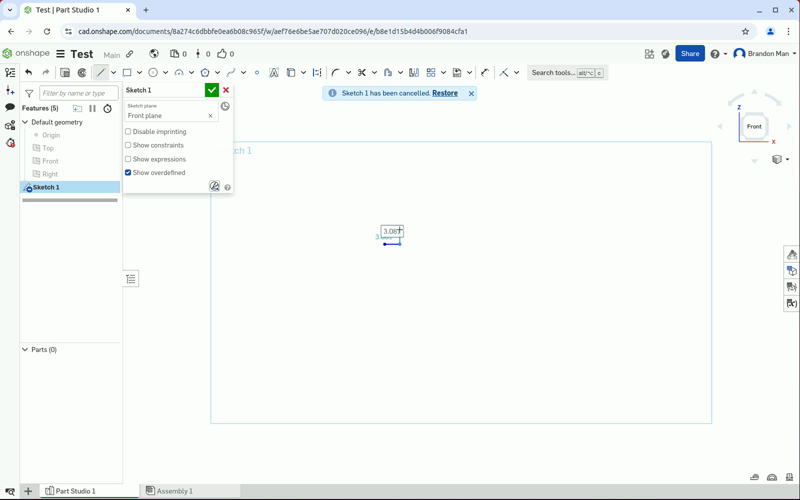
click(399, 229)
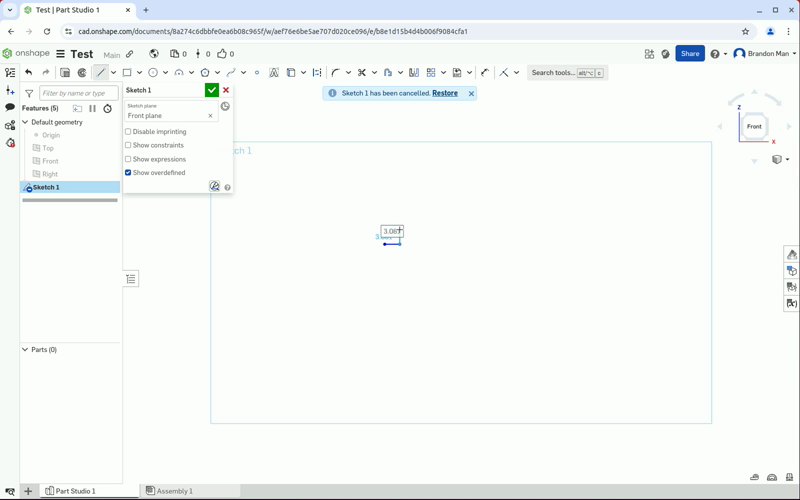
key_up(shift)
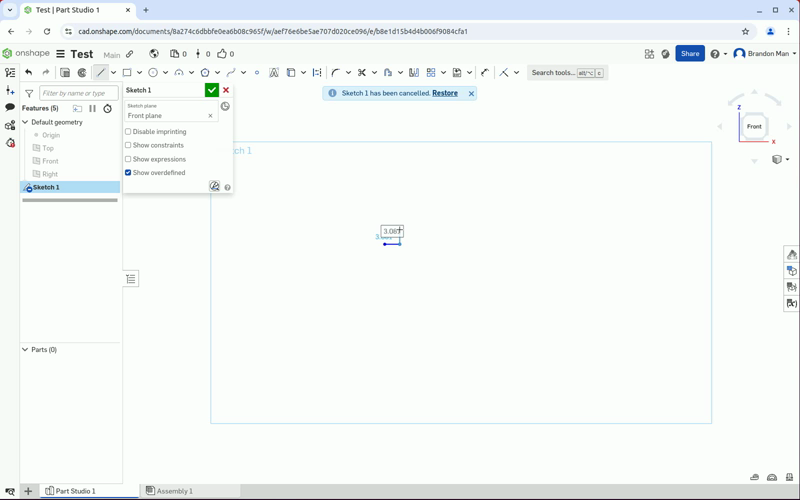
key_down(shift)
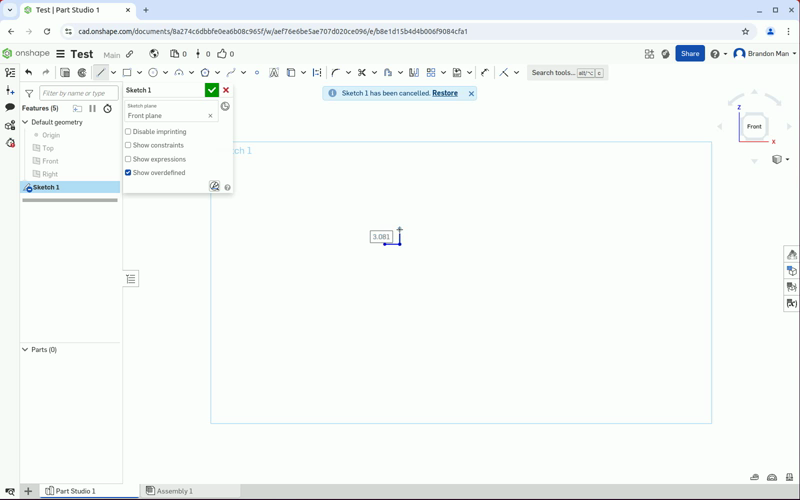
mouse_move(429, 229)
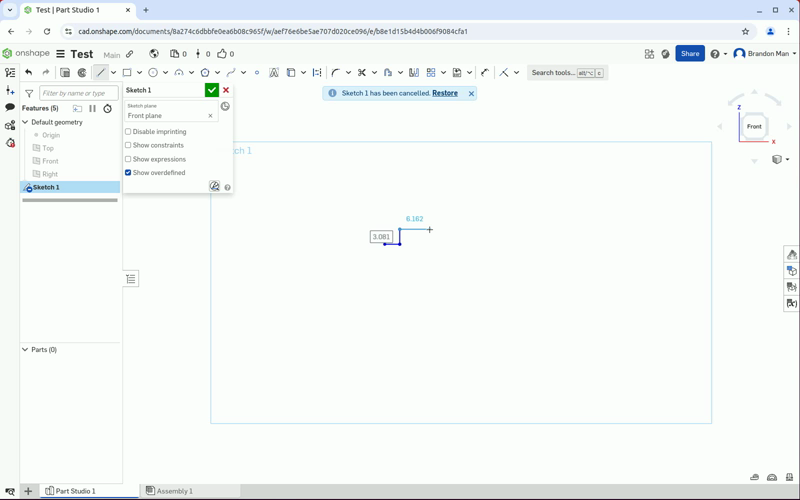
mouse_move(384, 229)
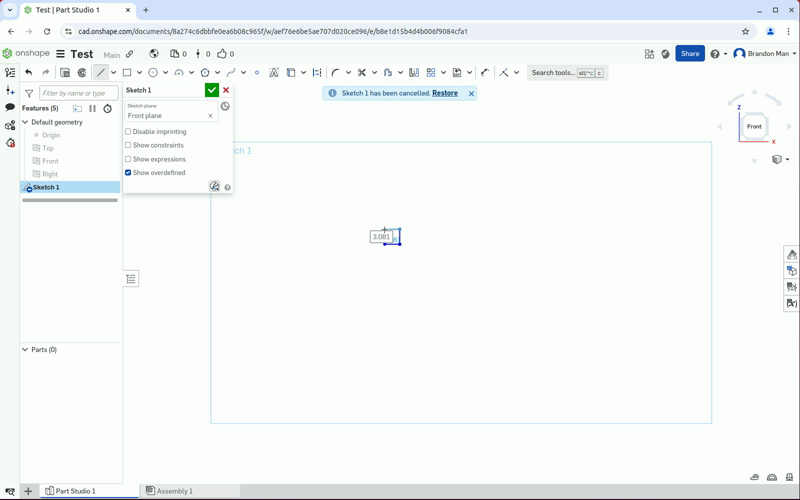
click(384, 229)
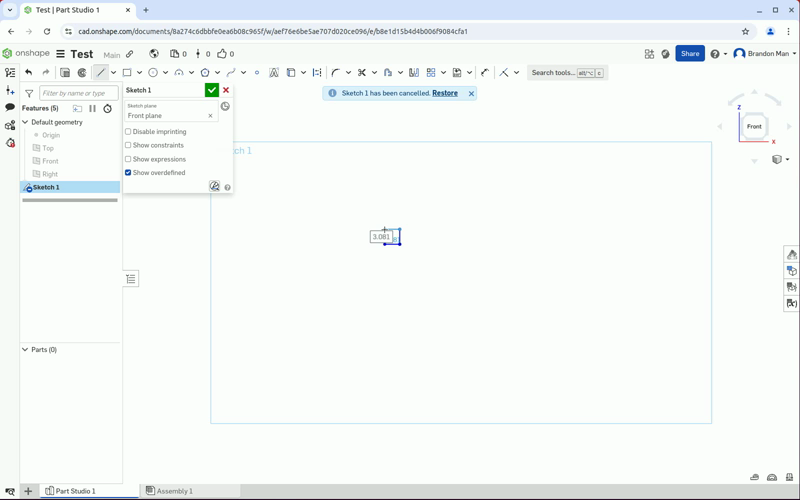
key_up(shift)
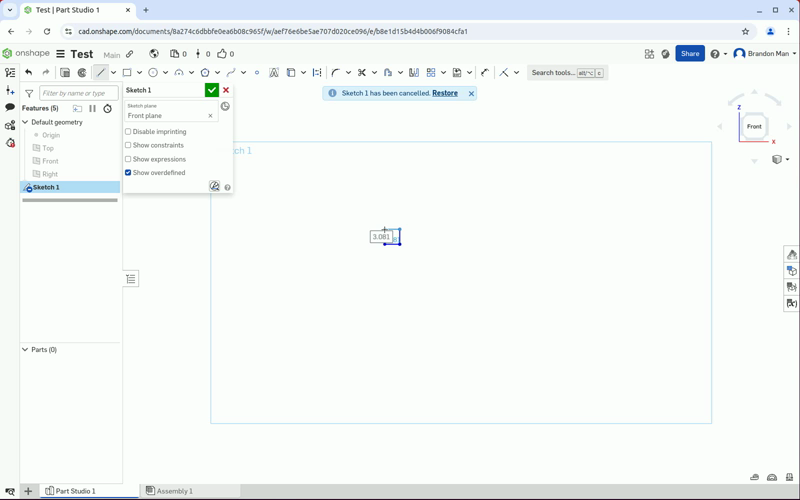
mouse_move(414, 229)
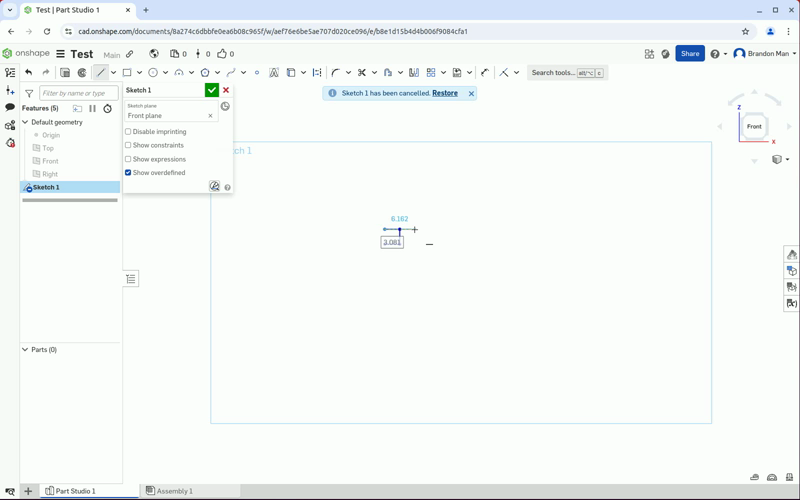
key_down(shift)
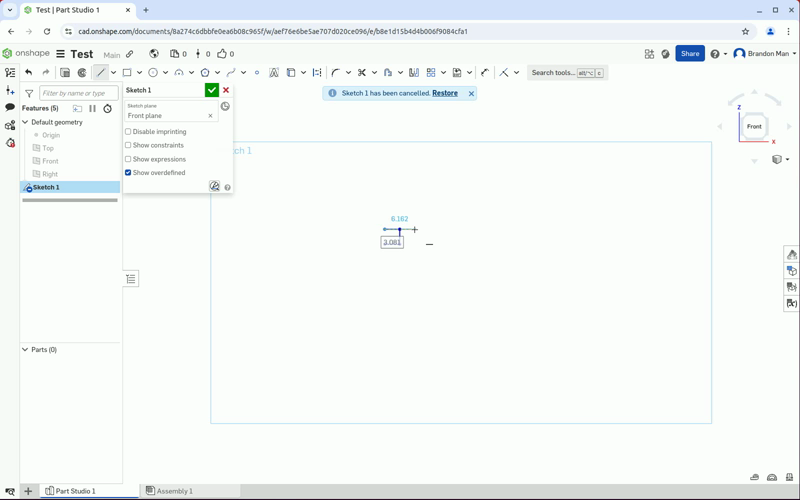
mouse_move(384, 244)
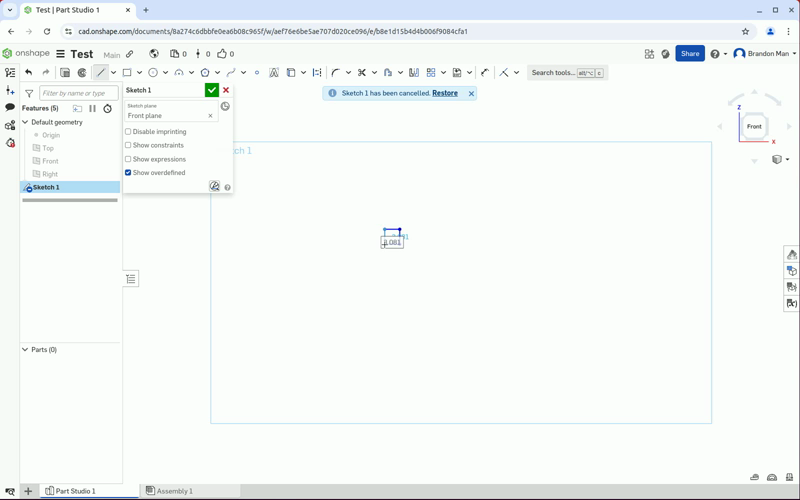
key_up(shift)
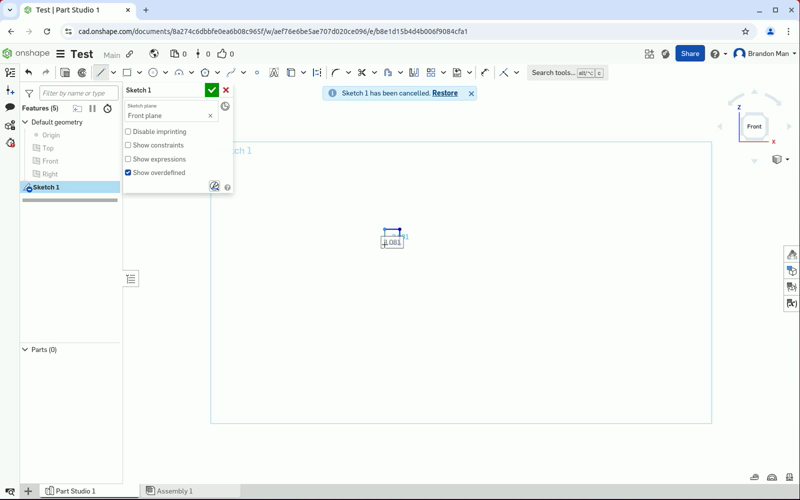
click(384, 244)
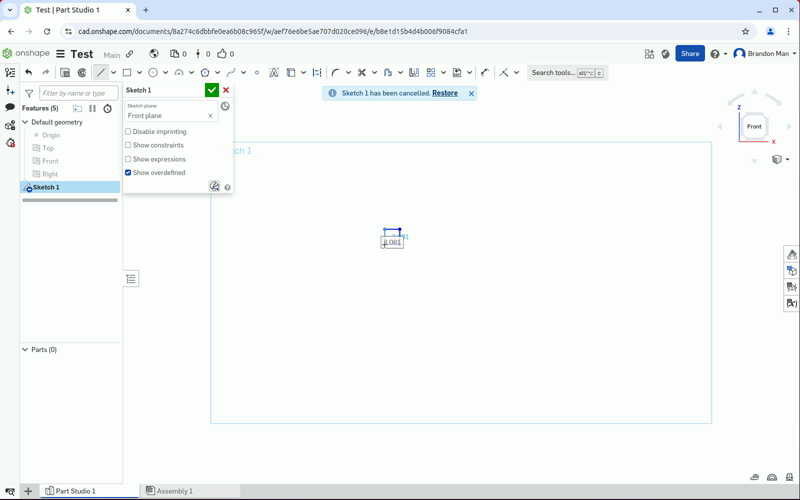
key(esc)
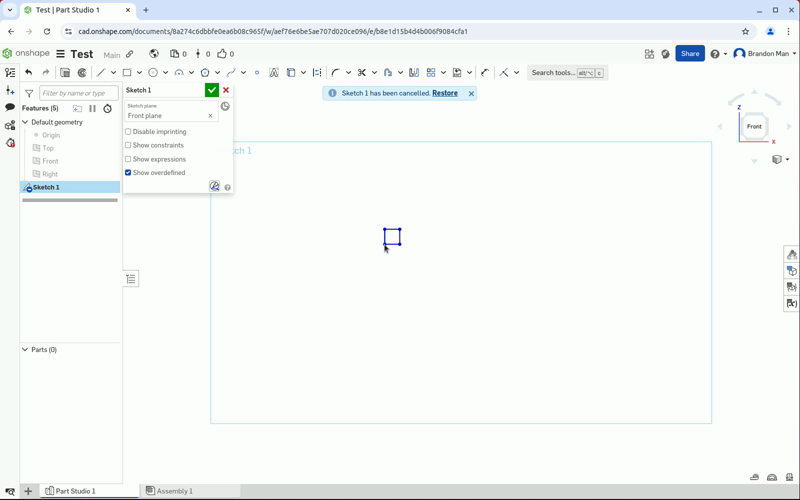
mouse_move(385, 235)
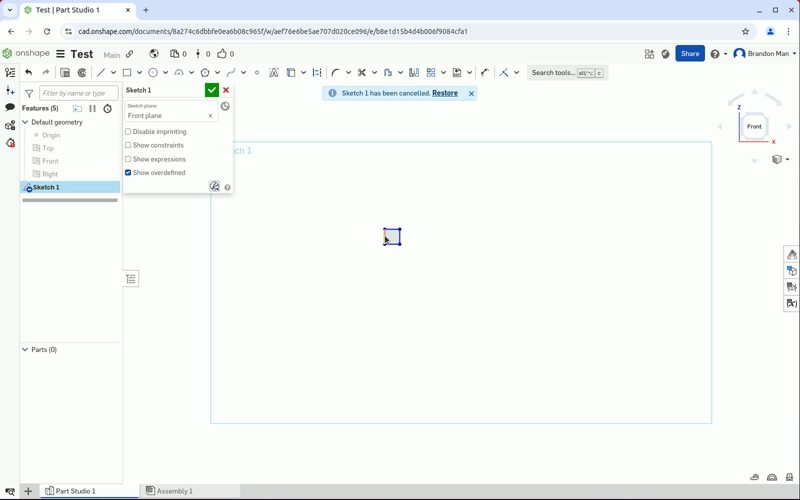
scroll(6)
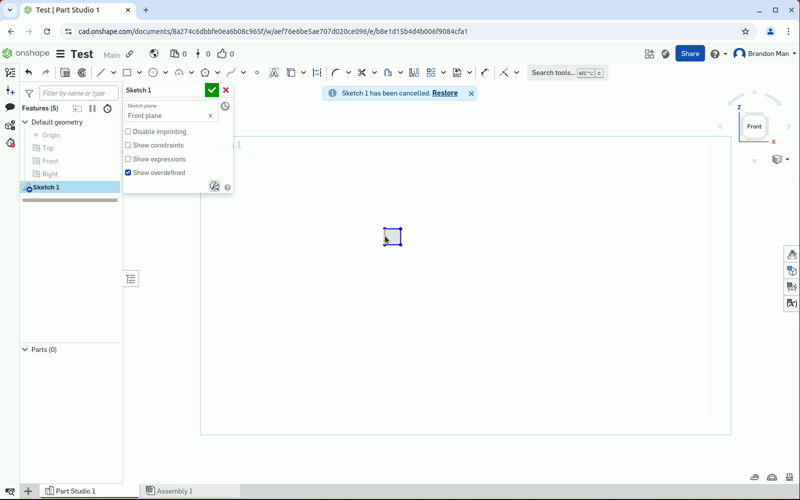
scroll(6)
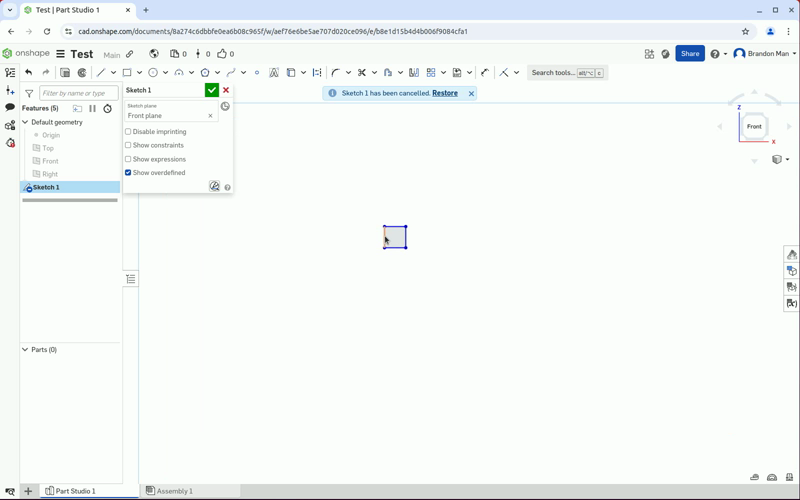
scroll(6)
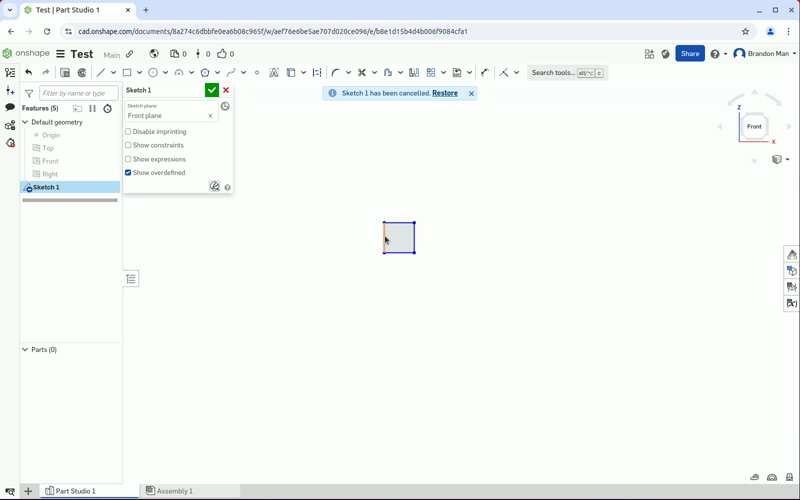
scroll(6)
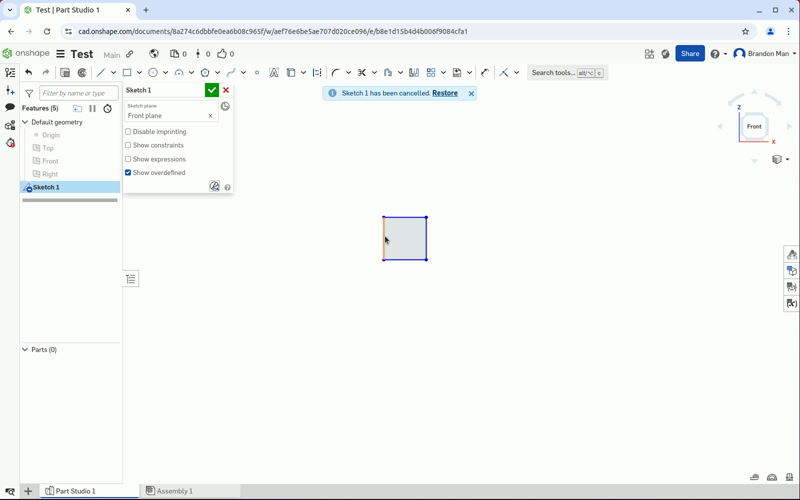
scroll(6)
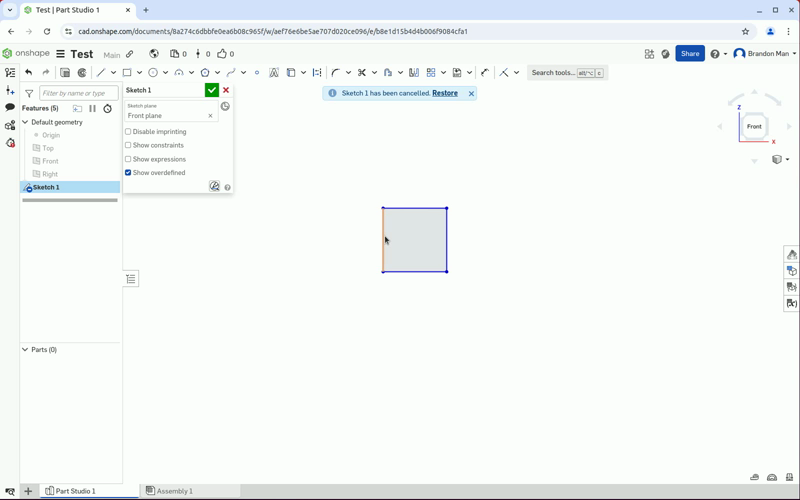
scroll(6)
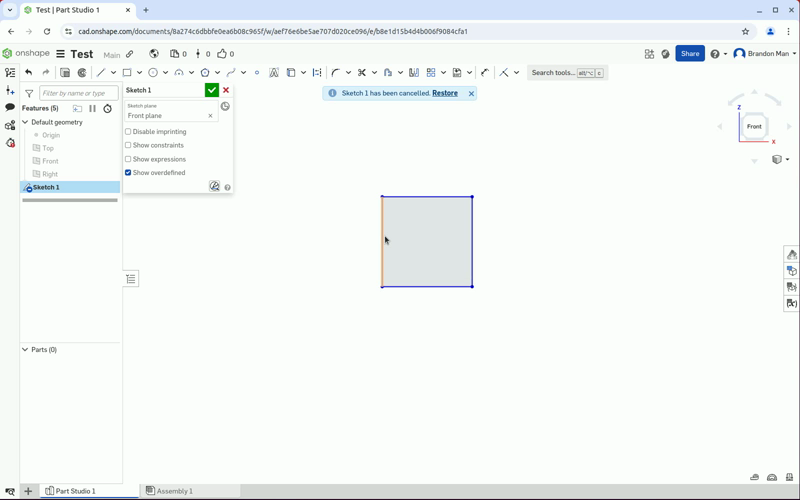
scroll(6)
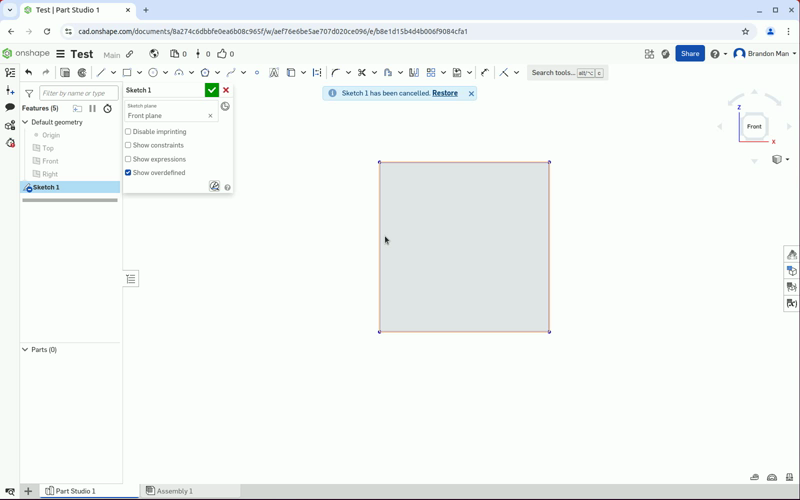
click(385, 235)
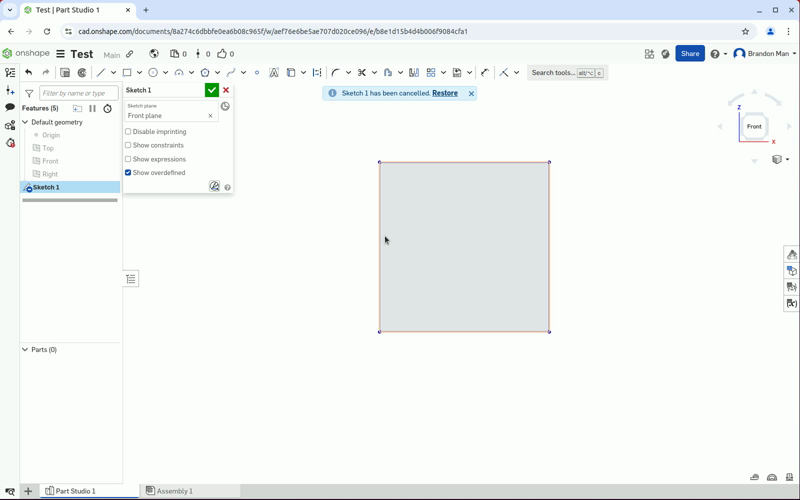
scroll(-6)
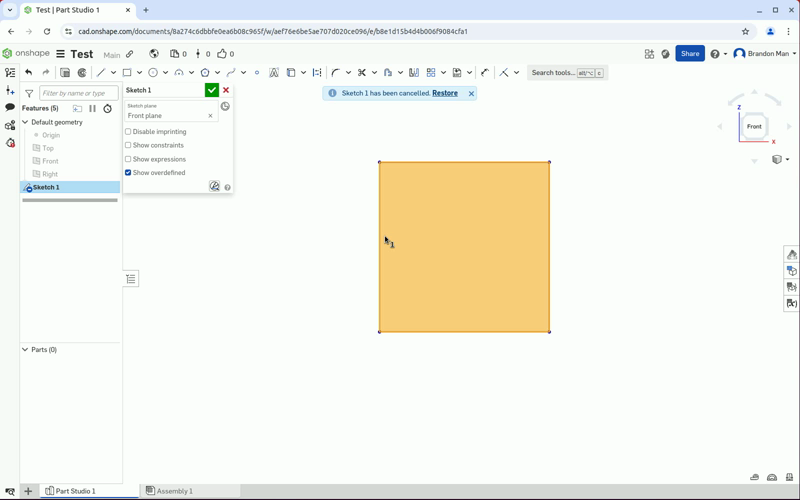
scroll(-6)
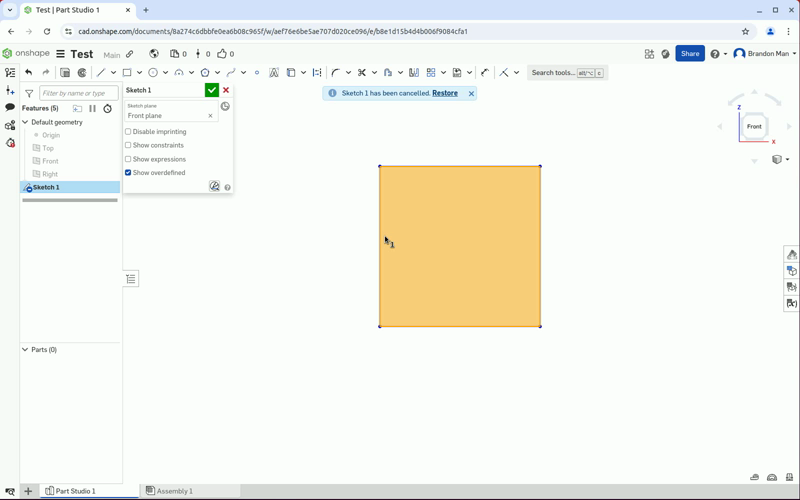
scroll(-6)
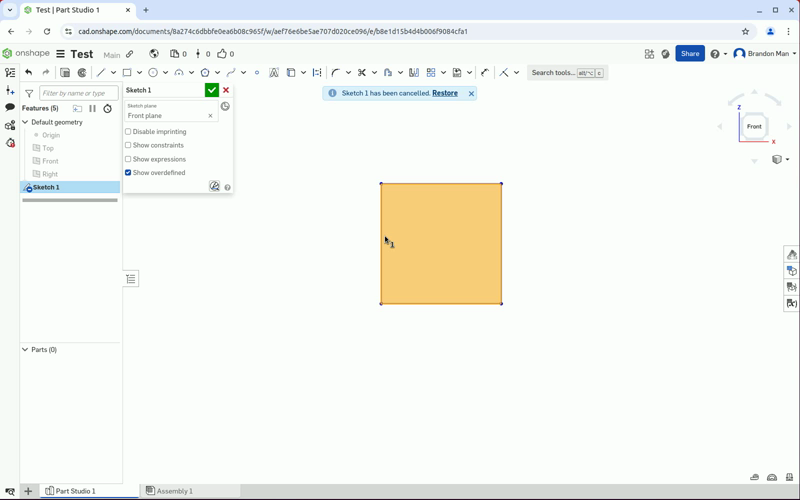
scroll(-6)
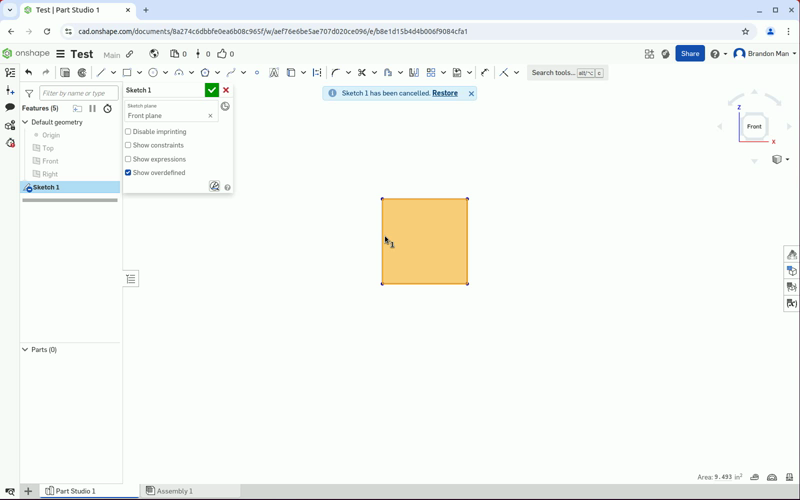
scroll(-6)
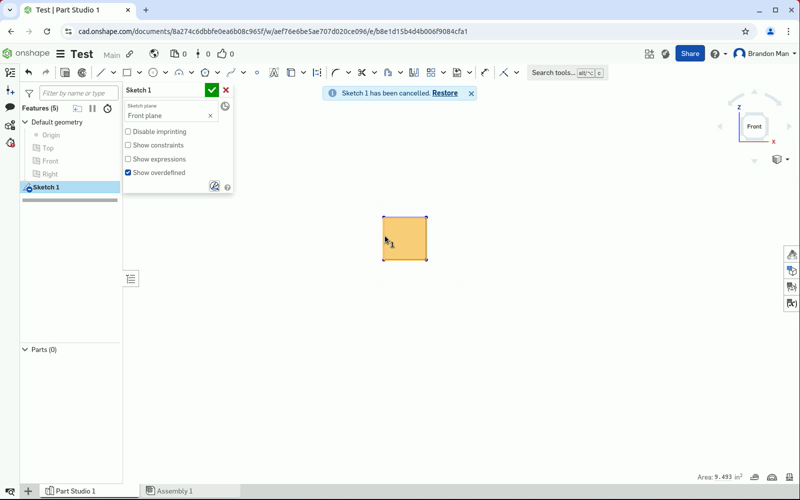
scroll(-6)
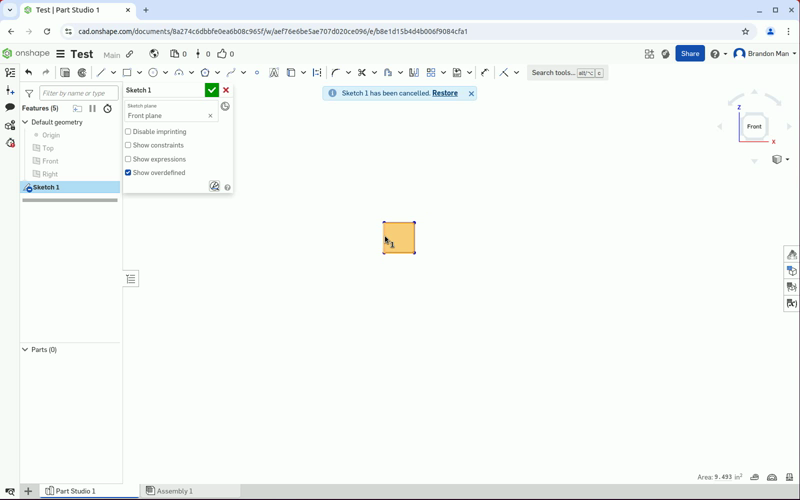
scroll(-6)
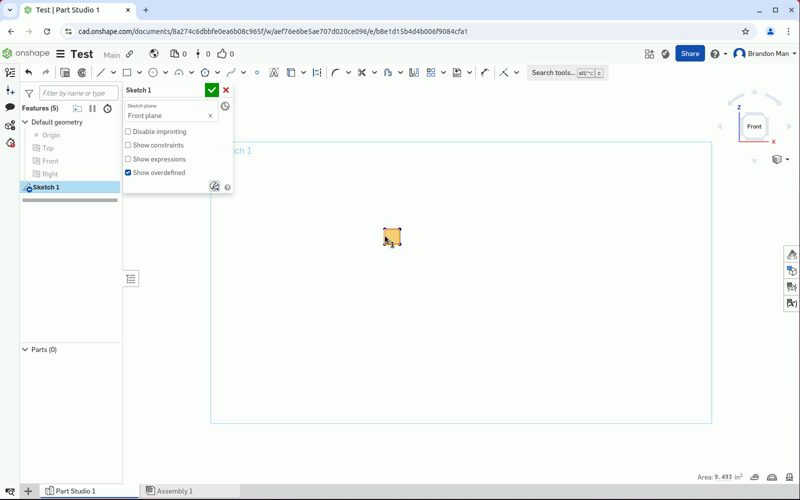
mouse_move(73, 352)
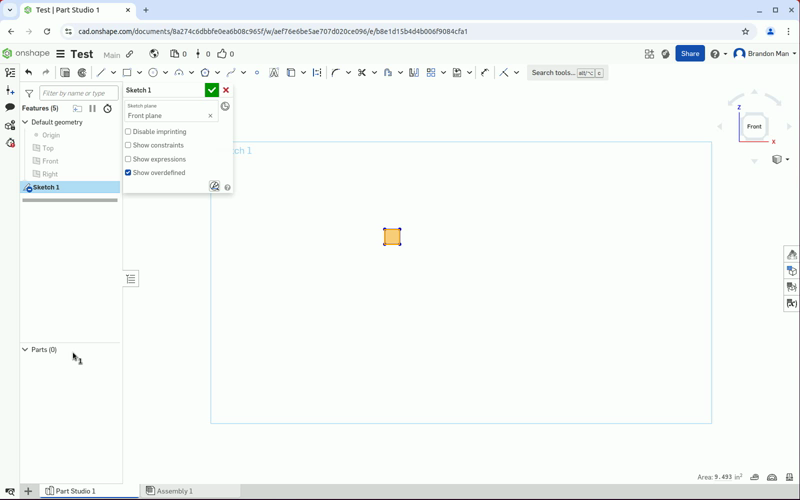
key(shift+y)
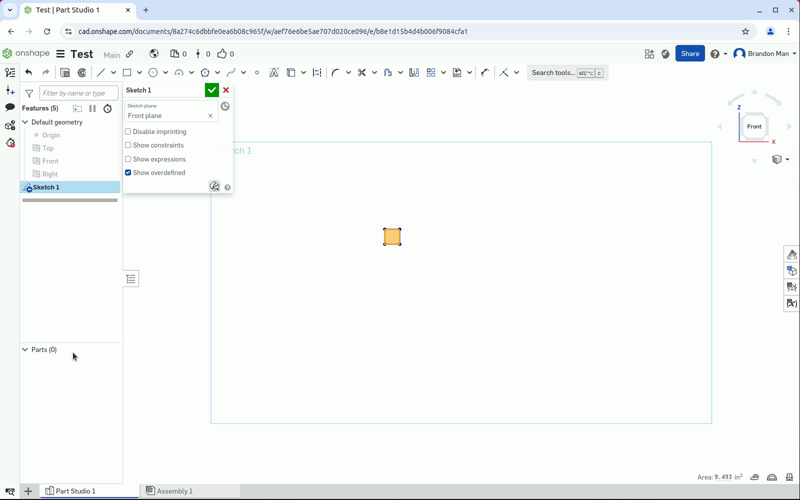
key(shift+e)
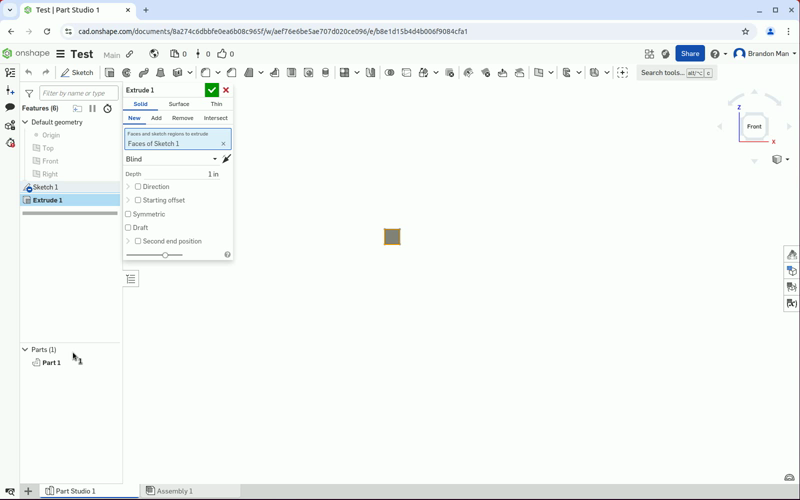
mouse_move(143, 106)
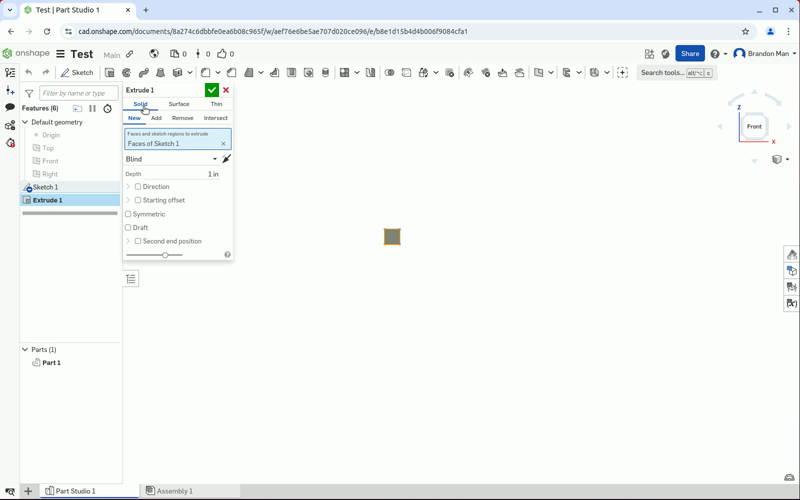
click(143, 106)
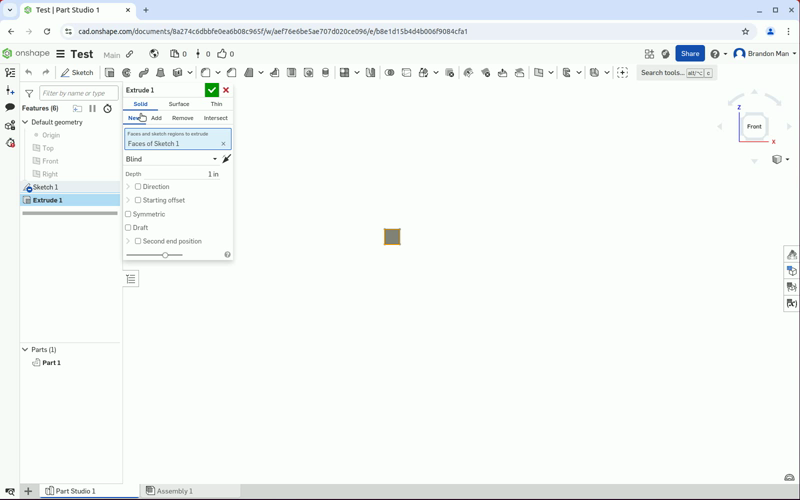
mouse_move(137, 120)
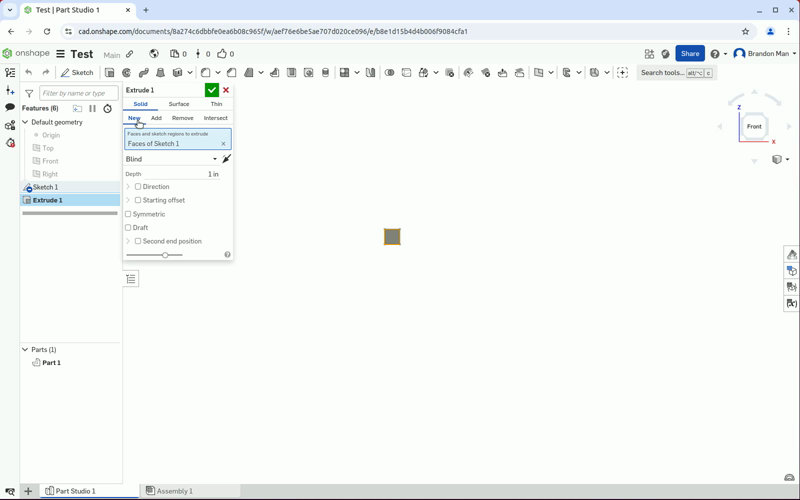
click(137, 120)
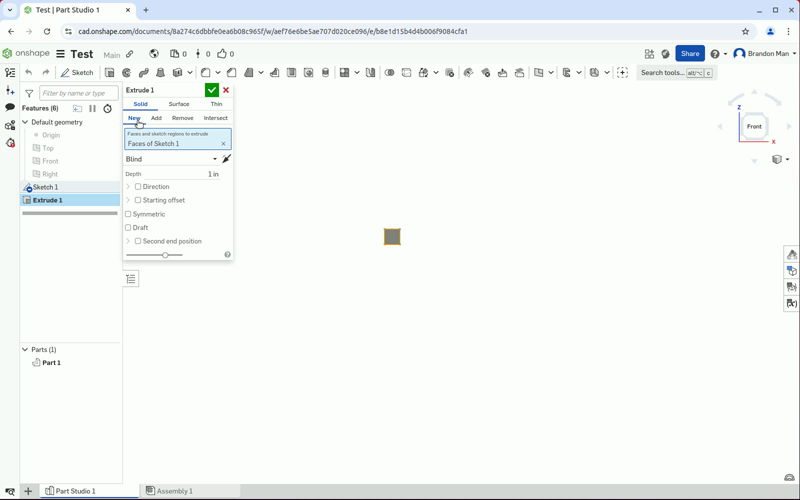
key(tab, 4)
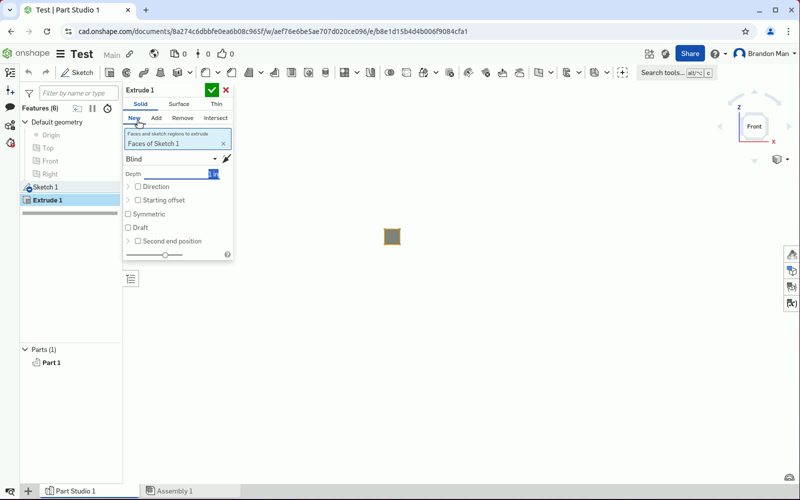
text(23.108)
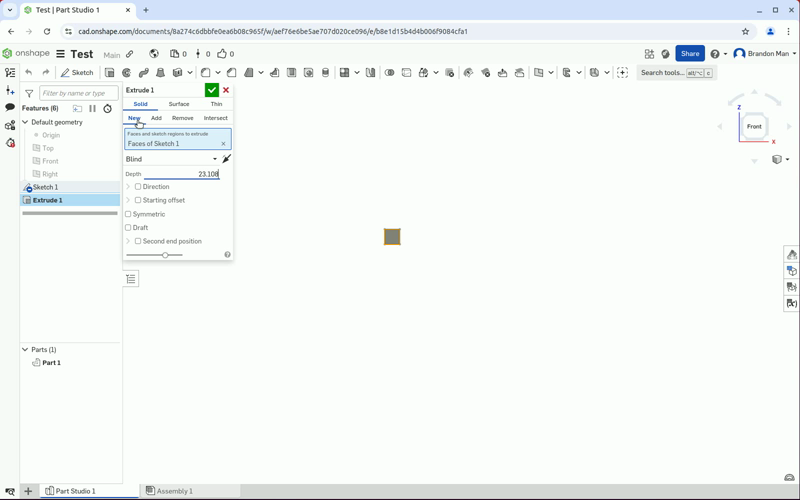
key(enter)
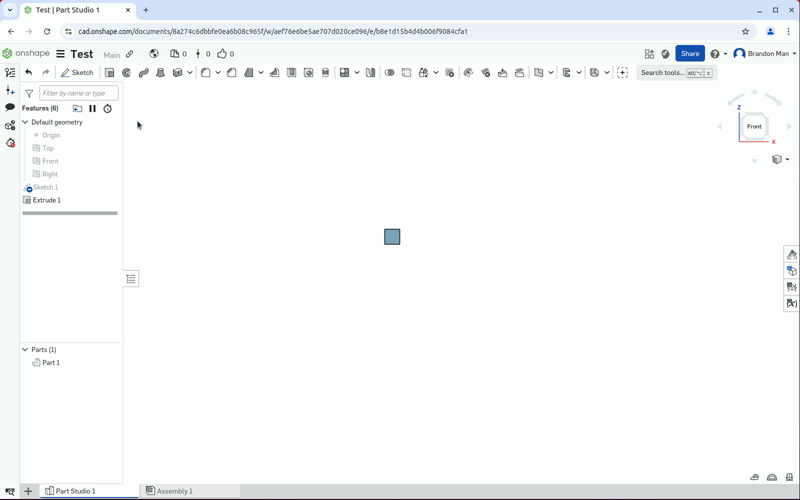
key(shift+h)
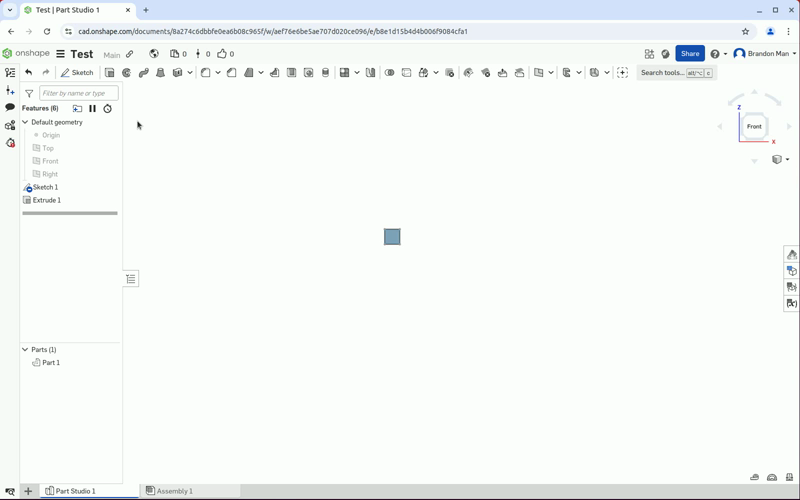
key(shift+h)
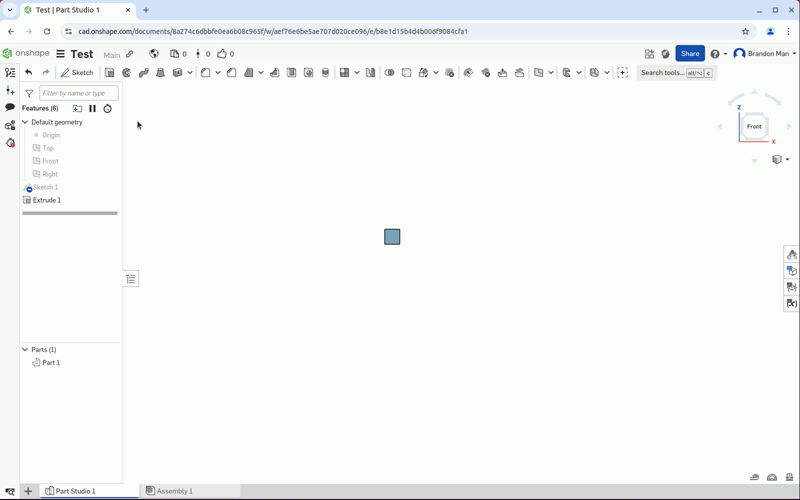
mouse_move(73, 189)
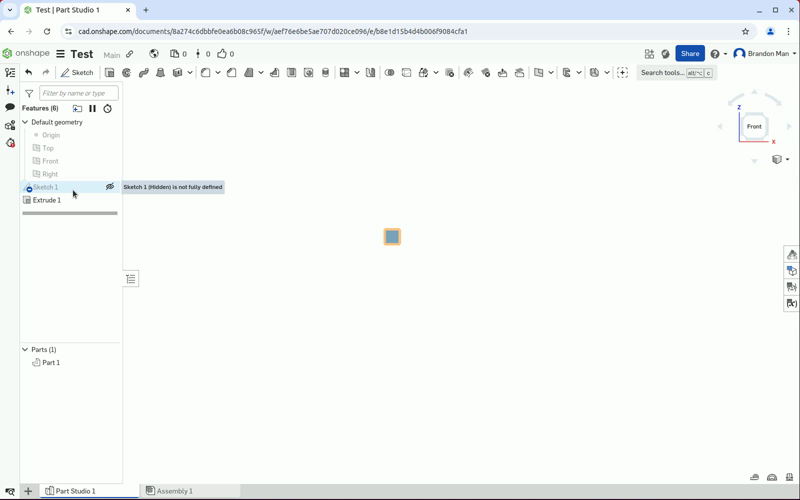
click(73, 189)
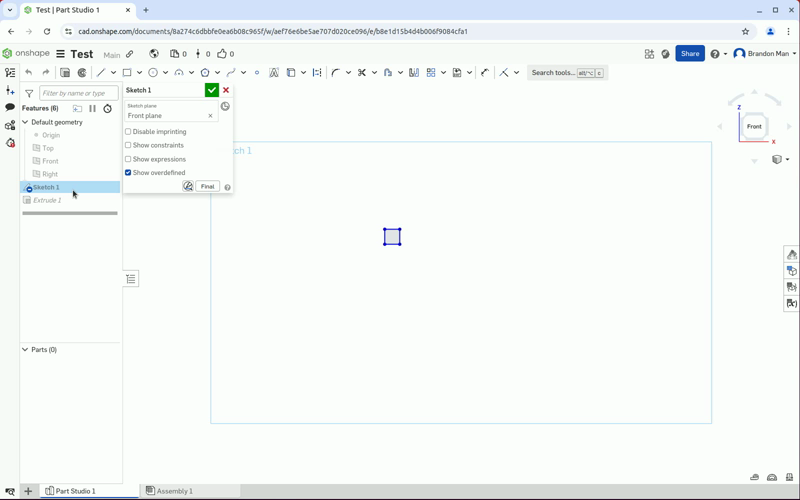
mouse_move(229, 92)
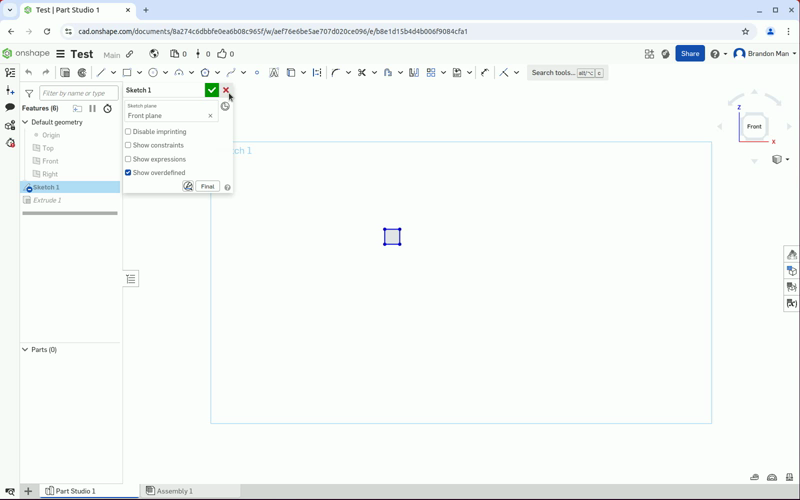
click(229, 92)
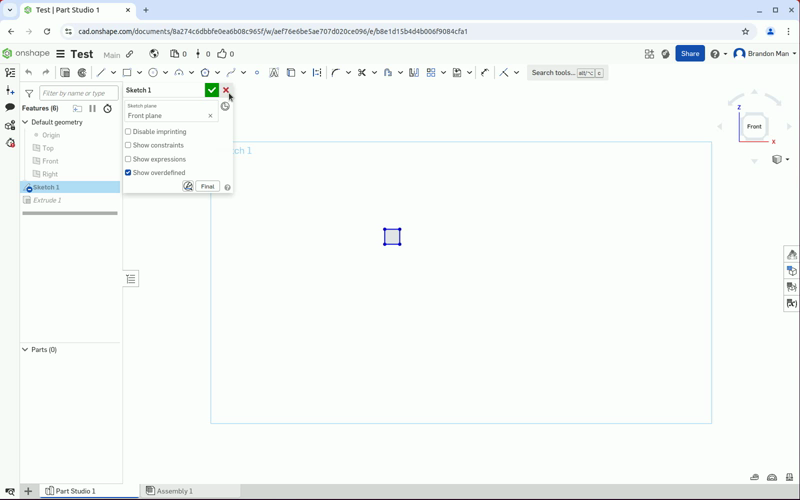
key(shift+s)
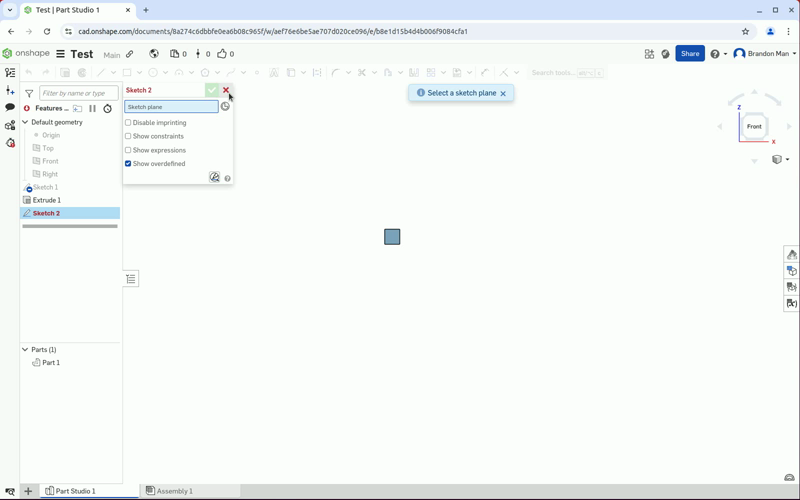
mouse_move(73, 163)
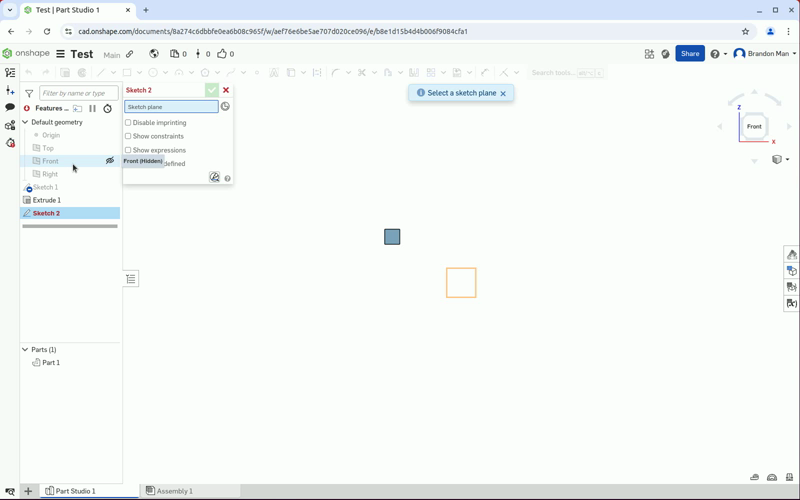
click(73, 163)
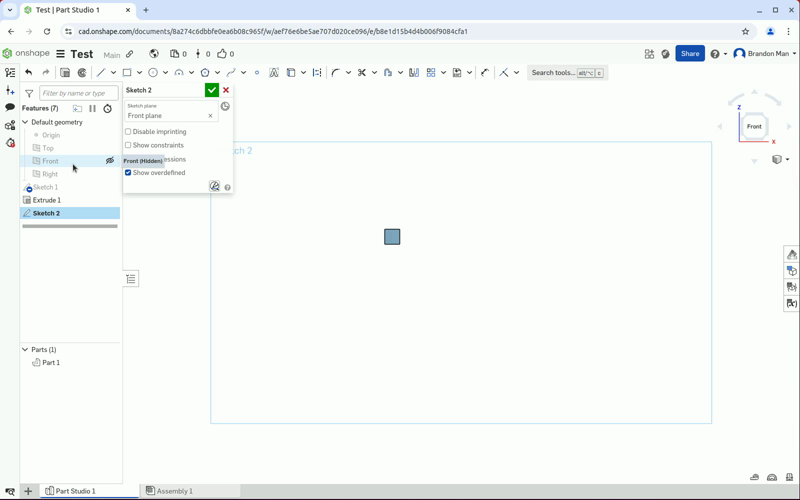
mouse_move(73, 352)
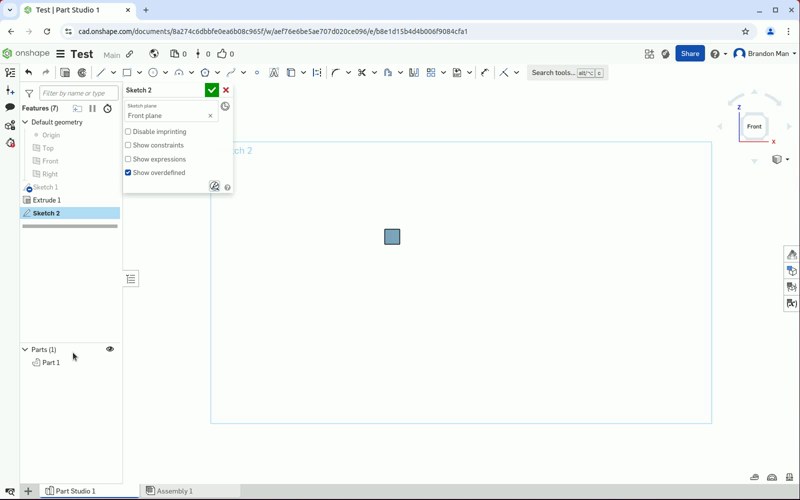
key(y)
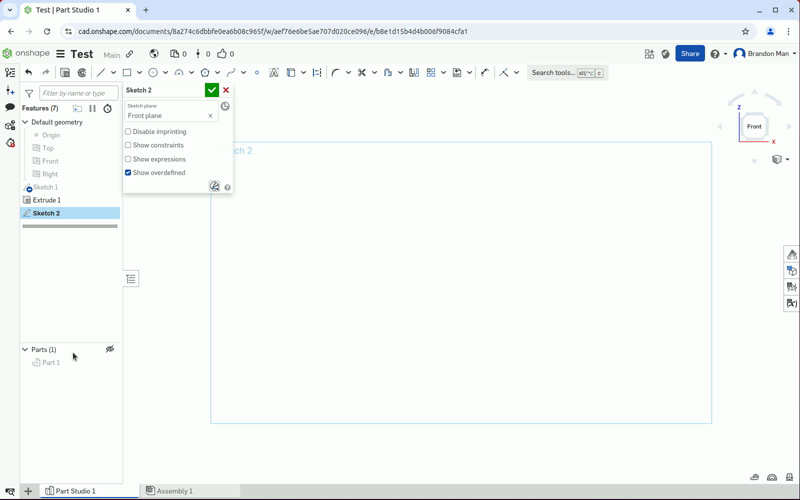
key(l)
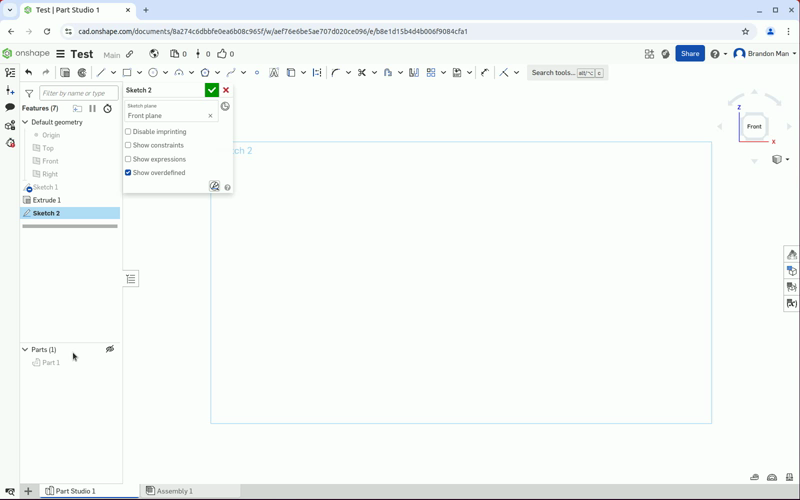
key_down(shift)
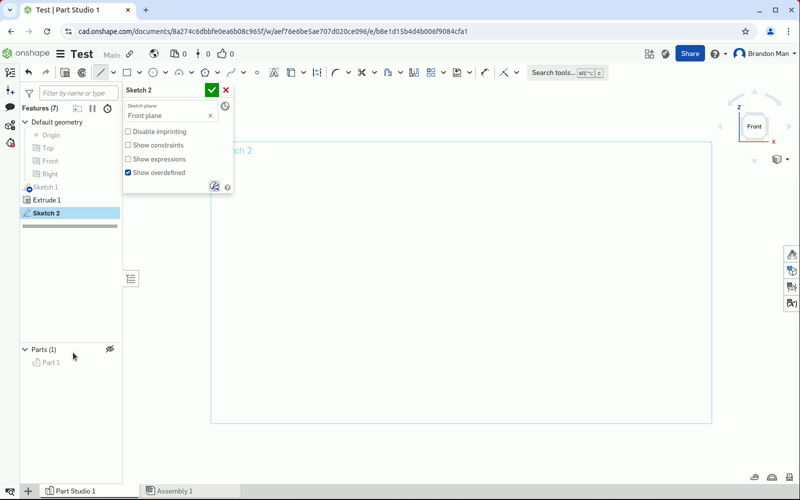
mouse_move(539, 244)
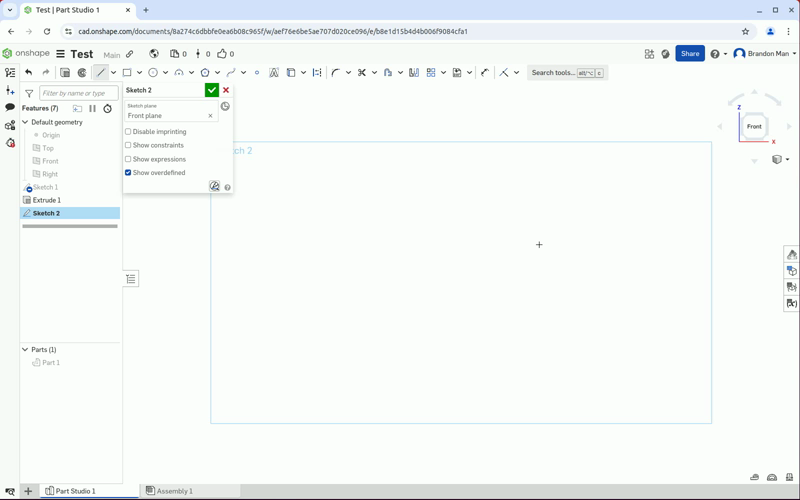
click(539, 244)
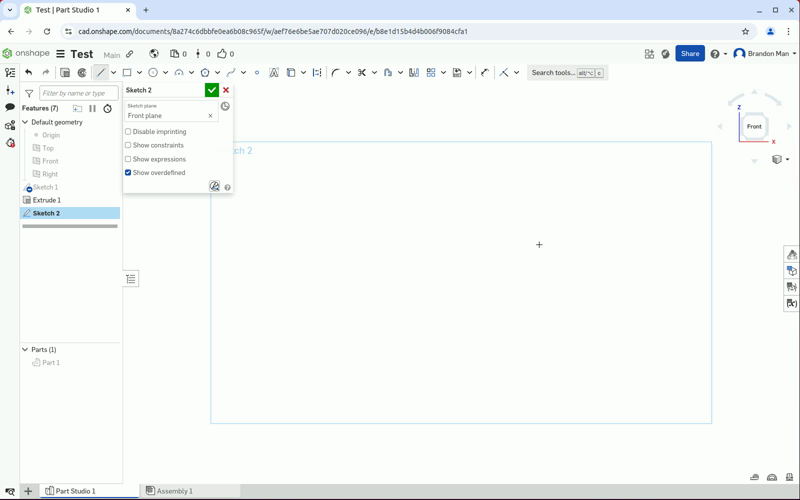
key_up(shift)
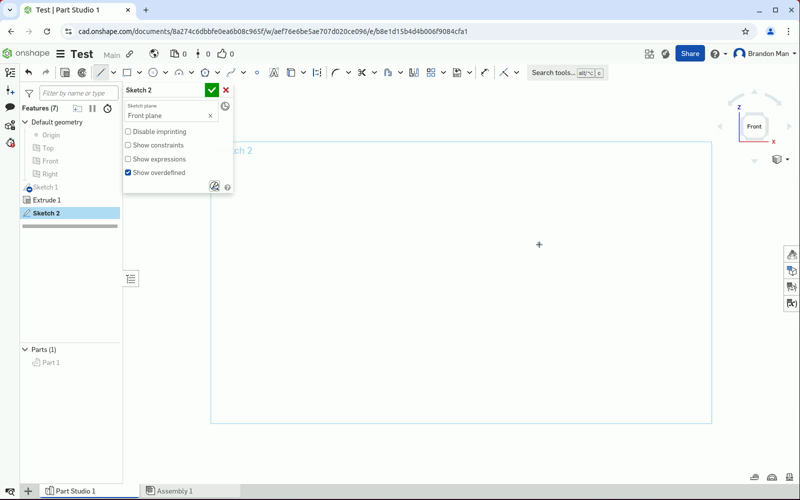
key_down(shift)
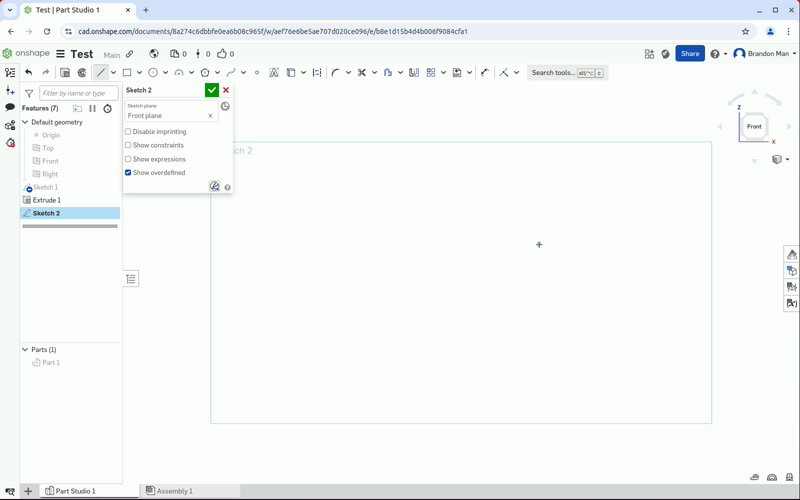
mouse_move(569, 244)
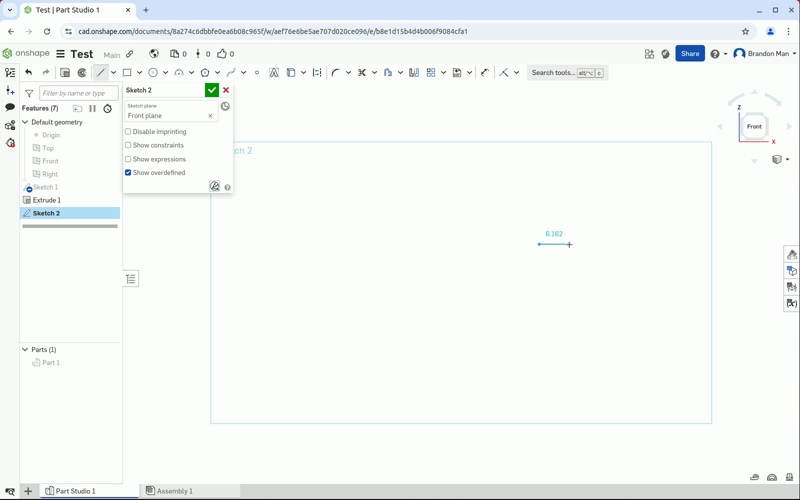
mouse_move(554, 244)
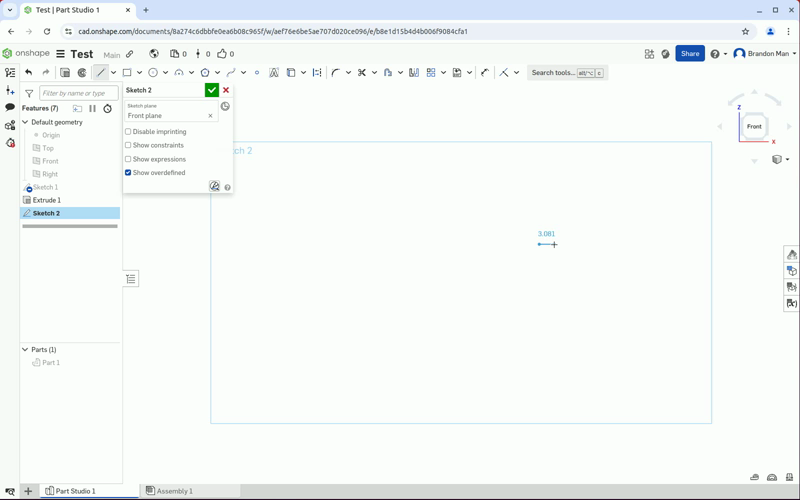
click(554, 244)
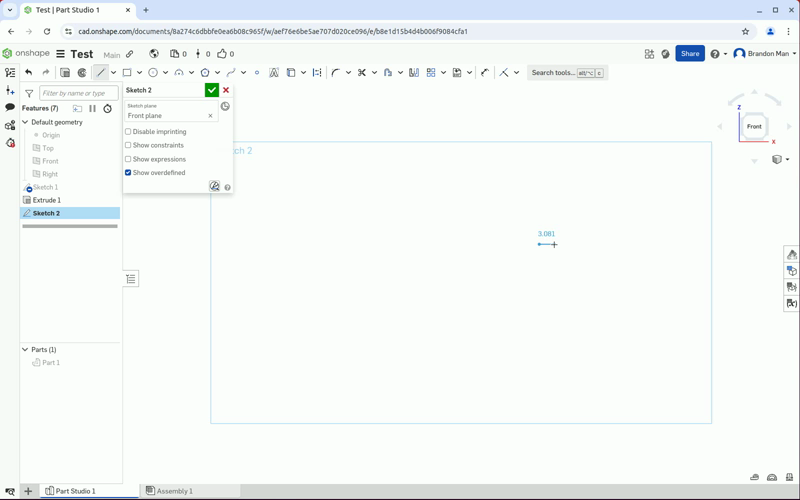
key_up(shift)
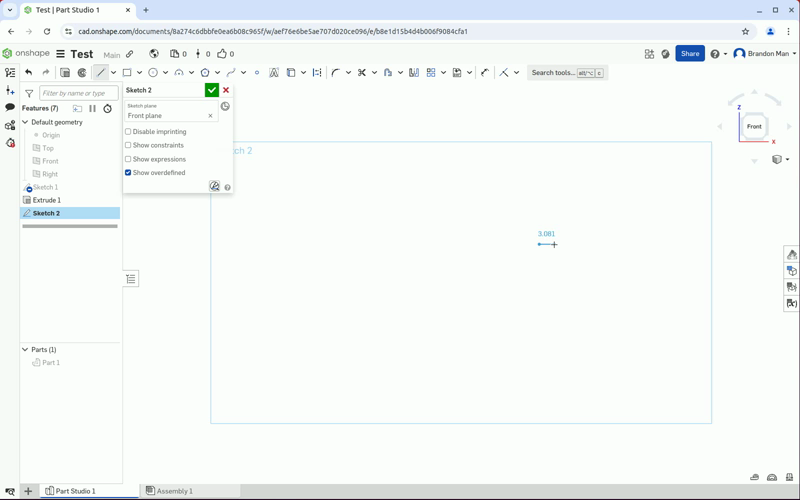
key_down(shift)
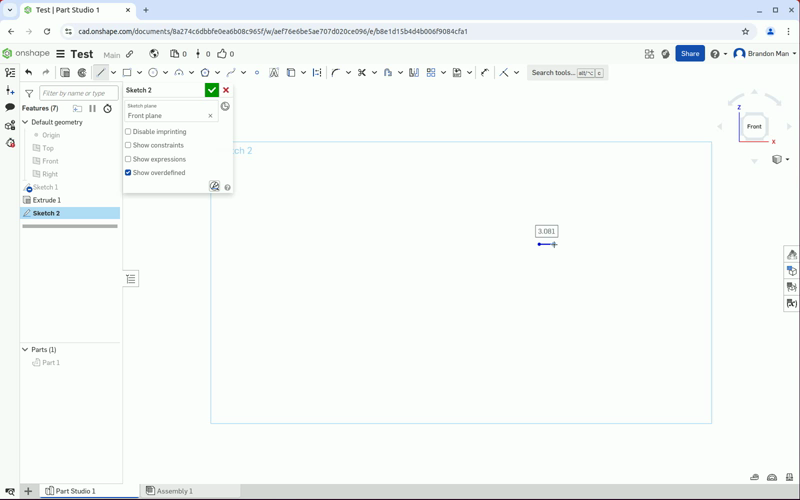
mouse_move(584, 244)
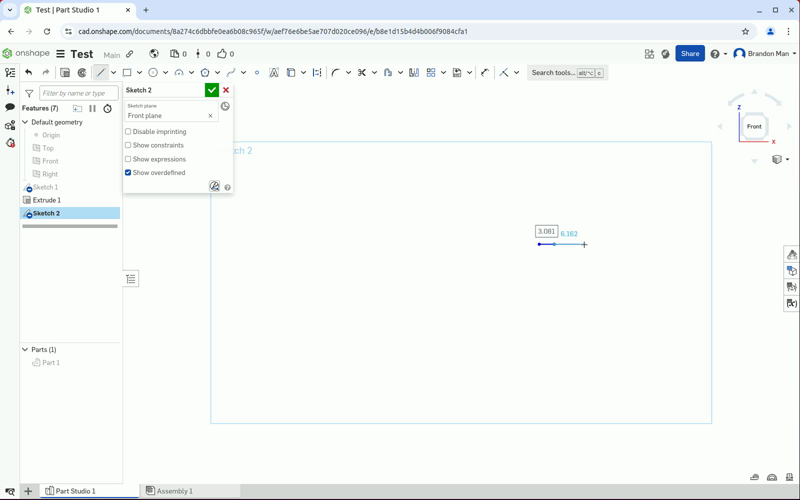
mouse_move(554, 229)
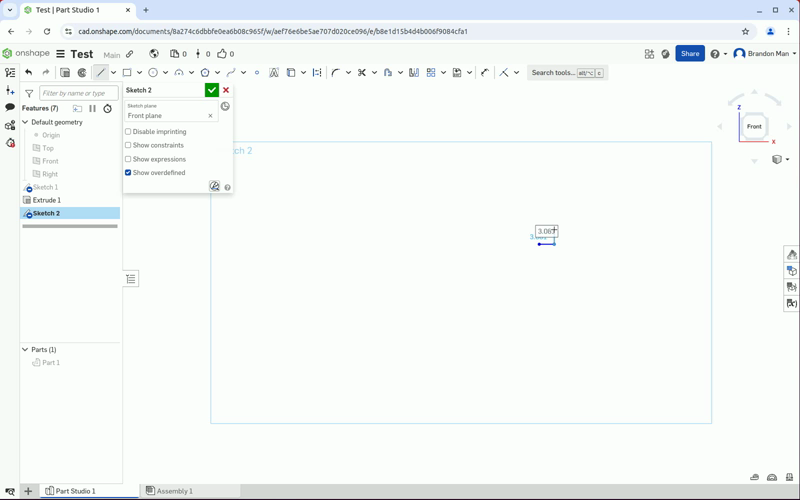
click(554, 229)
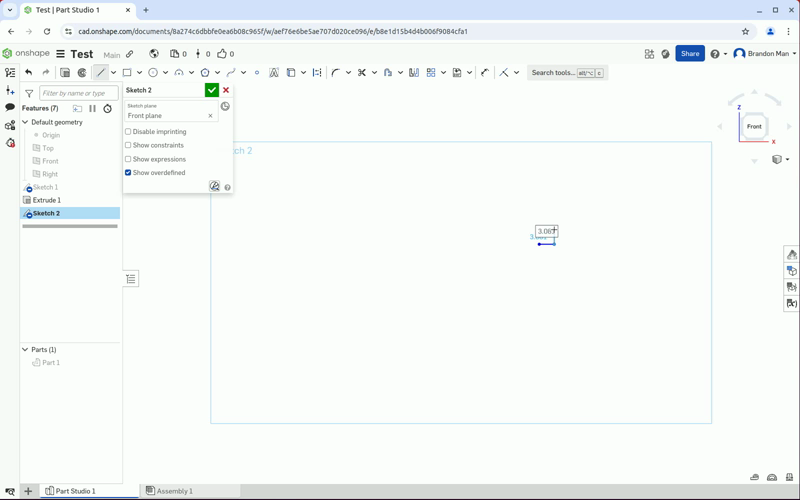
key_up(shift)
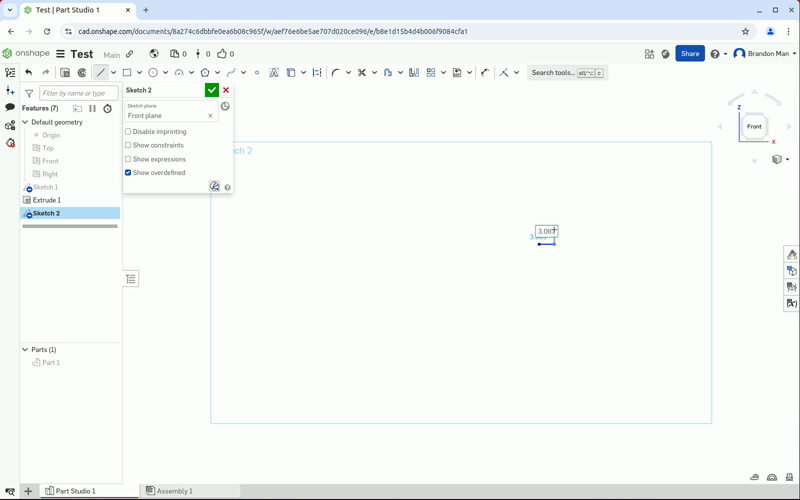
key_down(shift)
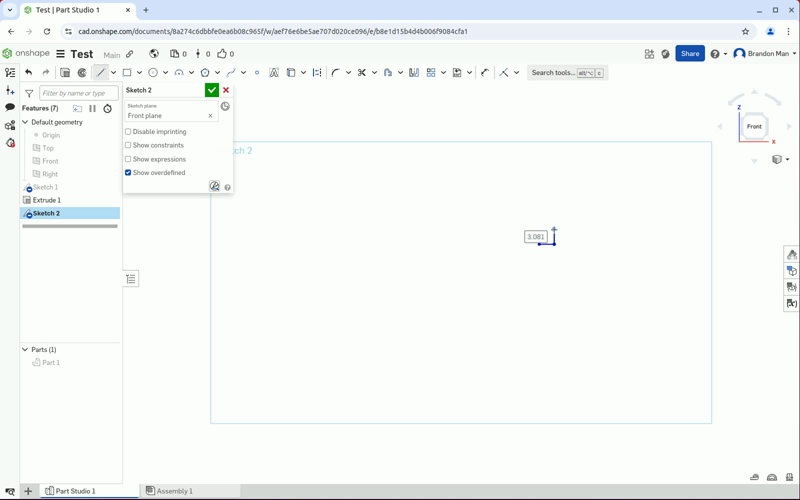
mouse_move(584, 229)
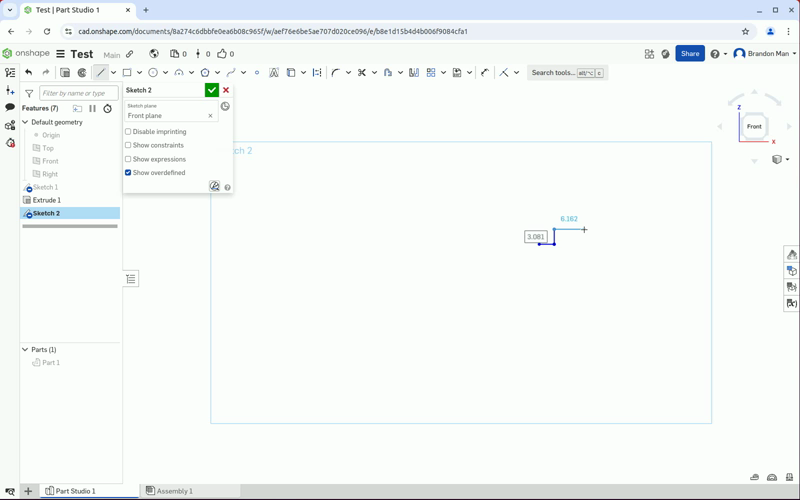
mouse_move(539, 229)
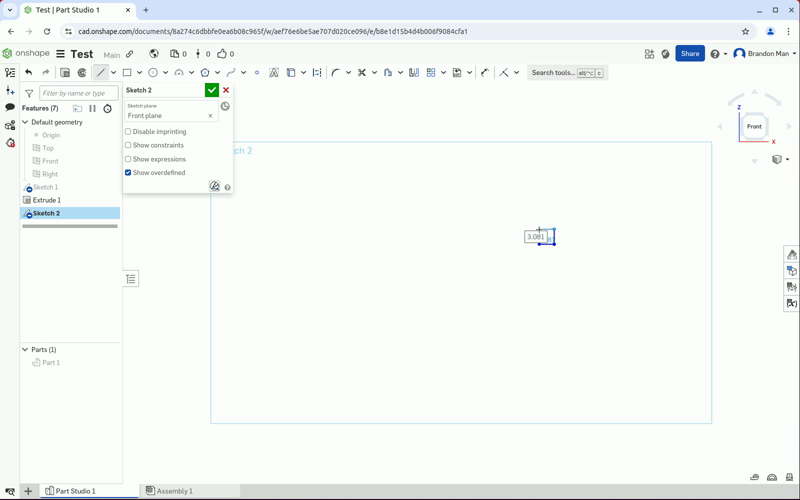
click(539, 229)
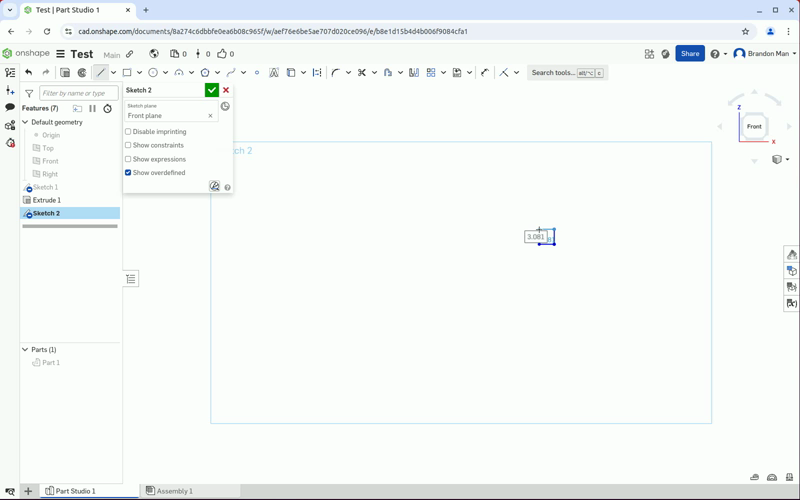
key_up(shift)
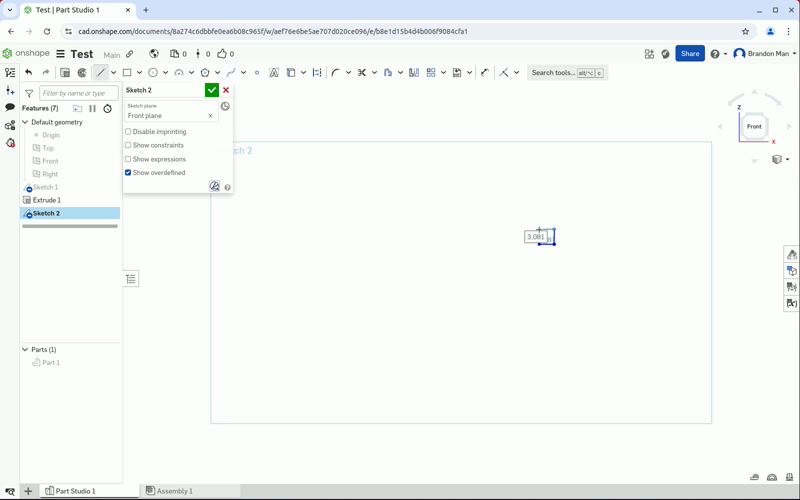
mouse_move(569, 229)
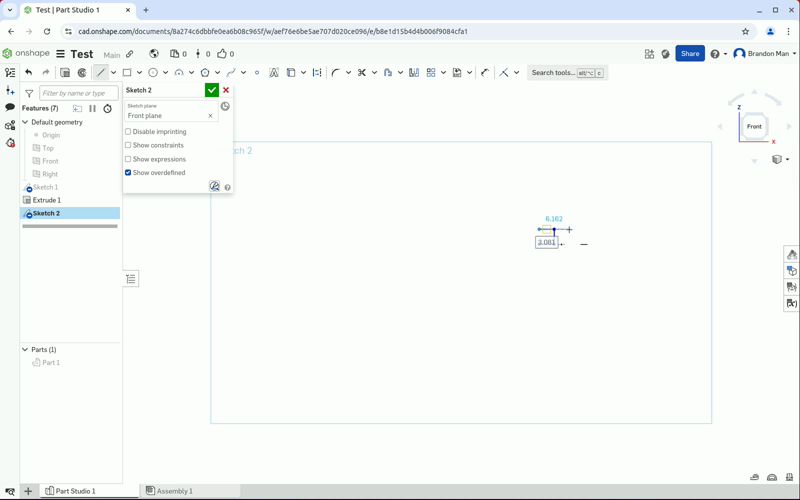
key_down(shift)
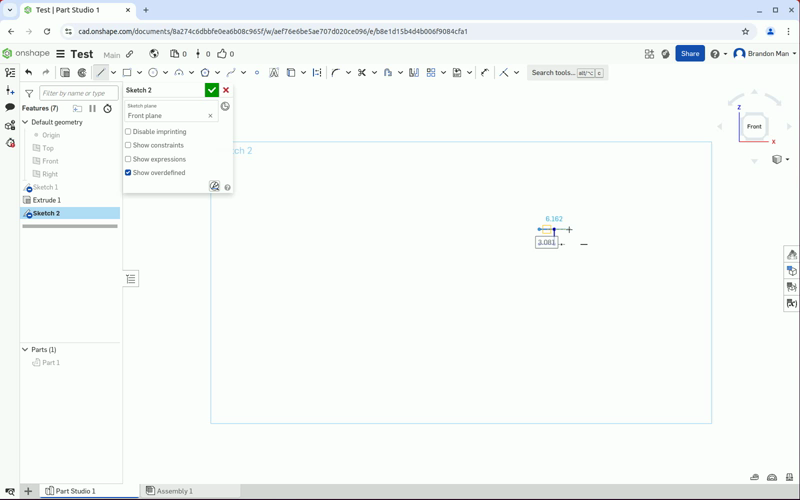
mouse_move(539, 244)
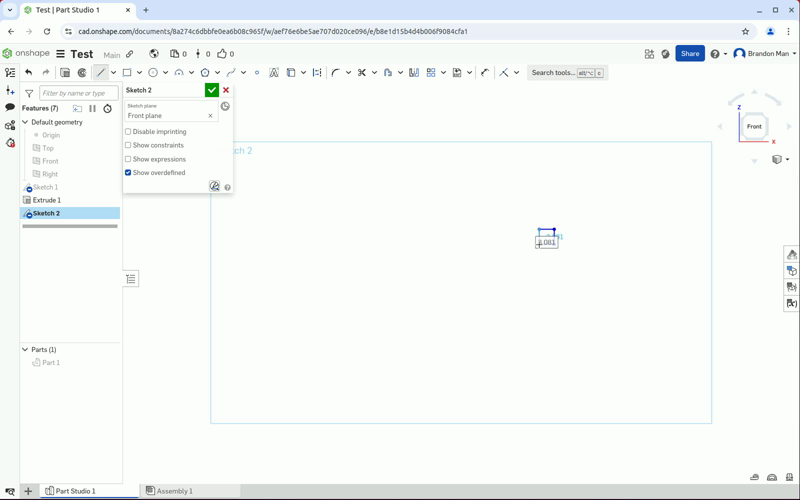
key_up(shift)
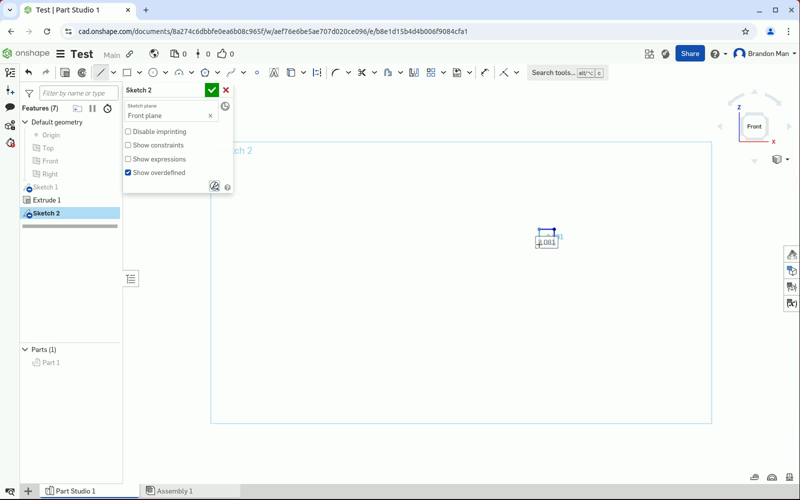
click(539, 244)
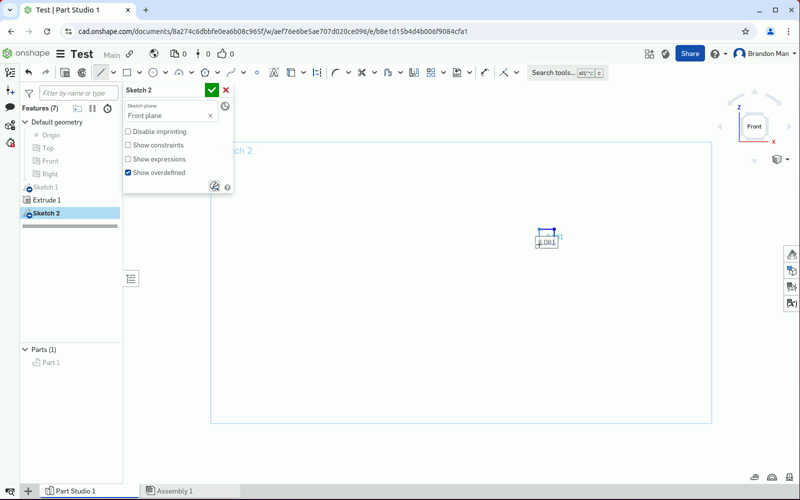
key(esc)
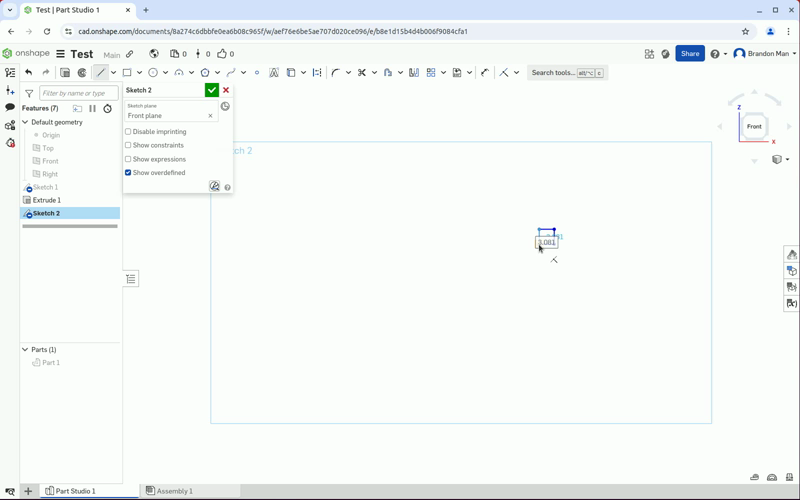
mouse_move(539, 243)
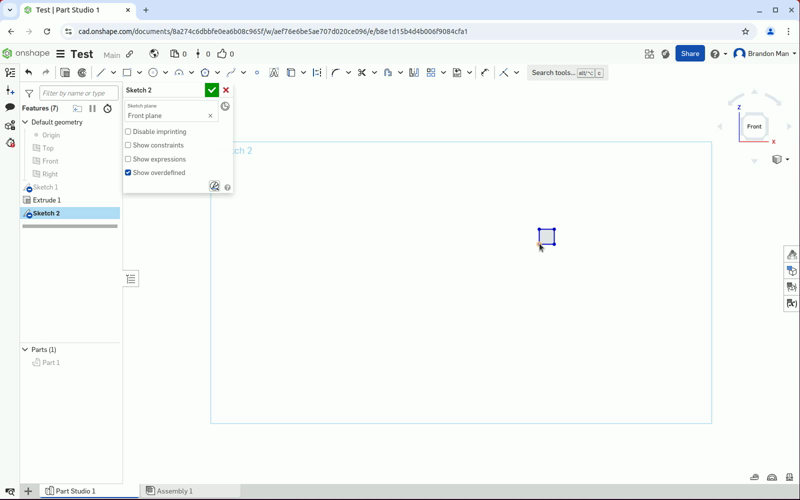
scroll(6)
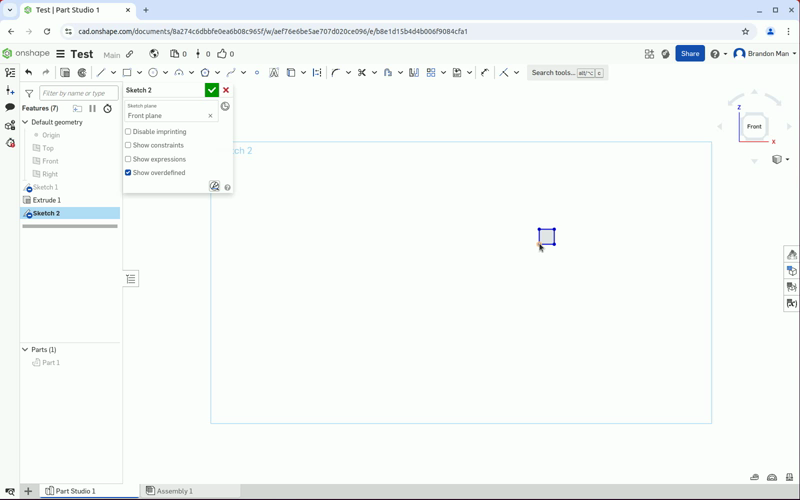
scroll(6)
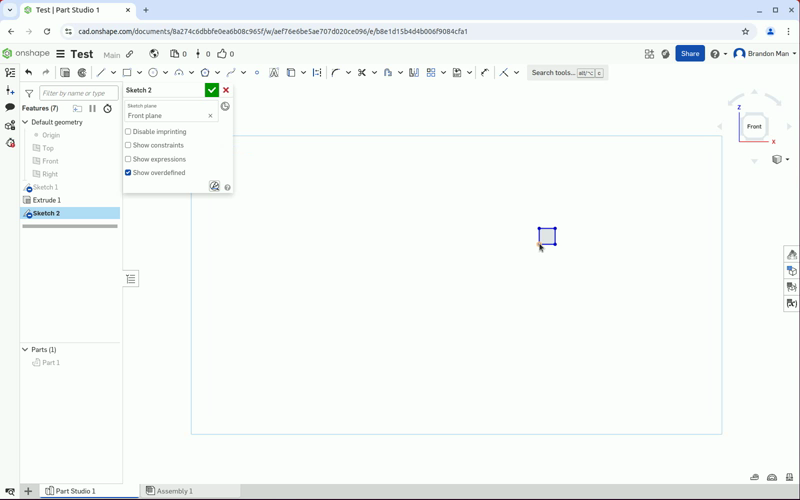
scroll(6)
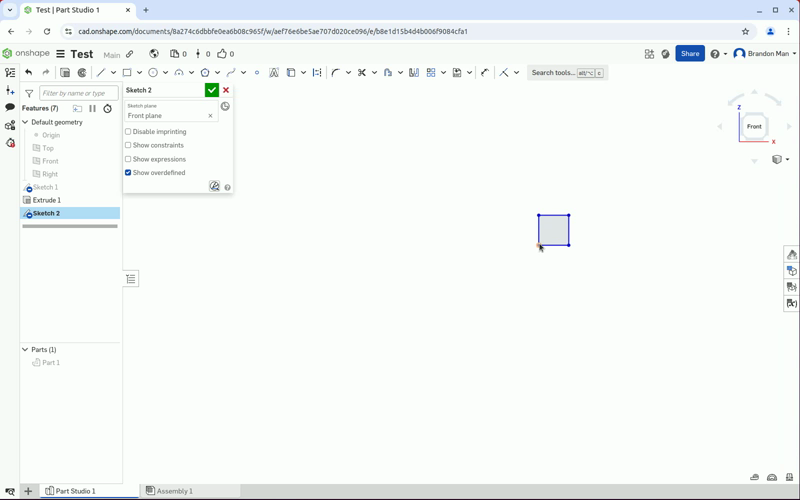
scroll(6)
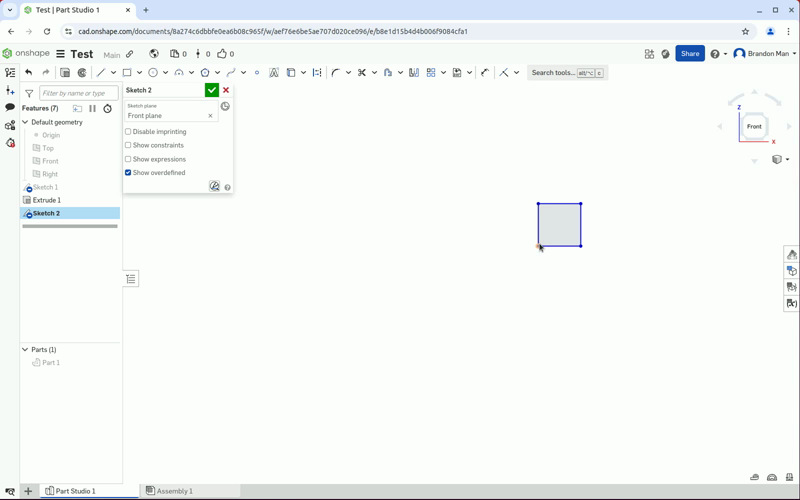
scroll(6)
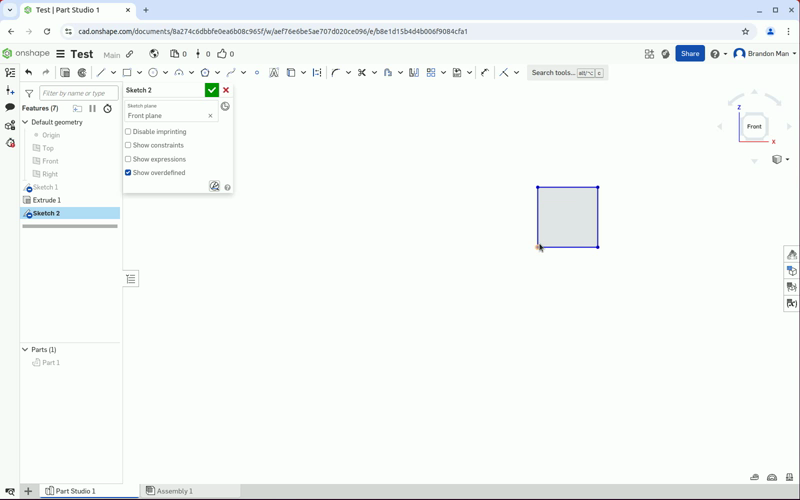
scroll(6)
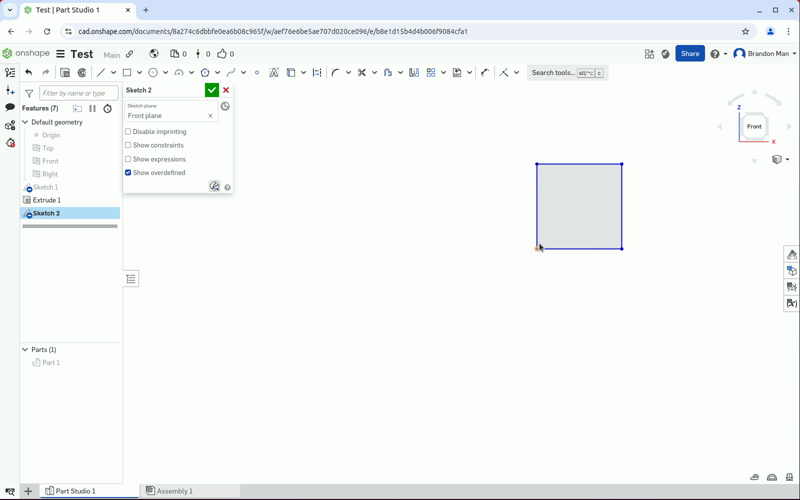
scroll(6)
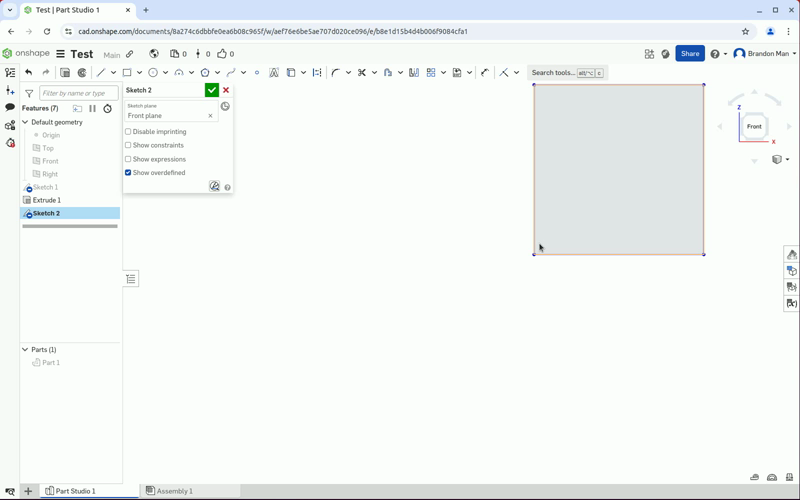
click(539, 243)
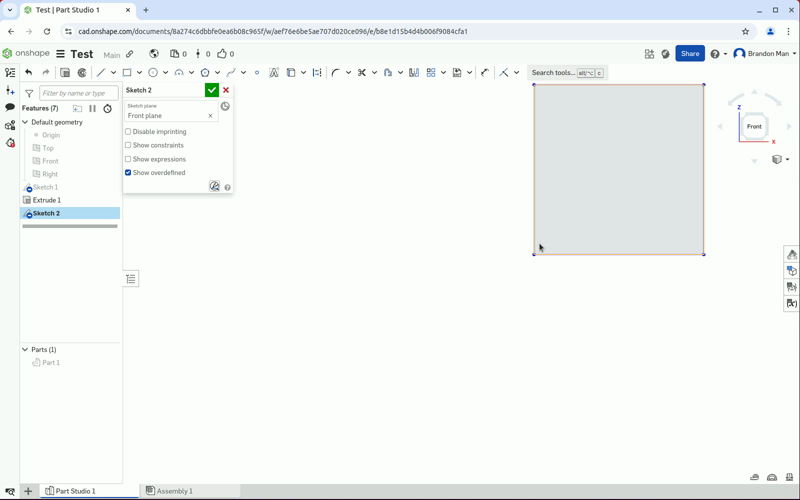
scroll(-6)
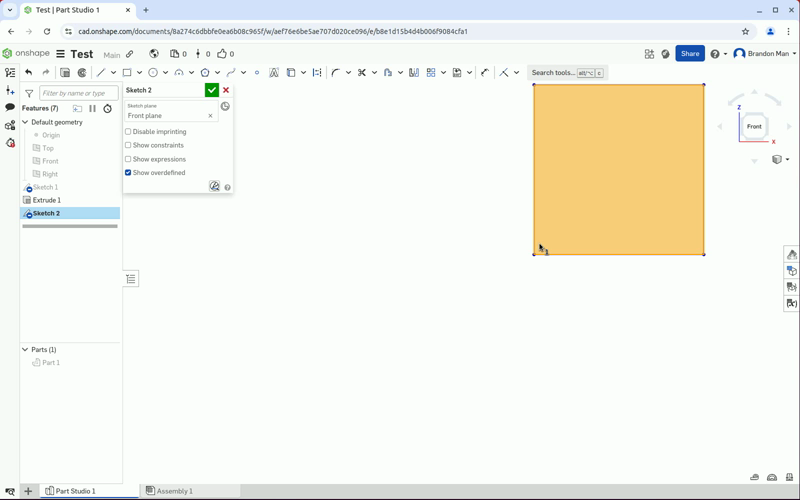
scroll(-6)
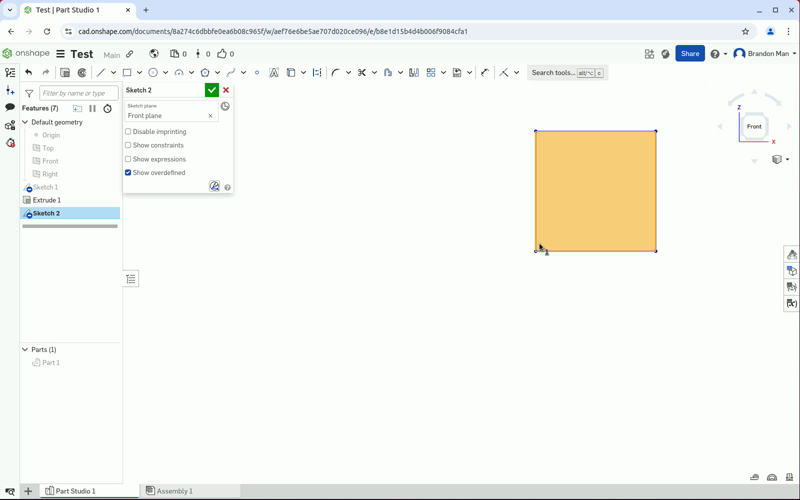
scroll(-6)
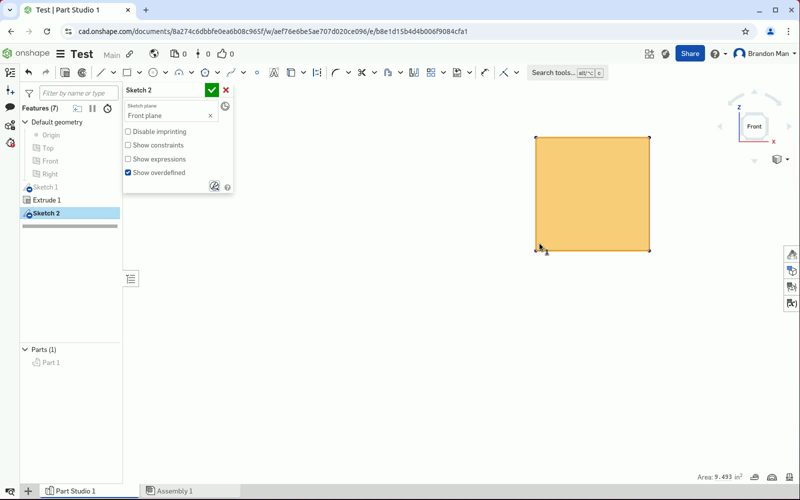
scroll(-6)
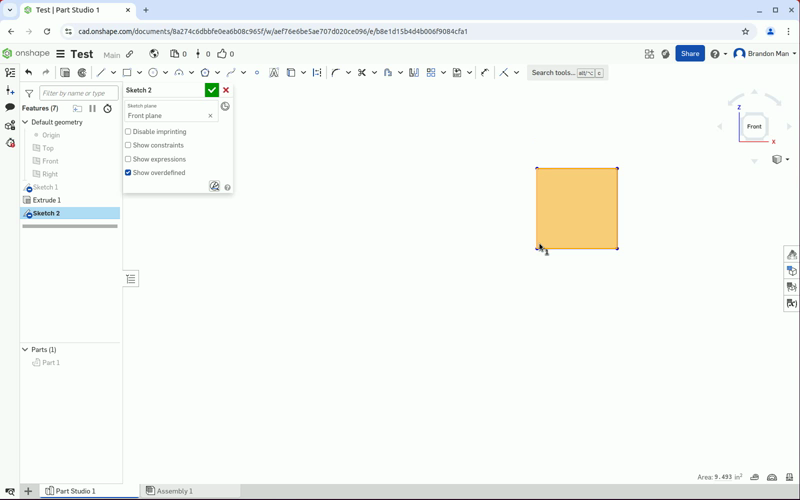
scroll(-6)
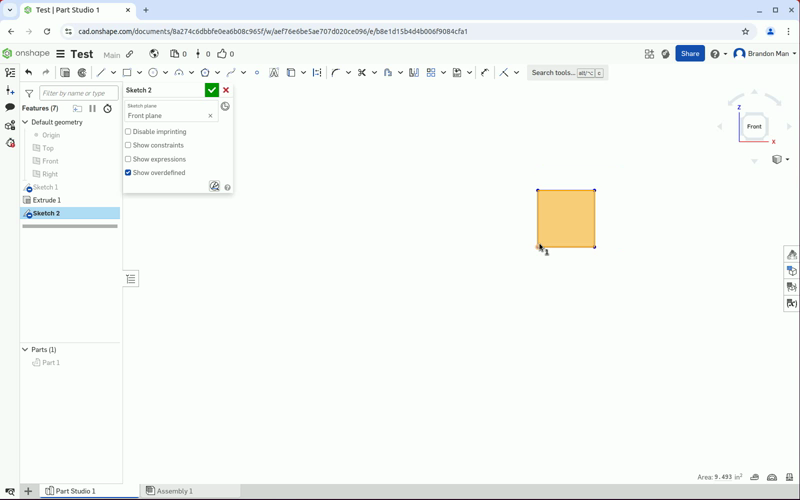
scroll(-6)
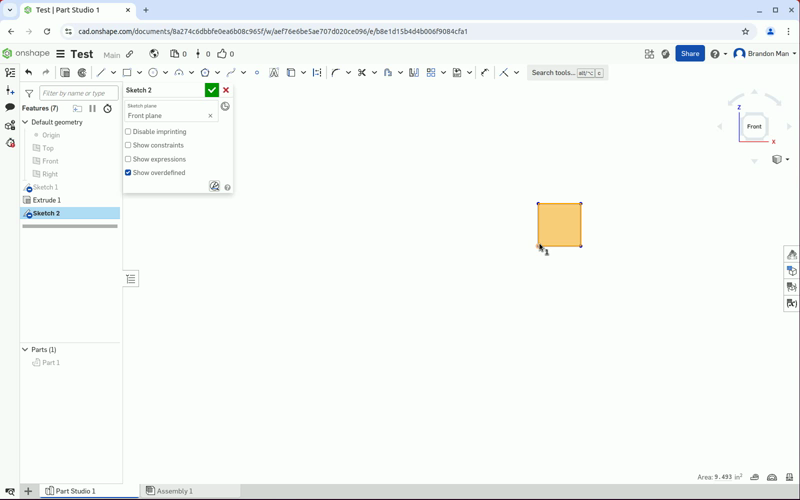
scroll(-6)
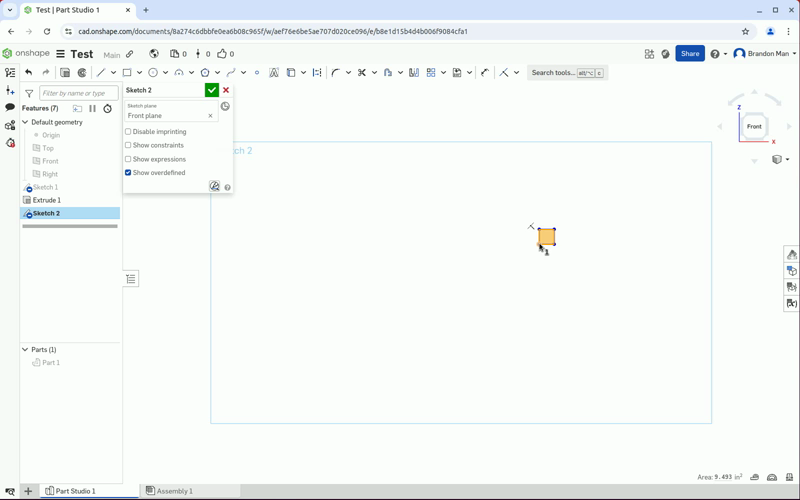
mouse_move(73, 352)
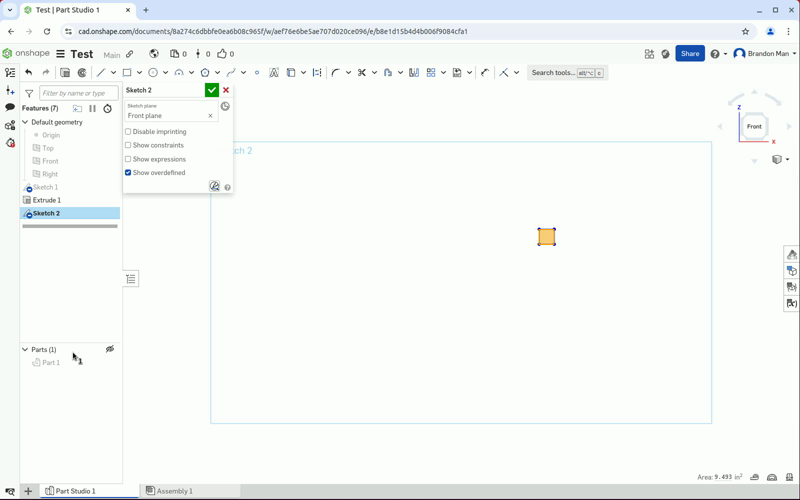
key(shift+y)
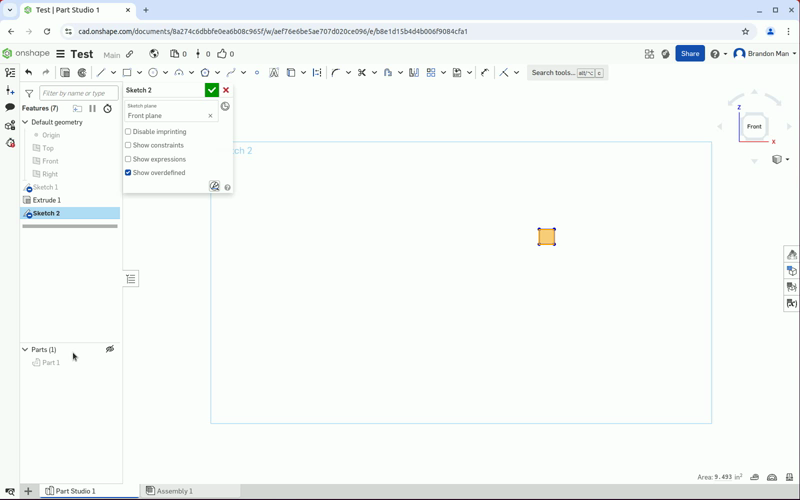
key(shift+e)
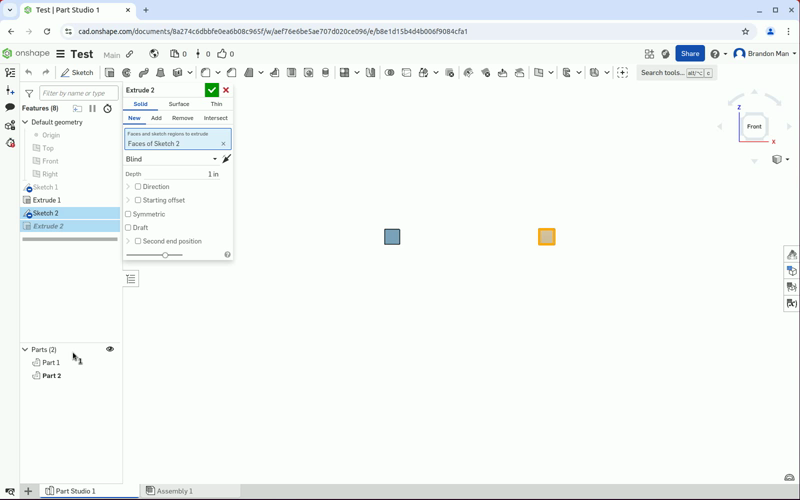
mouse_move(143, 106)
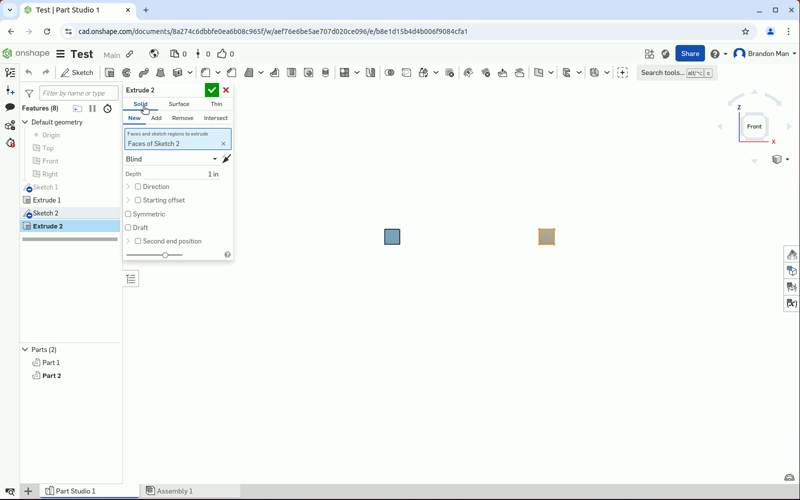
click(143, 106)
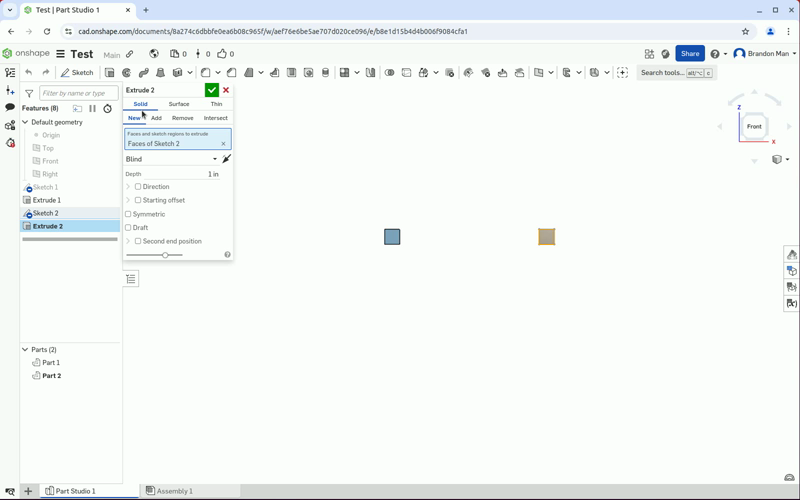
mouse_move(137, 120)
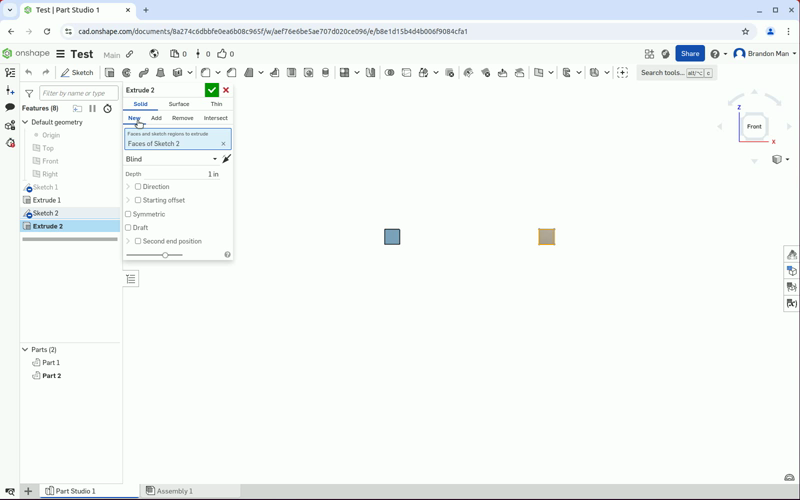
click(137, 120)
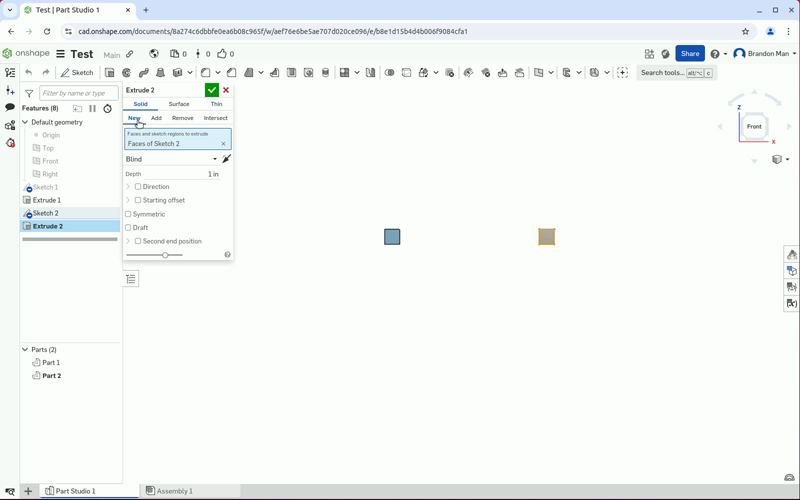
key(tab, 4)
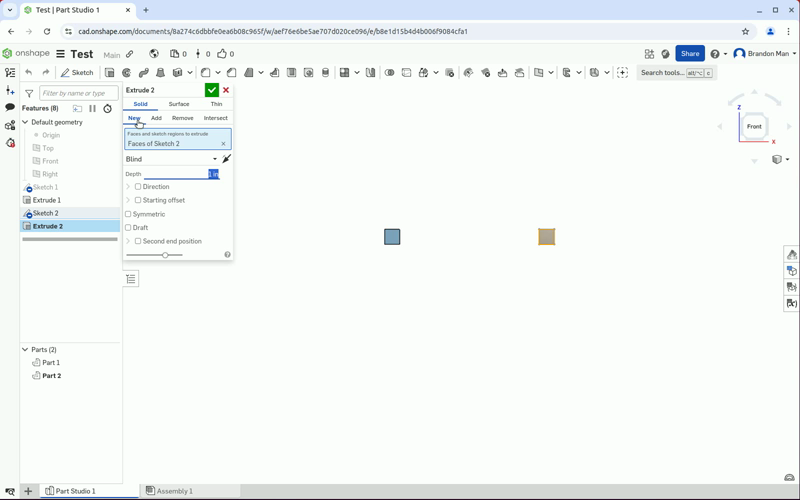
text(23.108)
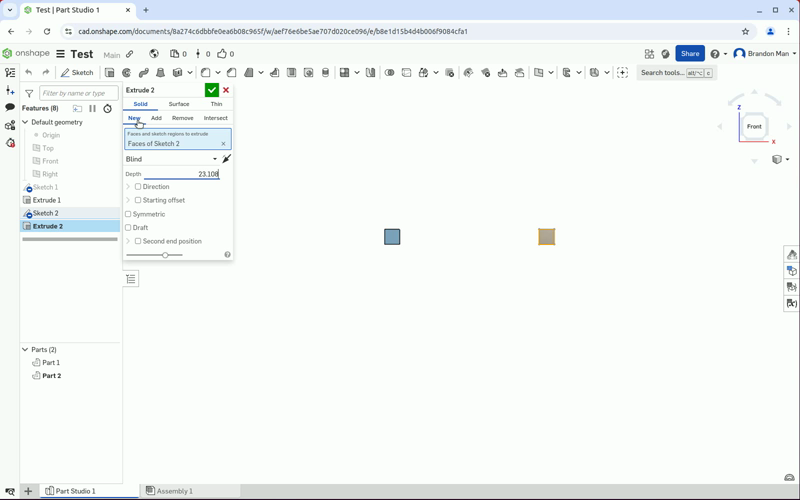
key(enter)
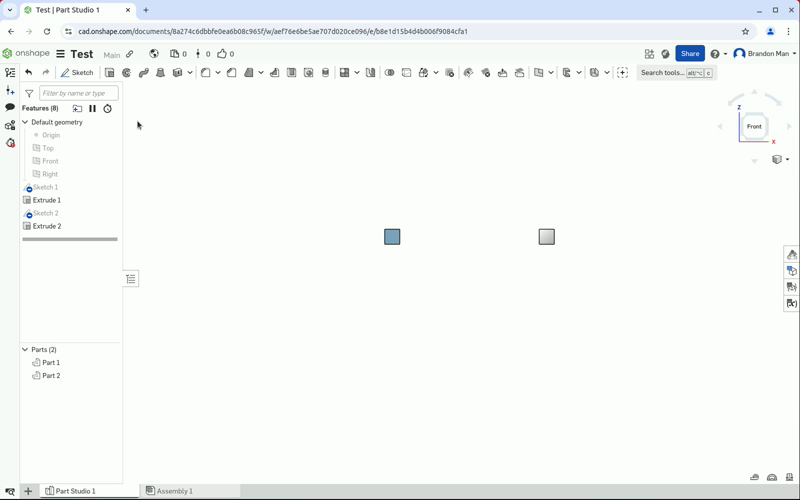
key(shift+h)
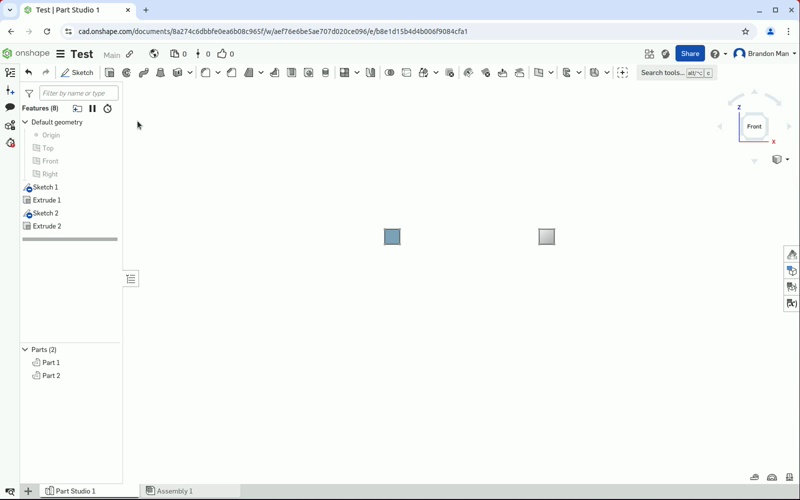
key(shift+h)
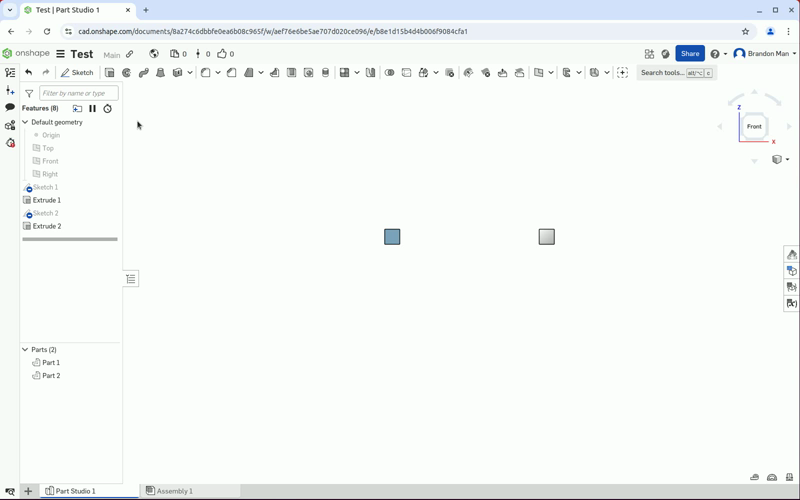
mouse_move(73, 189)
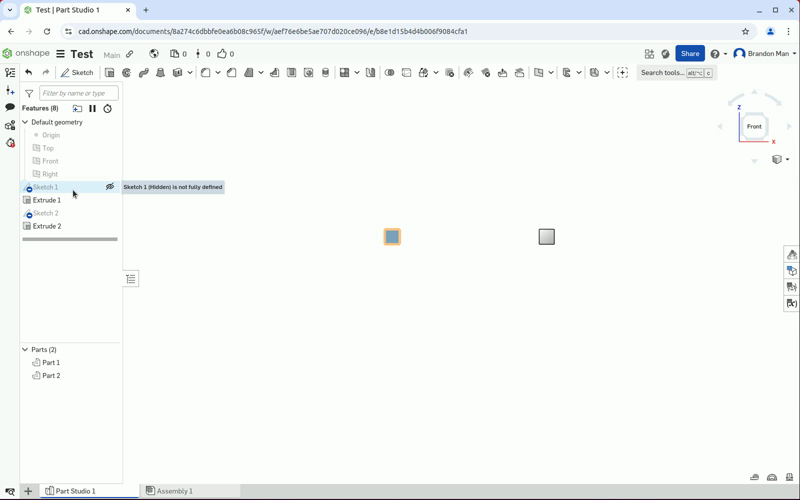
click(73, 189)
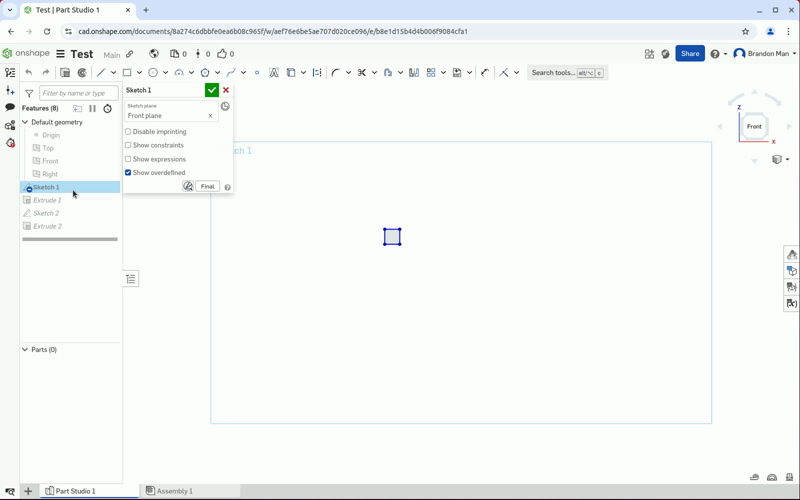
mouse_move(229, 92)
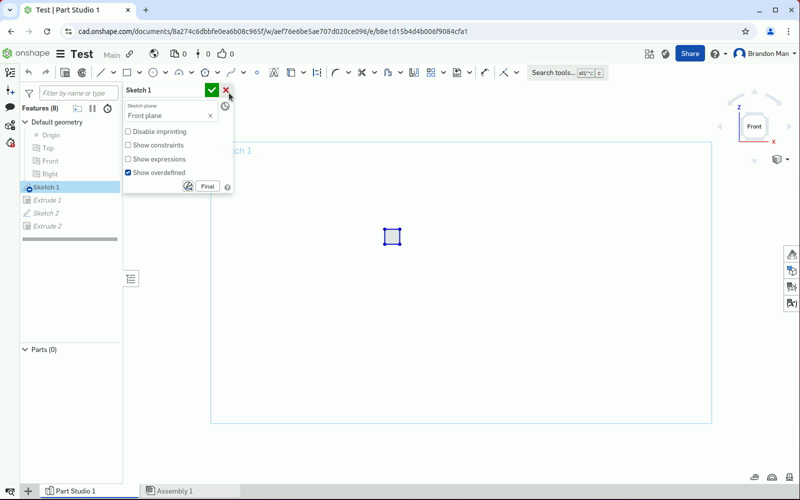
click(229, 92)
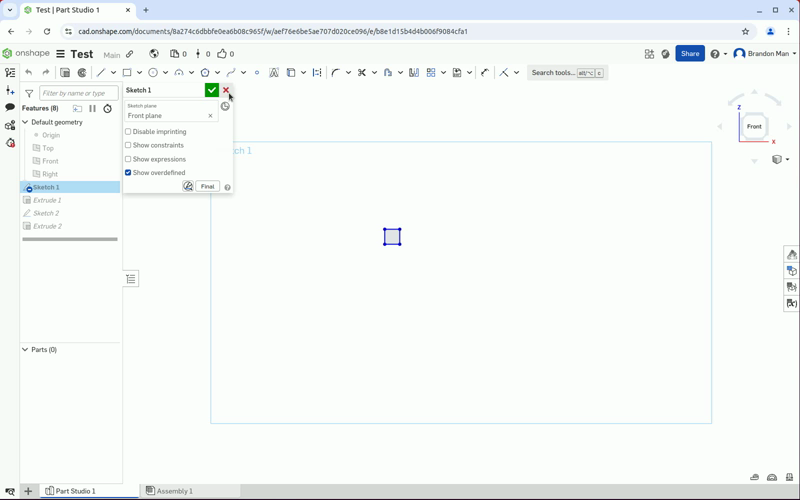
key(shift+s)
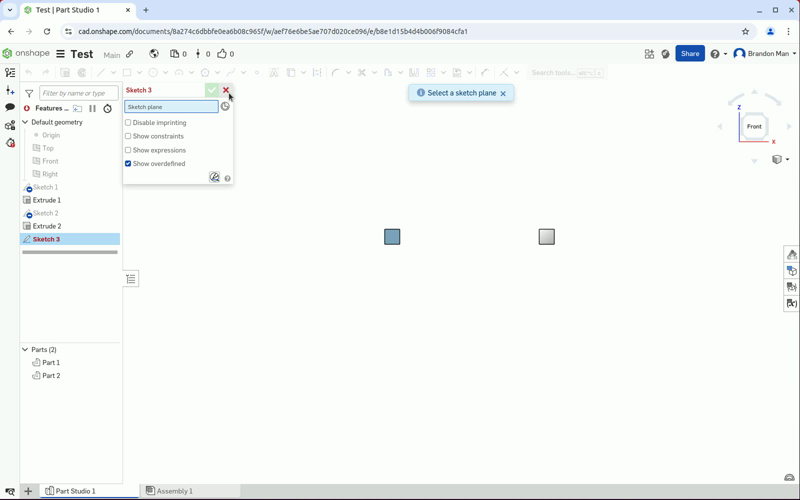
mouse_move(73, 163)
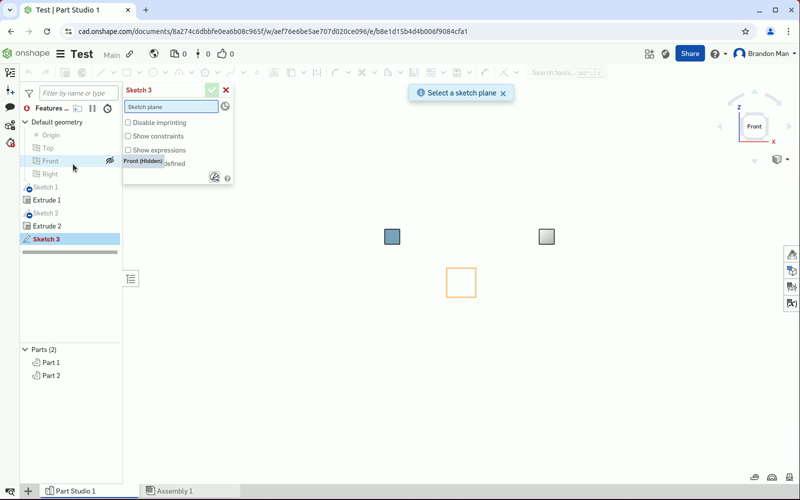
click(73, 163)
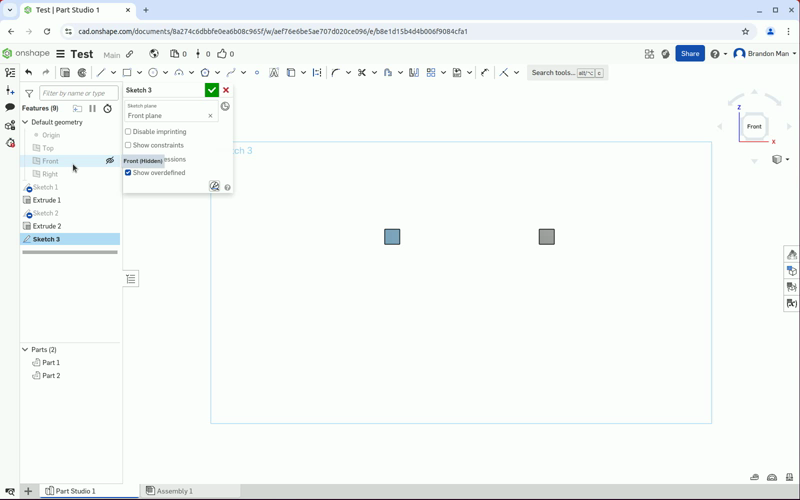
mouse_move(73, 352)
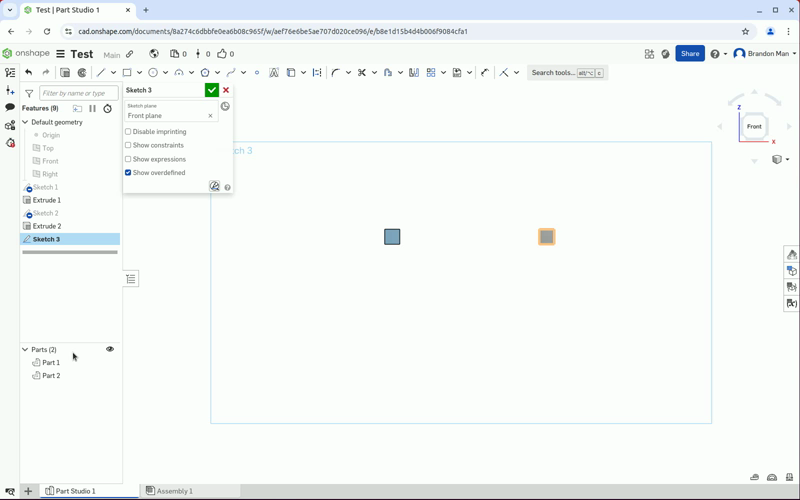
key(y)
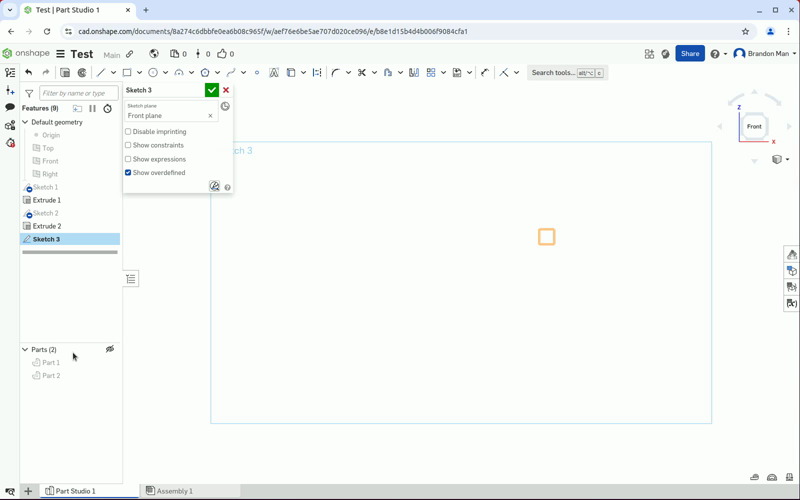
key(l)
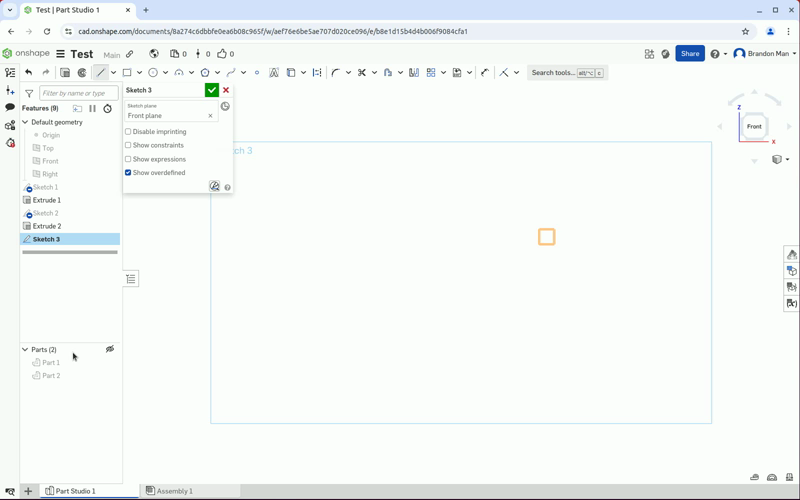
key_down(shift)
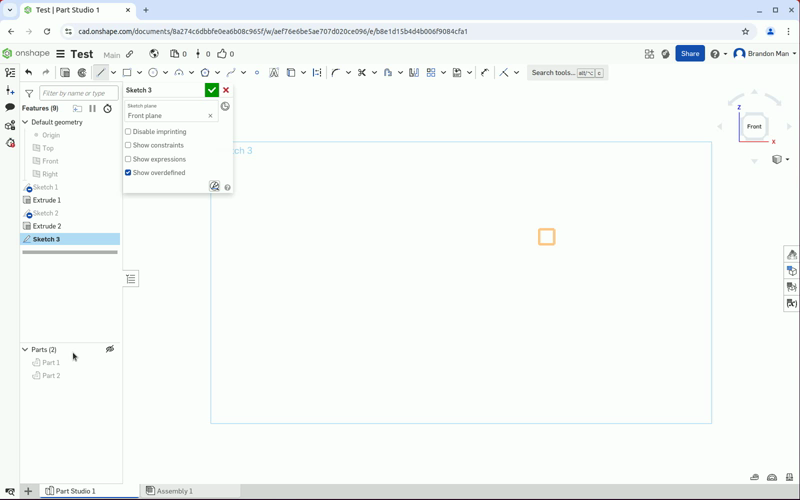
mouse_move(539, 342)
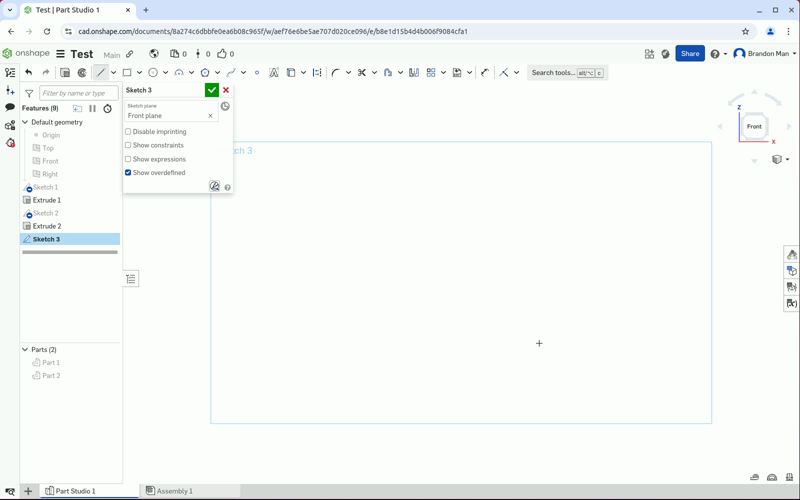
click(539, 342)
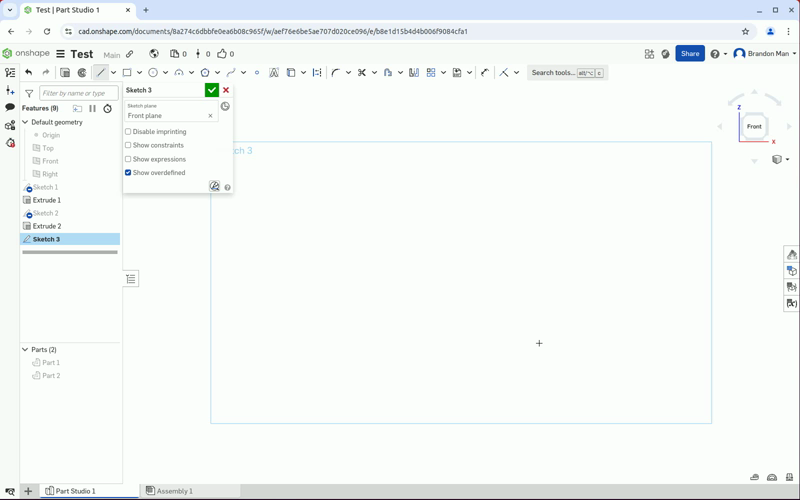
key_up(shift)
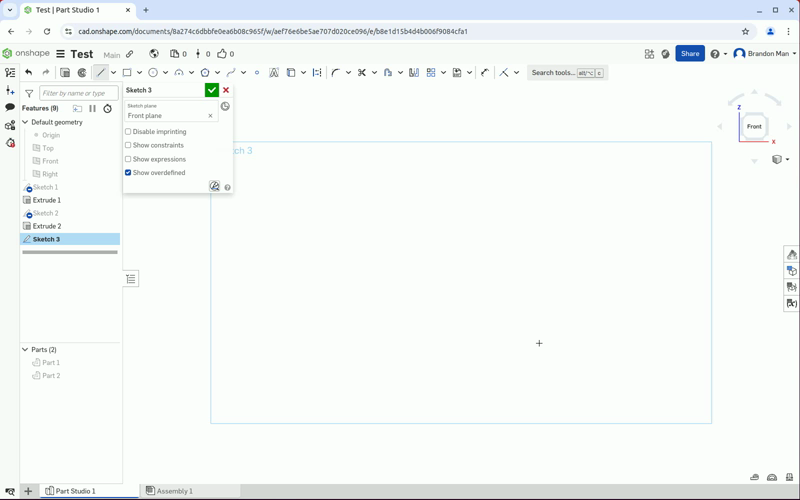
key_down(shift)
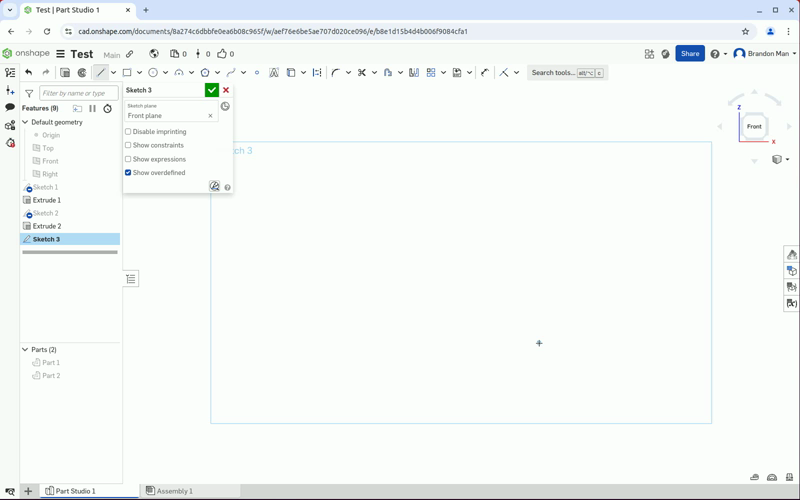
mouse_move(569, 342)
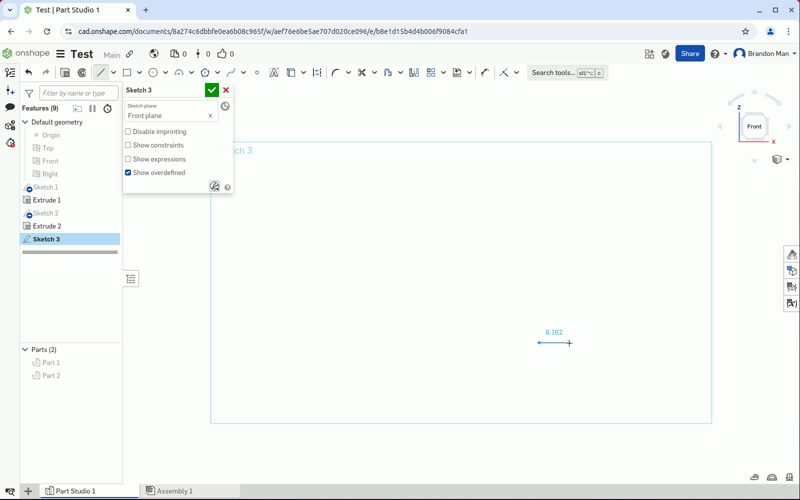
mouse_move(554, 342)
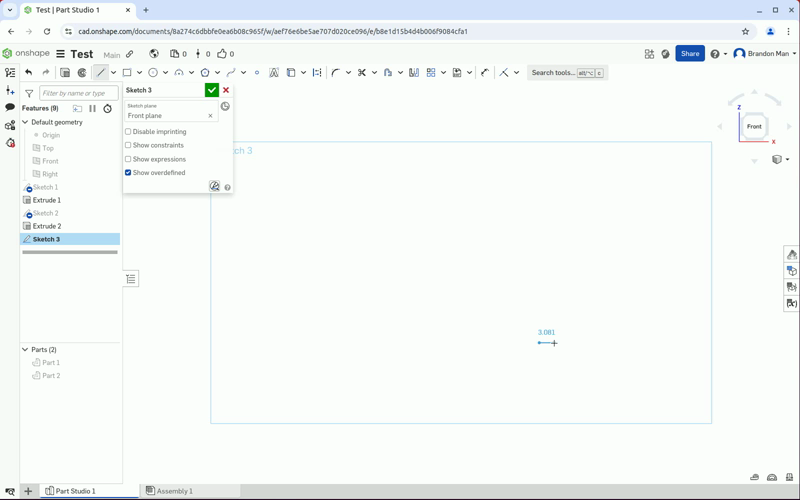
click(554, 342)
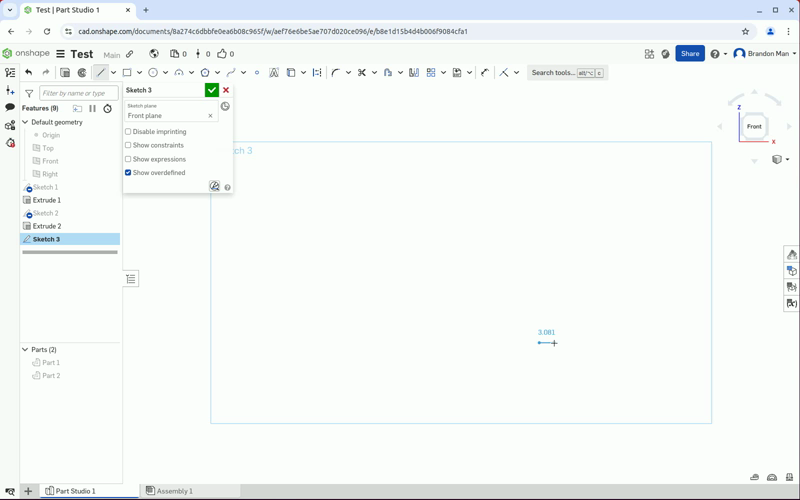
key_up(shift)
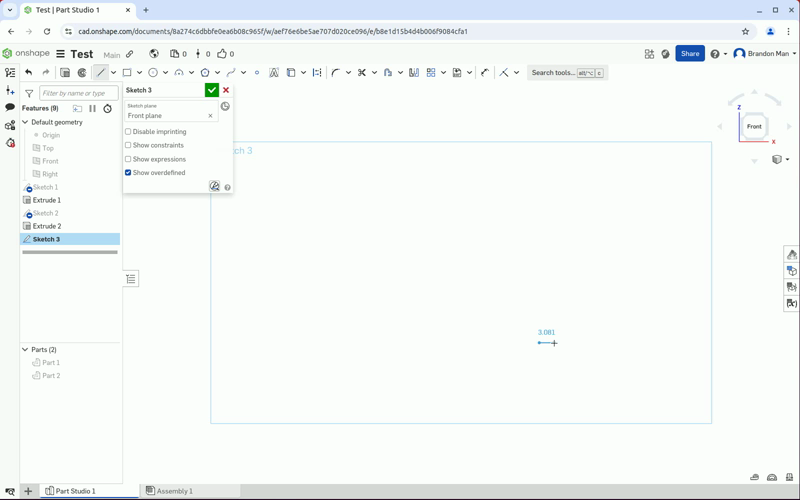
key_down(shift)
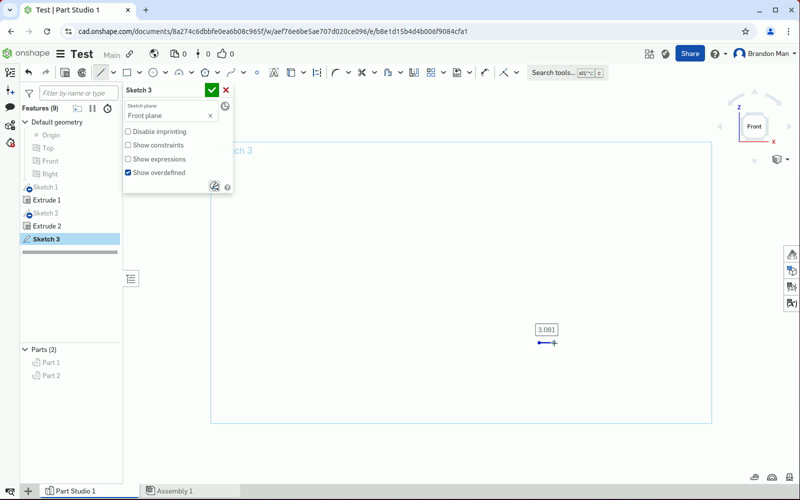
mouse_move(584, 342)
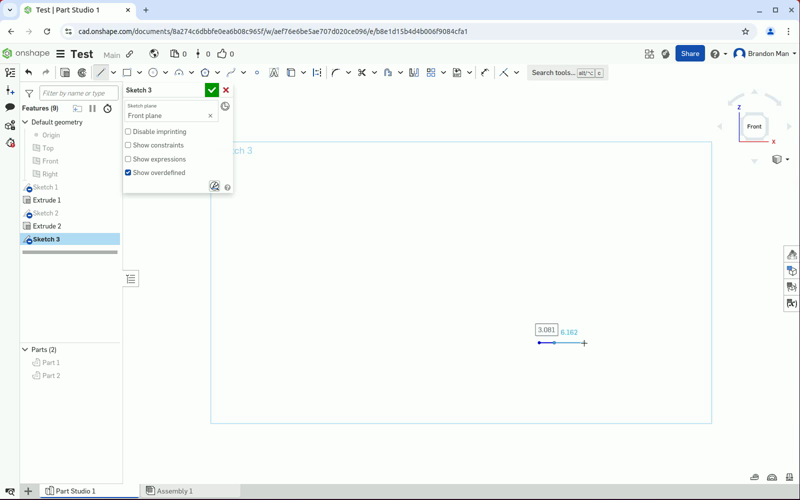
mouse_move(554, 327)
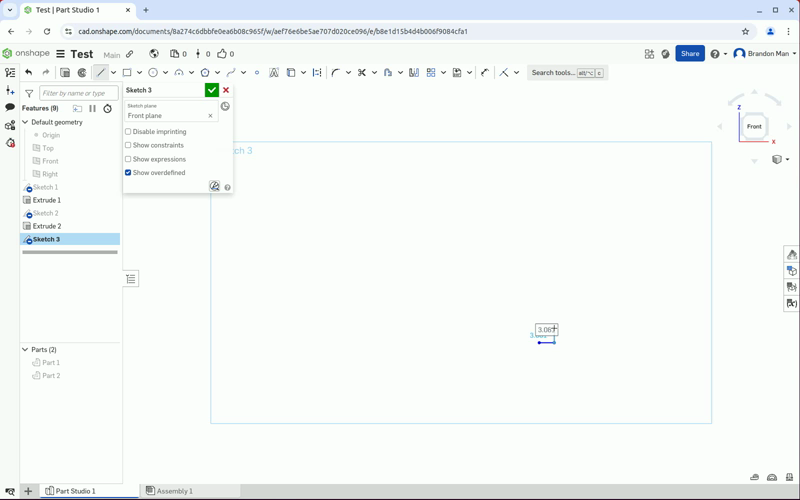
click(554, 327)
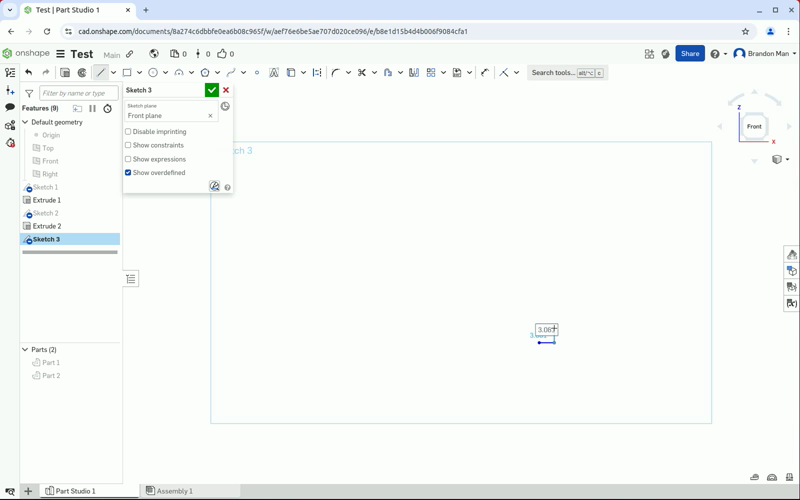
key_up(shift)
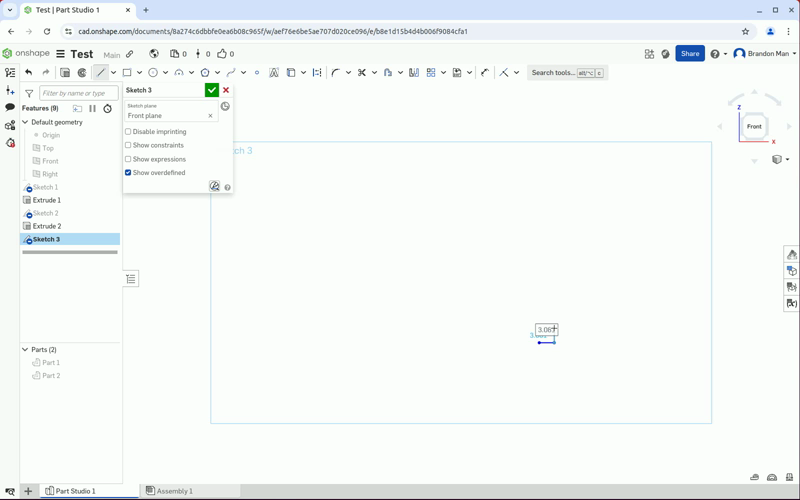
key_down(shift)
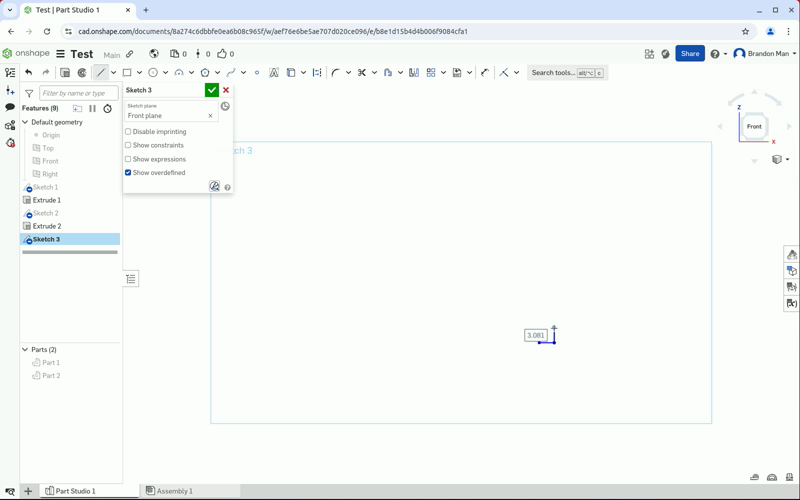
mouse_move(584, 327)
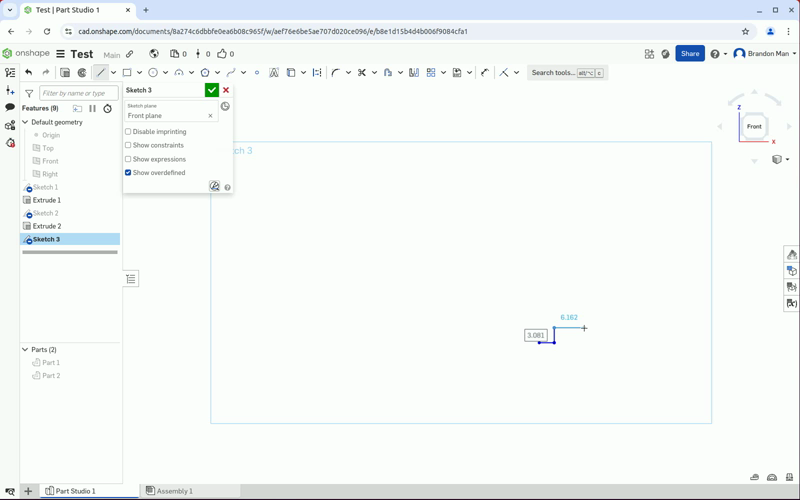
mouse_move(539, 327)
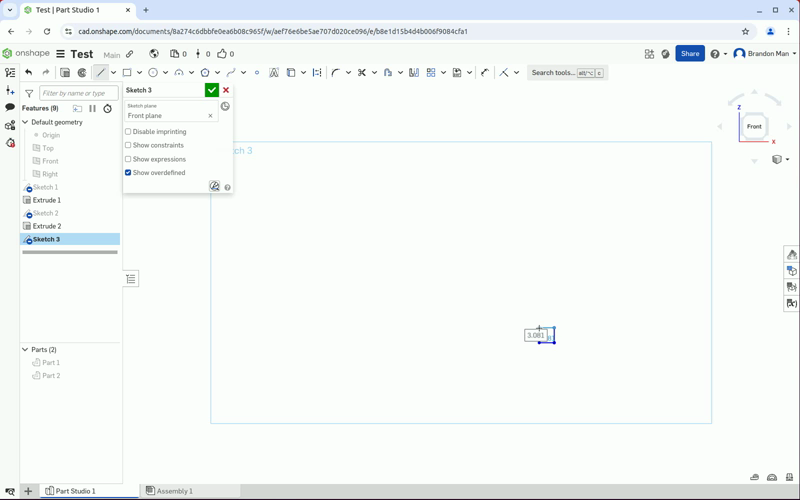
click(539, 327)
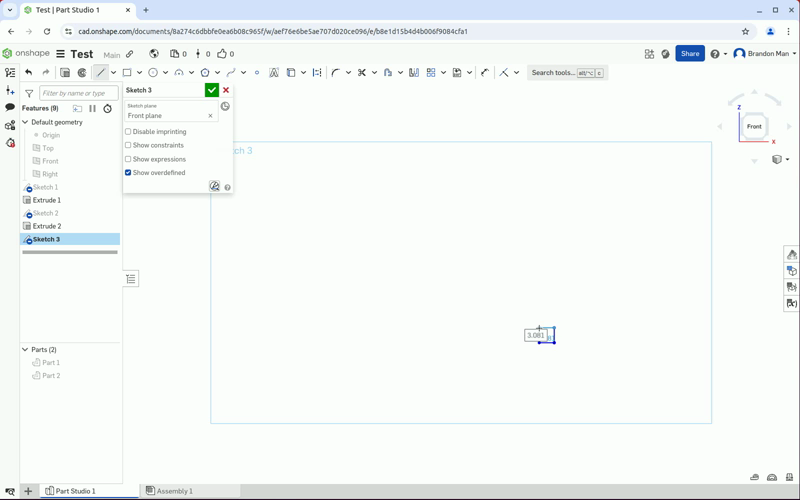
key_up(shift)
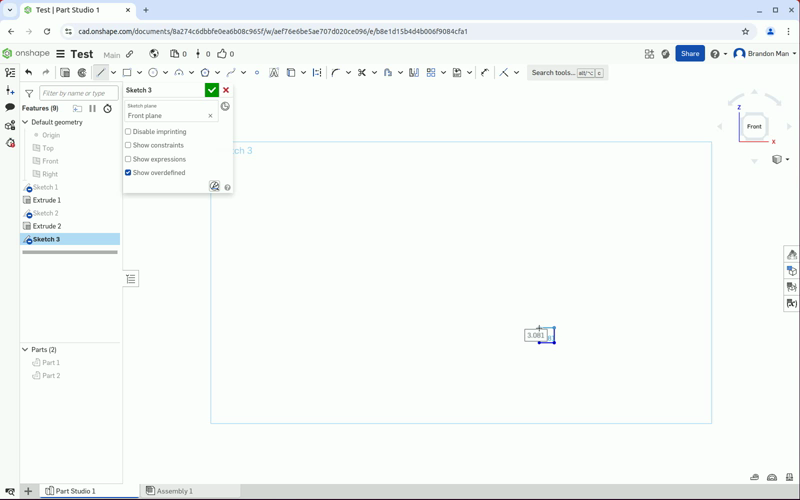
mouse_move(569, 327)
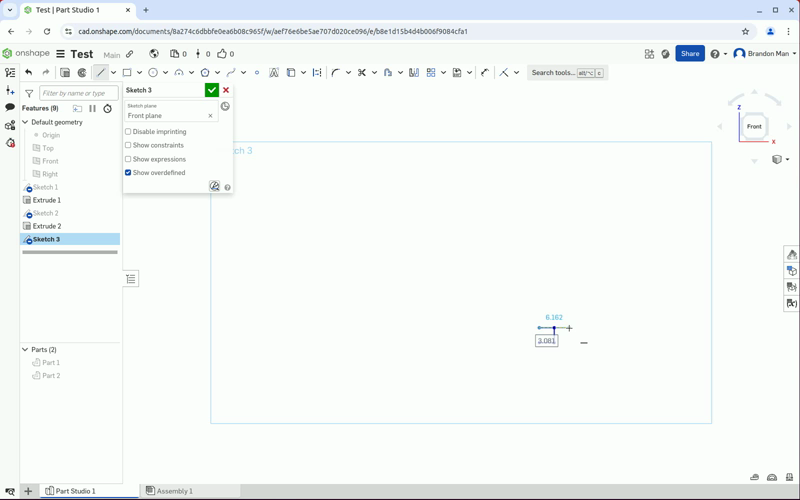
key_down(shift)
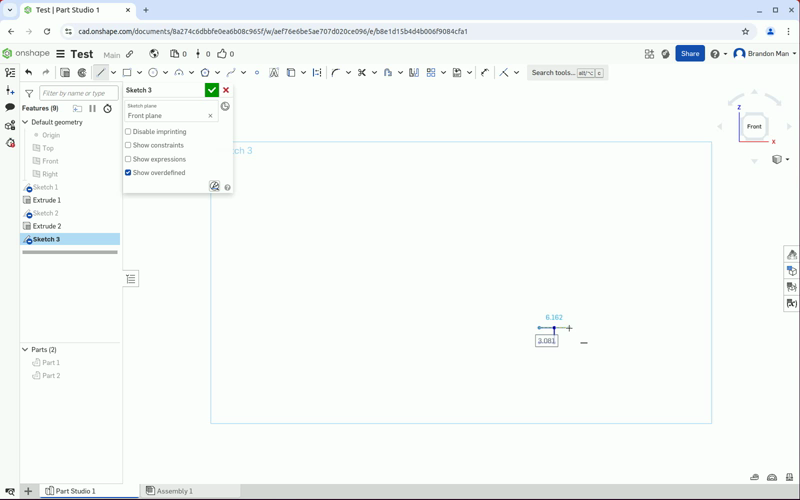
mouse_move(539, 342)
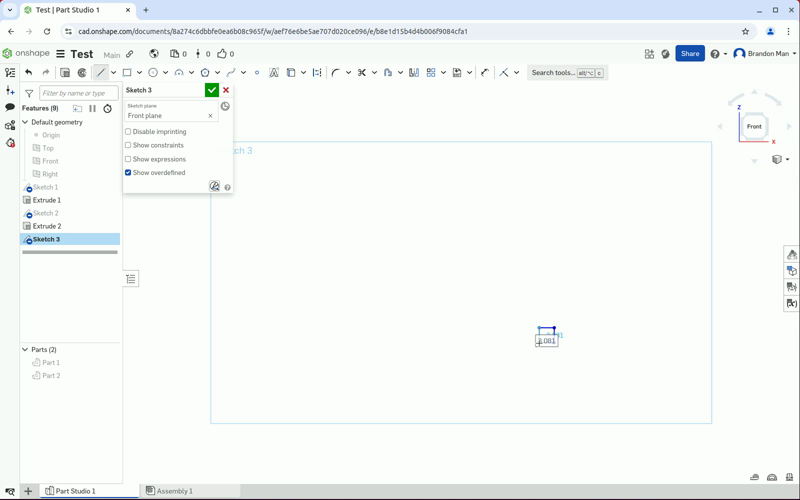
key_up(shift)
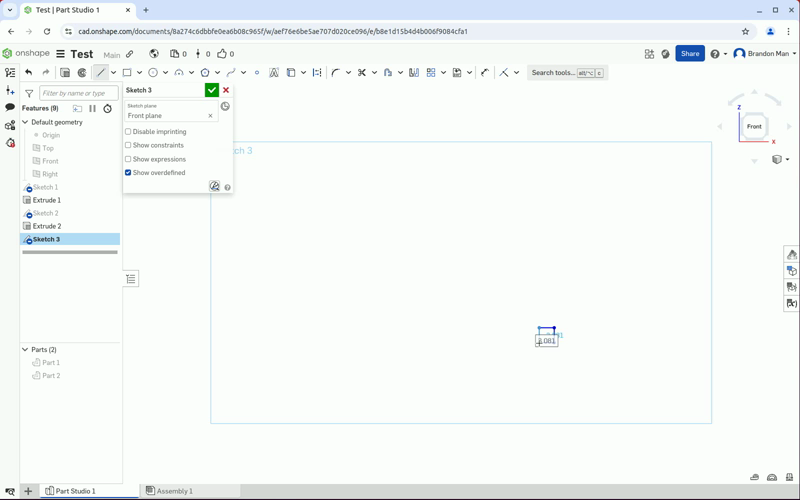
click(539, 342)
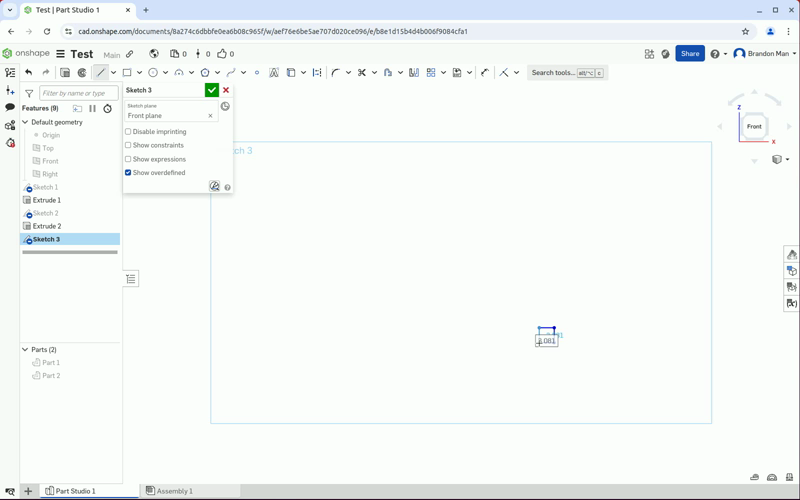
key(esc)
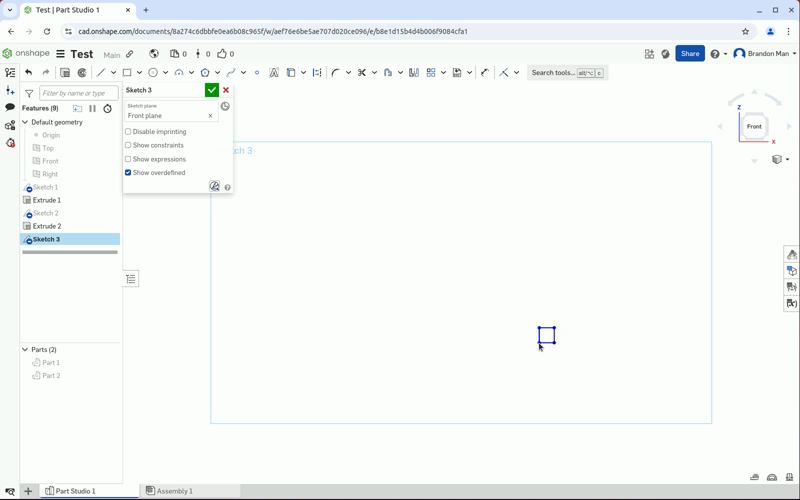
mouse_move(543, 334)
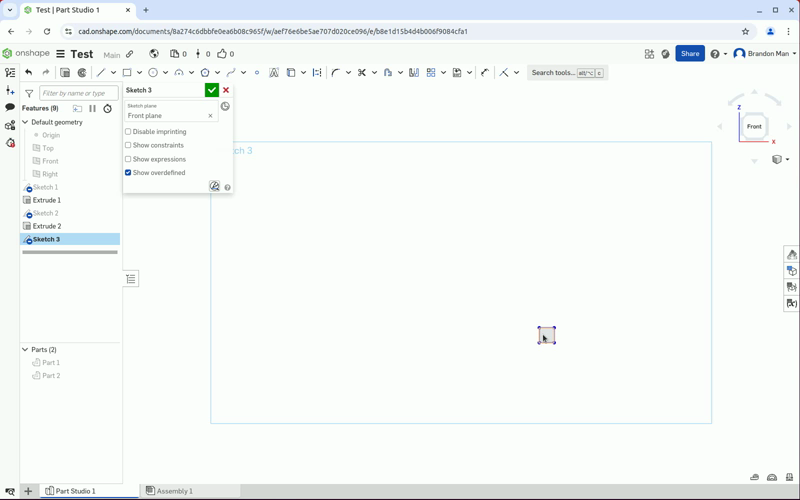
scroll(6)
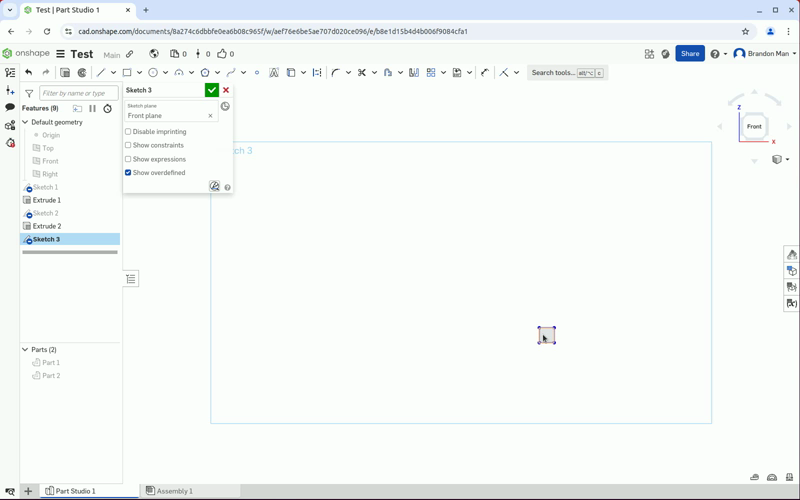
scroll(6)
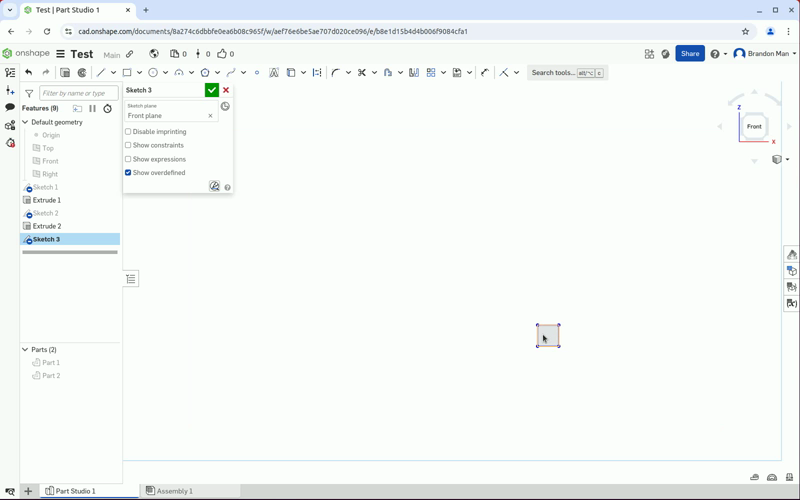
scroll(6)
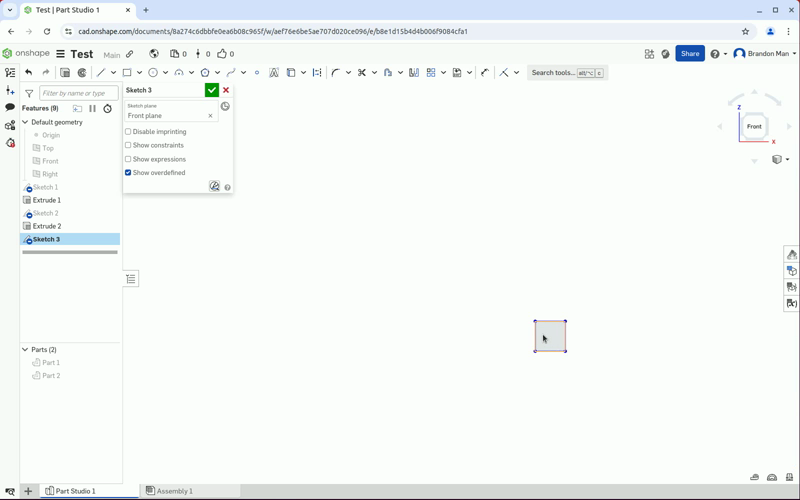
scroll(6)
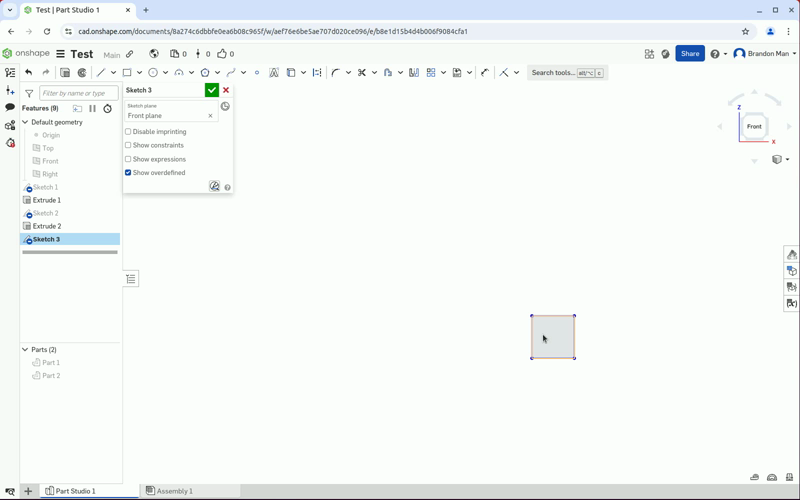
scroll(6)
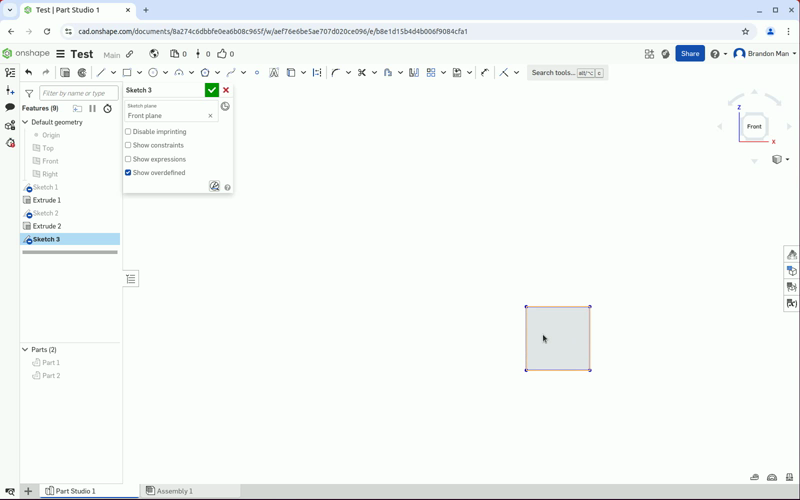
scroll(6)
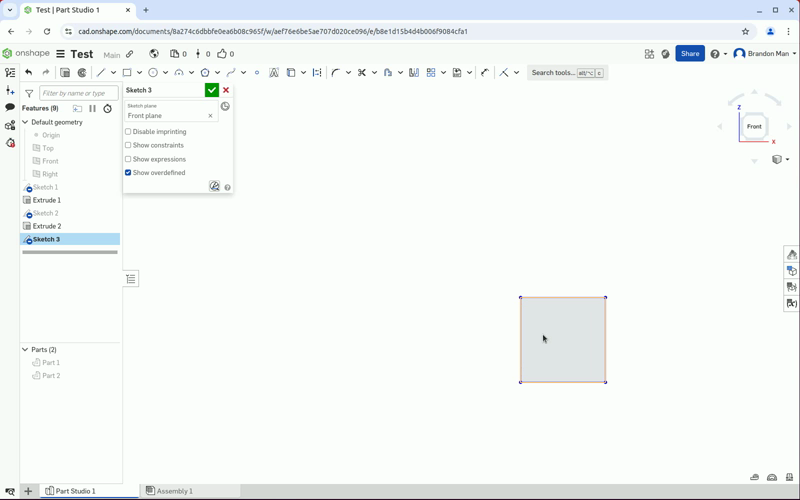
scroll(6)
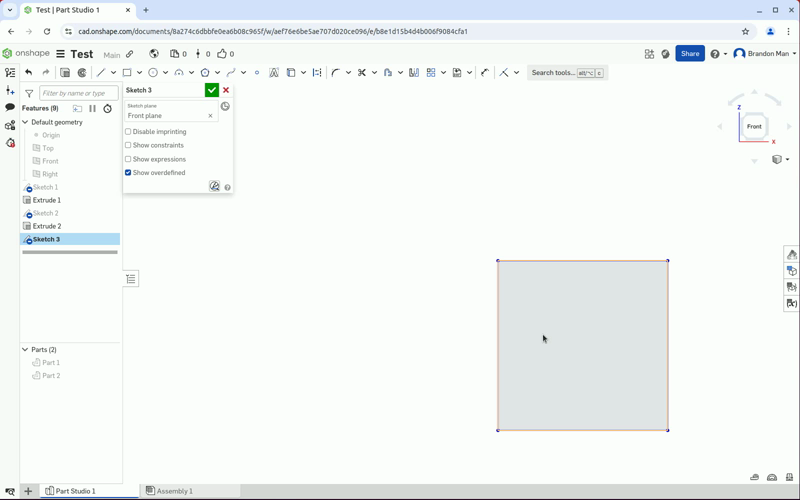
click(543, 334)
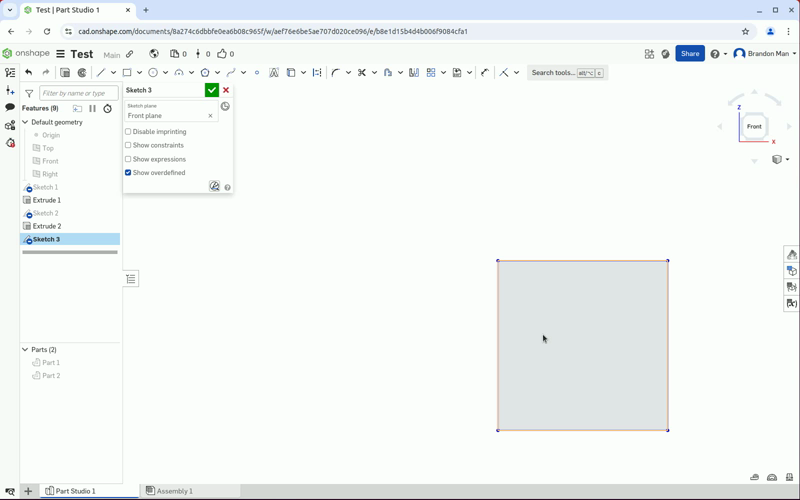
scroll(-6)
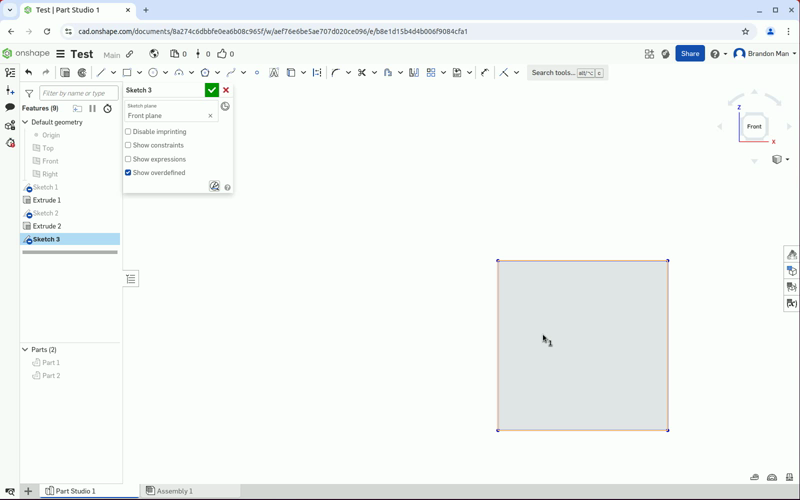
scroll(-6)
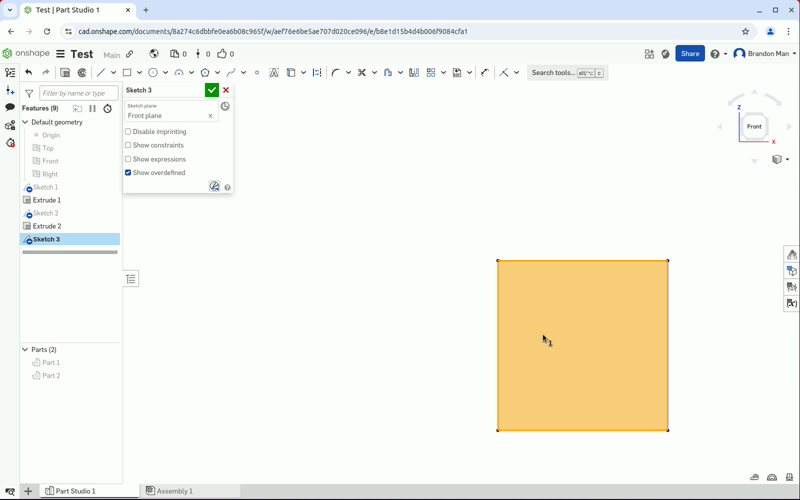
scroll(-6)
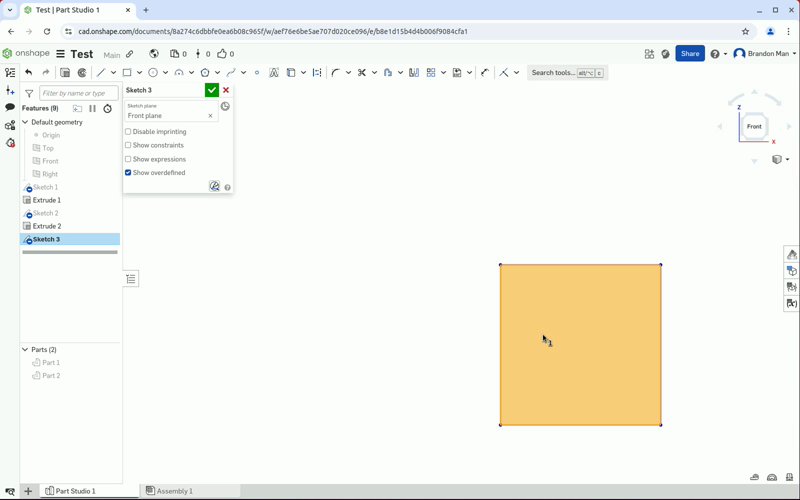
scroll(-6)
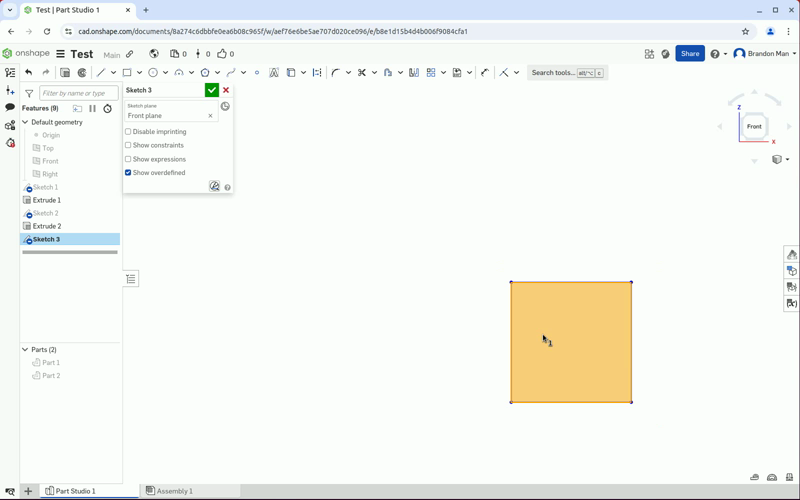
scroll(-6)
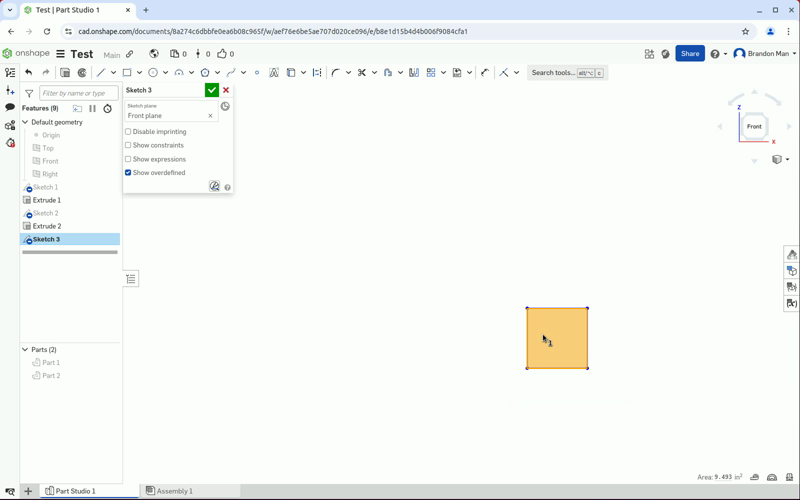
scroll(-6)
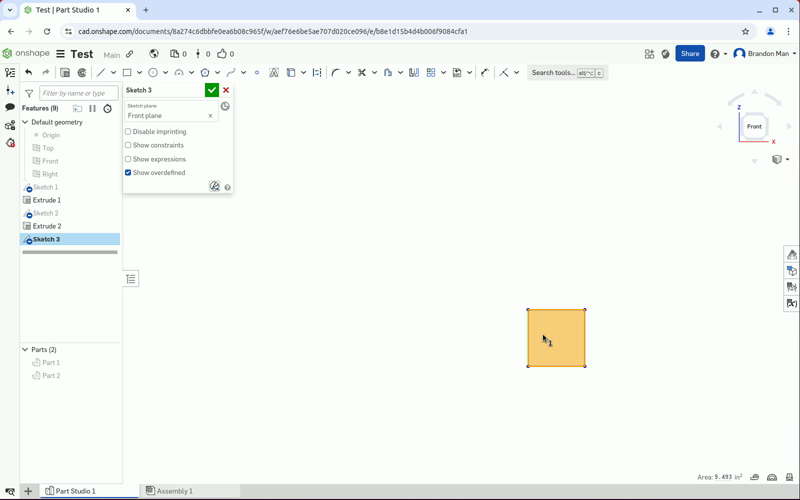
scroll(-6)
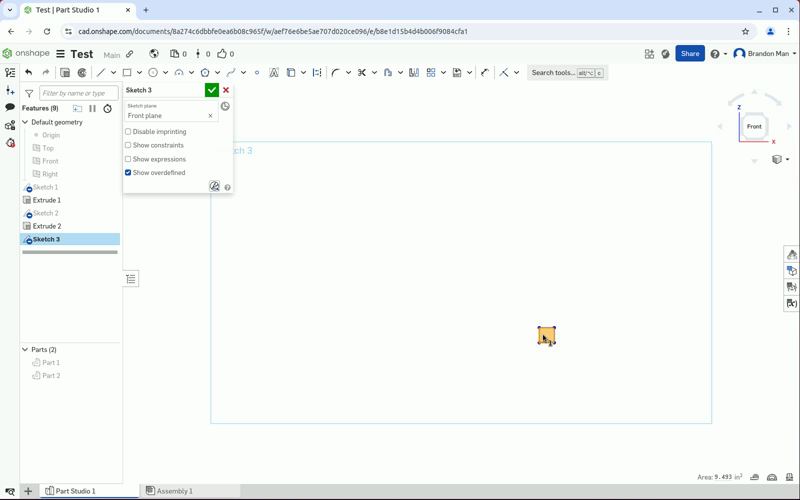
mouse_move(73, 352)
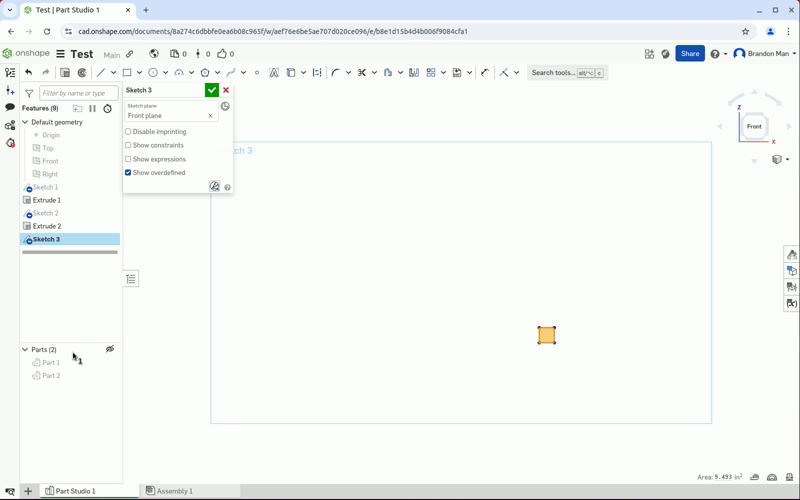
key(shift+y)
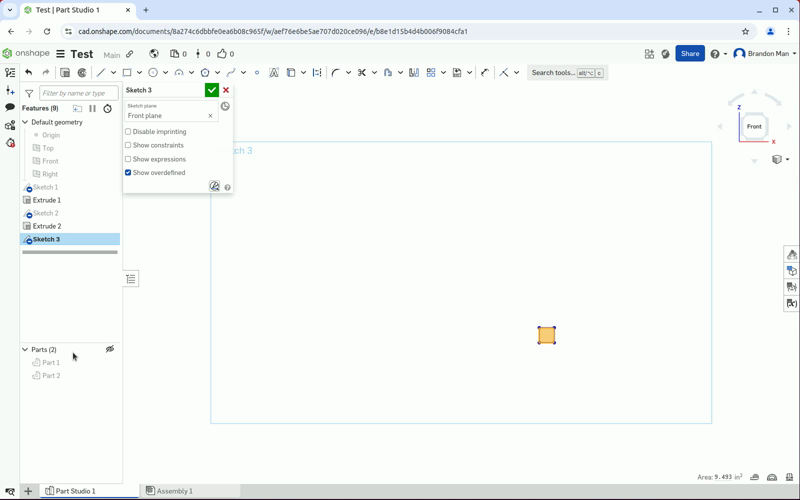
key(shift+e)
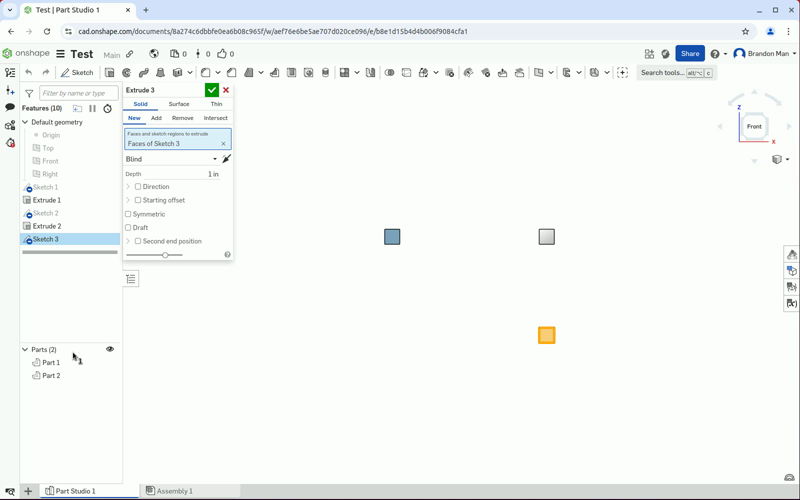
mouse_move(143, 106)
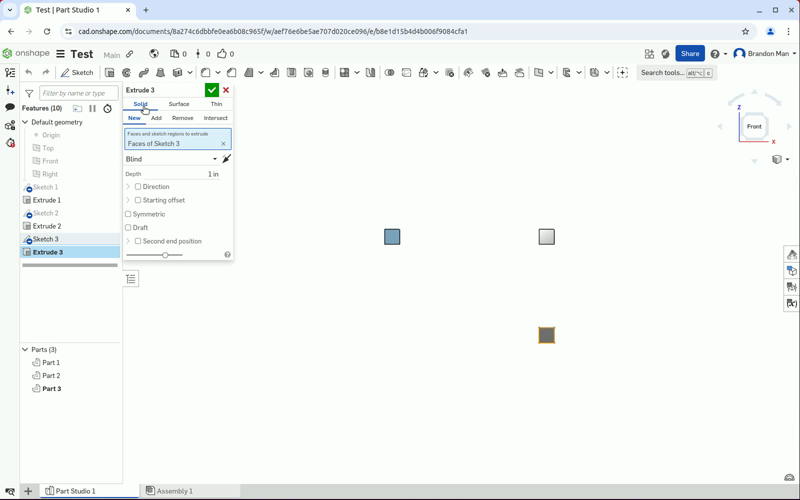
click(143, 106)
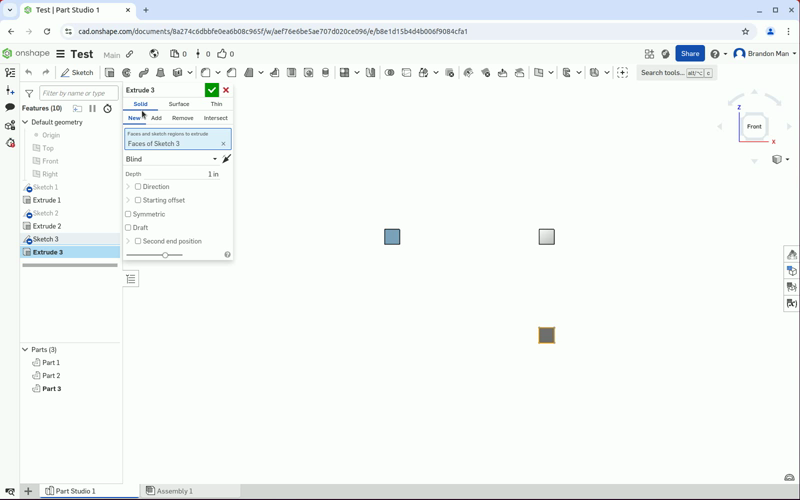
mouse_move(137, 120)
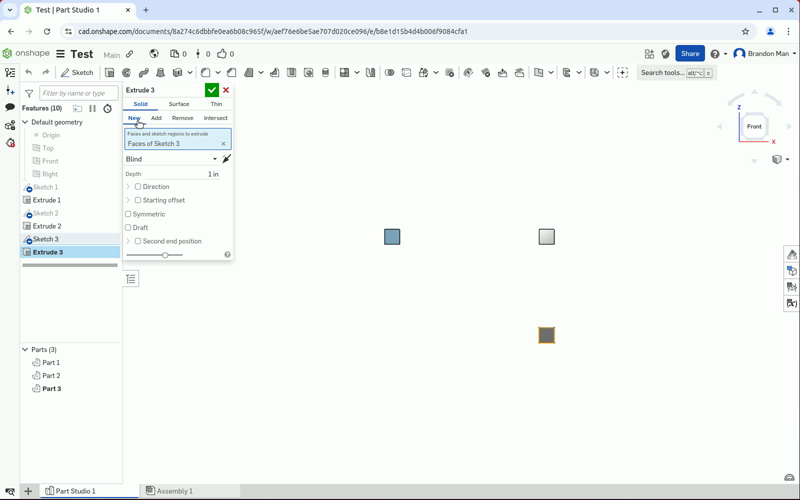
click(137, 120)
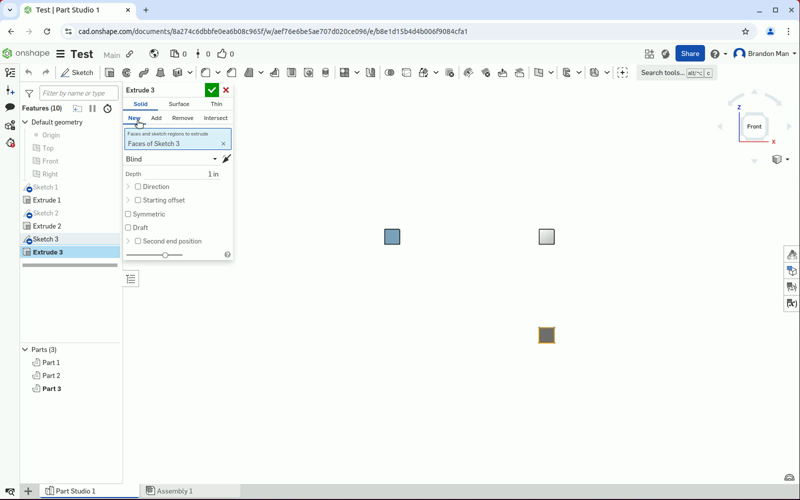
key(tab, 4)
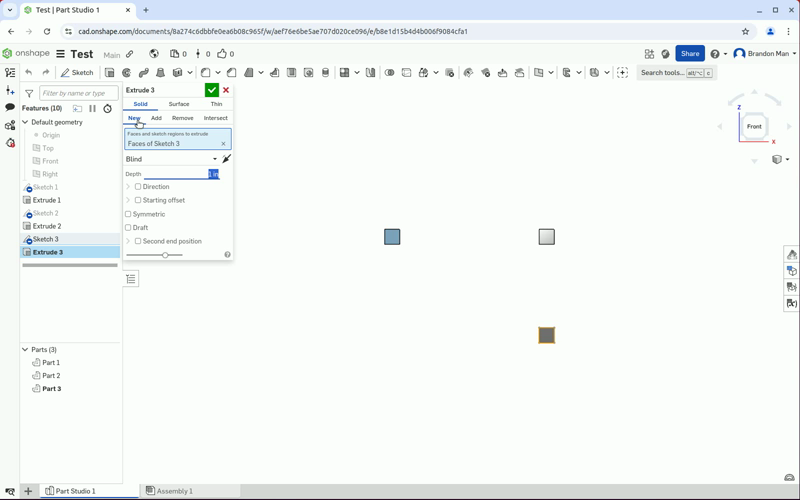
text(23.108)
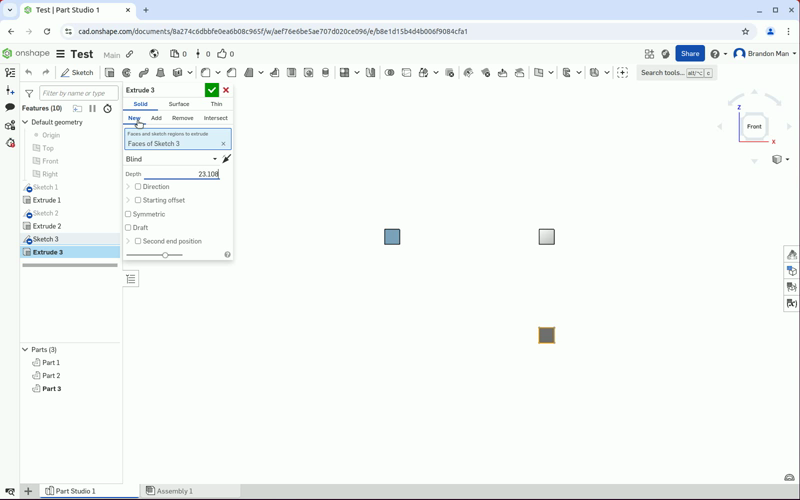
key(enter)
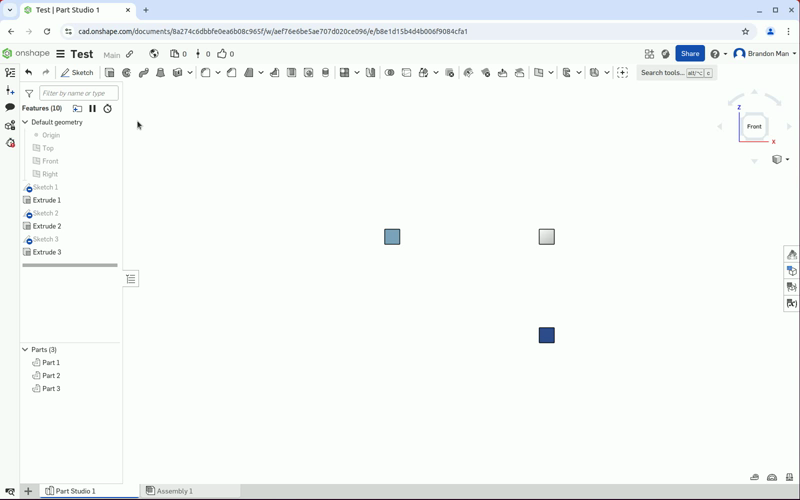
key(shift+h)
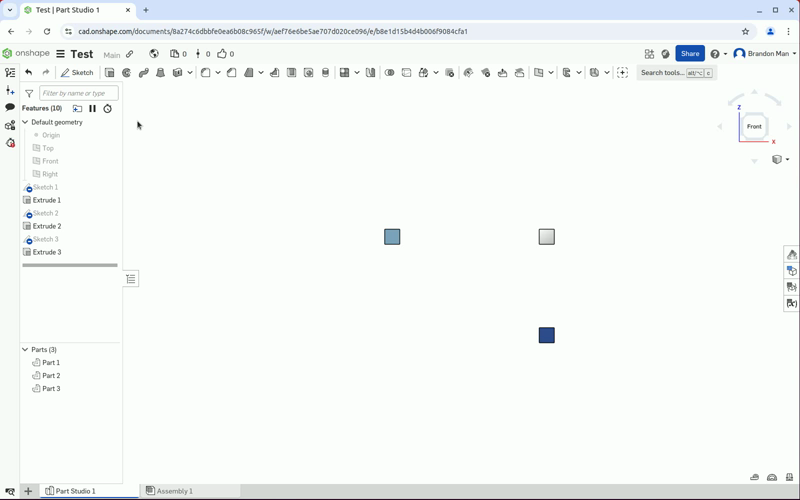
key(shift+h)
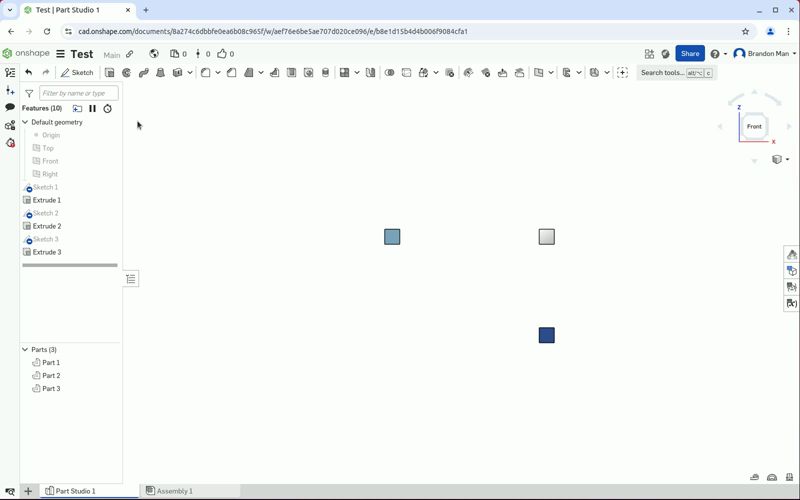
mouse_move(73, 189)
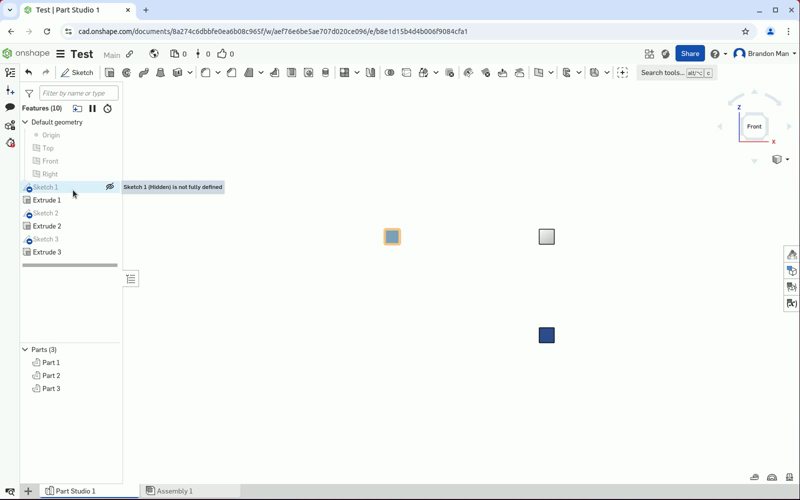
click(73, 189)
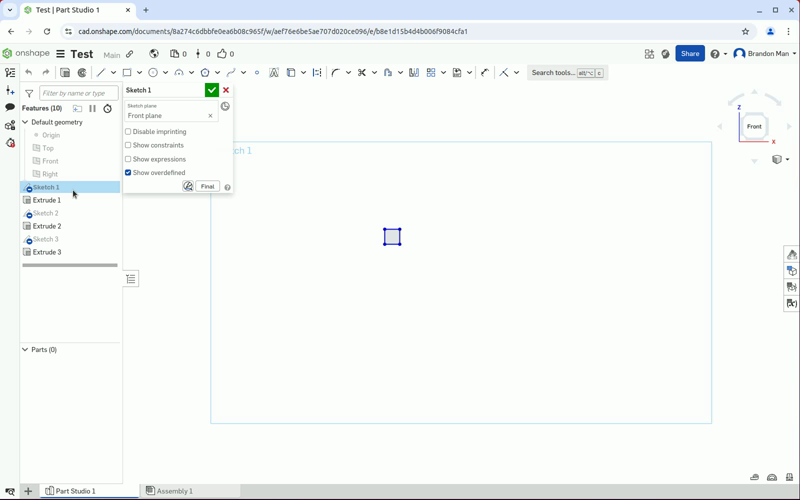
mouse_move(229, 92)
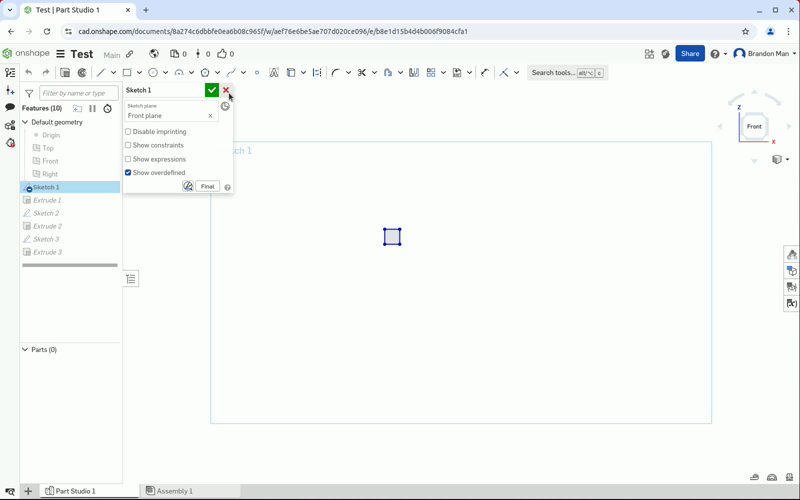
click(229, 92)
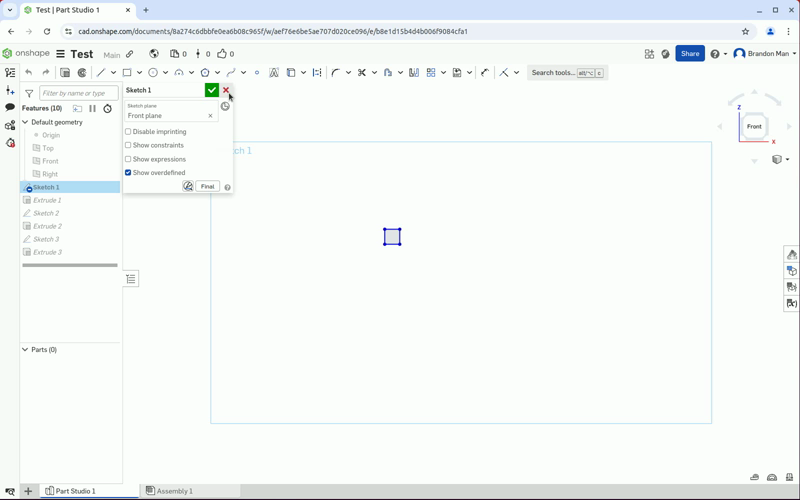
key(shift+s)
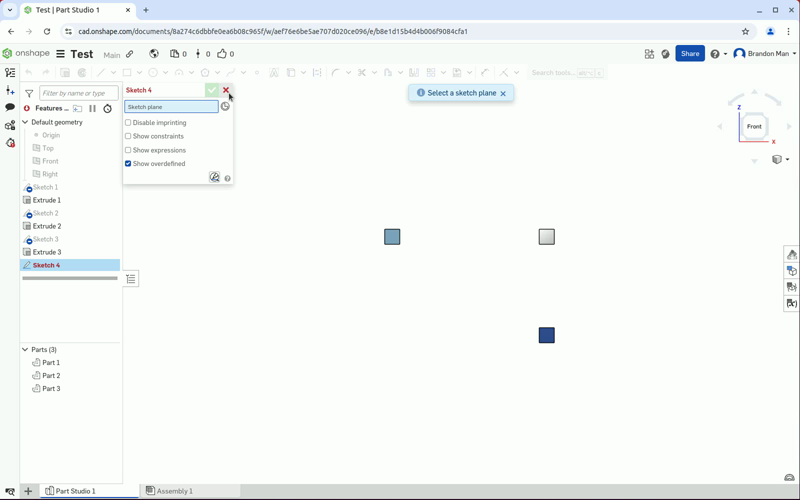
mouse_move(73, 163)
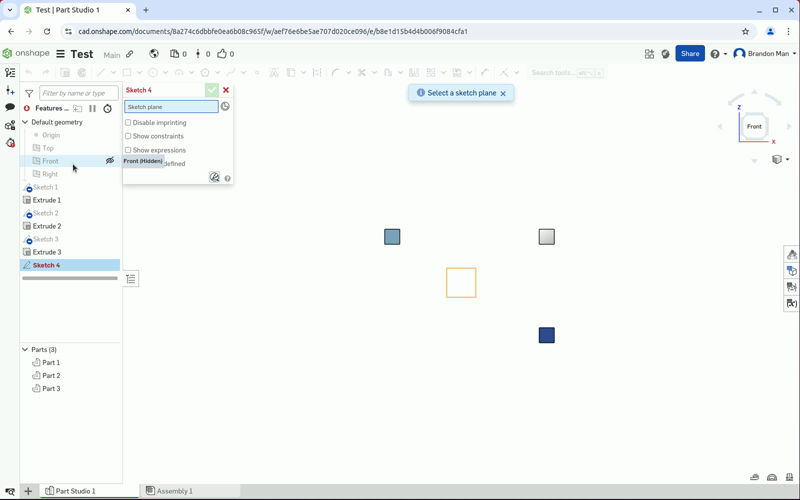
click(73, 163)
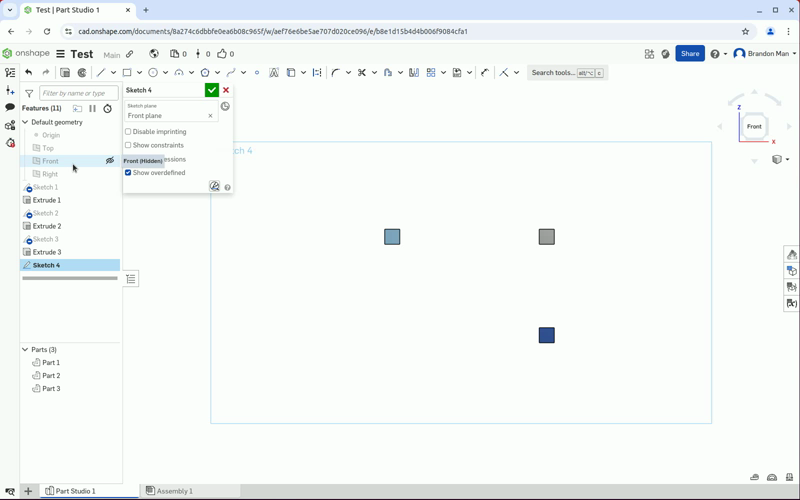
mouse_move(73, 352)
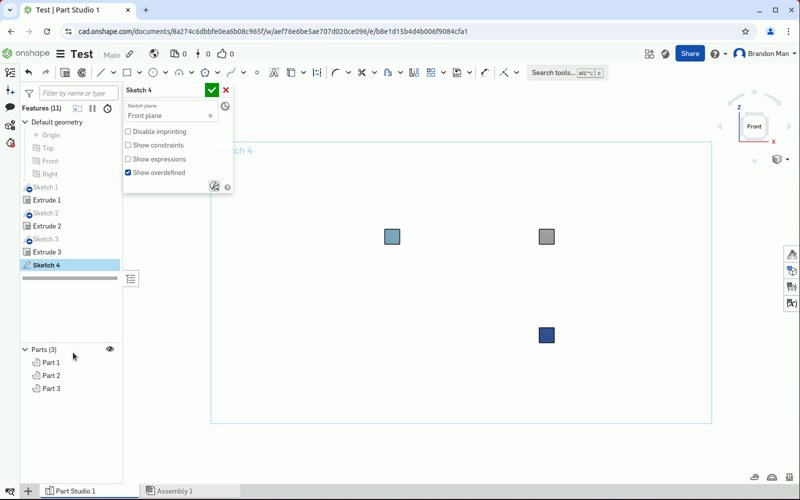
key(y)
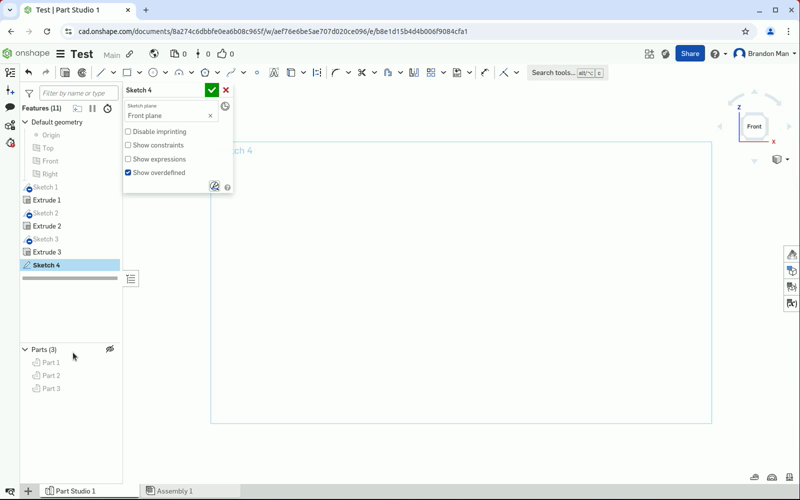
key(l)
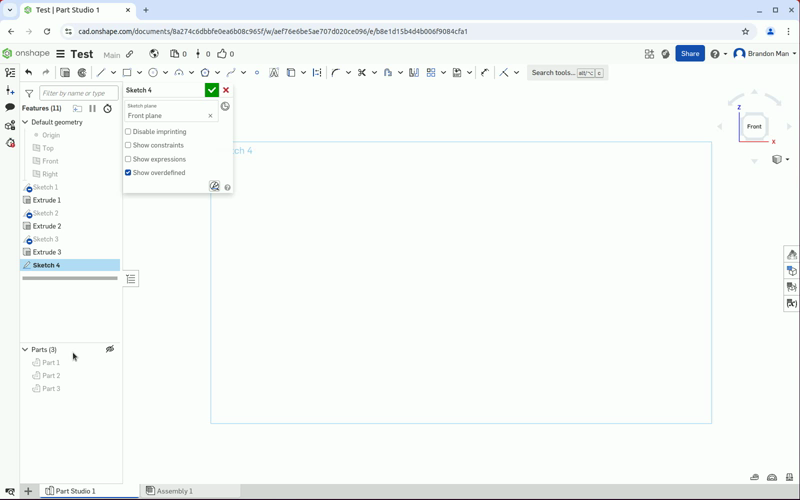
key_down(shift)
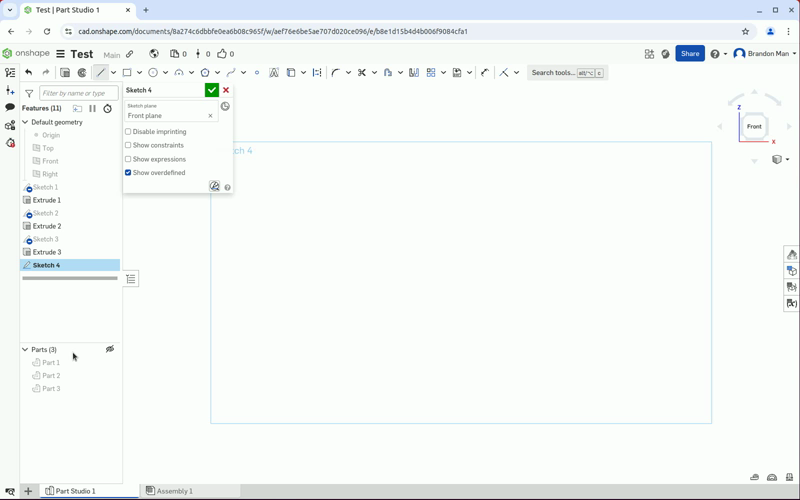
mouse_move(384, 342)
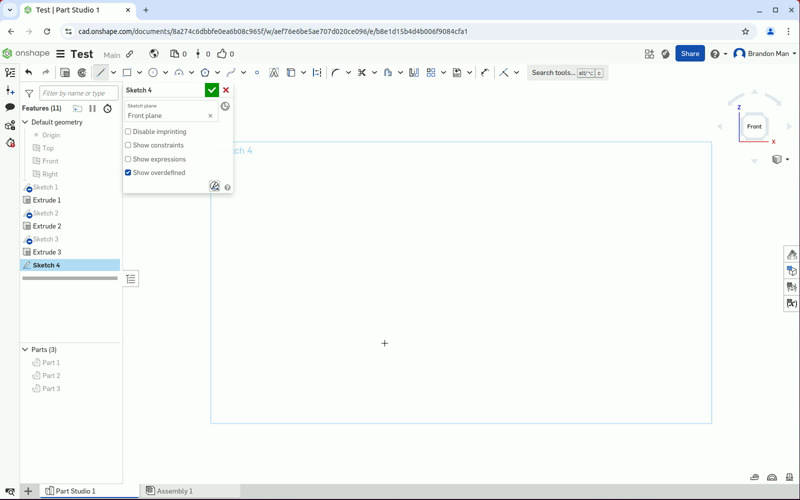
click(384, 342)
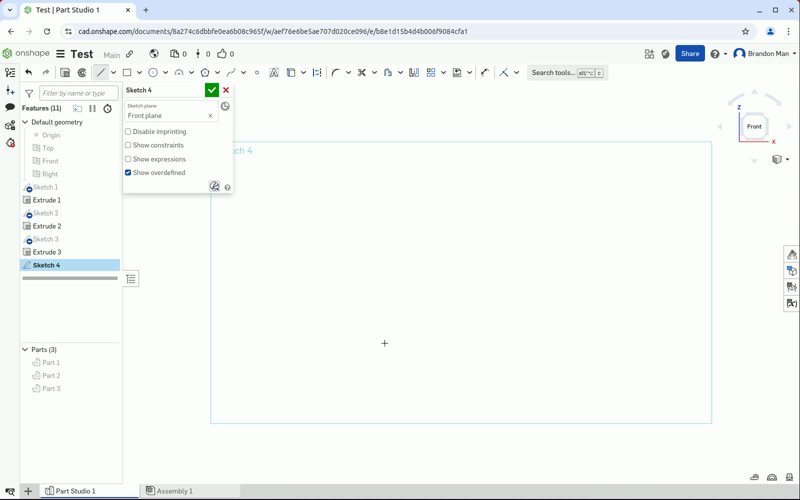
key_up(shift)
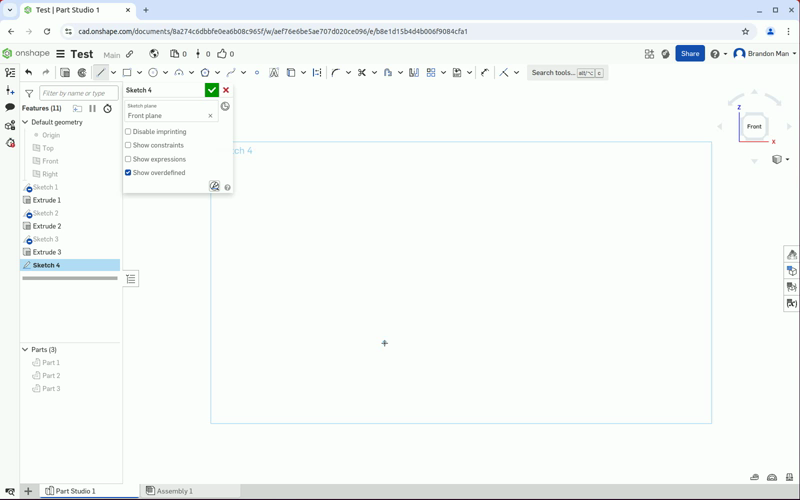
key_down(shift)
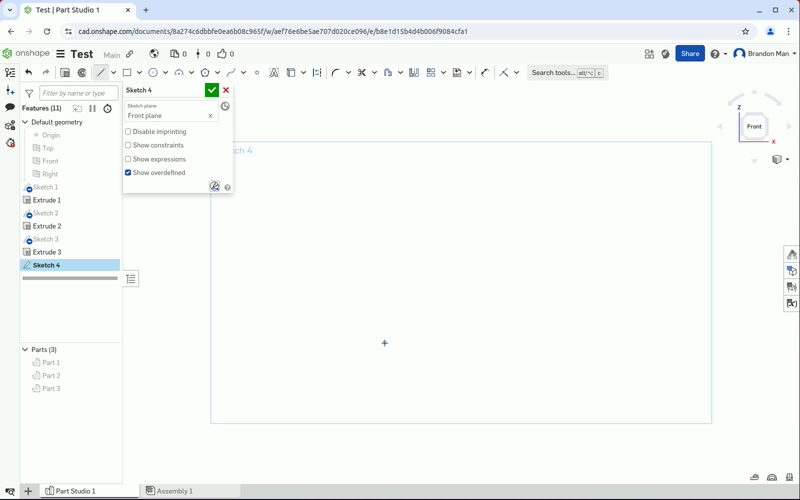
mouse_move(414, 342)
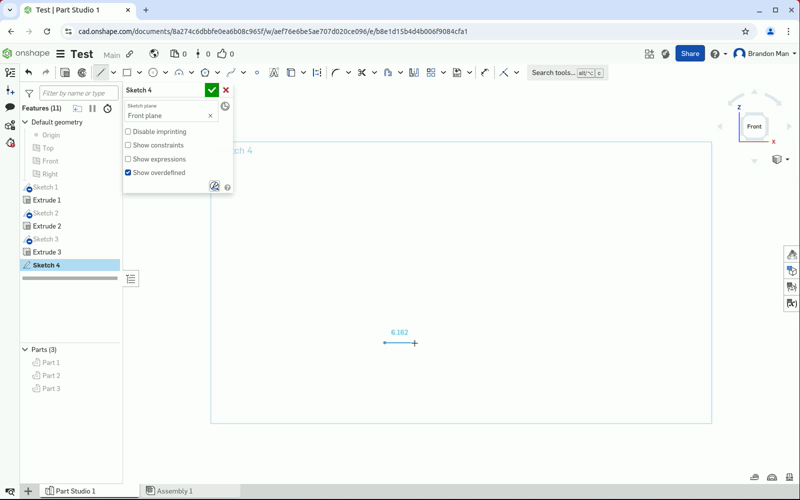
mouse_move(399, 342)
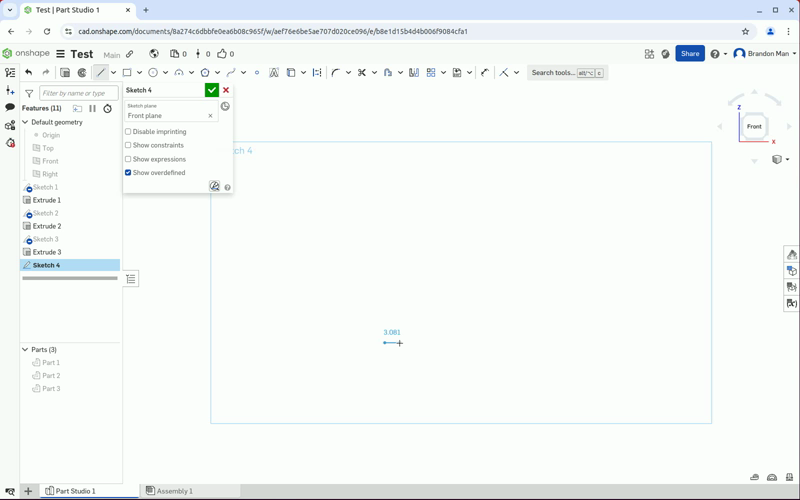
click(399, 342)
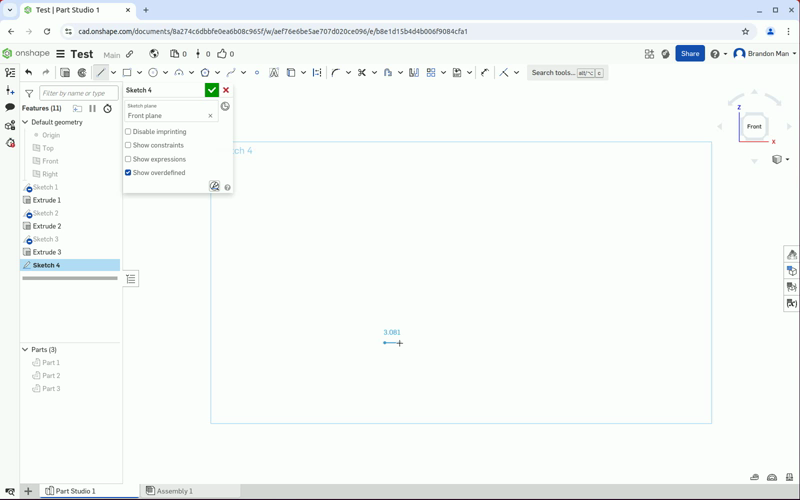
key_up(shift)
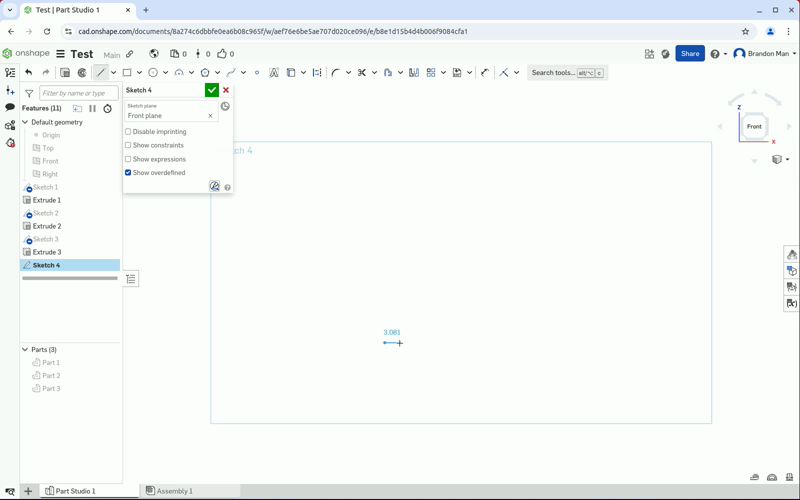
key_down(shift)
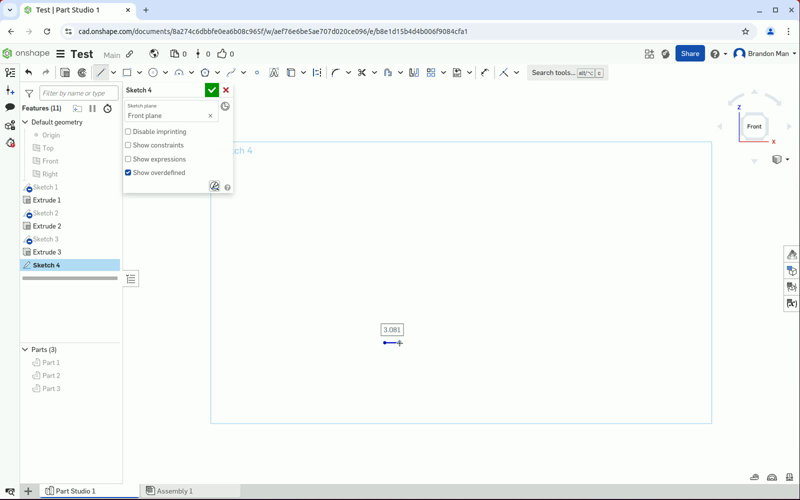
mouse_move(429, 342)
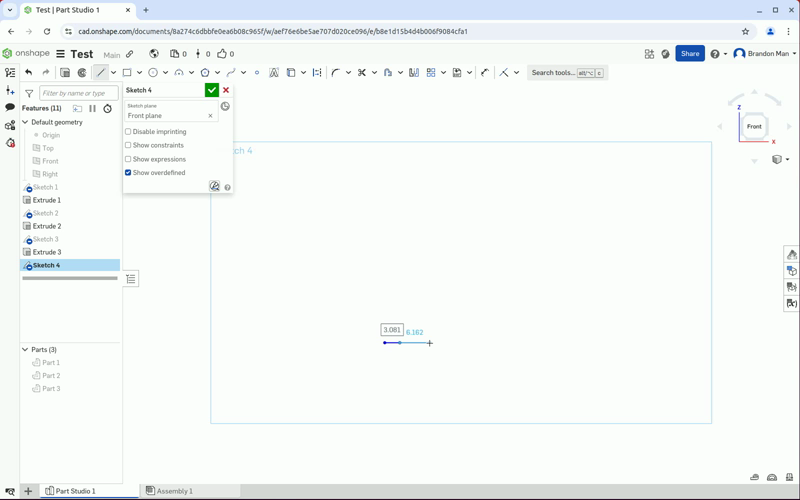
mouse_move(399, 327)
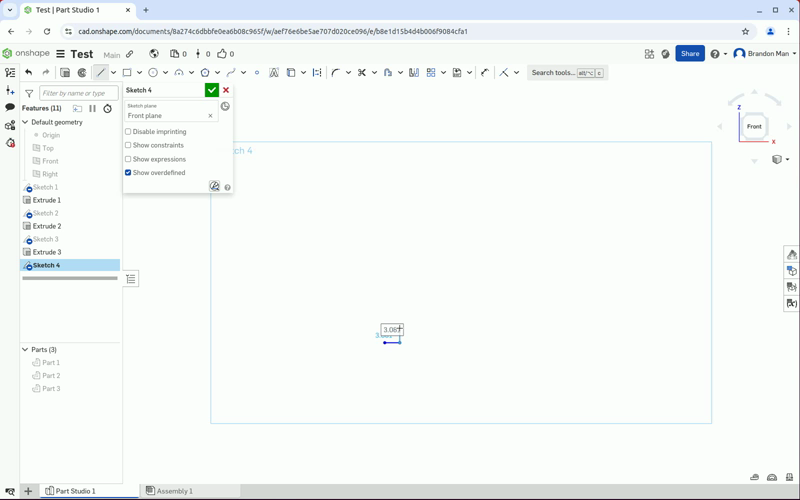
click(399, 327)
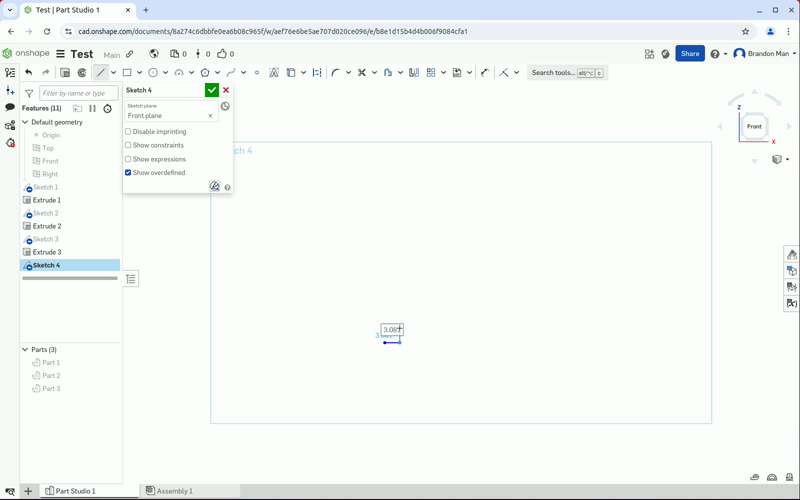
key_up(shift)
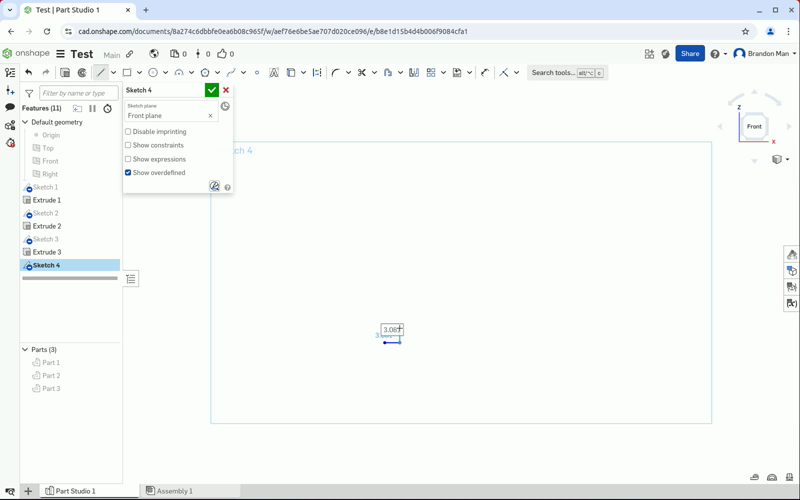
key_down(shift)
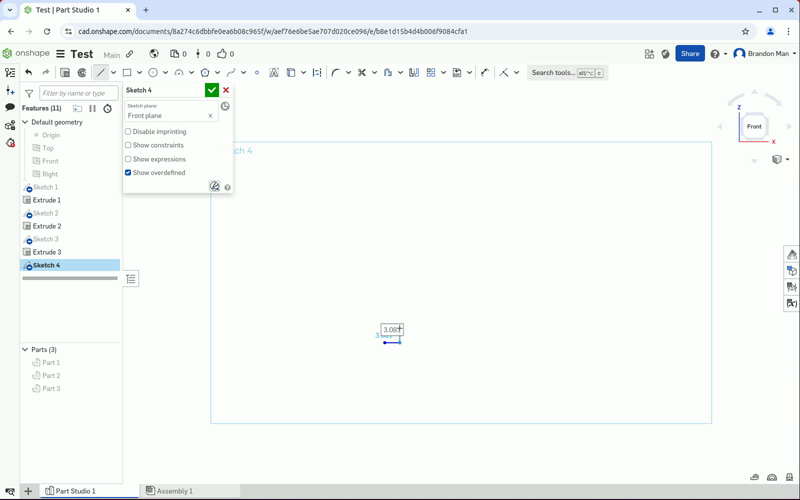
mouse_move(429, 327)
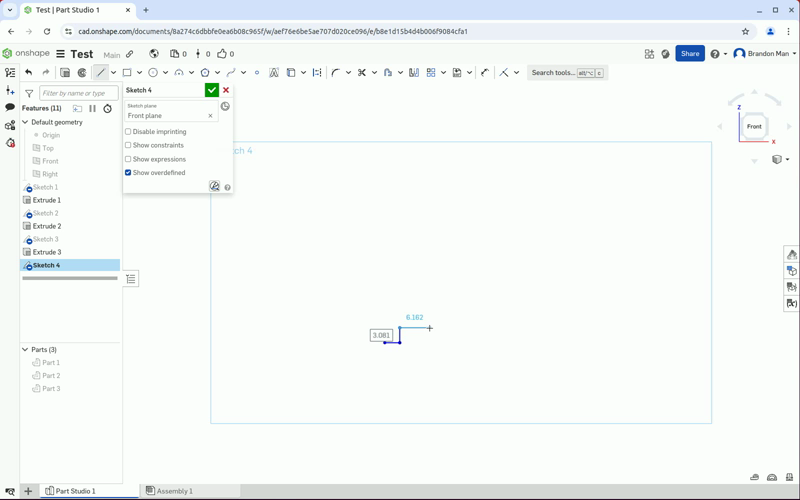
mouse_move(384, 327)
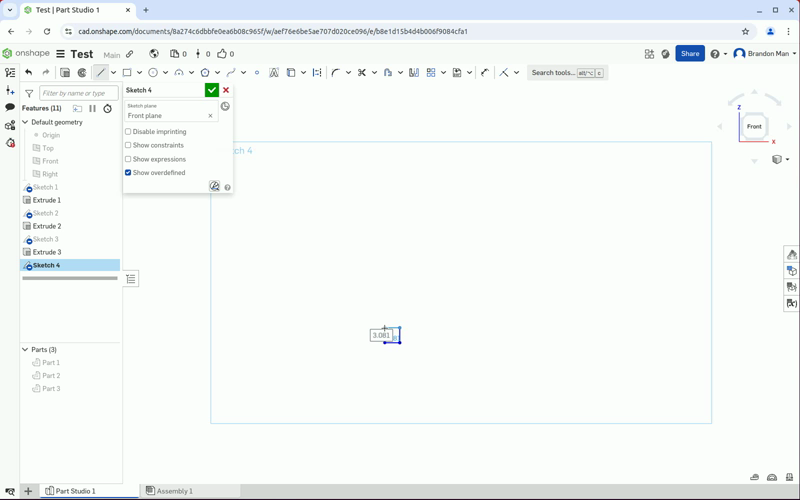
click(384, 327)
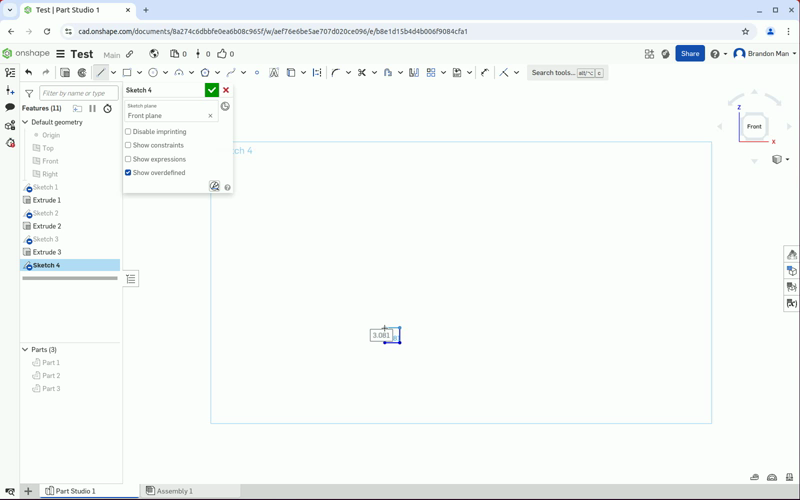
key_up(shift)
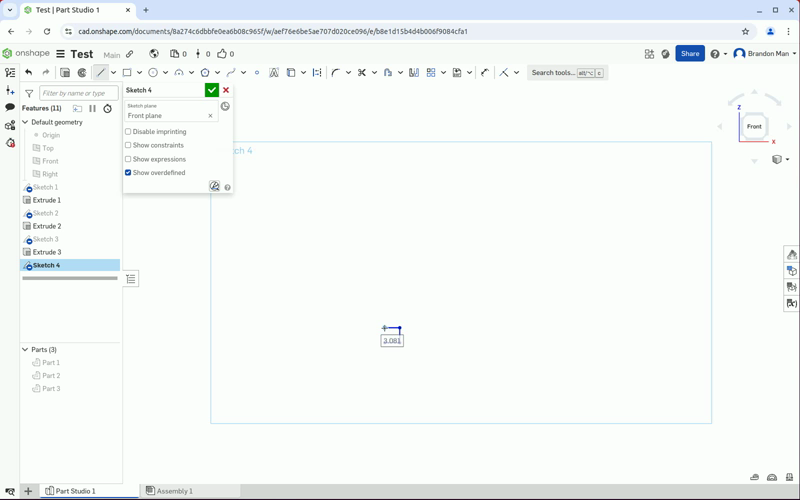
mouse_move(414, 327)
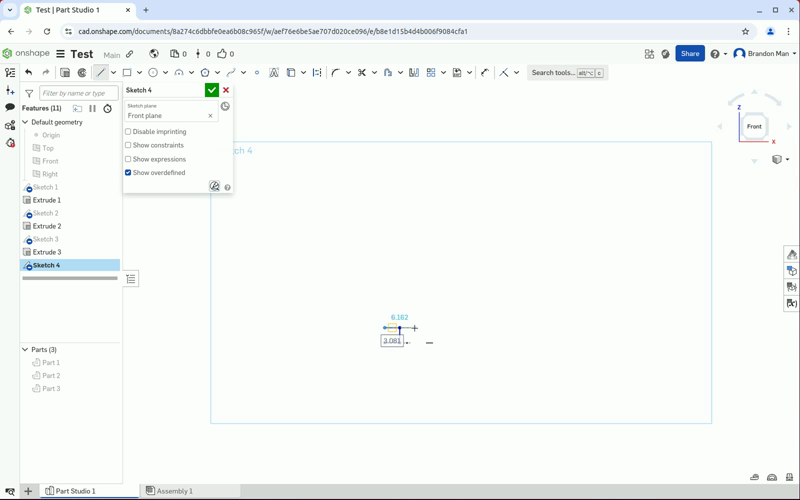
key_down(shift)
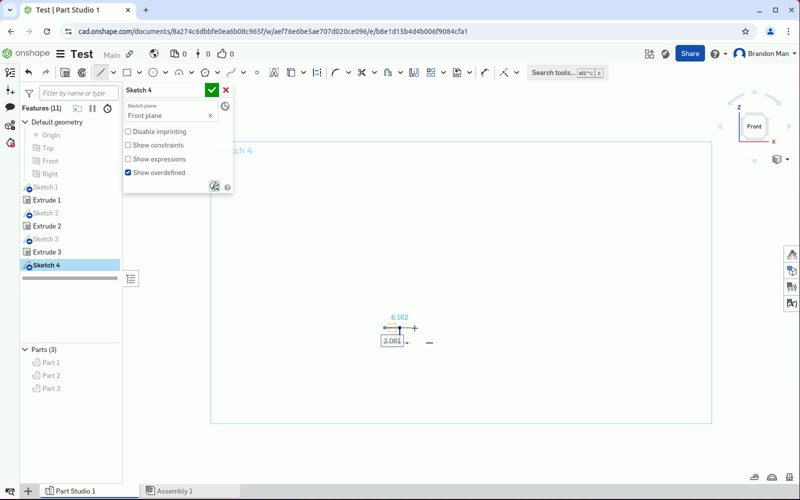
mouse_move(384, 342)
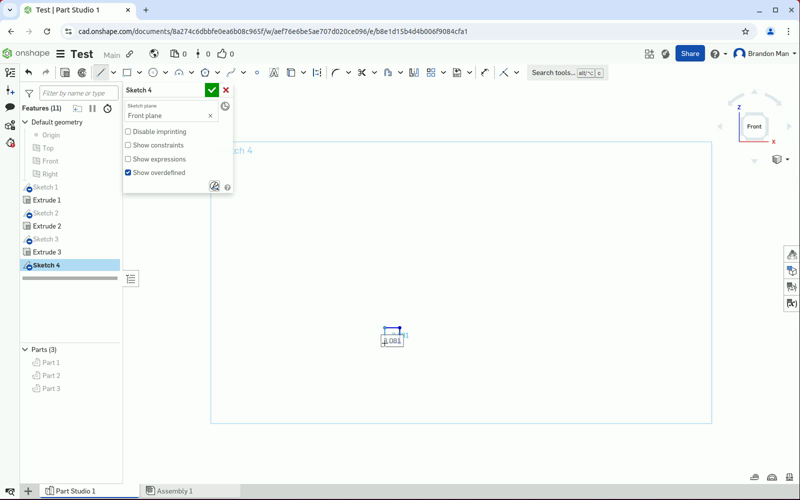
key_up(shift)
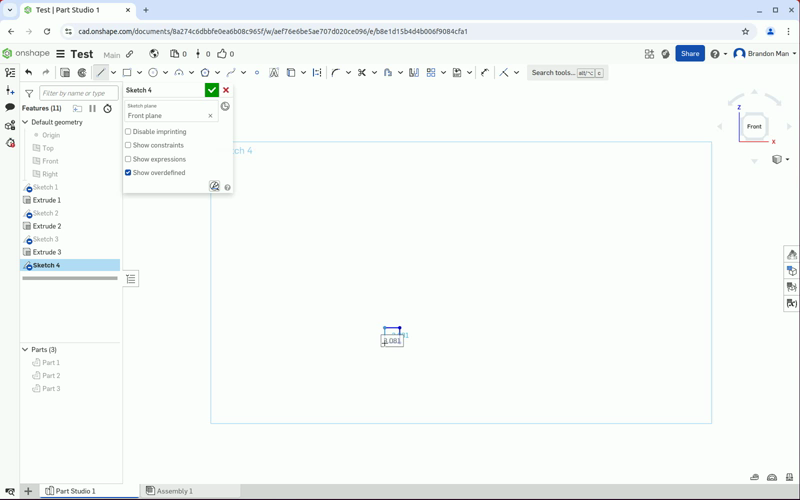
click(384, 342)
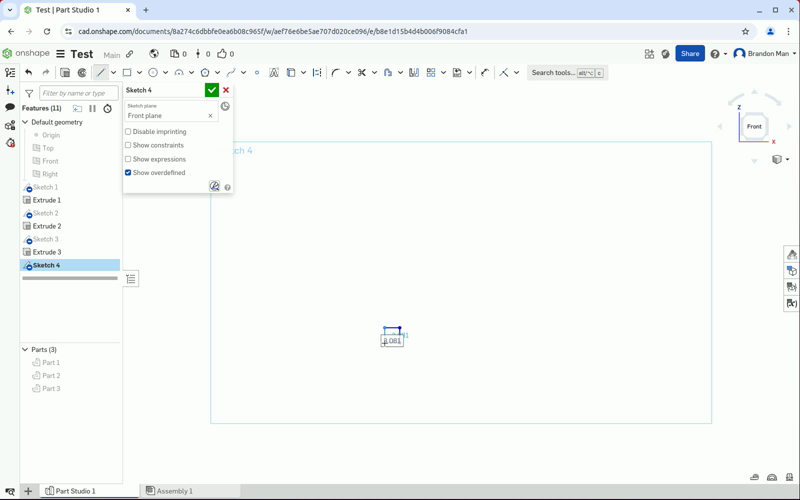
key(esc)
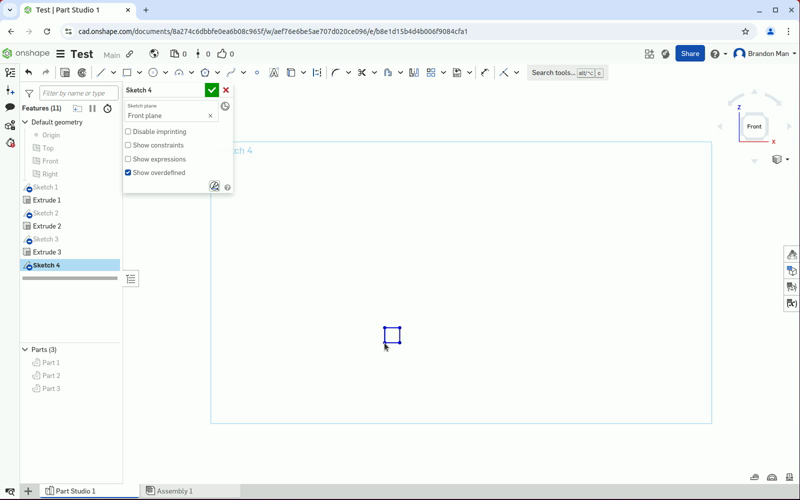
mouse_move(391, 341)
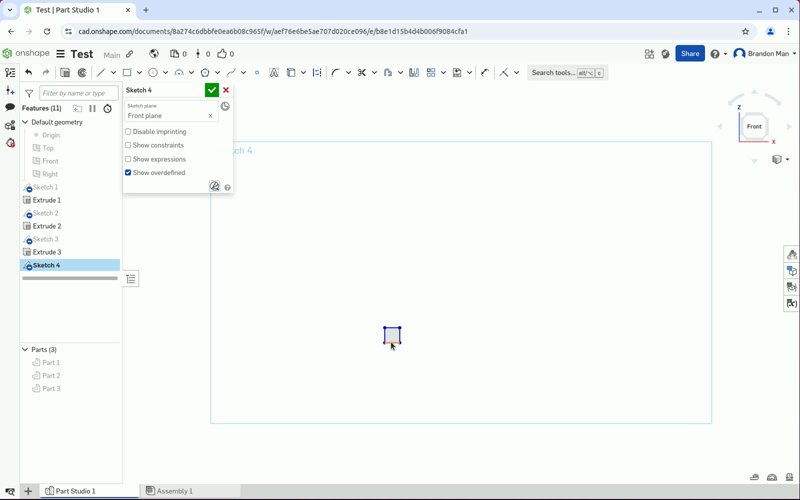
scroll(6)
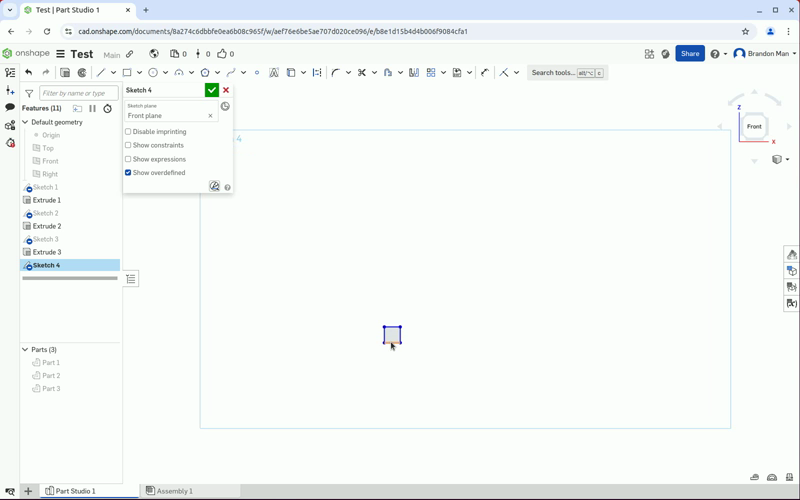
scroll(6)
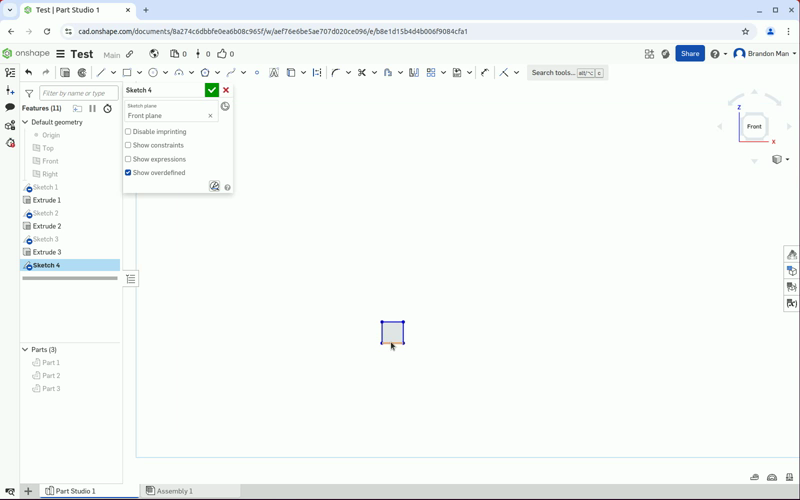
scroll(6)
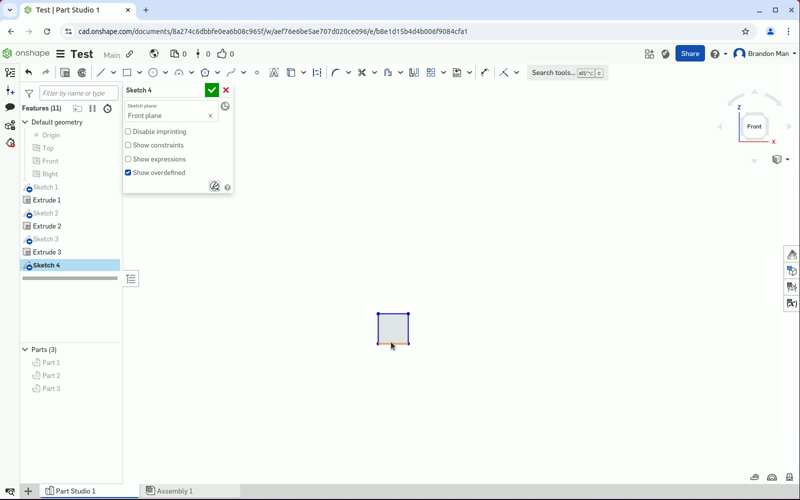
scroll(6)
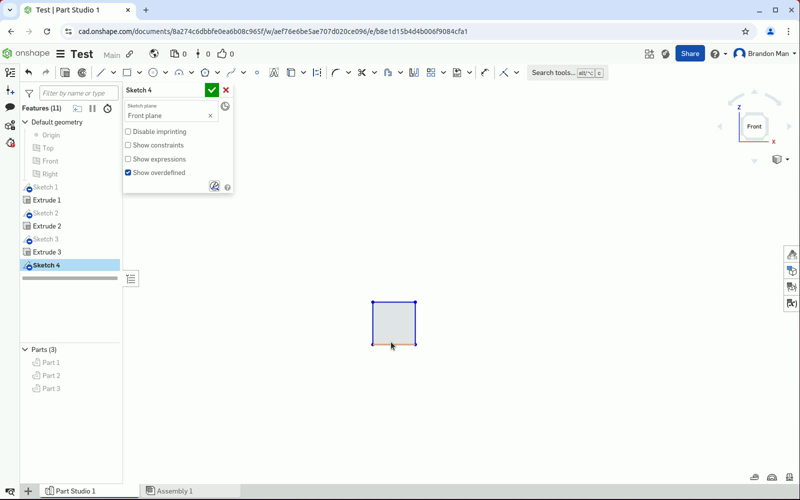
scroll(6)
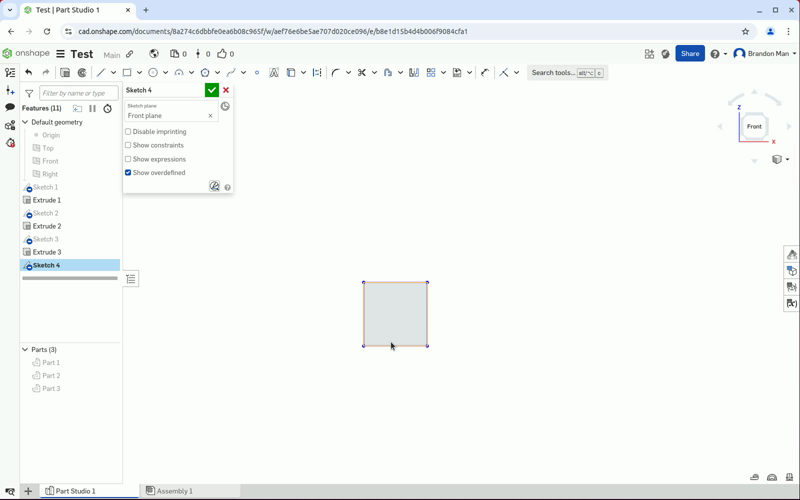
scroll(6)
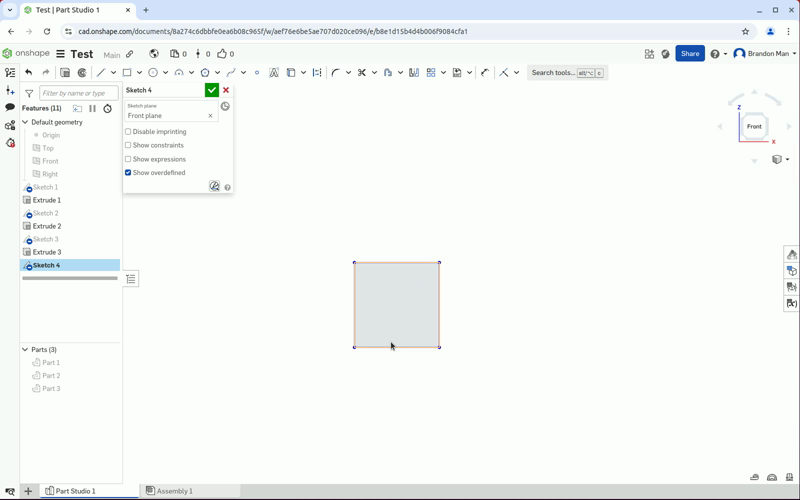
scroll(6)
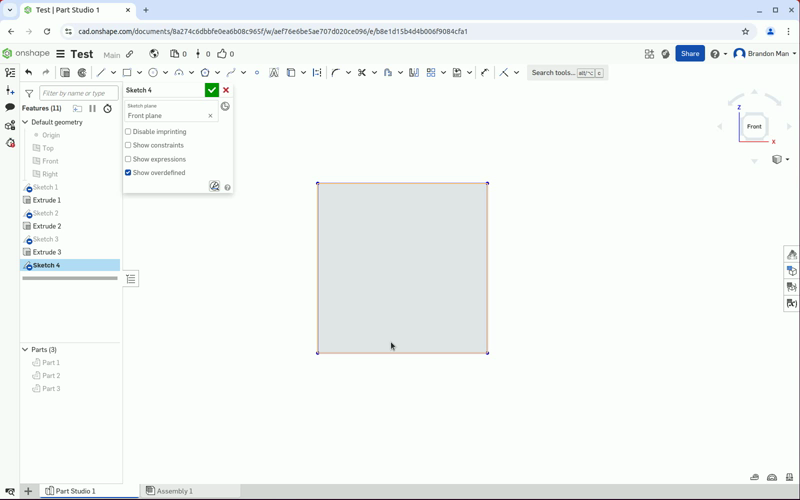
click(391, 341)
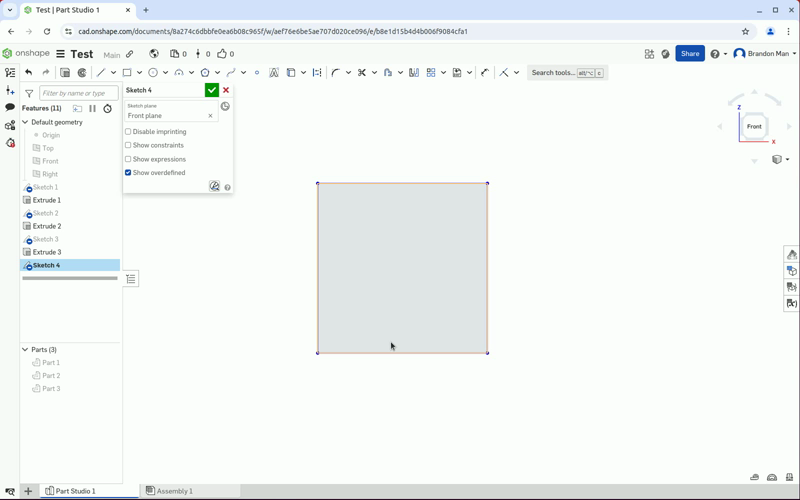
scroll(-6)
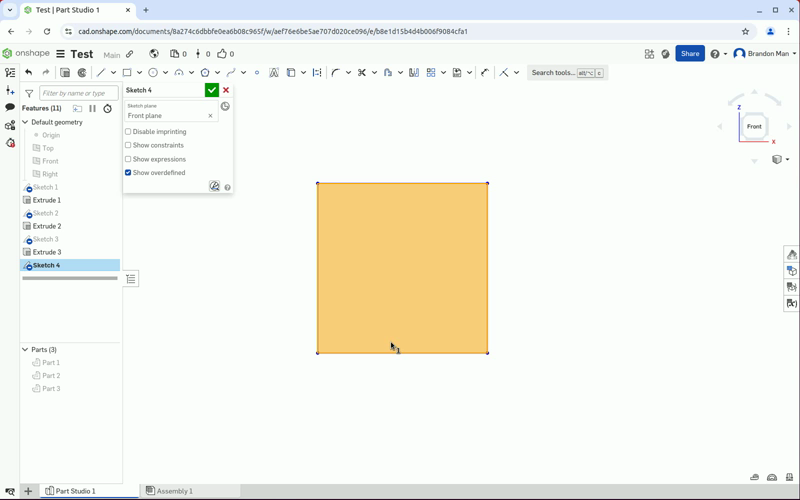
scroll(-6)
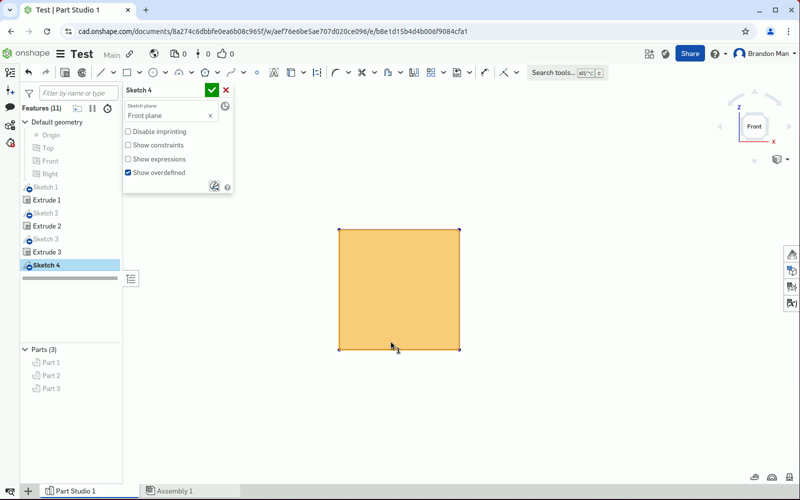
scroll(-6)
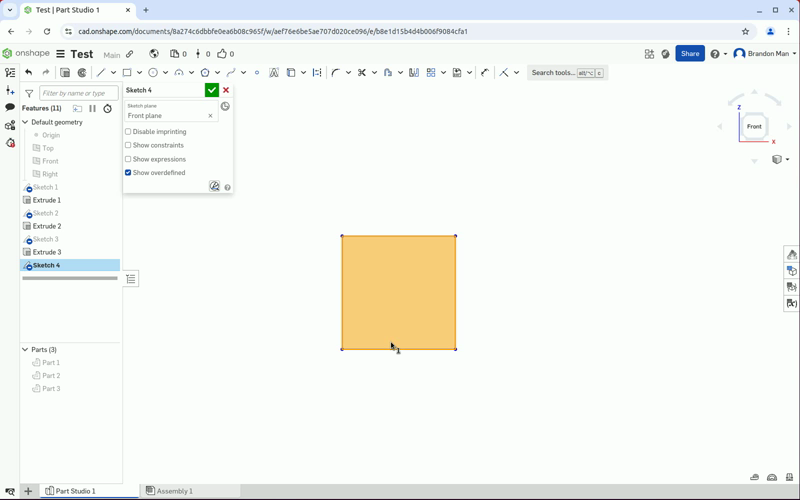
scroll(-6)
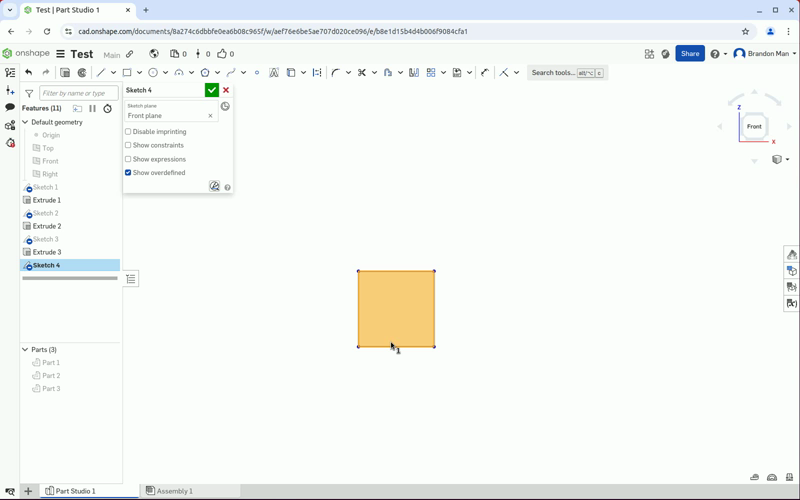
scroll(-6)
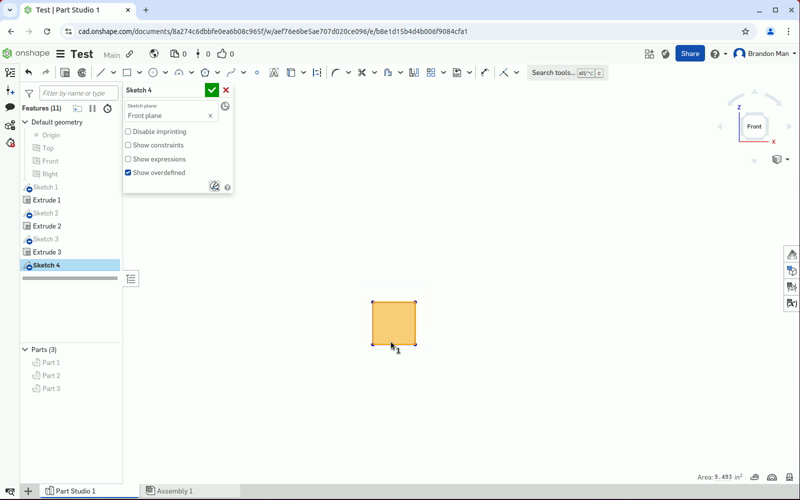
scroll(-6)
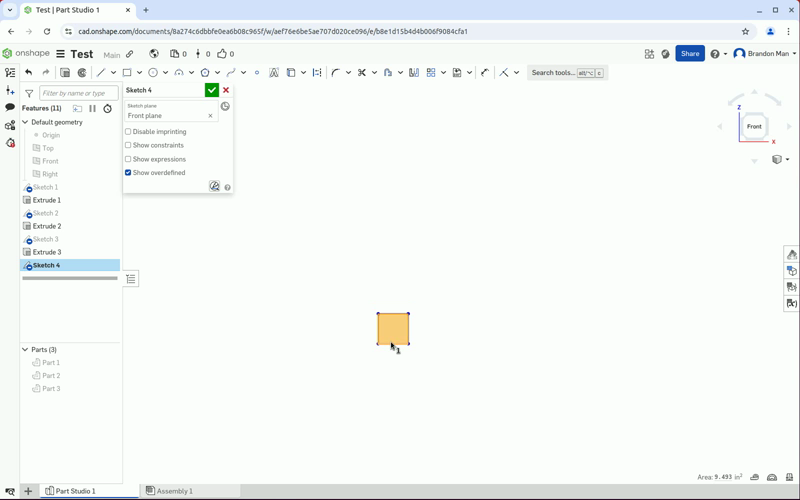
scroll(-6)
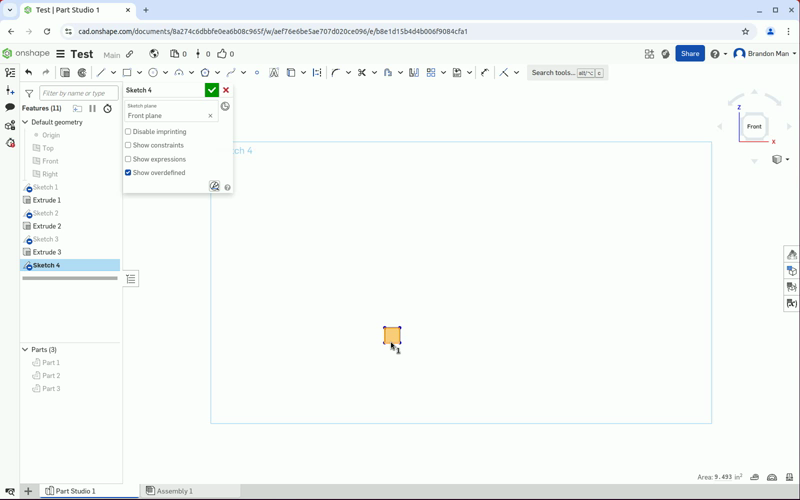
mouse_move(73, 352)
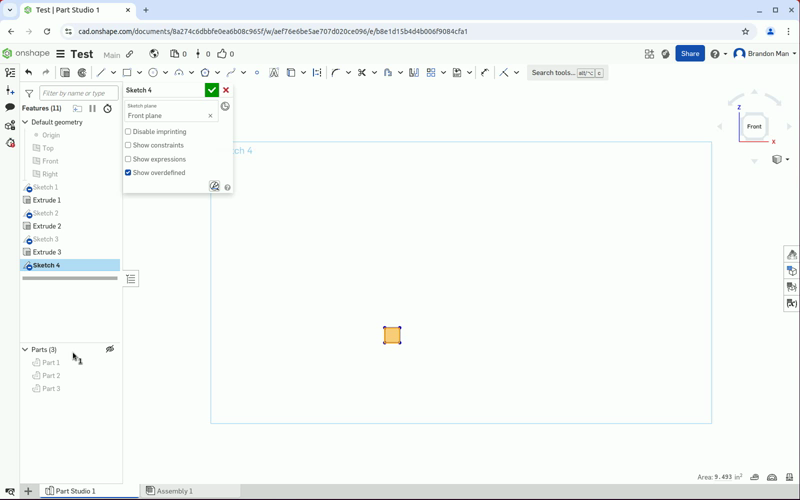
key(shift+y)
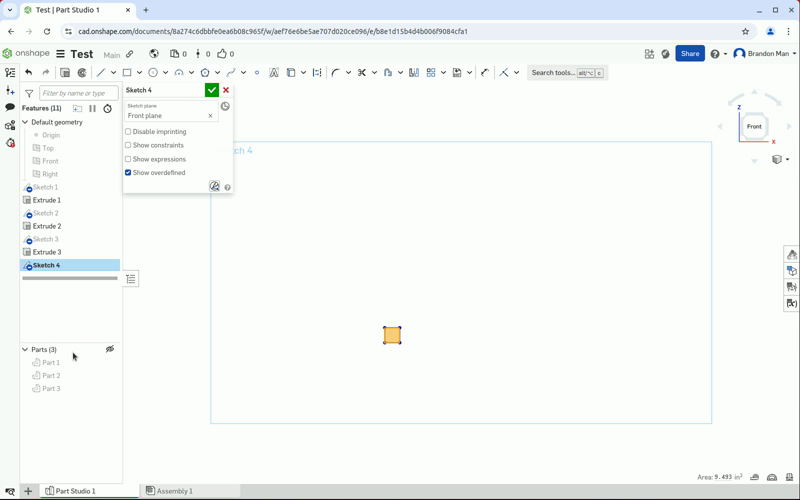
key(shift+e)
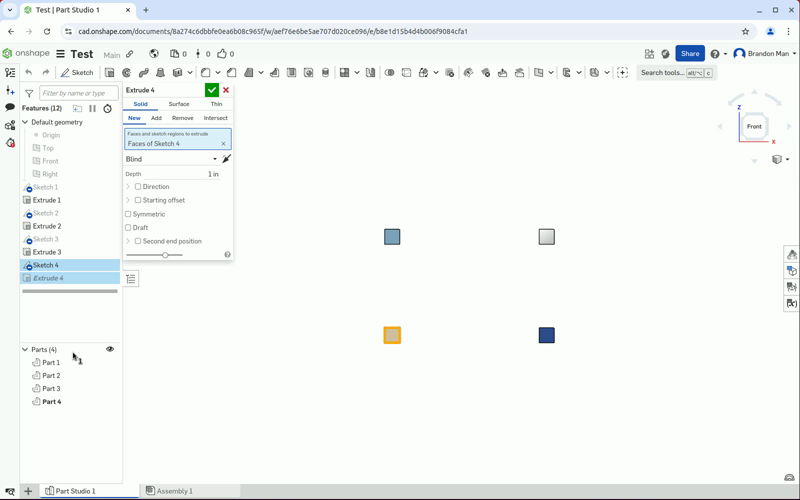
mouse_move(143, 106)
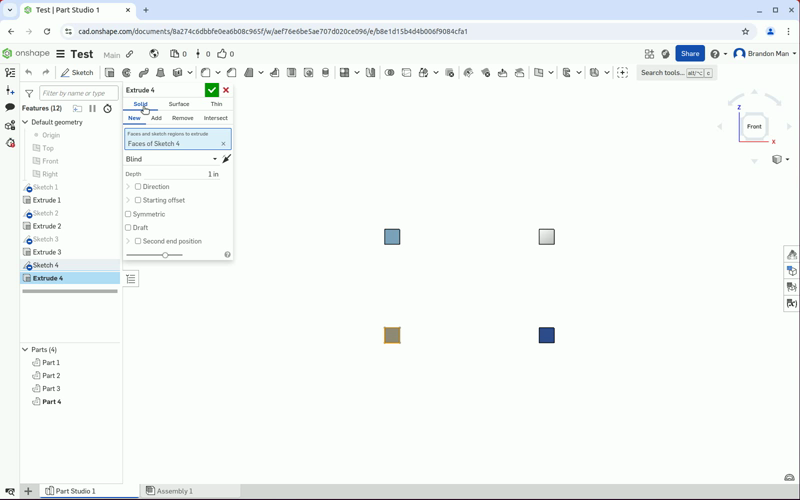
click(143, 106)
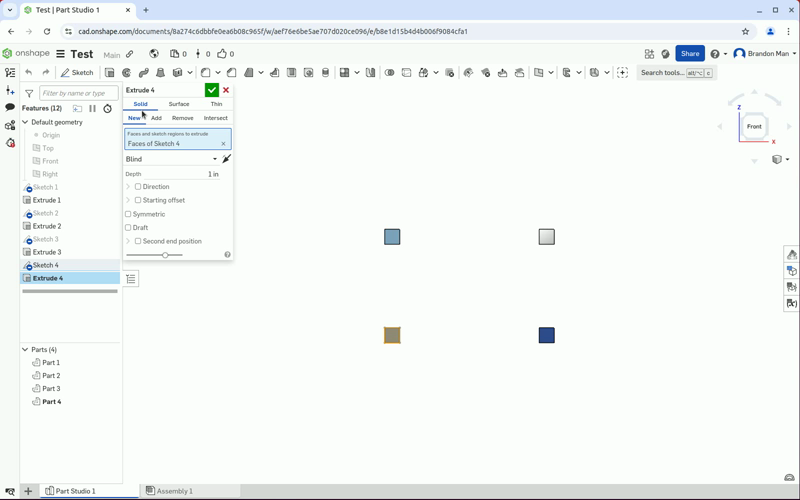
mouse_move(137, 120)
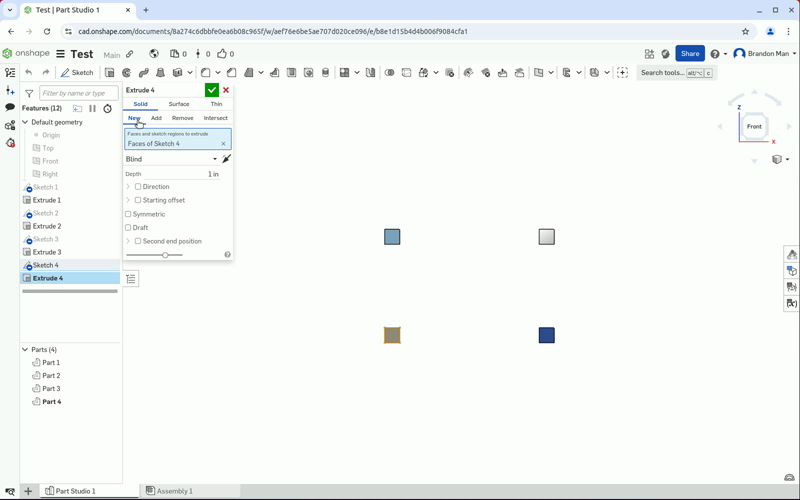
click(137, 120)
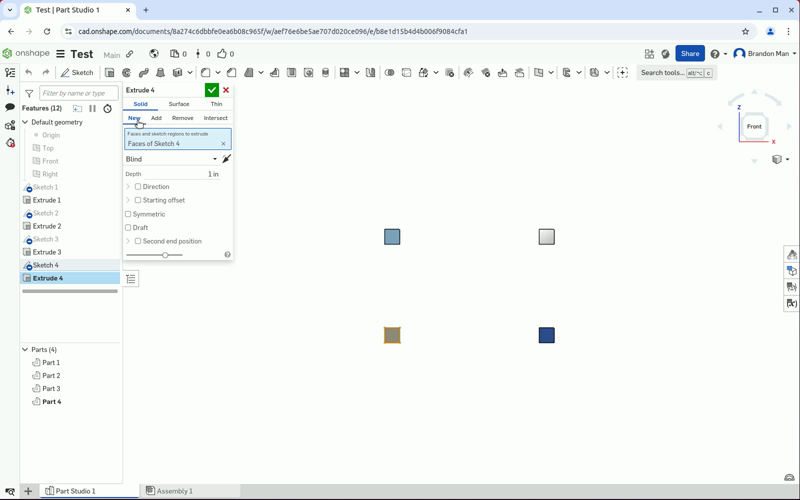
key(tab, 4)
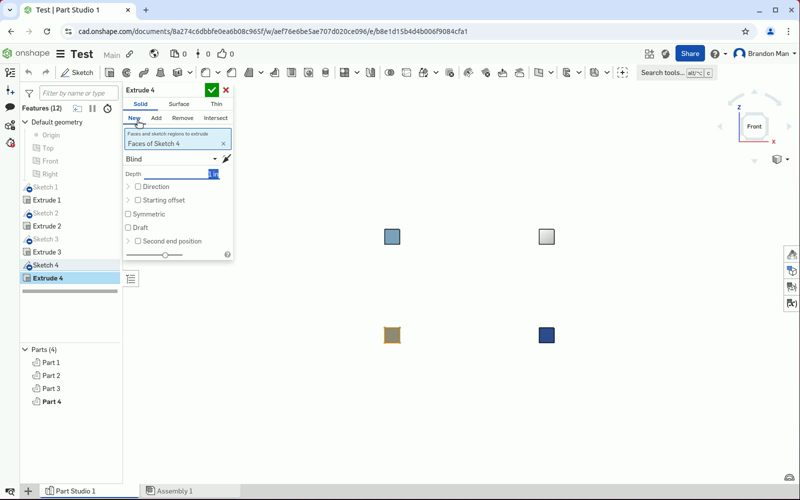
text(23.108)
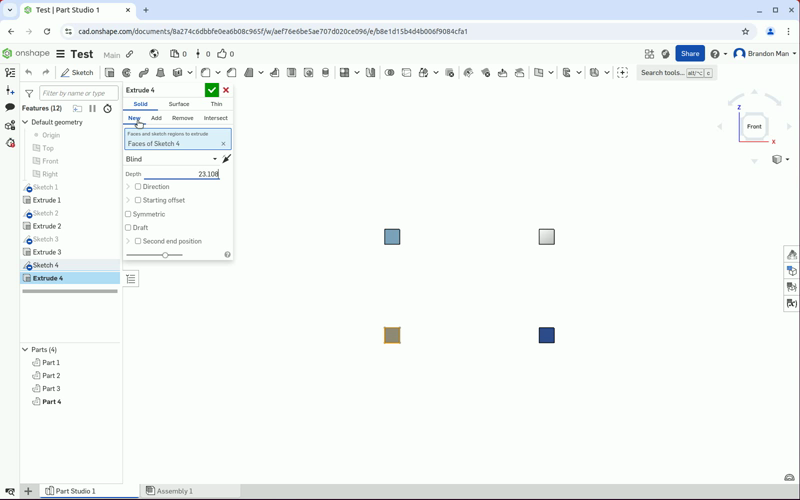
key(enter)
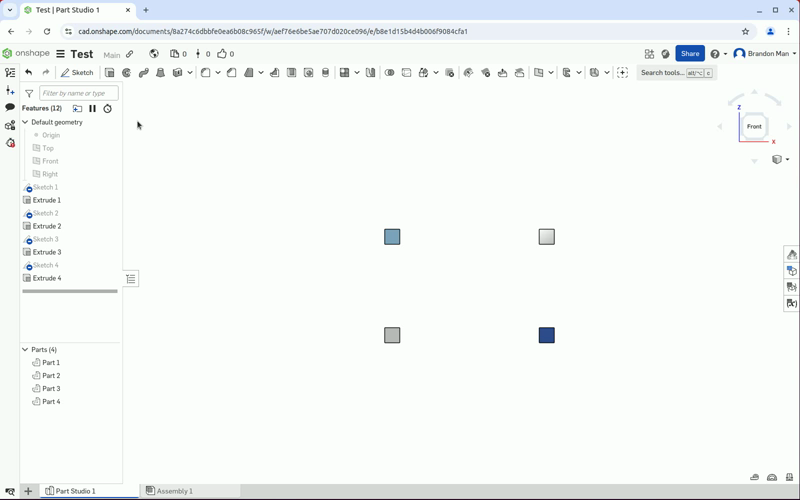
key(shift+h)
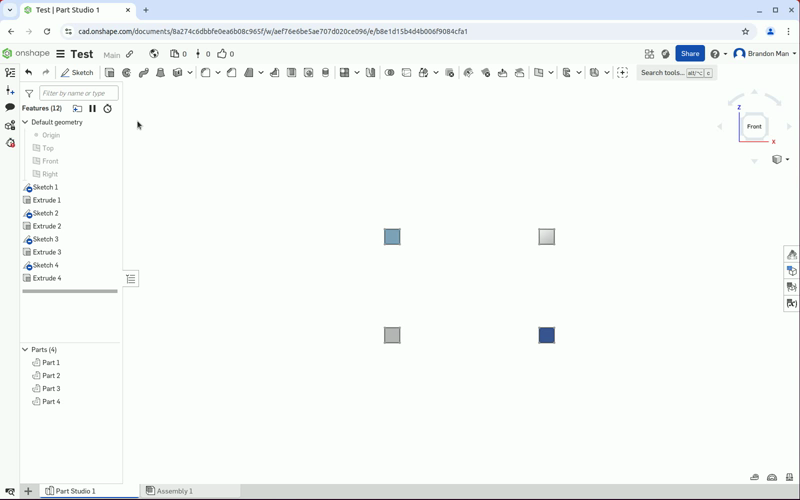
key(shift+h)
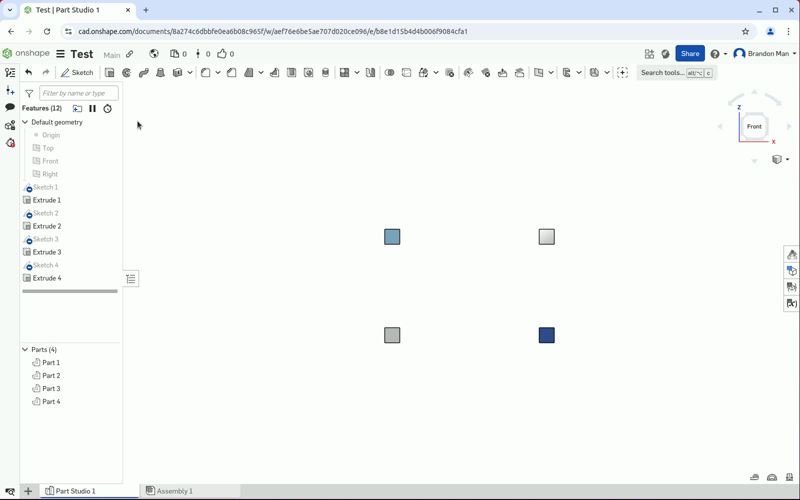
mouse_move(73, 189)
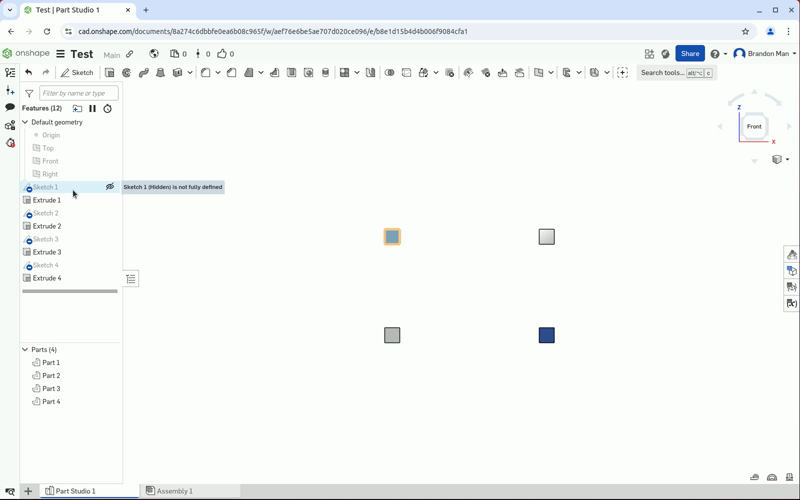
click(73, 189)
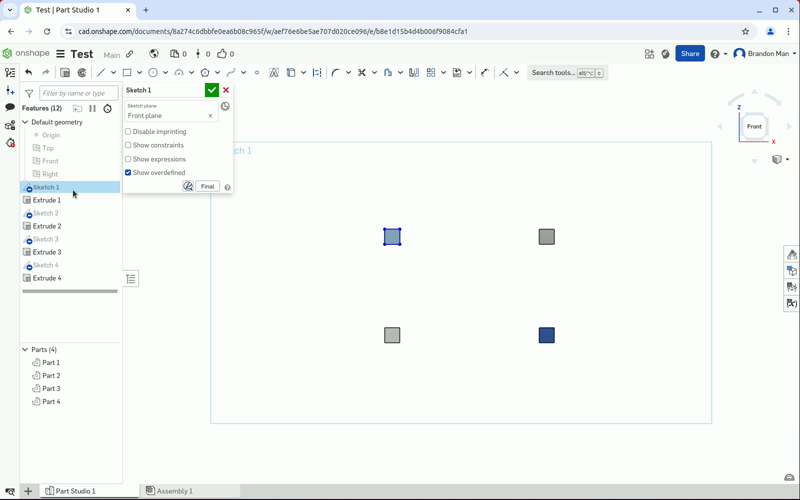
mouse_move(229, 92)
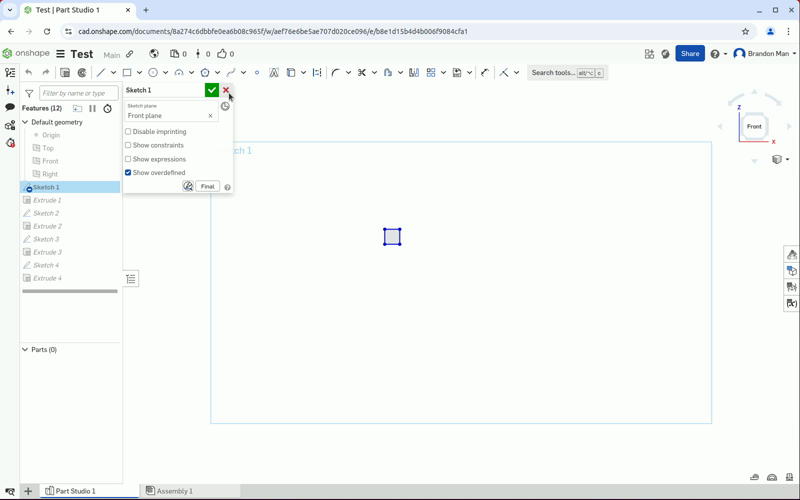
click(229, 92)
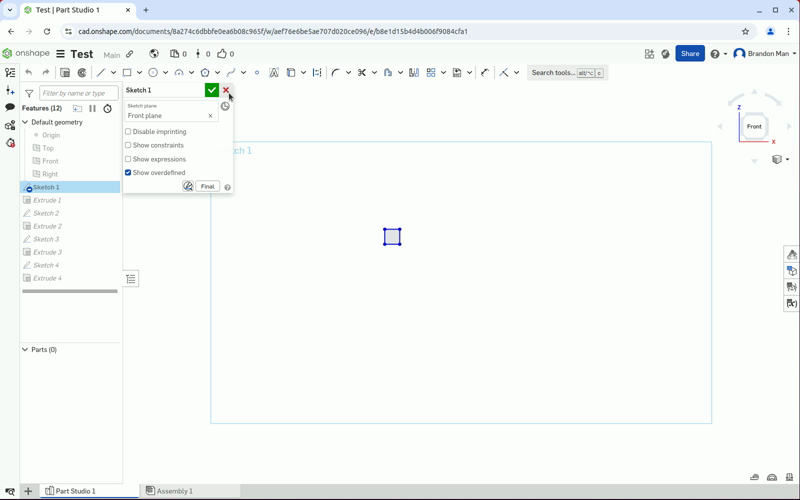
key(shift+s)
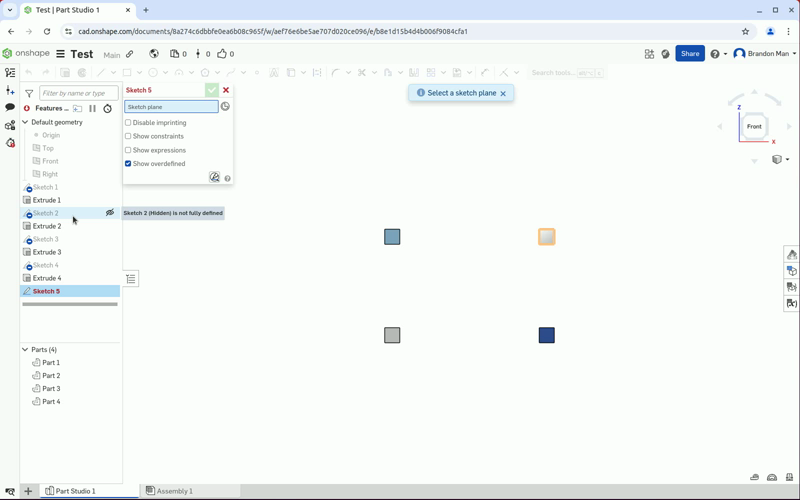
scroll(3)
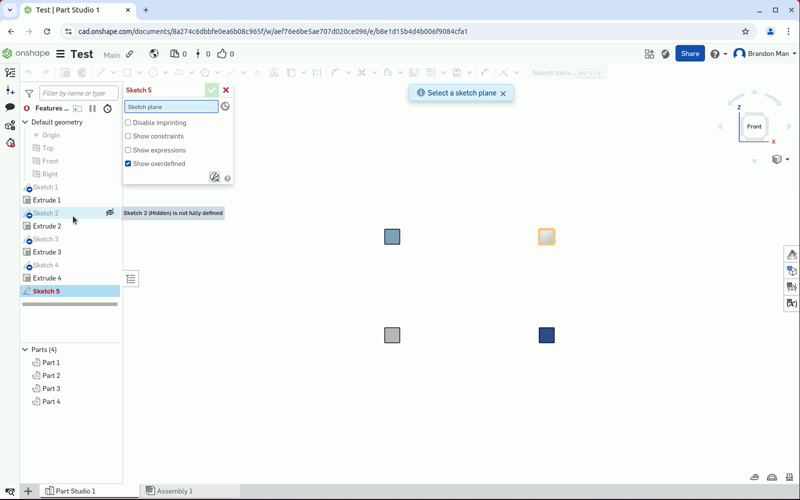
mouse_move(73, 163)
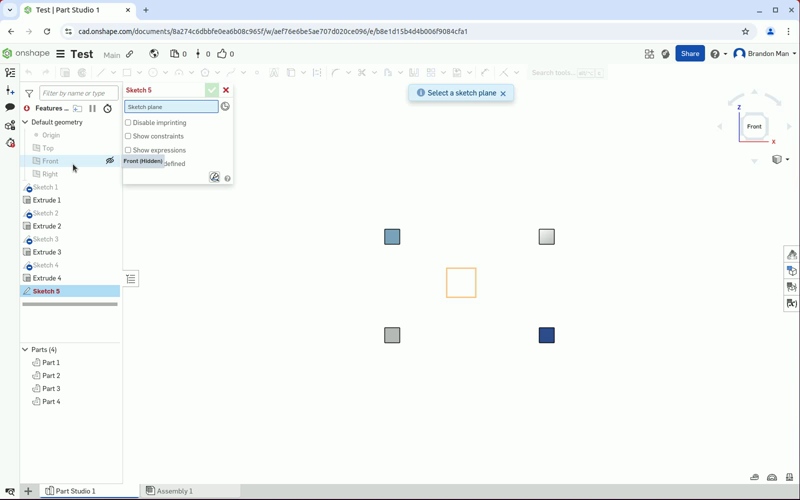
click(73, 163)
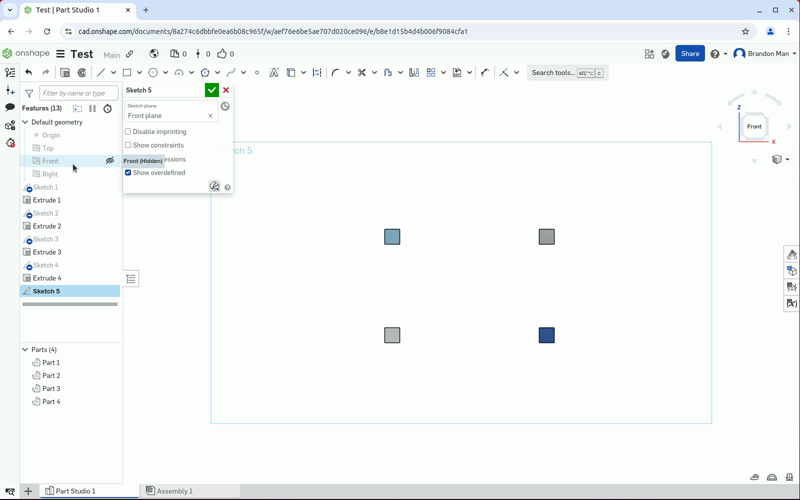
mouse_move(73, 352)
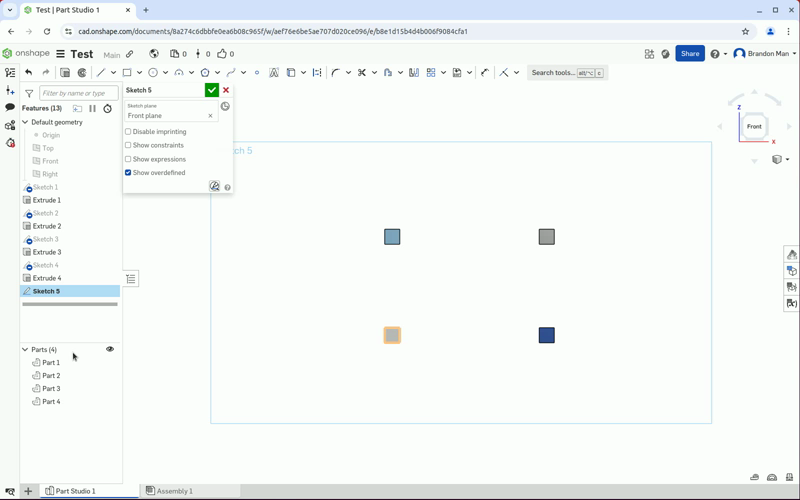
key(y)
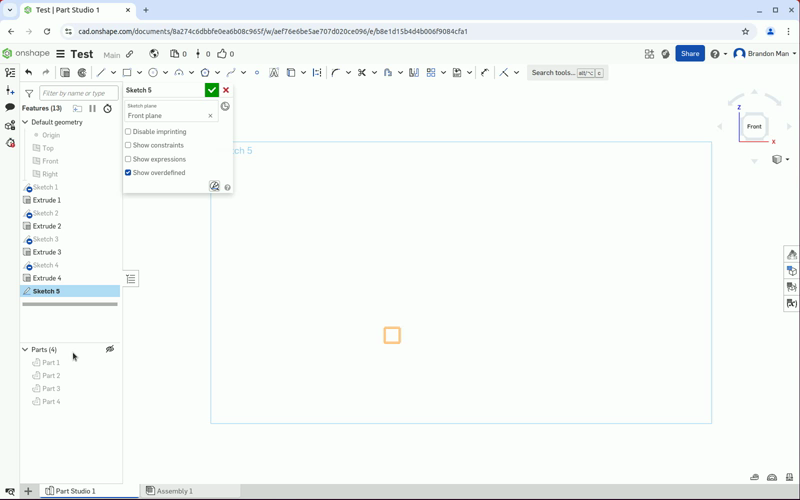
key(l)
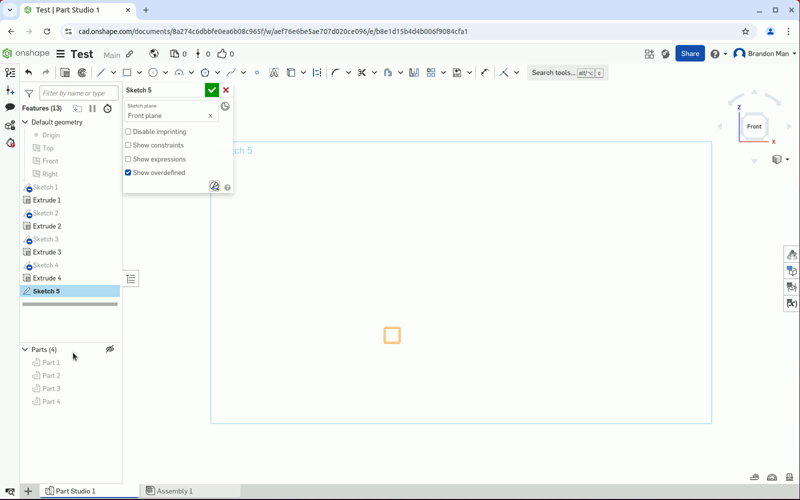
key_down(shift)
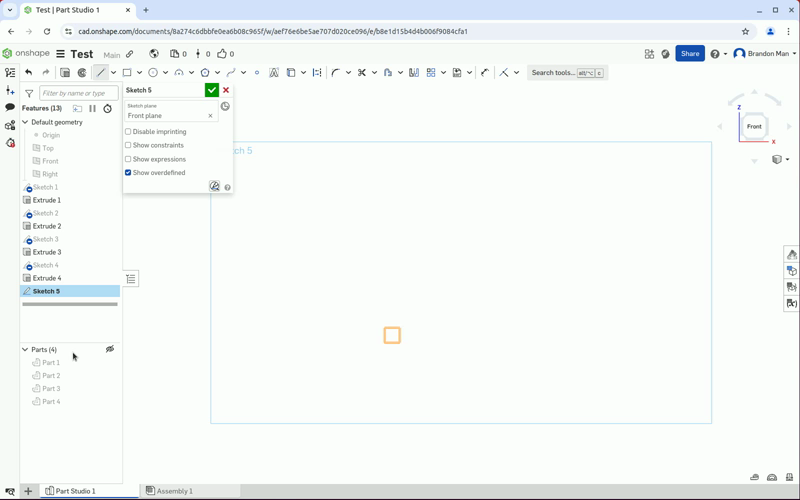
mouse_move(384, 328)
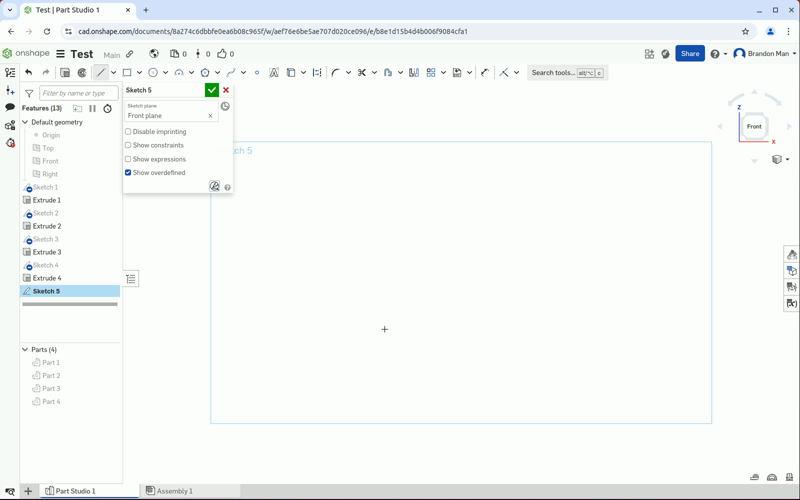
click(384, 328)
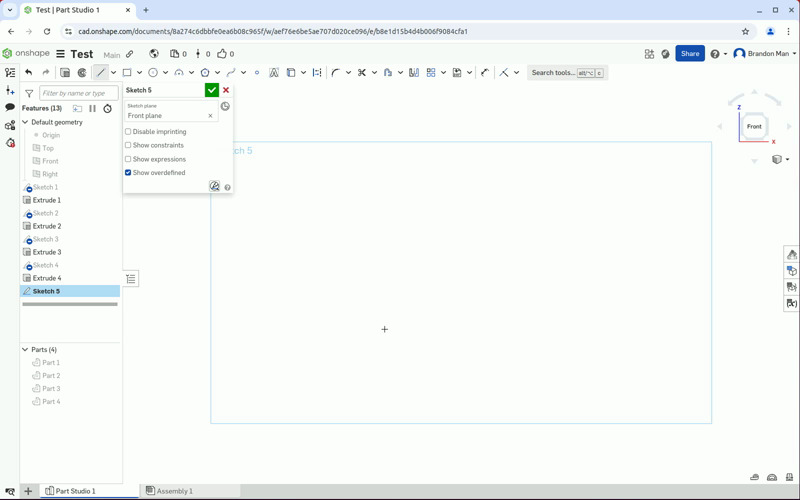
key_up(shift)
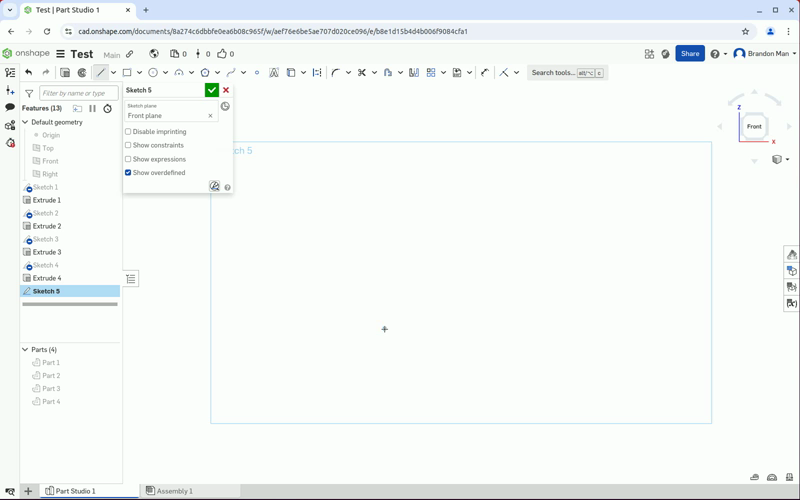
key_down(shift)
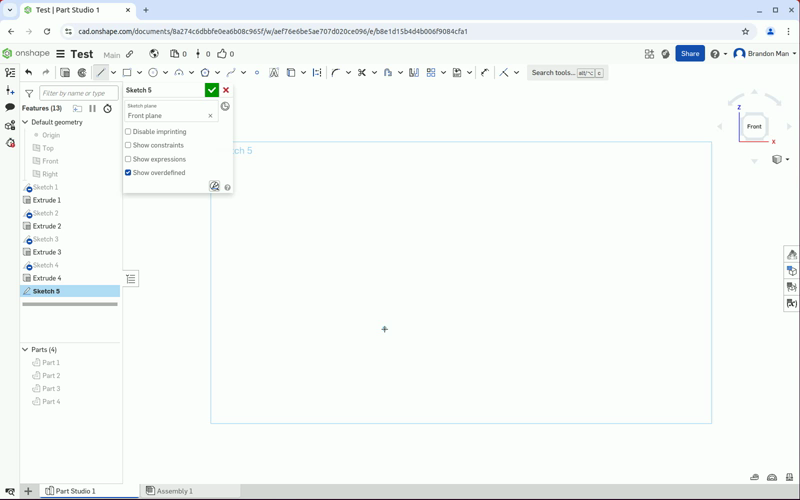
mouse_move(414, 328)
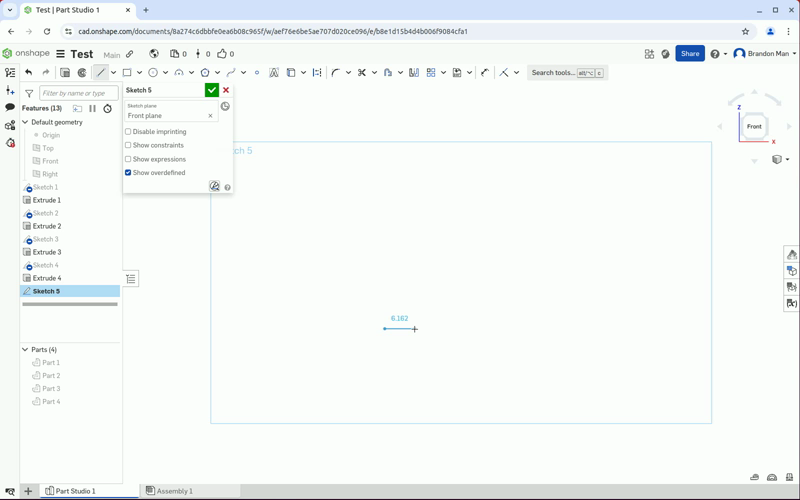
mouse_move(398, 328)
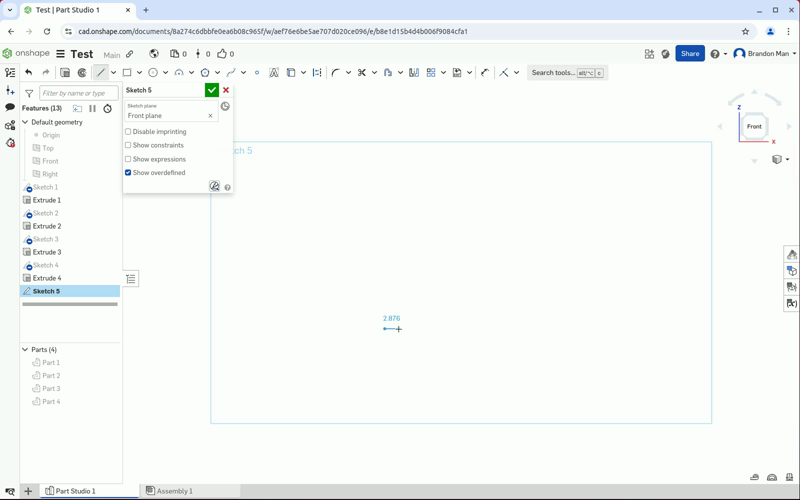
click(398, 328)
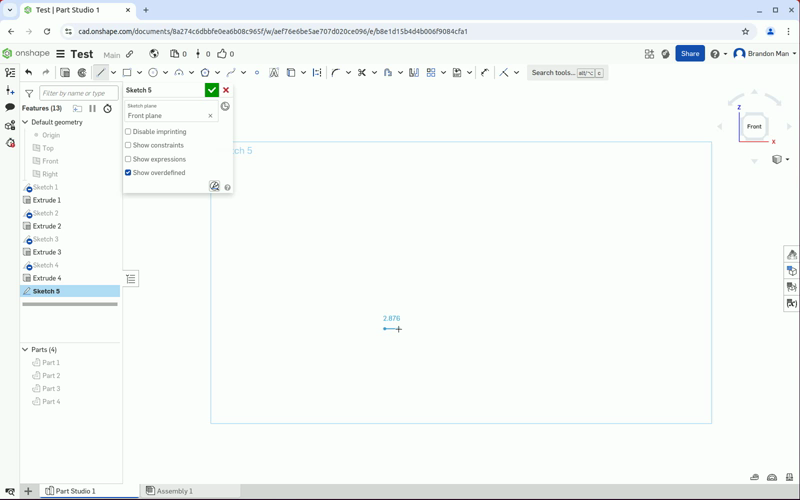
key_up(shift)
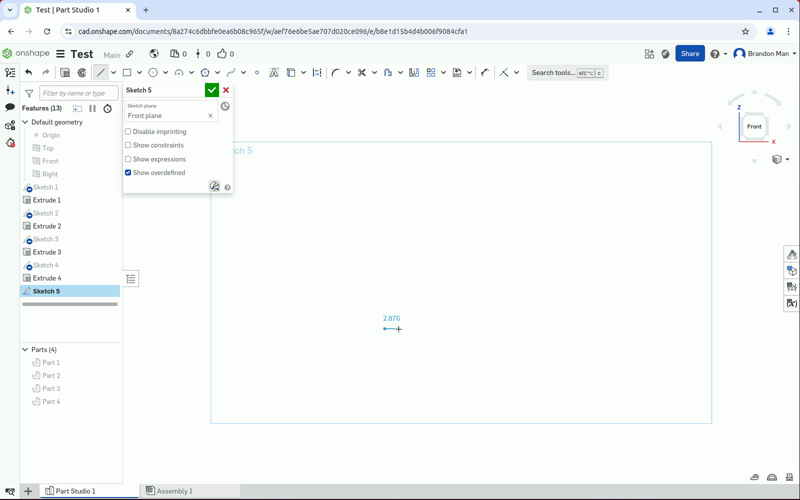
key_down(shift)
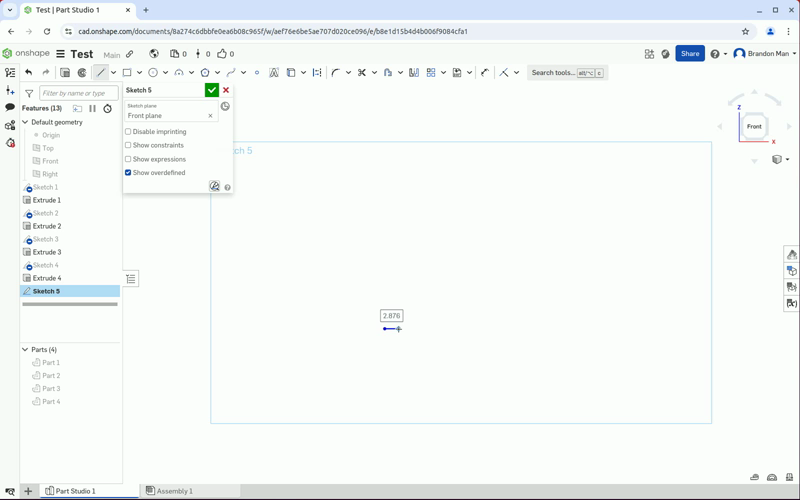
mouse_move(428, 328)
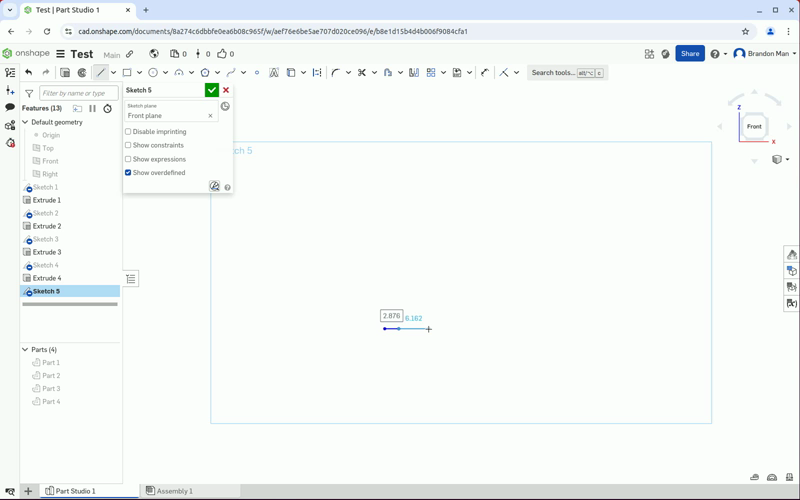
mouse_move(398, 342)
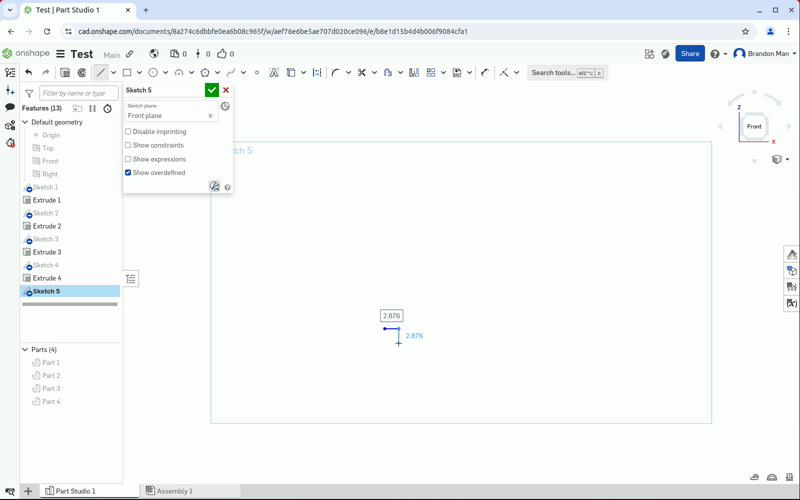
click(398, 342)
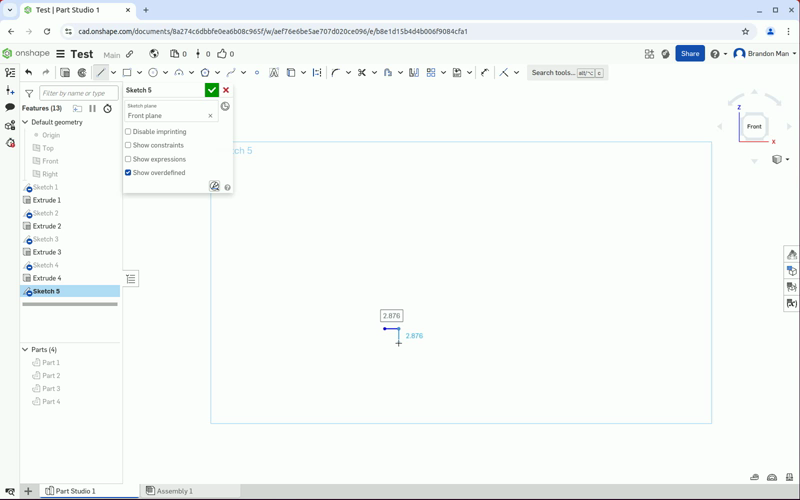
key_up(shift)
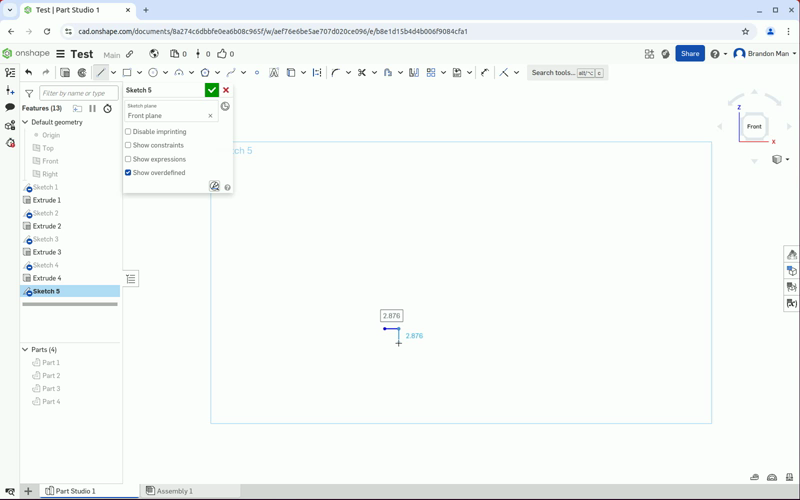
key_down(shift)
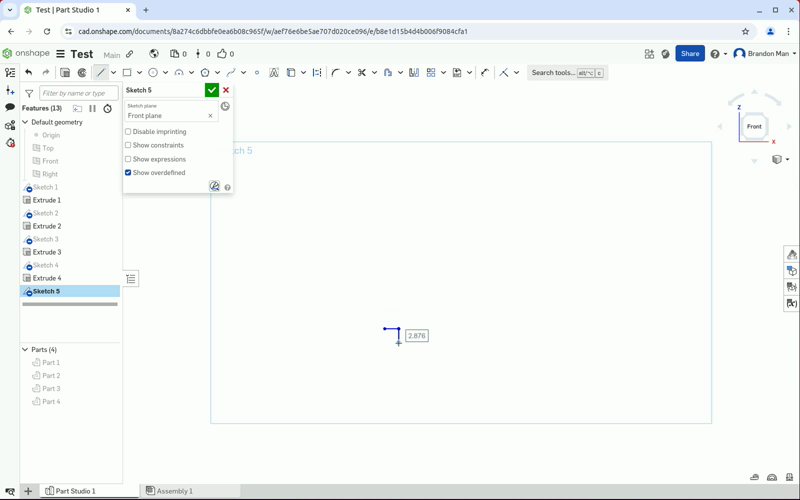
mouse_move(538, 342)
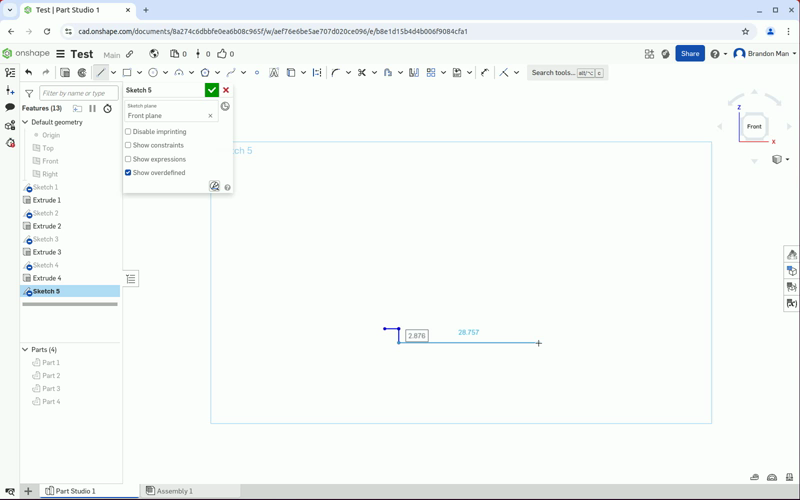
click(538, 342)
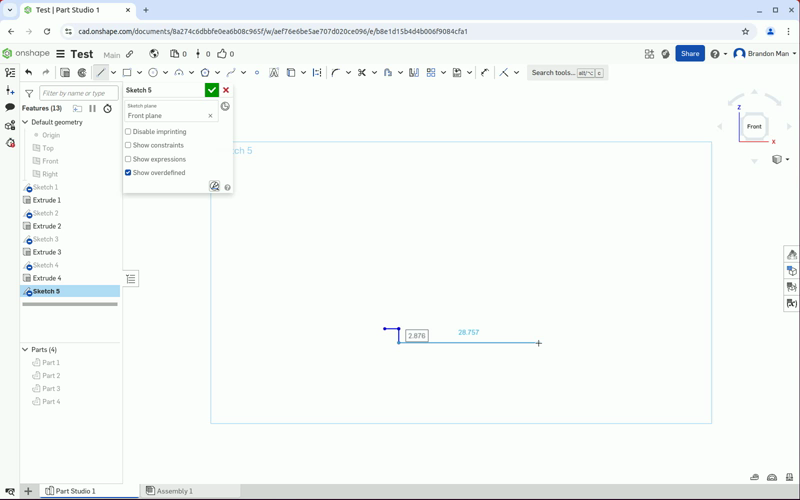
key_up(shift)
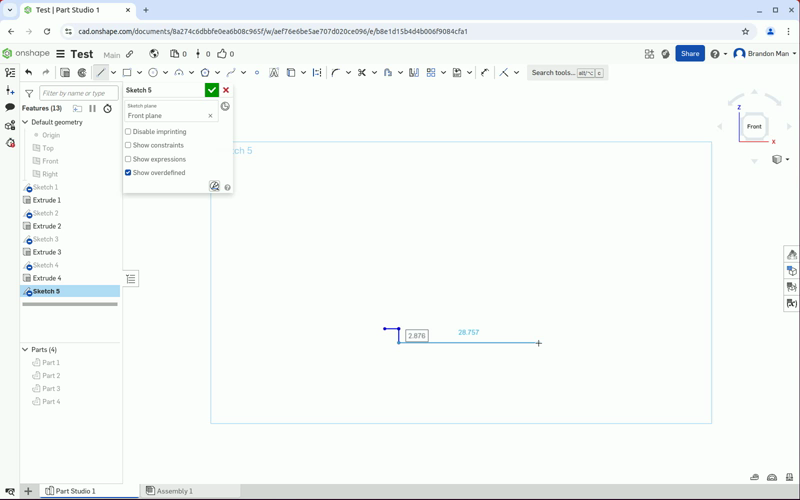
key_down(shift)
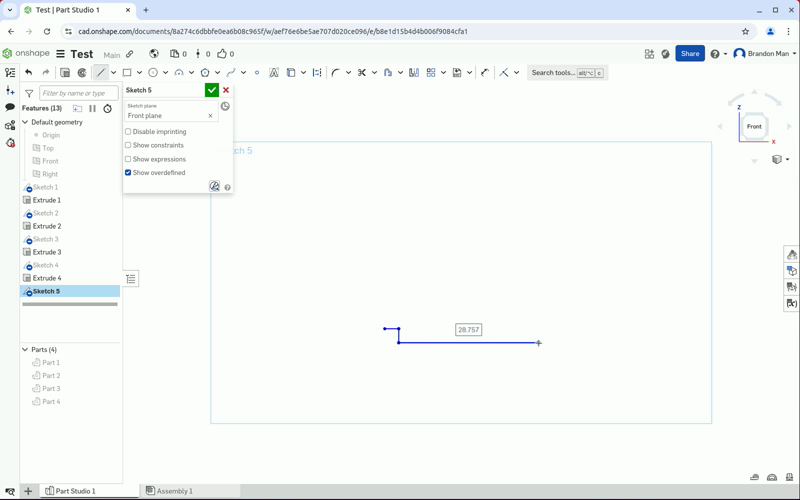
mouse_move(568, 342)
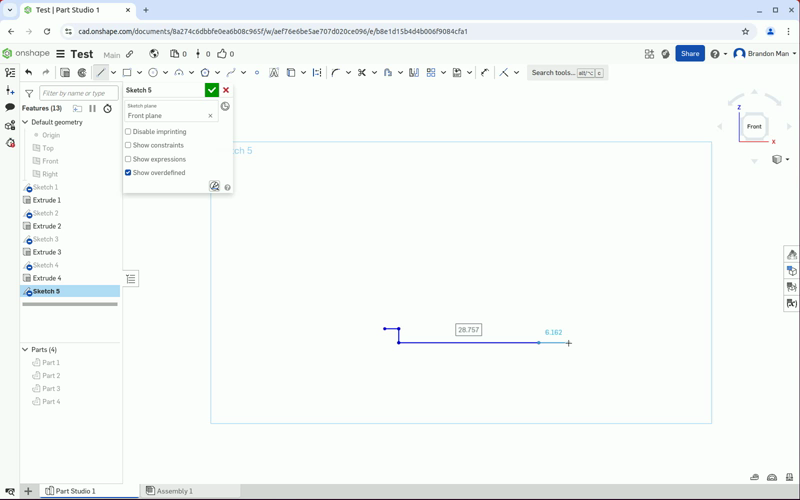
mouse_move(538, 328)
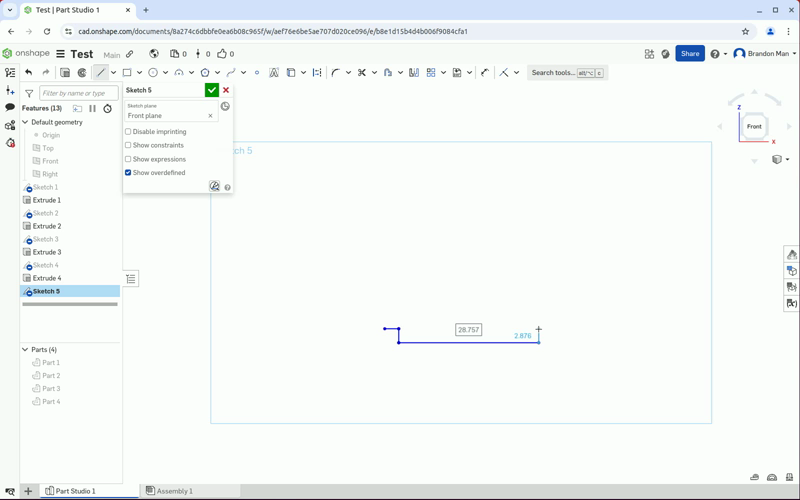
click(538, 328)
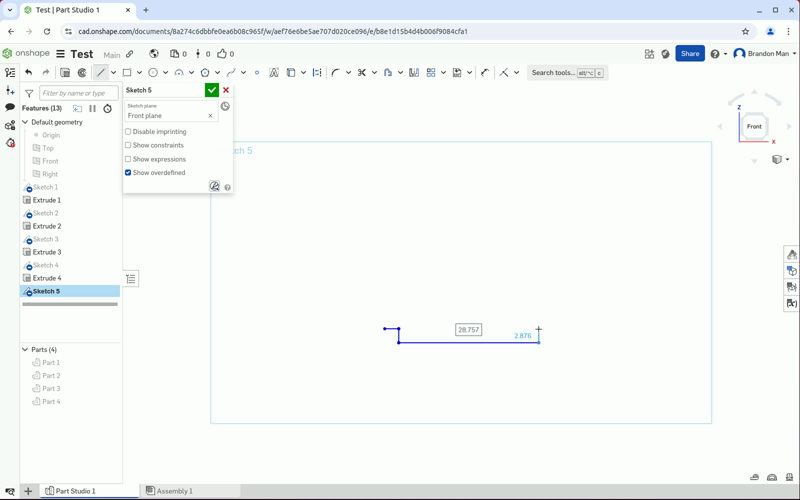
key_up(shift)
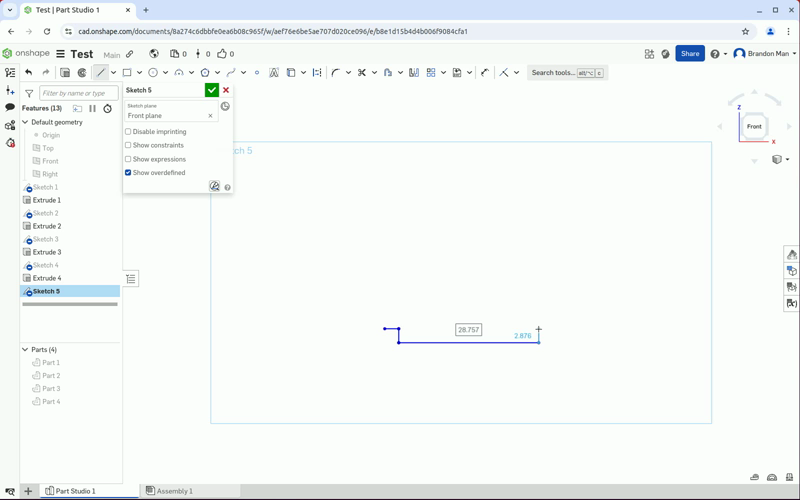
key_down(shift)
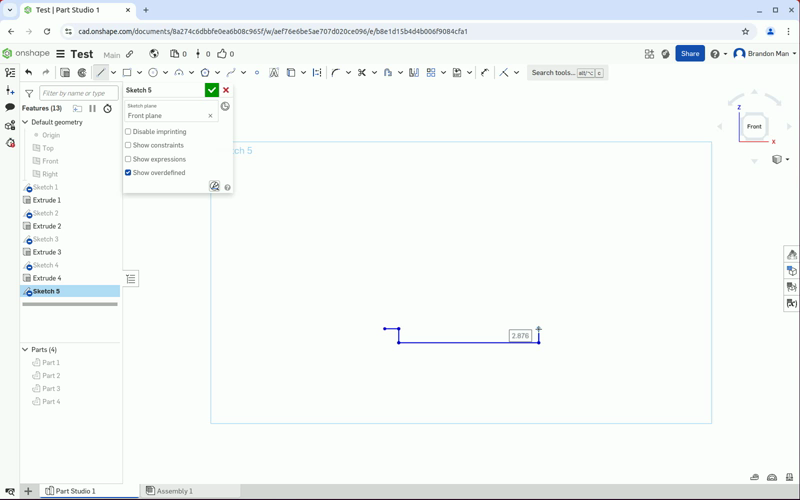
mouse_move(568, 328)
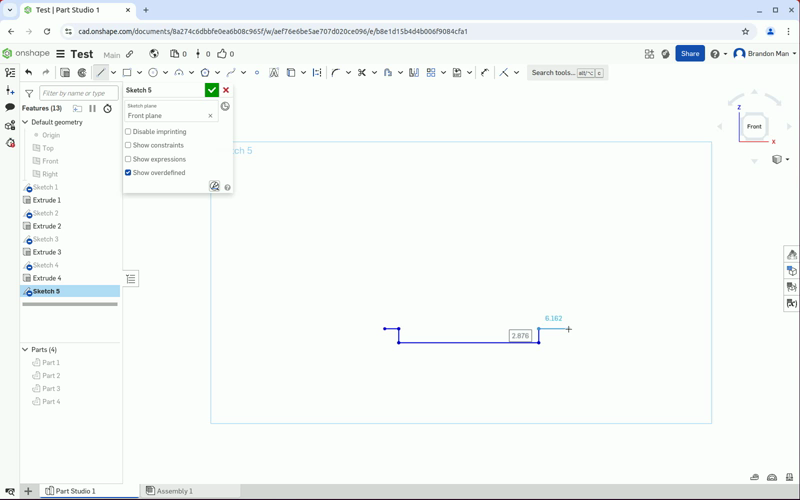
mouse_move(552, 328)
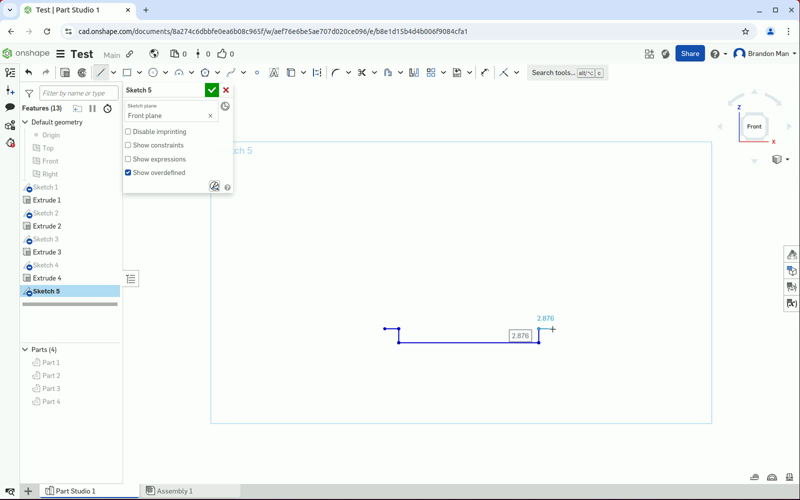
click(552, 328)
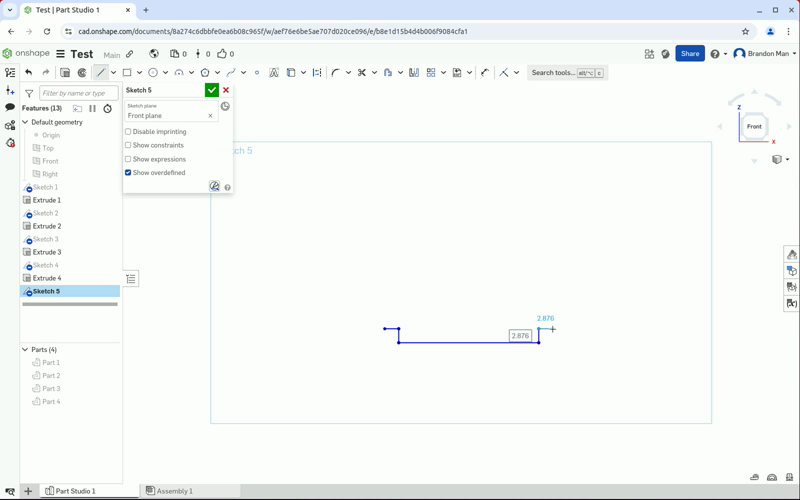
key_up(shift)
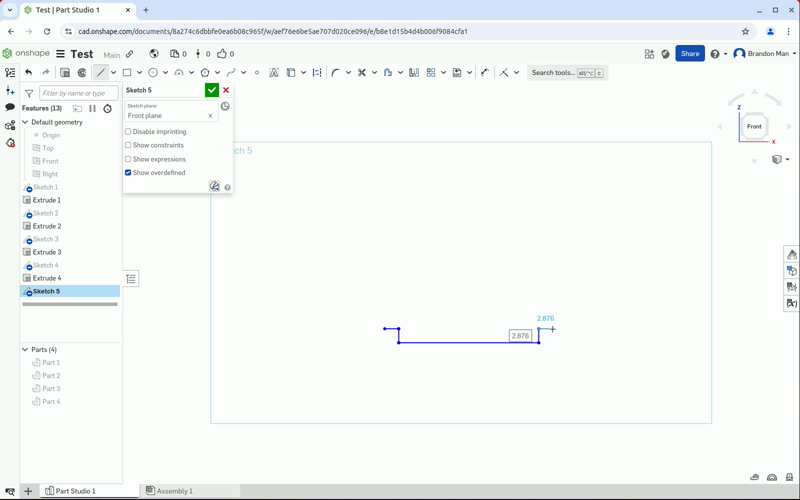
key_down(shift)
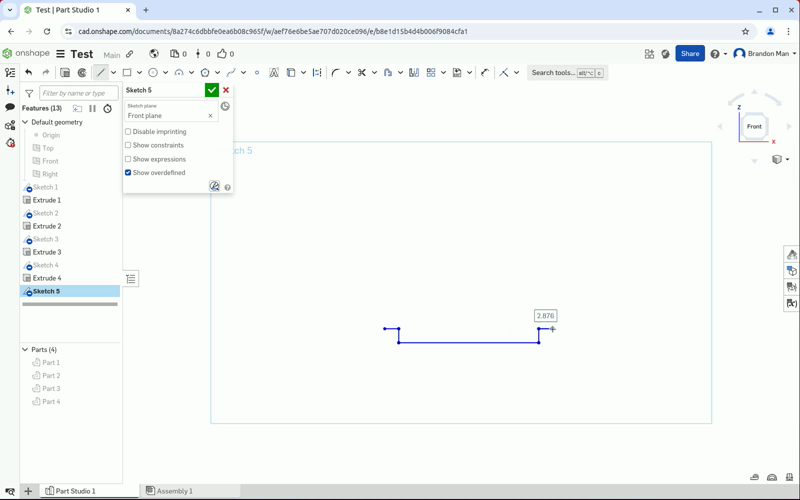
mouse_move(552, 243)
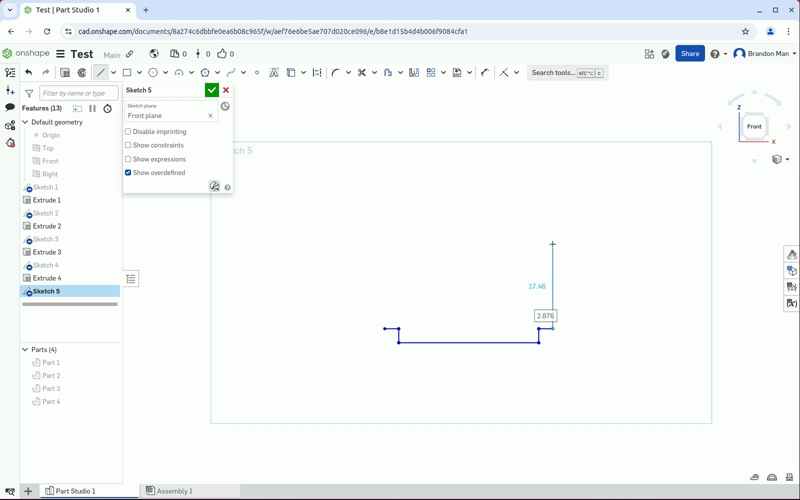
click(552, 243)
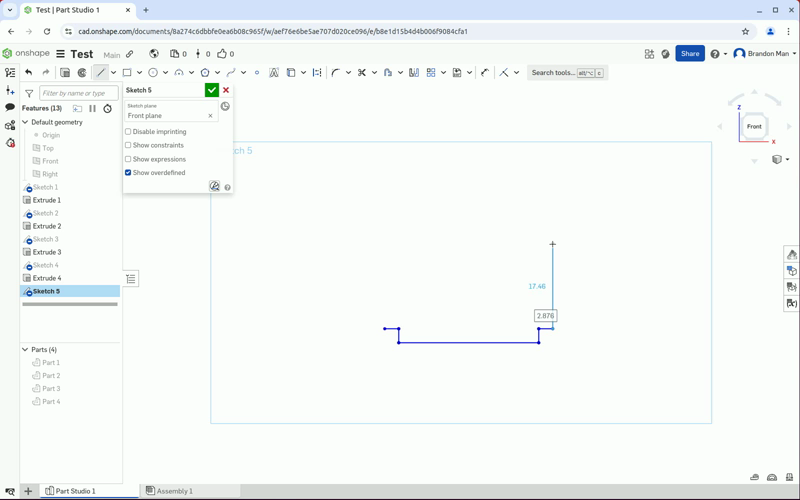
key_up(shift)
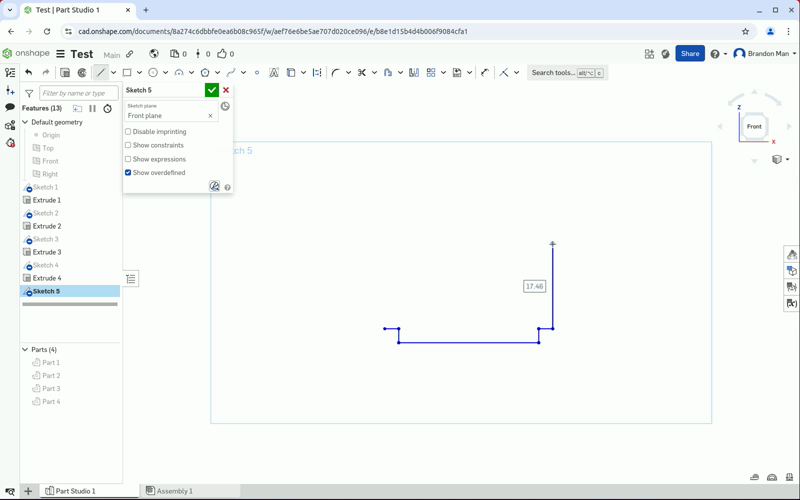
key_down(shift)
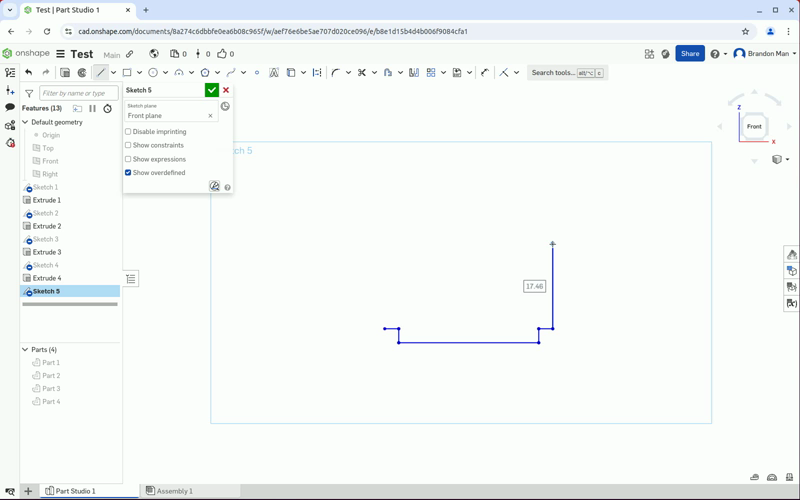
mouse_move(582, 243)
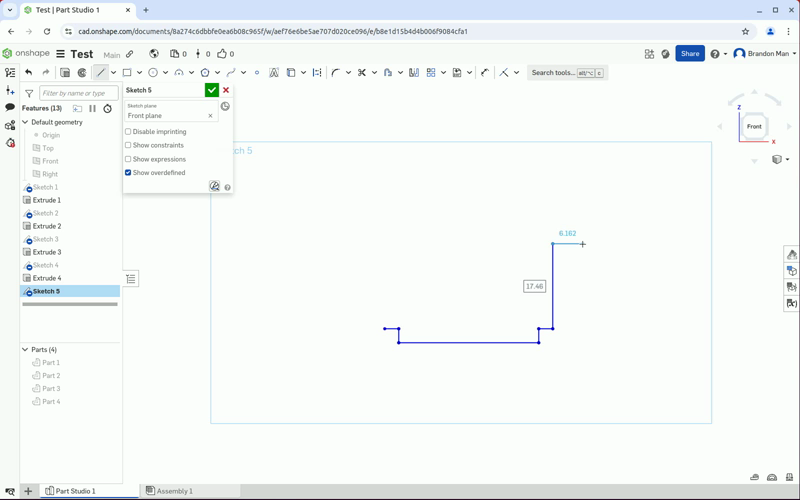
mouse_move(538, 243)
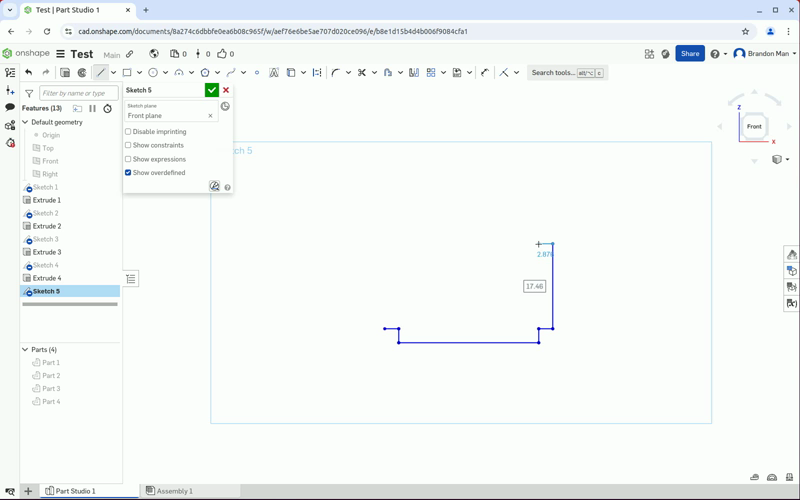
click(538, 243)
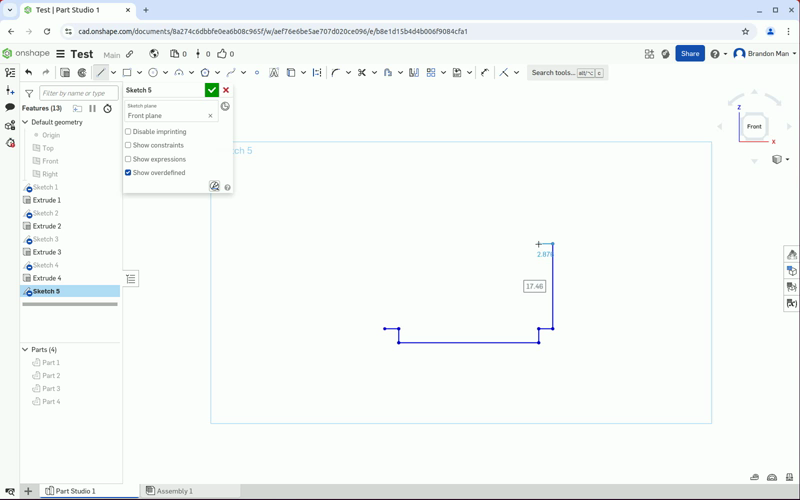
key_up(shift)
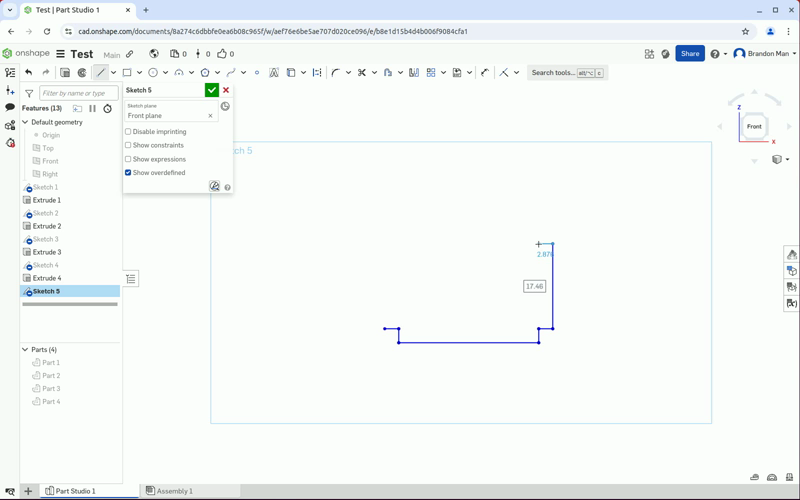
key_down(shift)
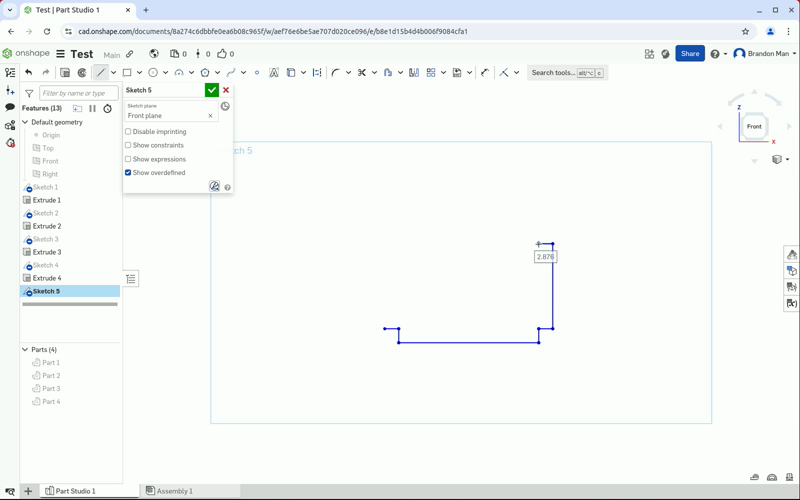
mouse_move(568, 243)
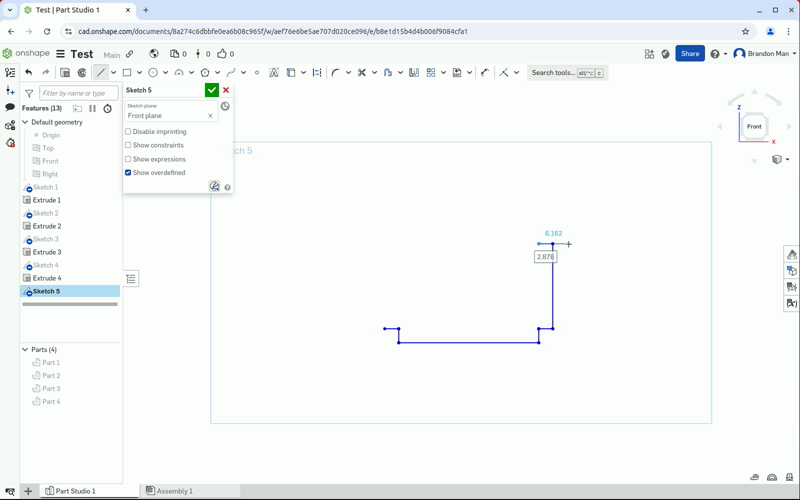
mouse_move(538, 231)
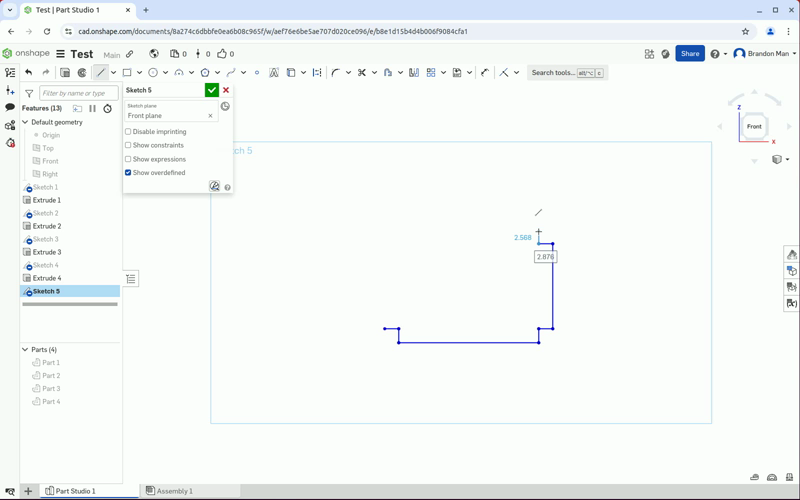
click(538, 231)
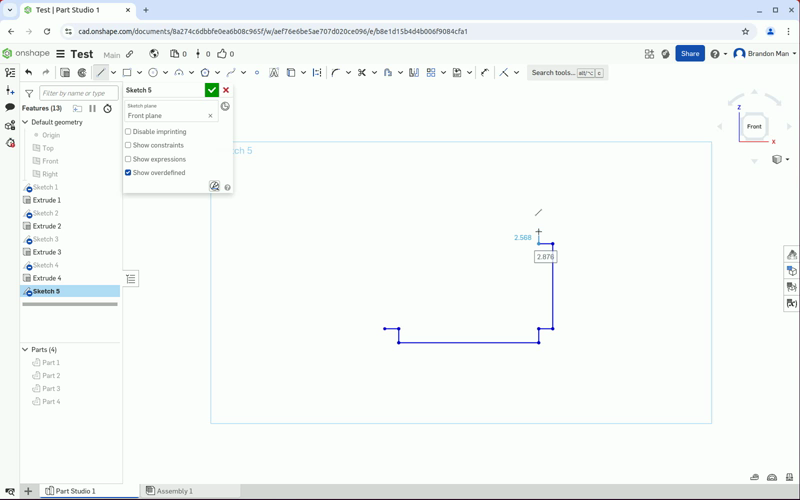
key_up(shift)
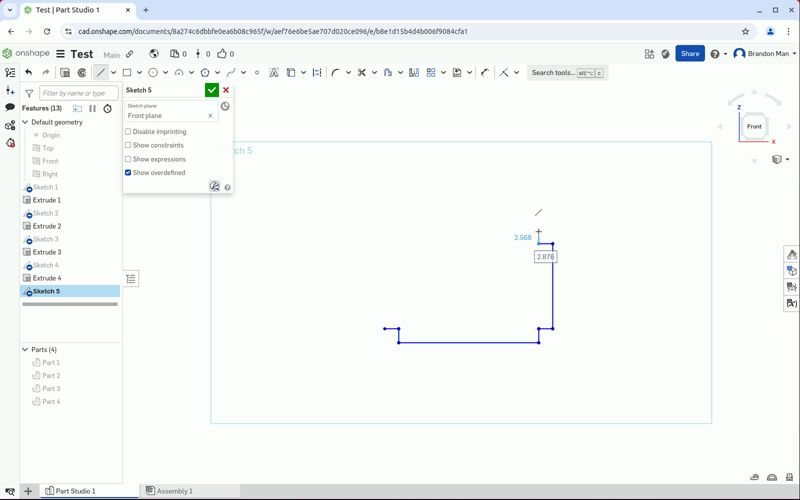
key_down(shift)
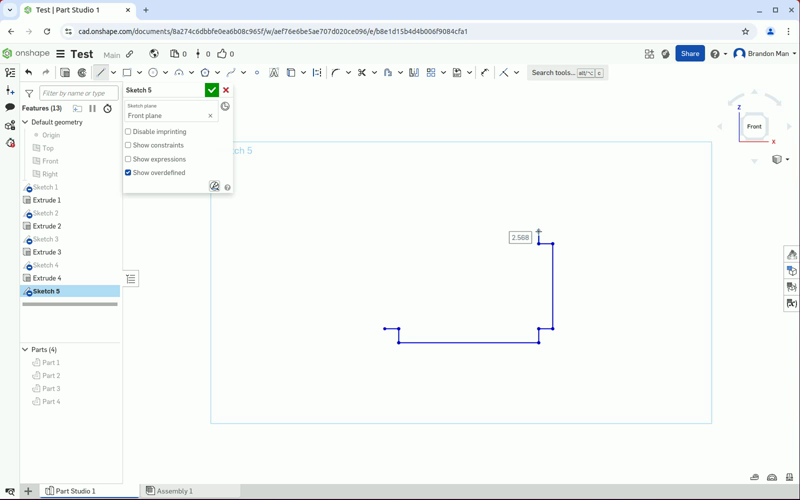
mouse_move(398, 231)
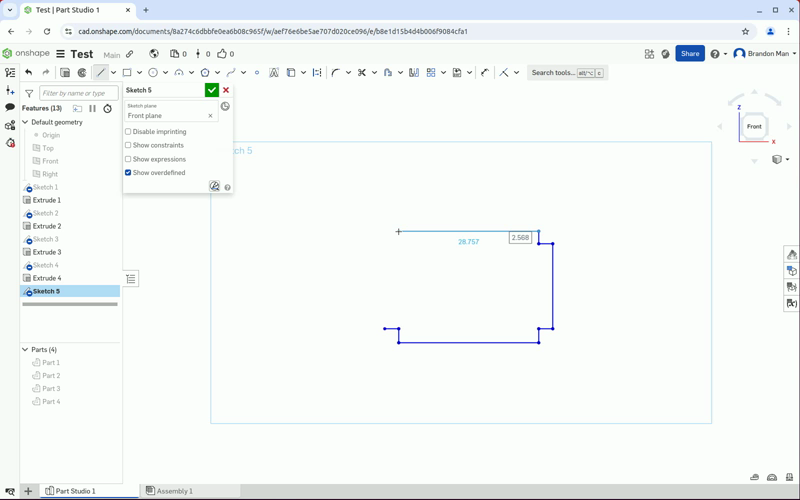
click(398, 231)
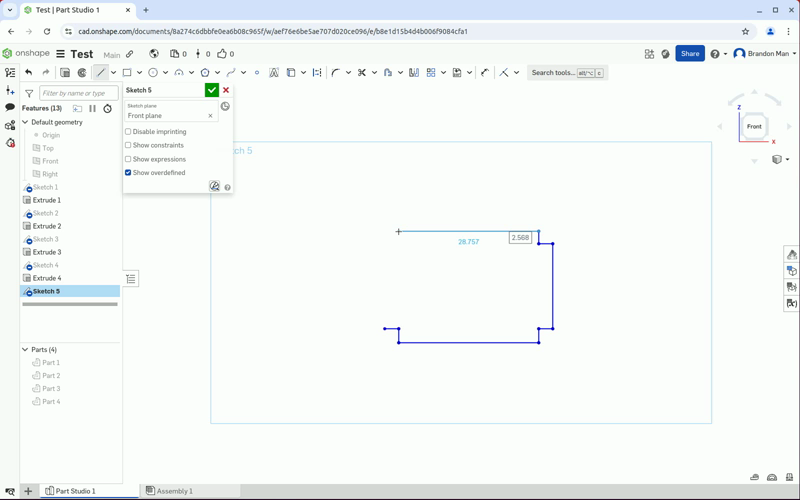
key_up(shift)
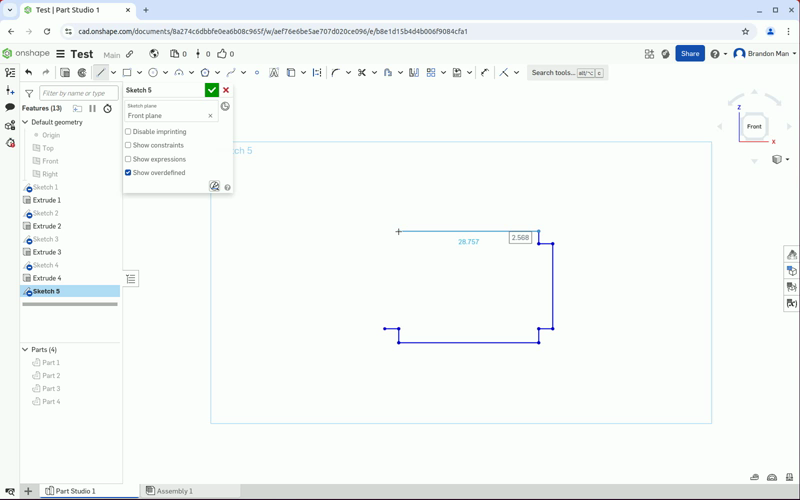
key_down(shift)
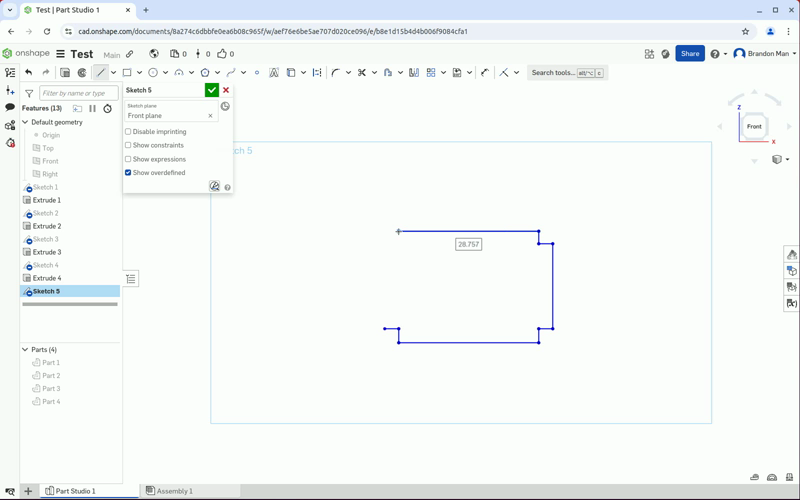
mouse_move(428, 231)
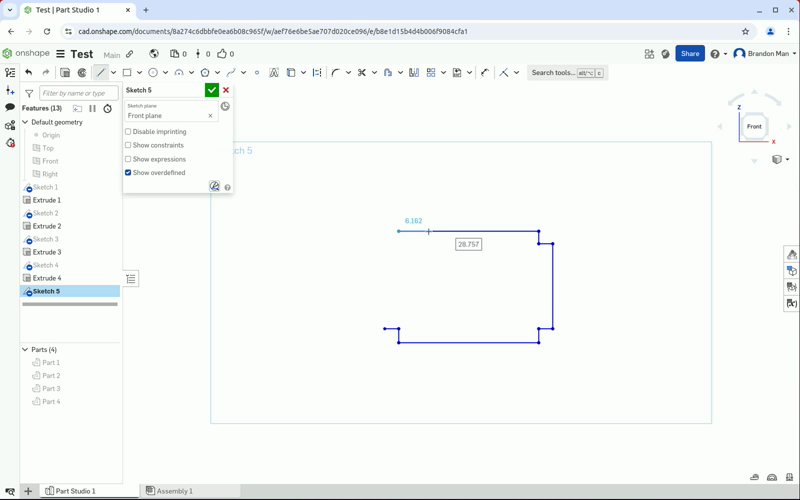
mouse_move(398, 243)
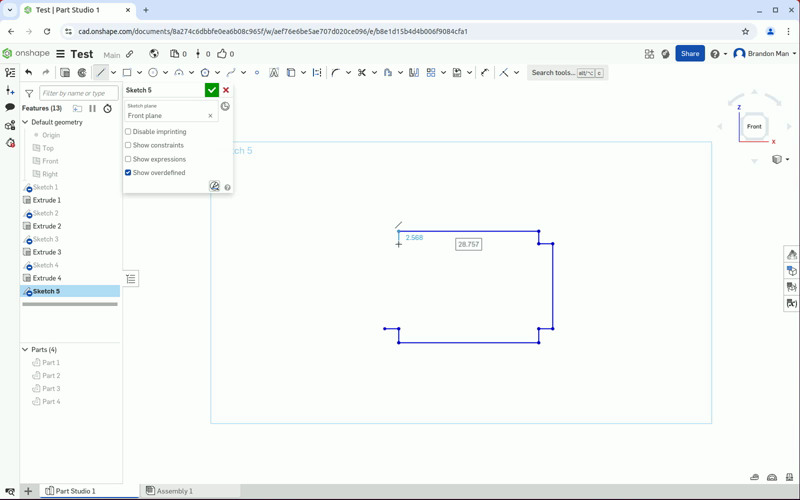
click(398, 243)
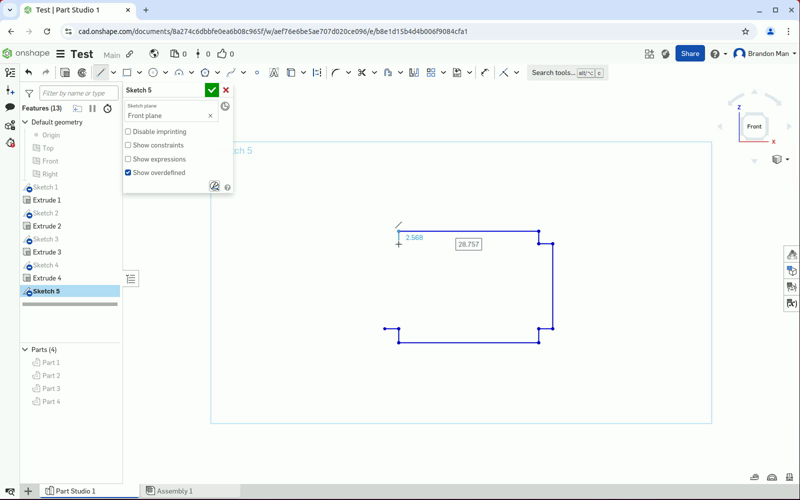
key_up(shift)
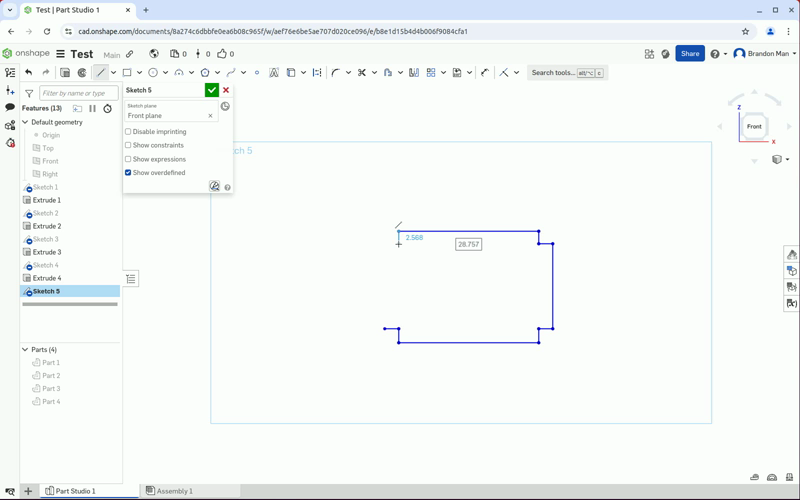
key_down(shift)
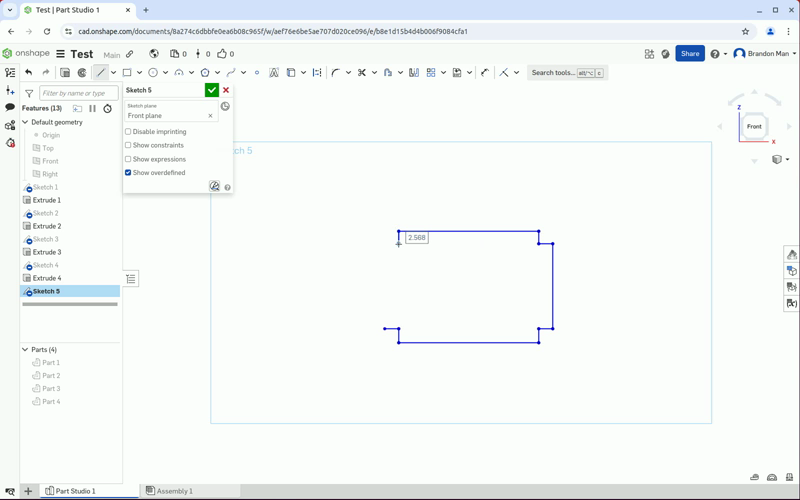
mouse_move(428, 243)
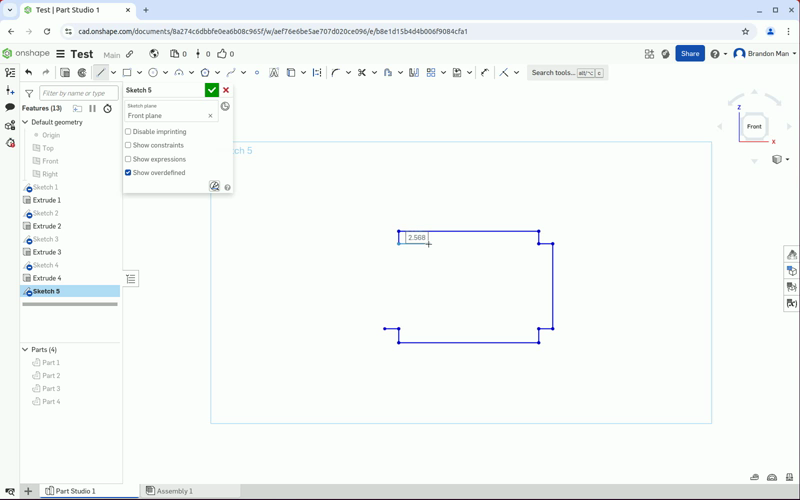
mouse_move(384, 243)
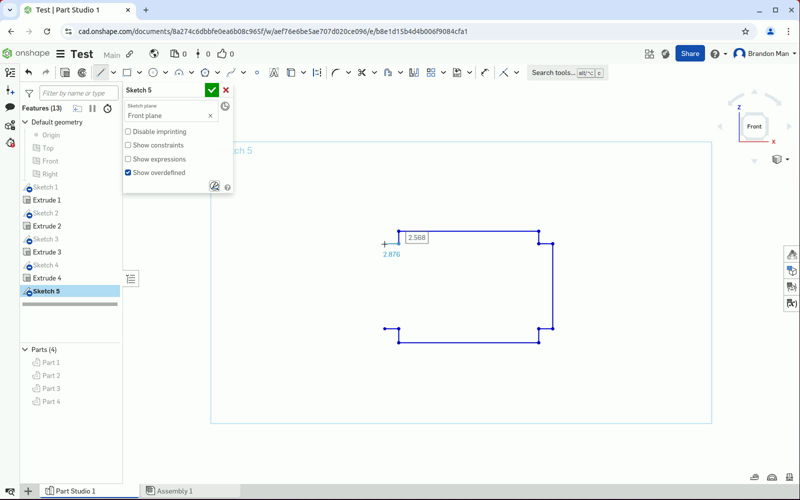
click(384, 243)
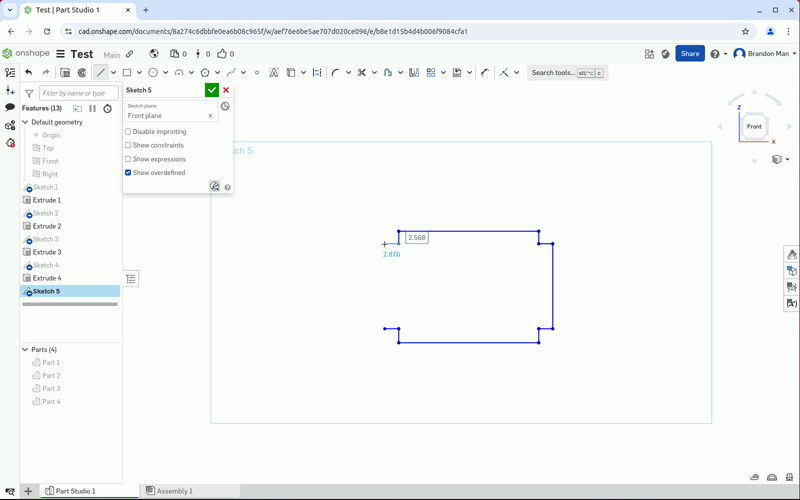
key_up(shift)
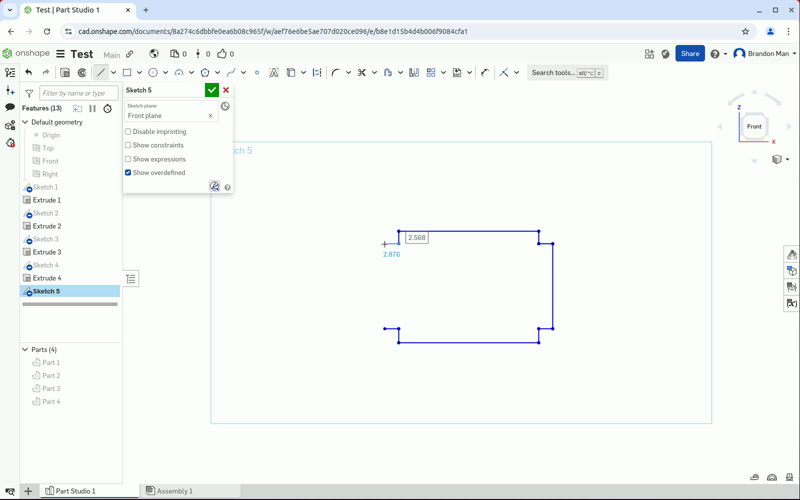
key_down(shift)
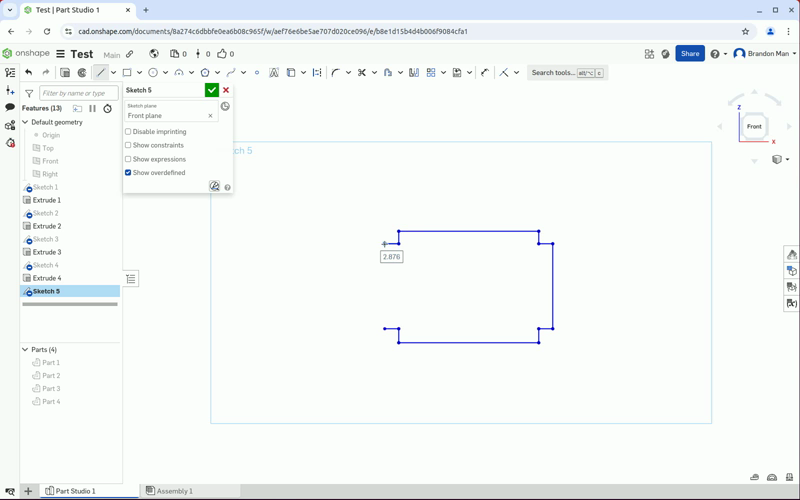
mouse_move(384, 328)
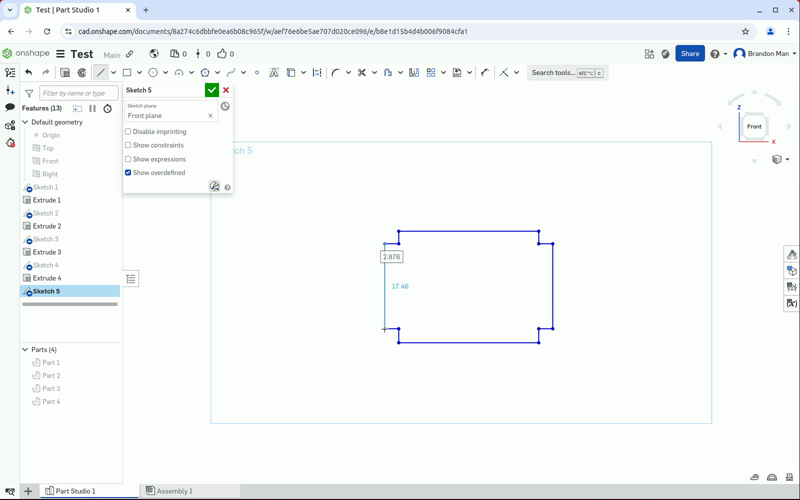
key_up(shift)
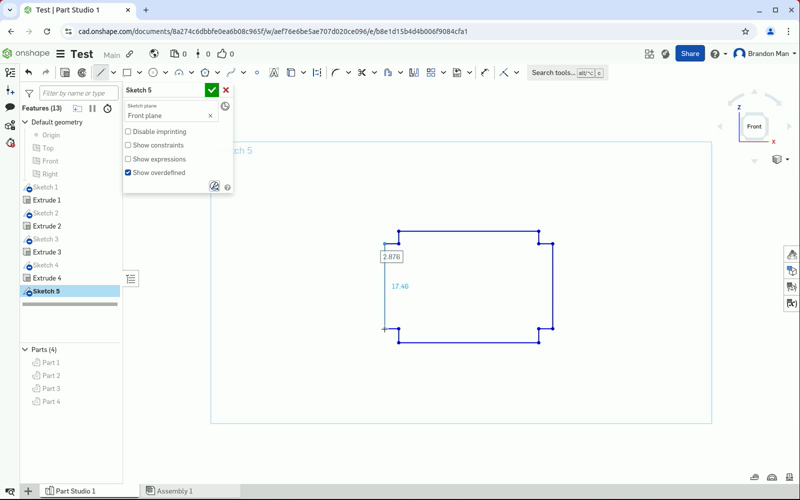
click(384, 328)
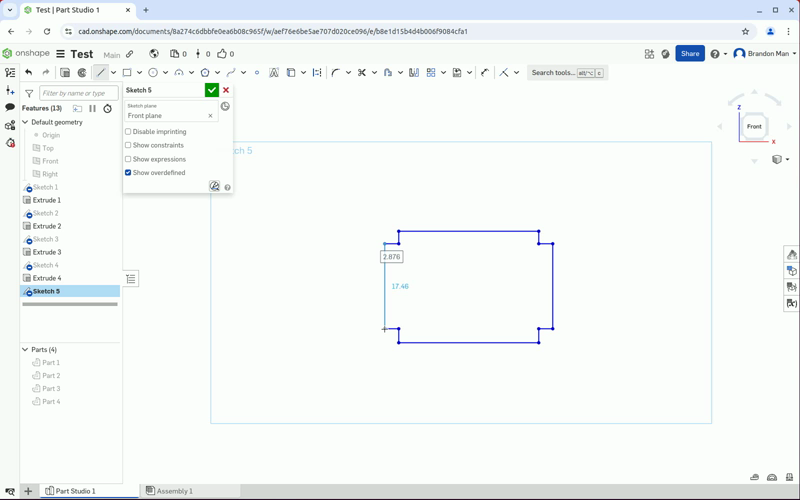
key(esc)
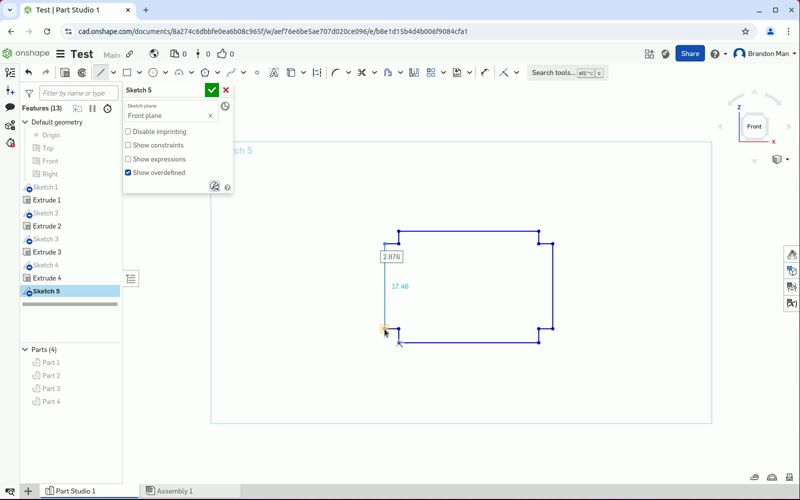
mouse_move(421, 322)
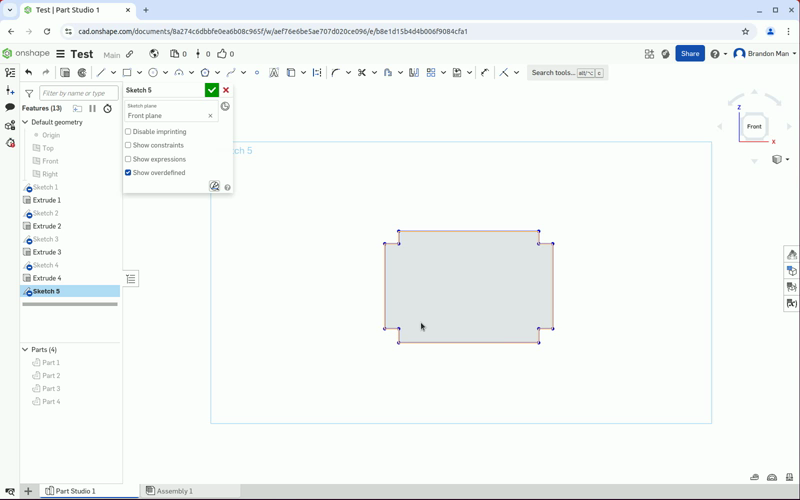
click(421, 322)
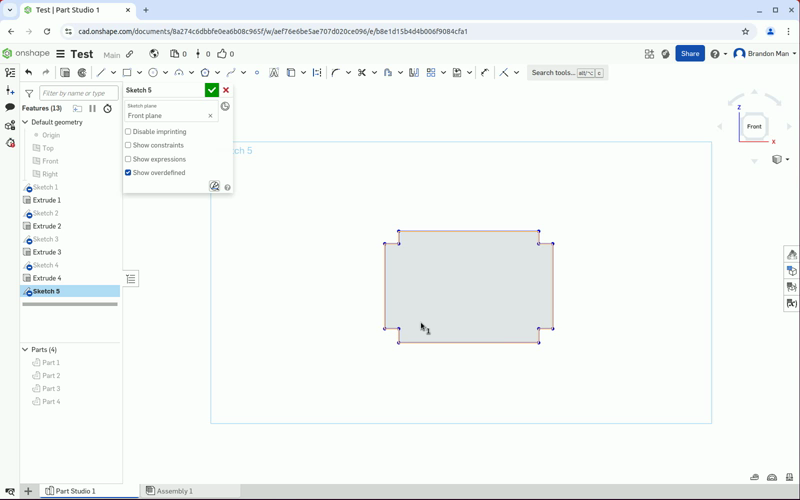
mouse_move(73, 352)
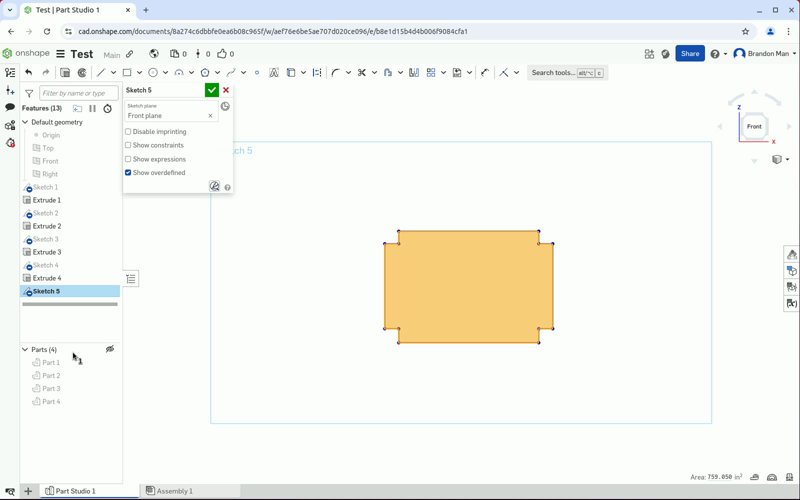
key(shift+y)
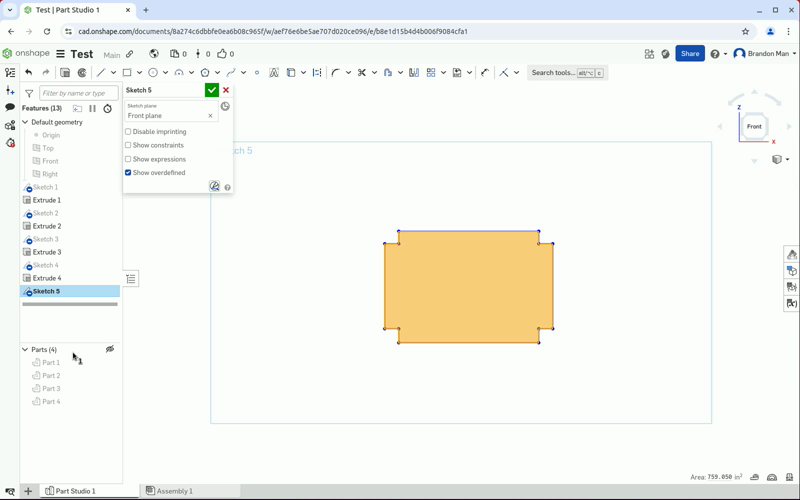
key(shift+e)
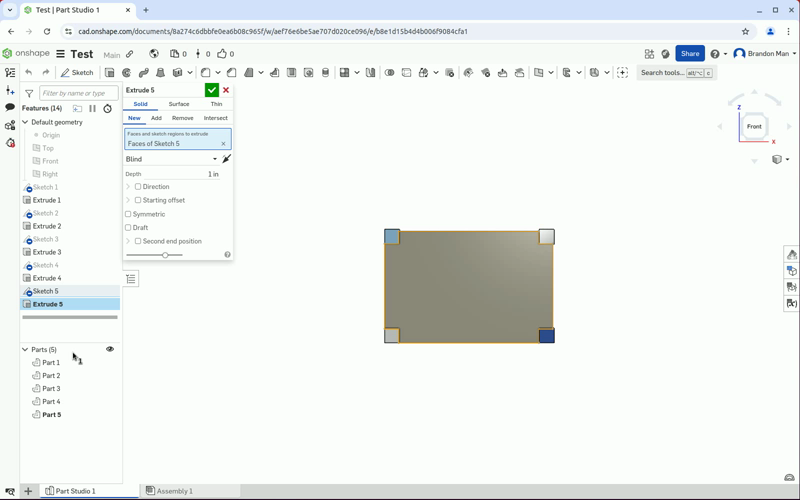
mouse_move(143, 106)
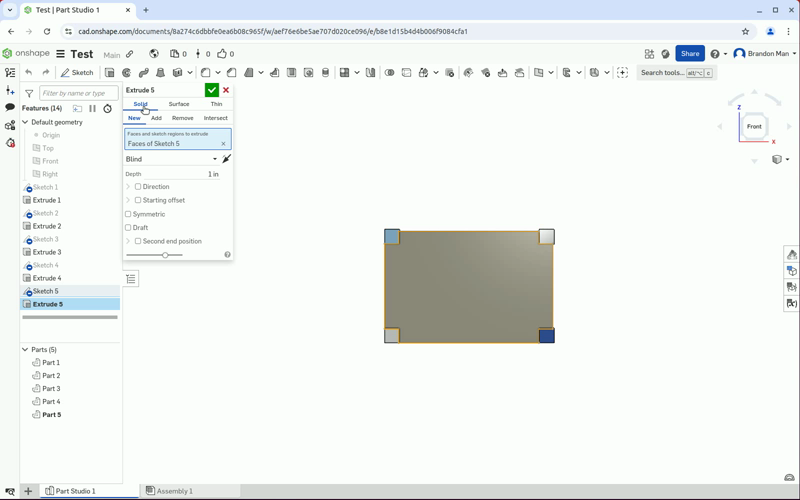
click(143, 106)
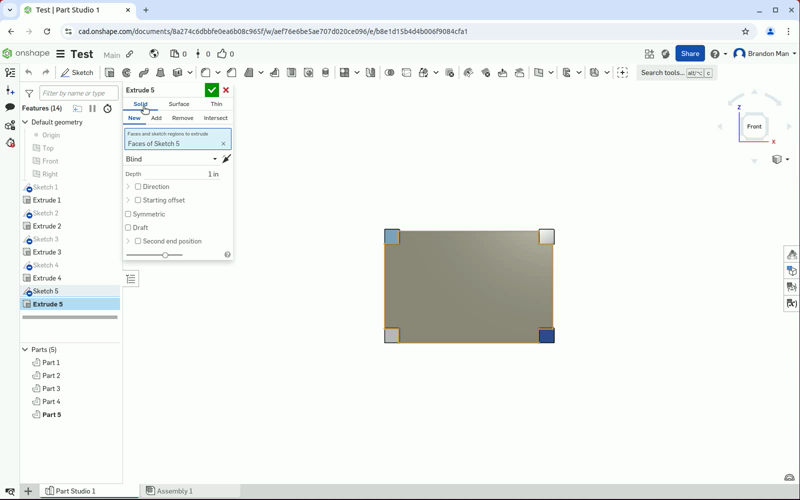
mouse_move(137, 120)
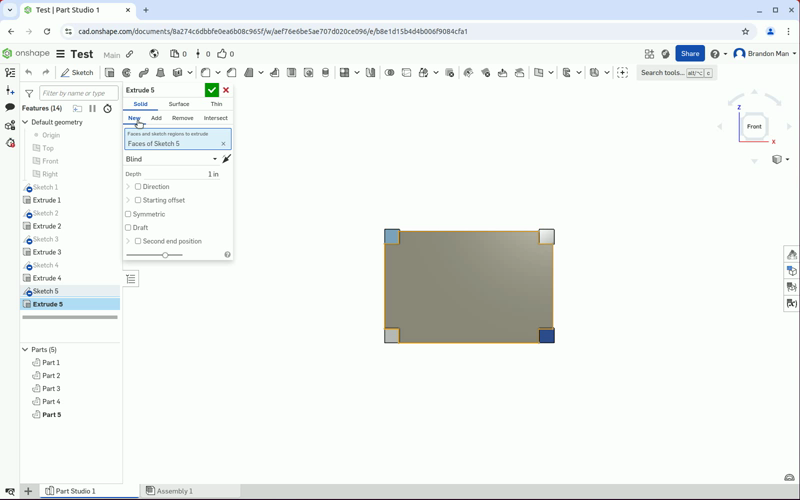
click(137, 120)
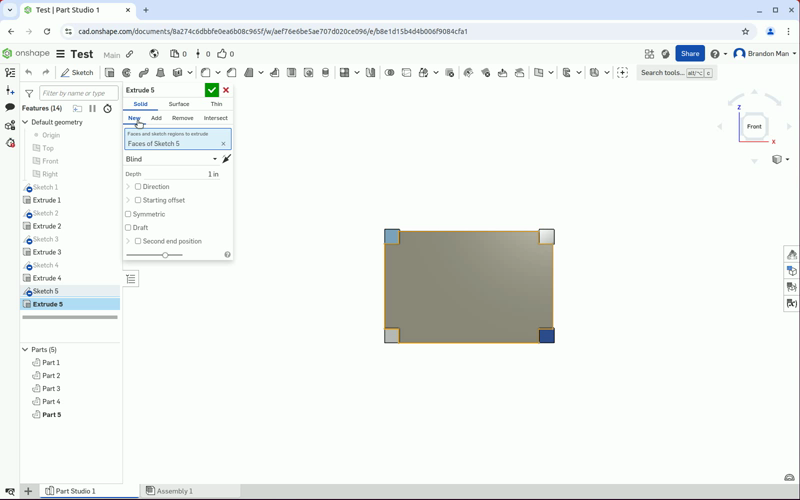
key(tab, 4)
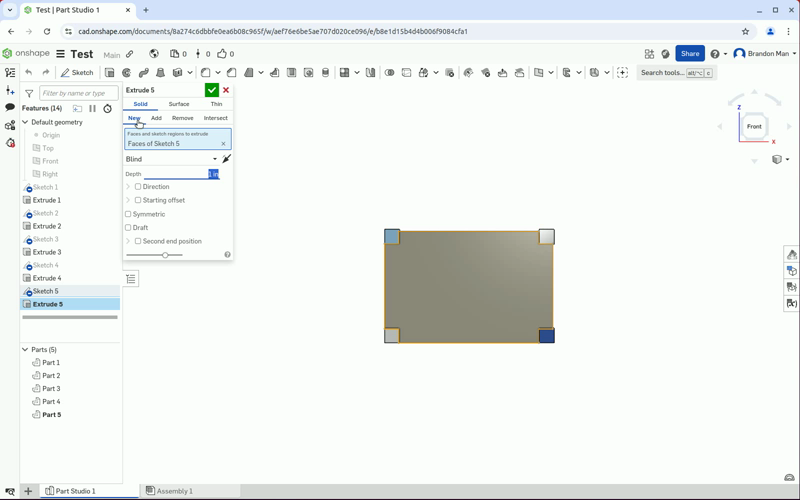
text(4.574)
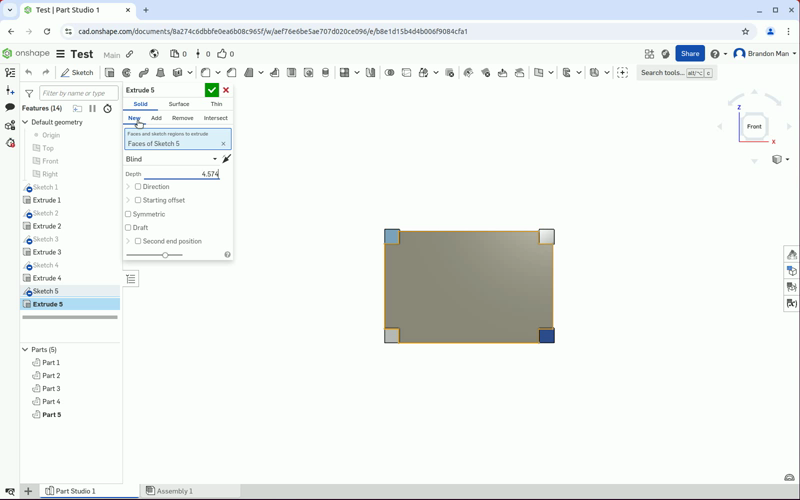
key(enter)
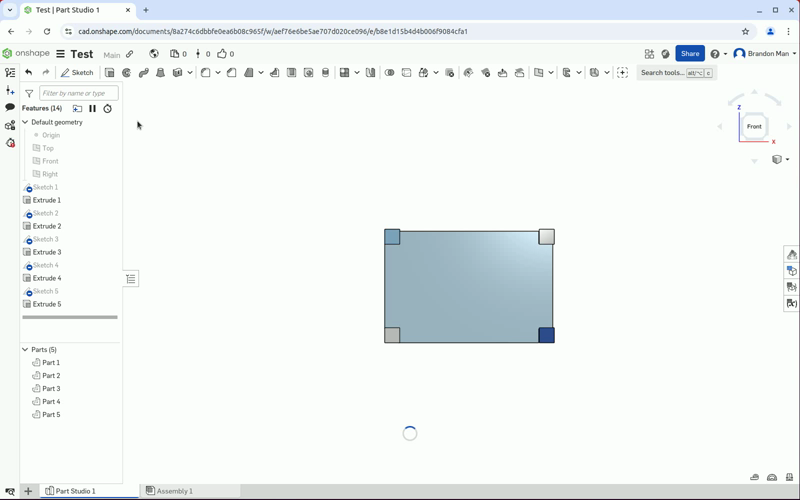
key(shift+h)
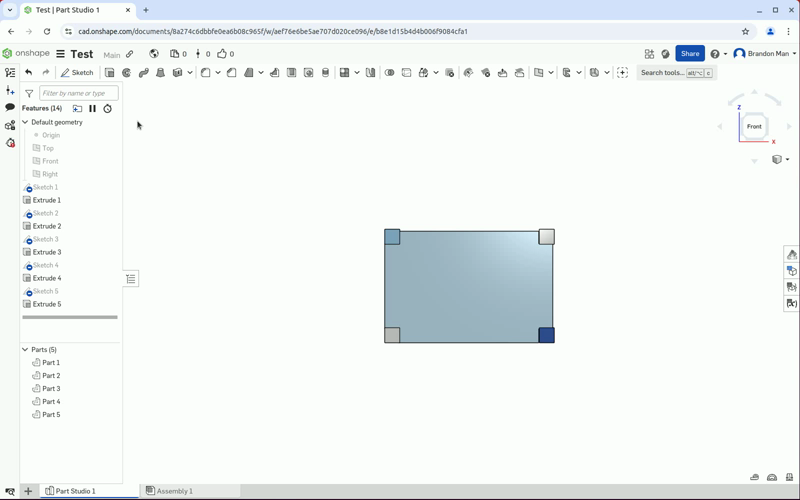
key(shift+h)
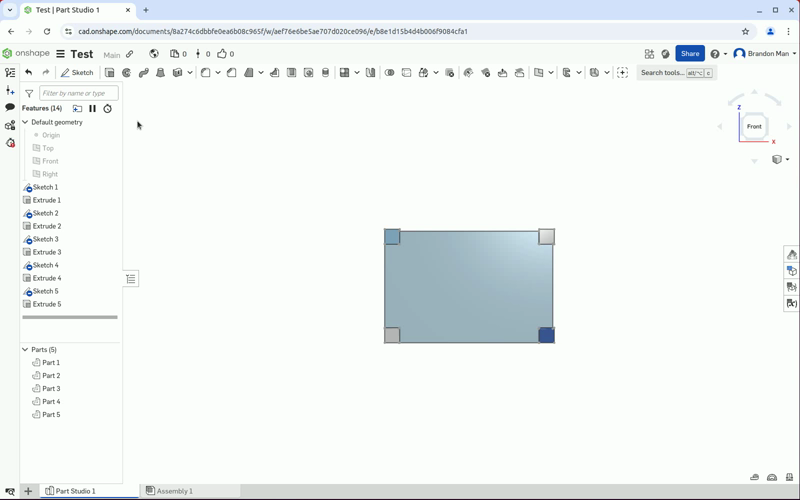
key(shift+7)
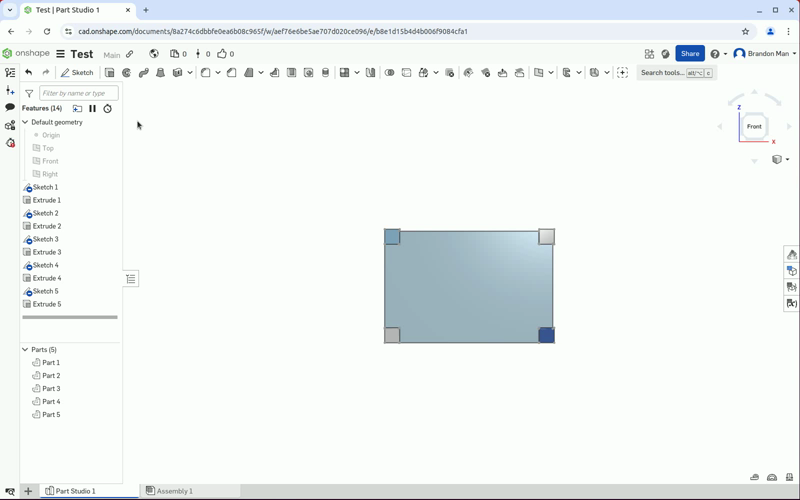
key(left, 2)
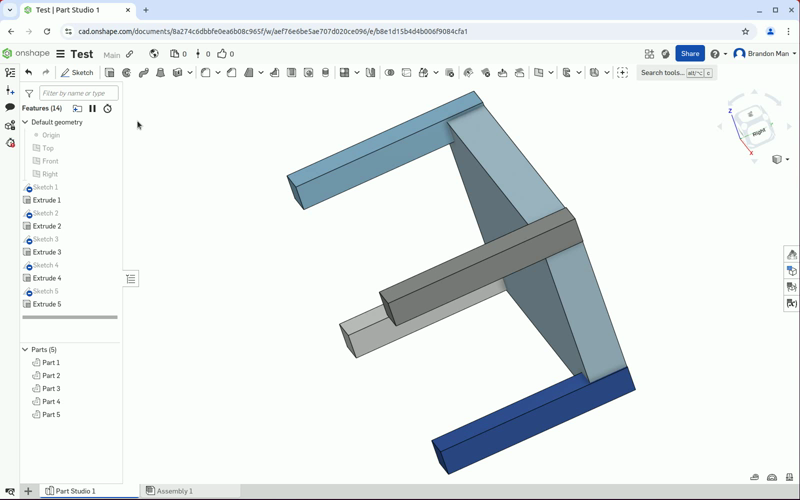
key(down, 2)
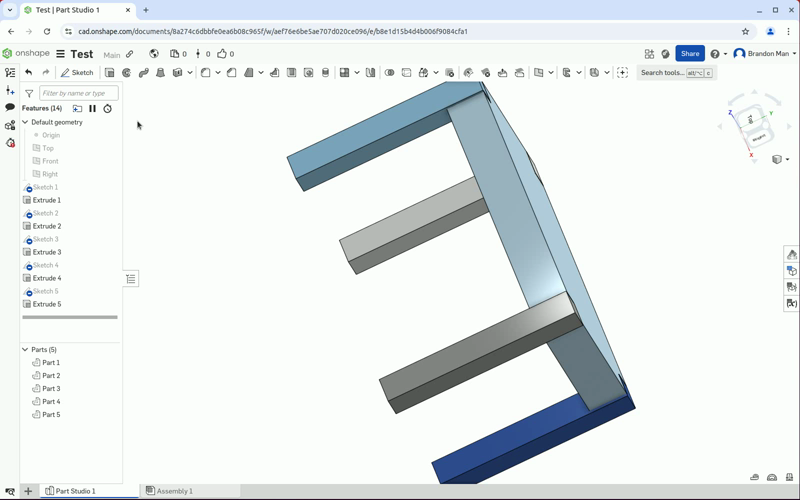
key(up, 2)
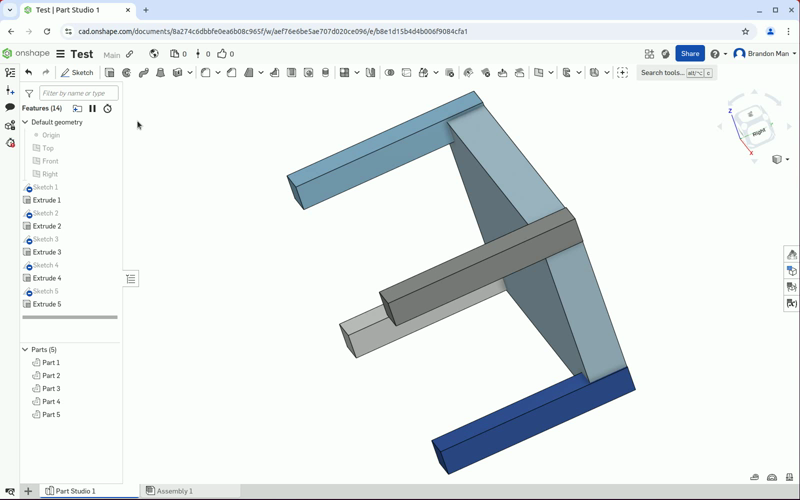
key(right, 2)
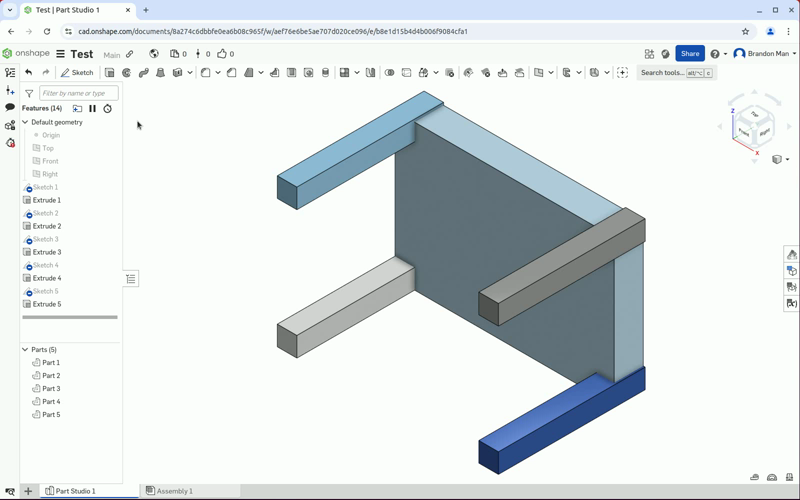
mouse_move(73, 189)
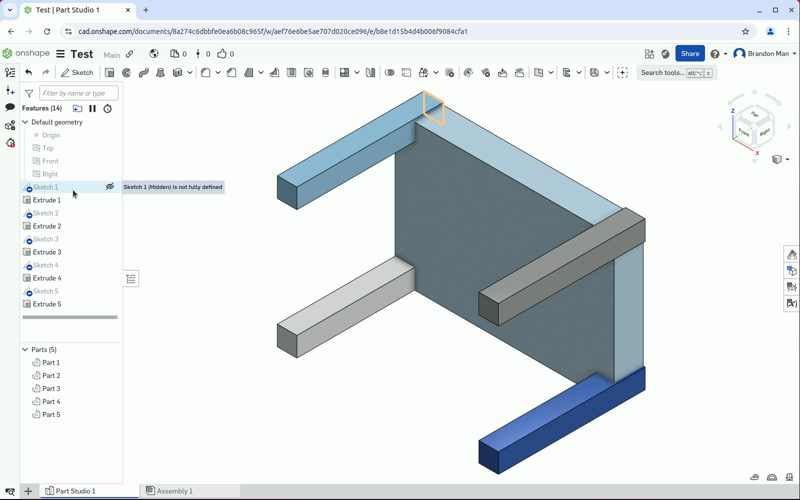
click(73, 189)